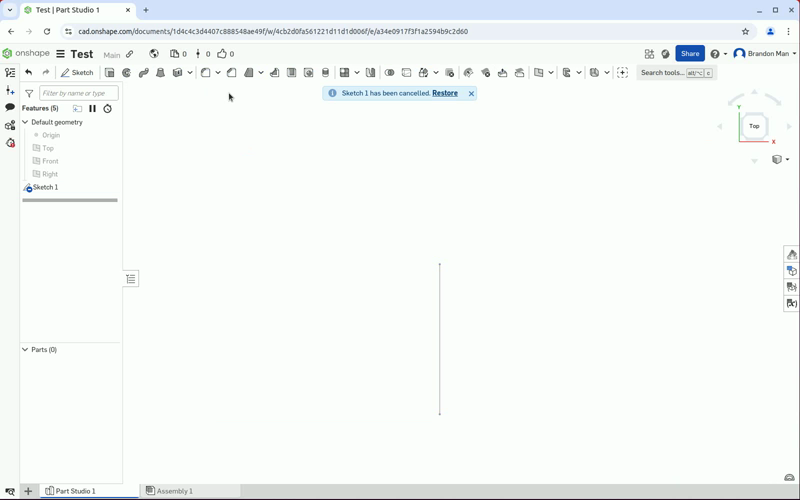
key(shift+h)
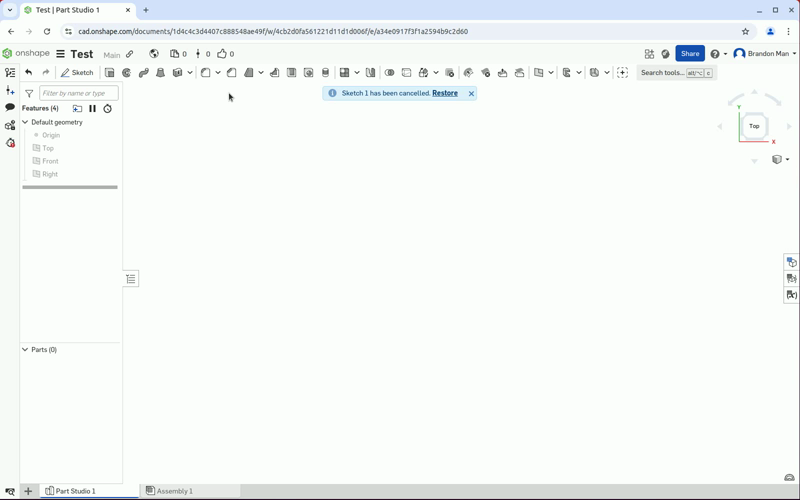
mouse_move(73, 352)
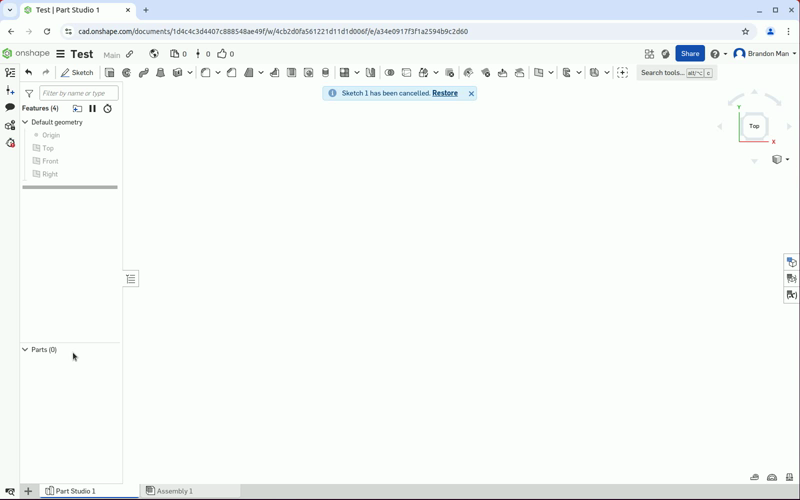
key(y)
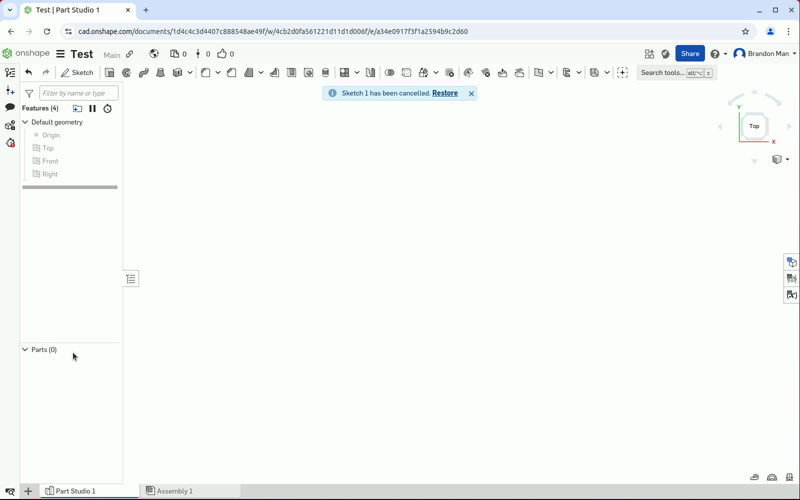
key(shift+p)
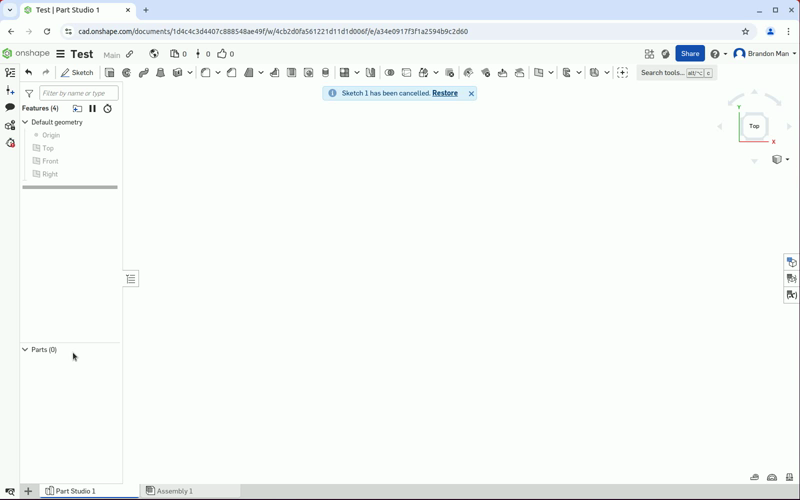
key(space)
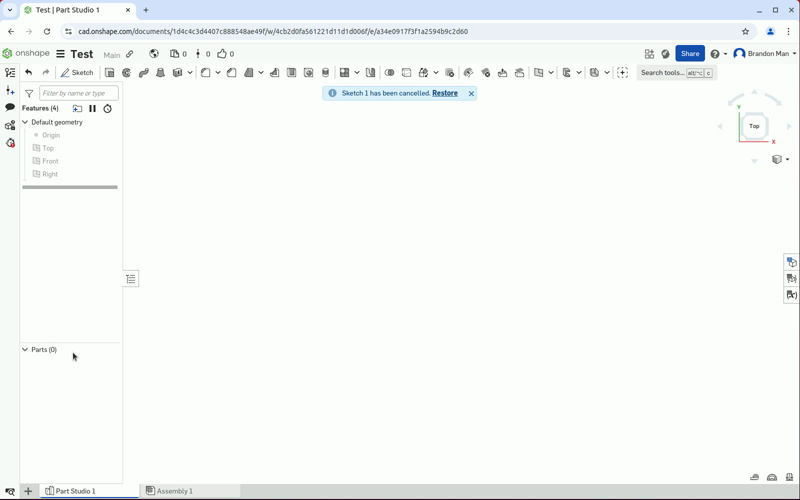
key_down(shift)
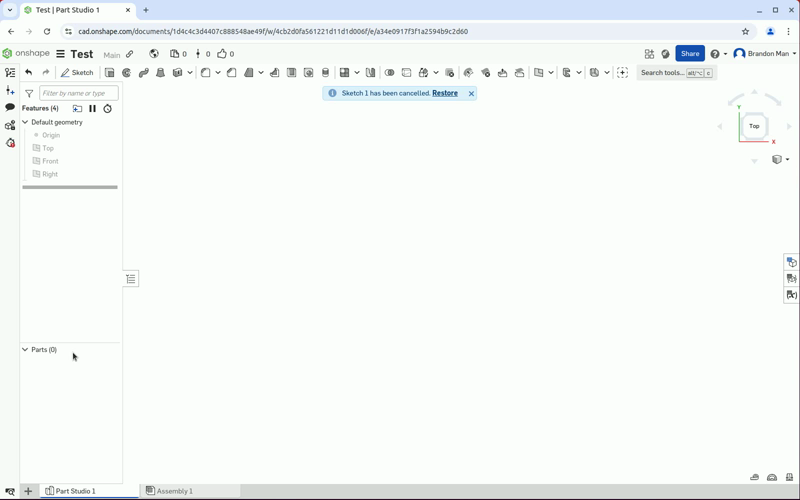
key(up)
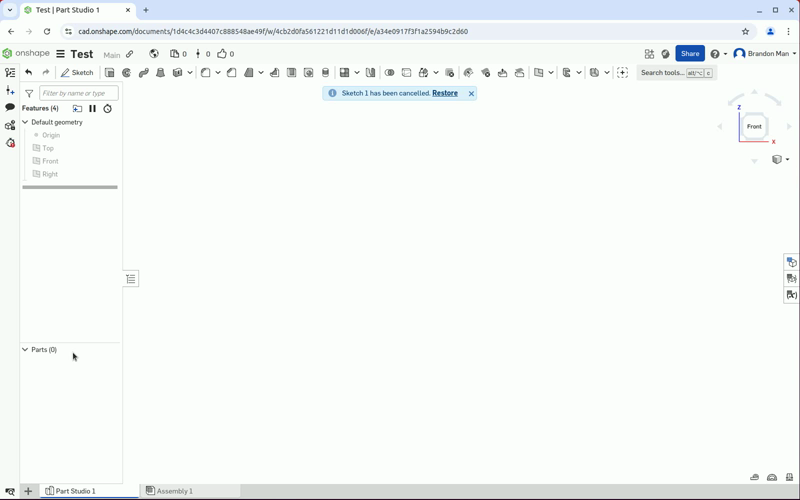
key_up(shift)
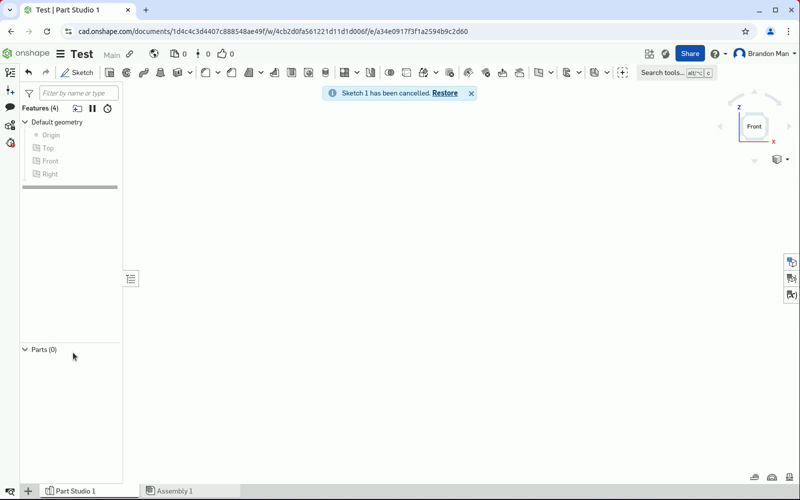
mouse_move(73, 352)
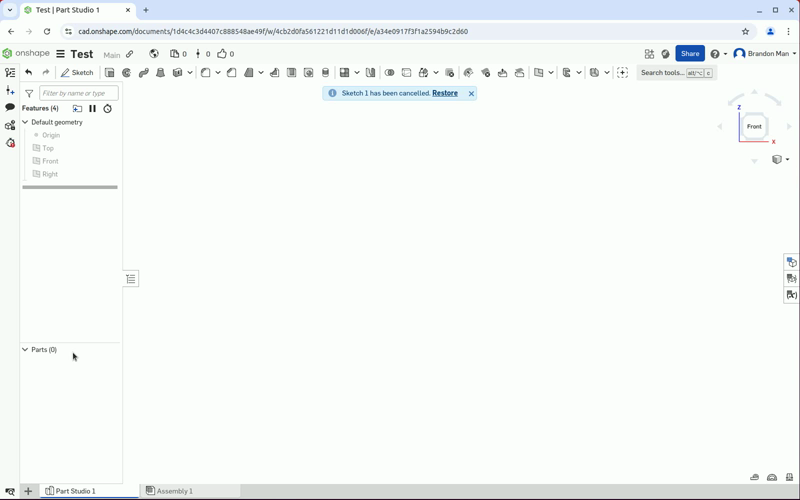
key(shift+y)
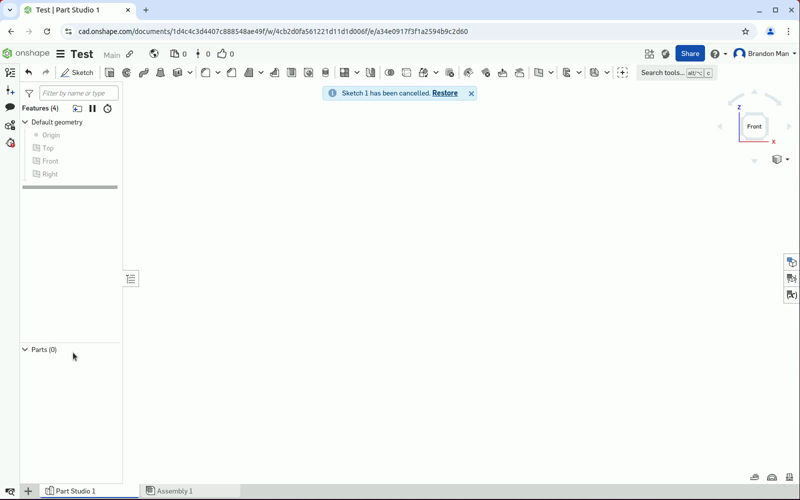
key(shift+s)
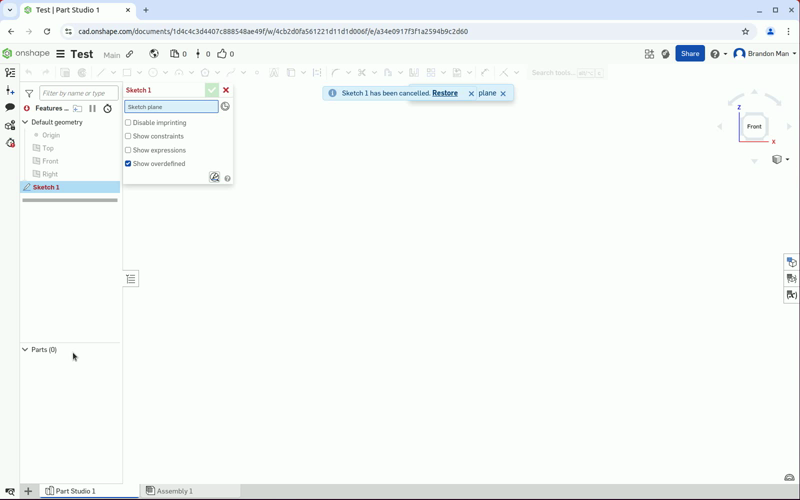
mouse_move(73, 163)
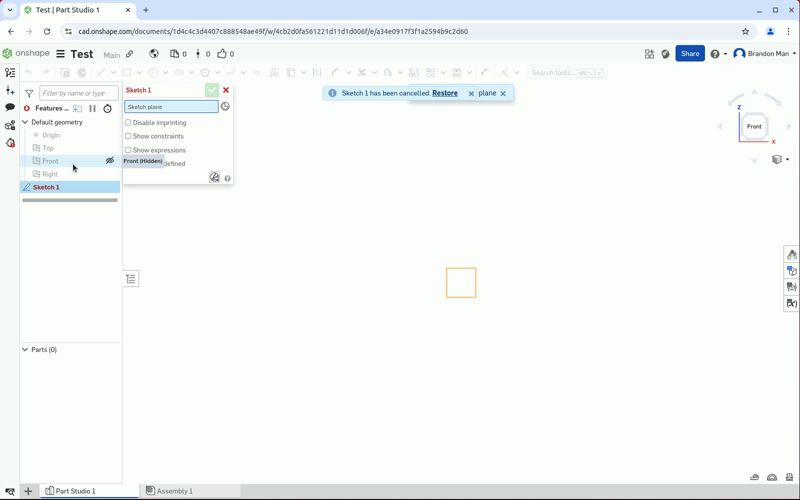
click(73, 163)
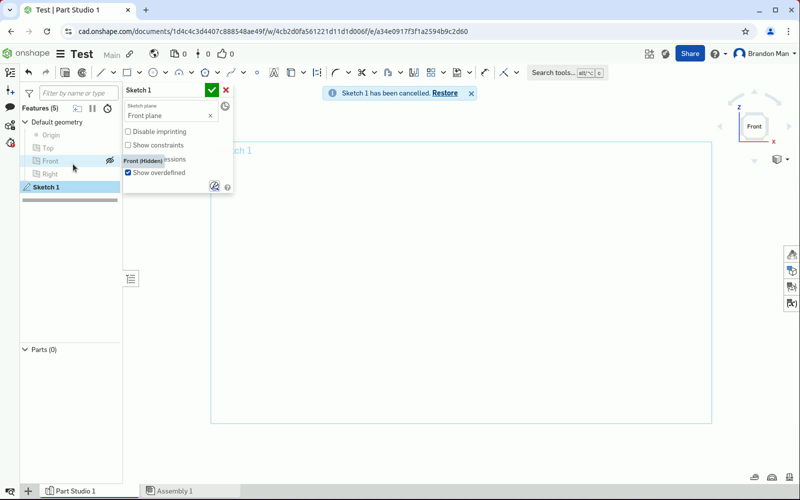
mouse_move(73, 352)
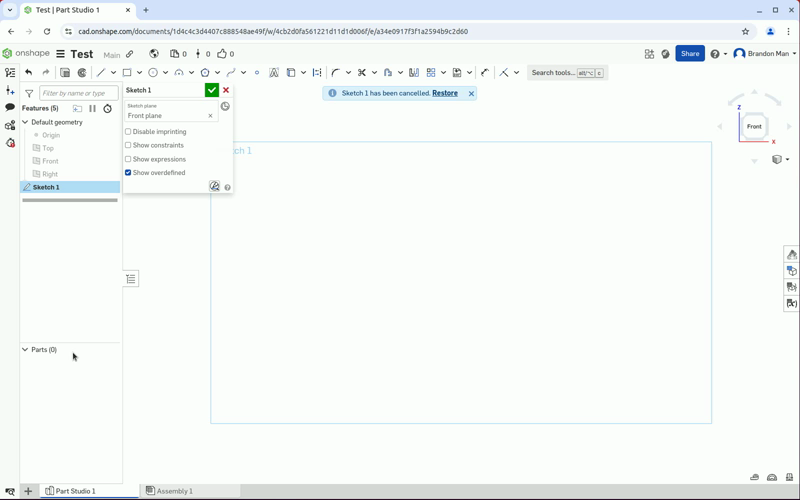
key(y)
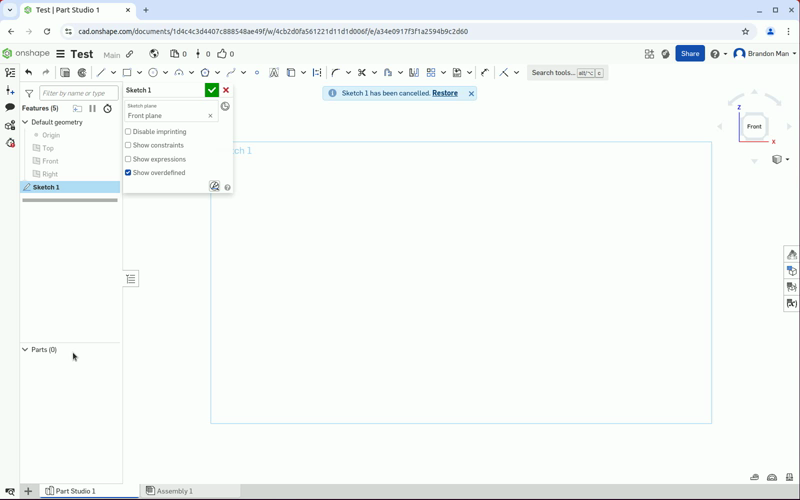
key(c)
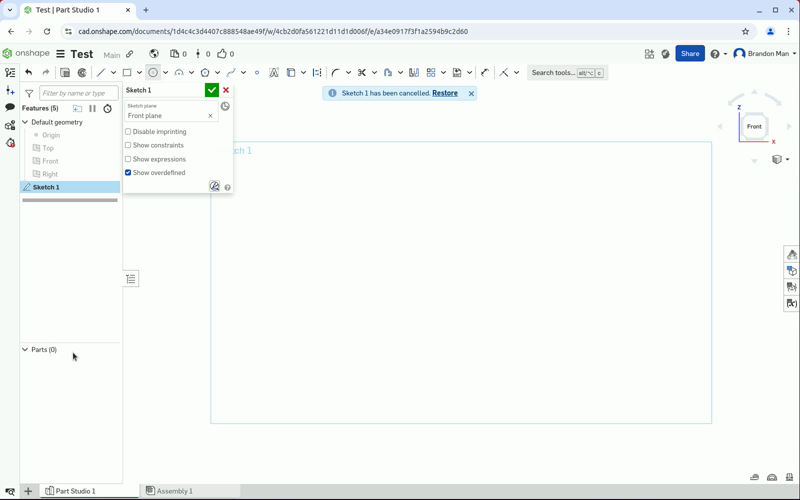
key_down(shift)
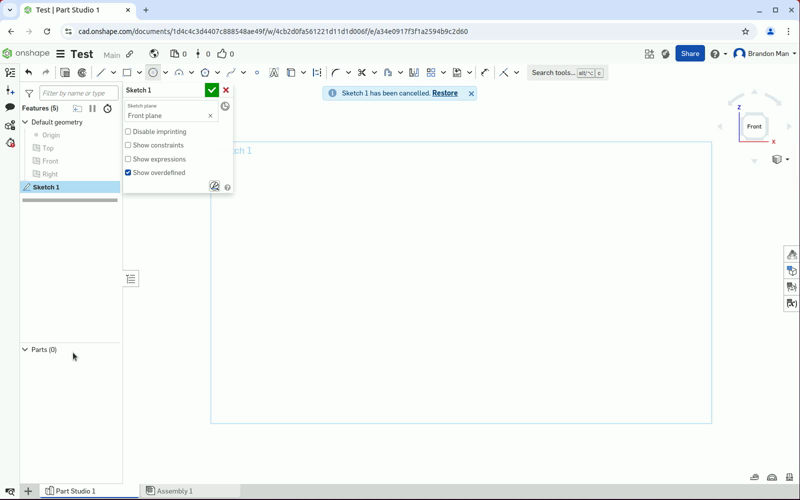
mouse_move(461, 178)
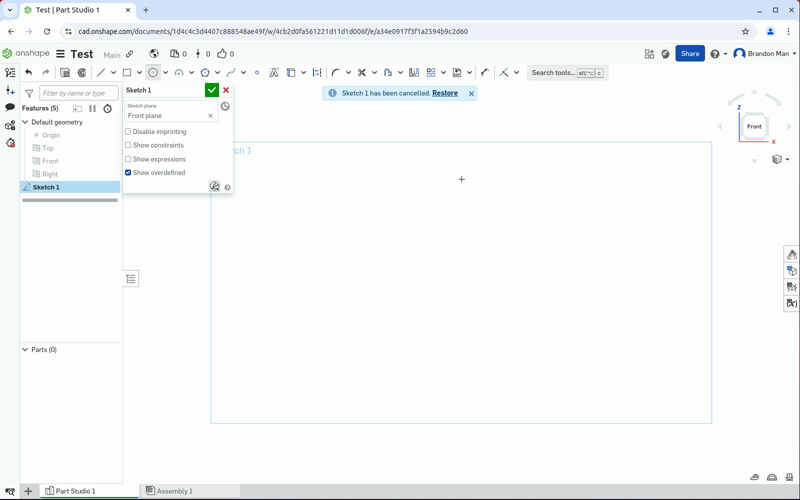
click(461, 178)
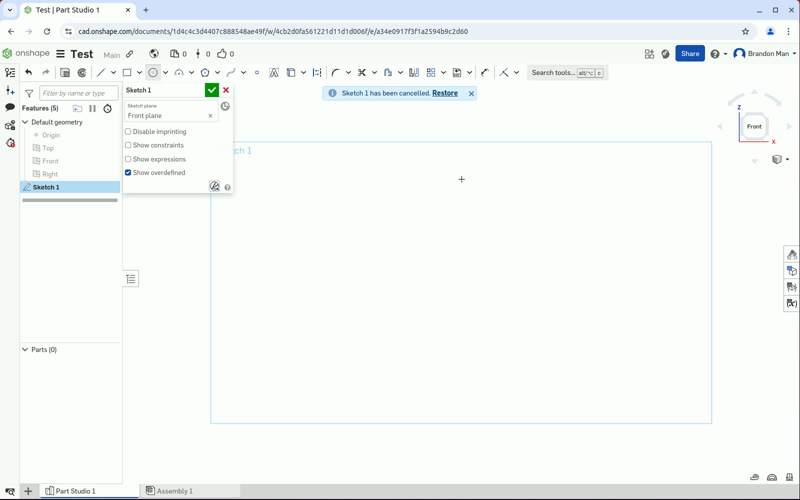
key_up(shift)
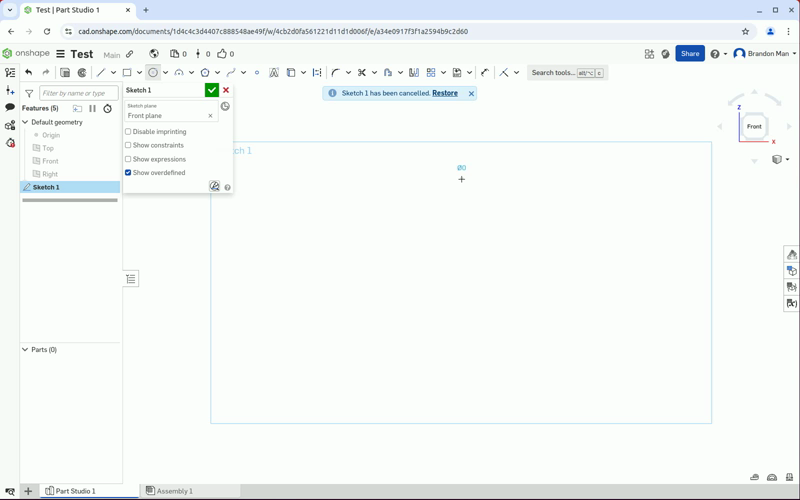
mouse_move(471, 178)
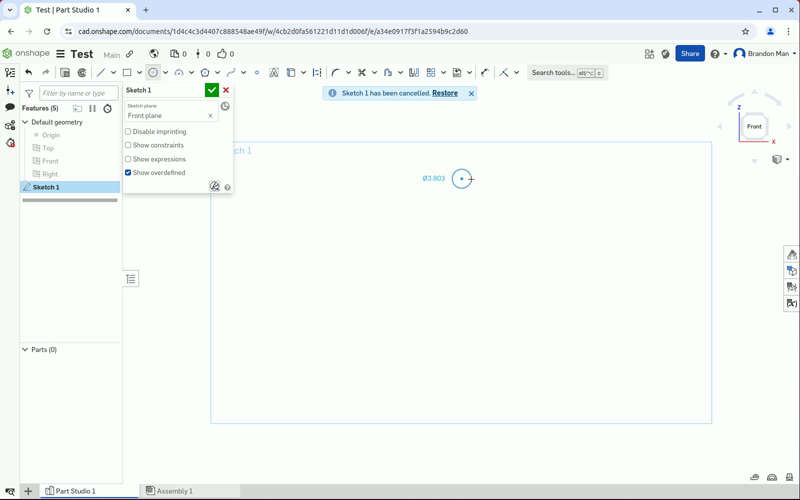
click(471, 178)
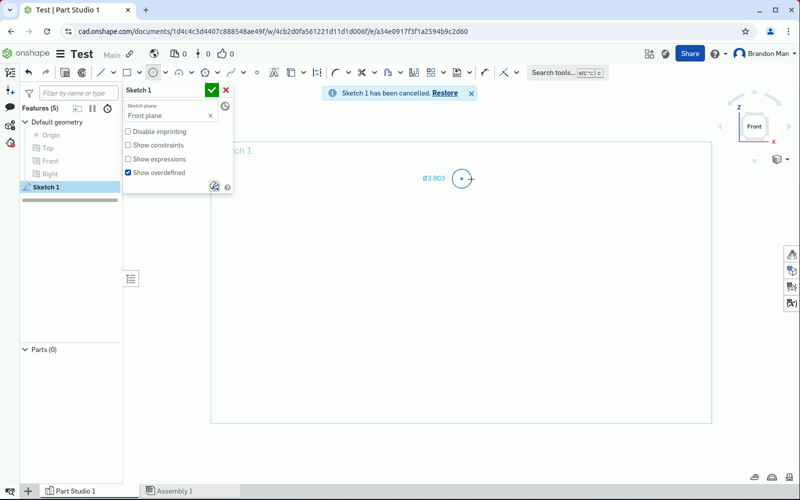
key(esc)
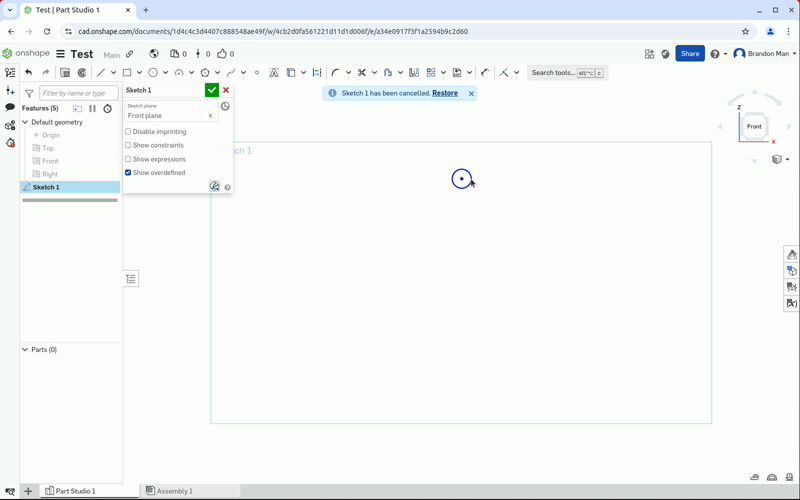
key(c)
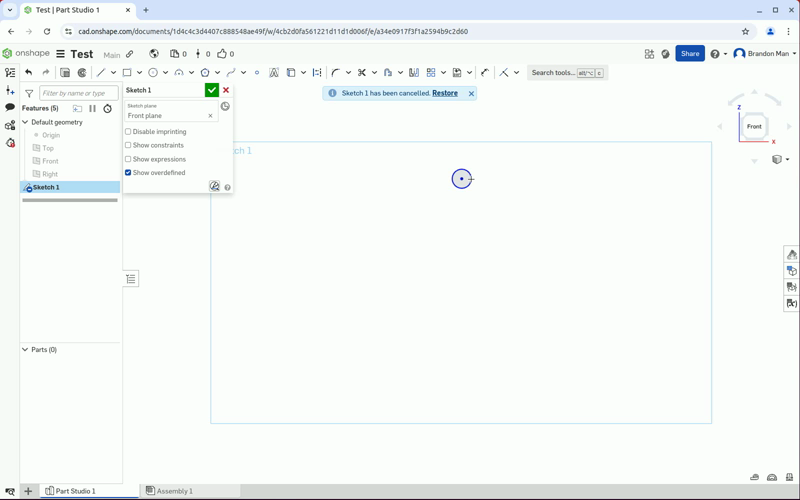
key_down(shift)
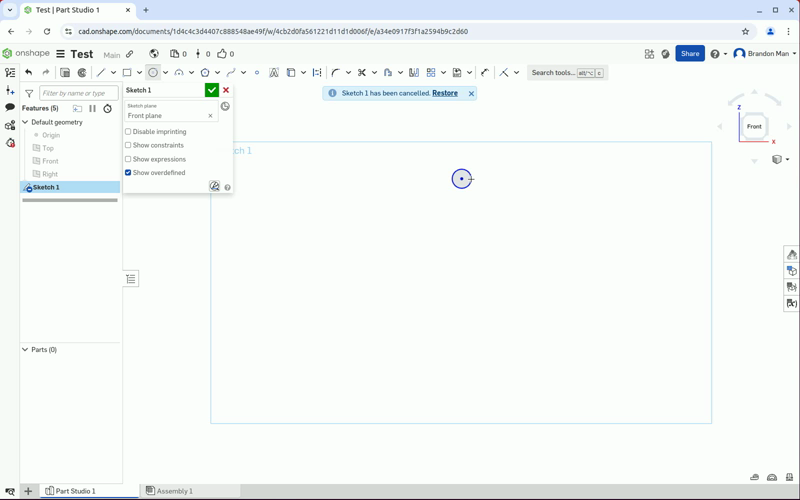
mouse_move(461, 178)
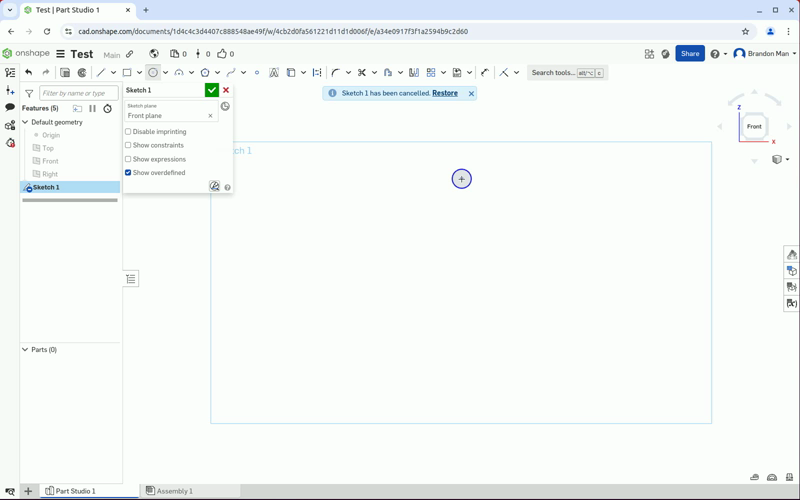
click(461, 178)
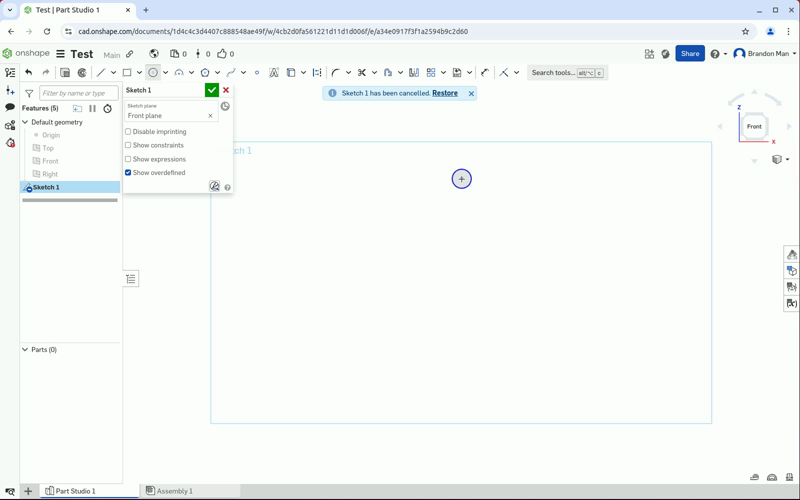
key_up(shift)
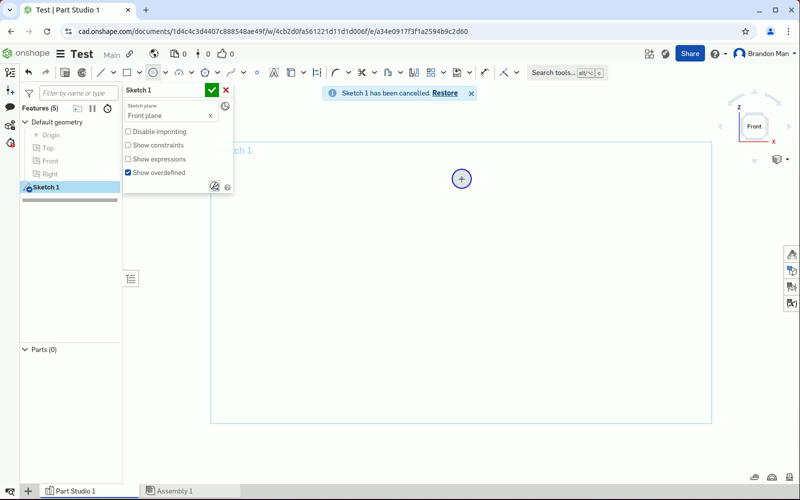
mouse_move(464, 178)
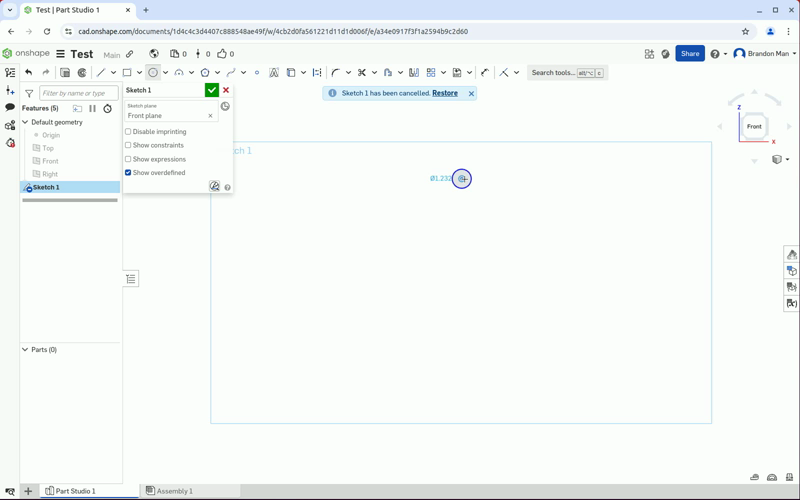
scroll(6)
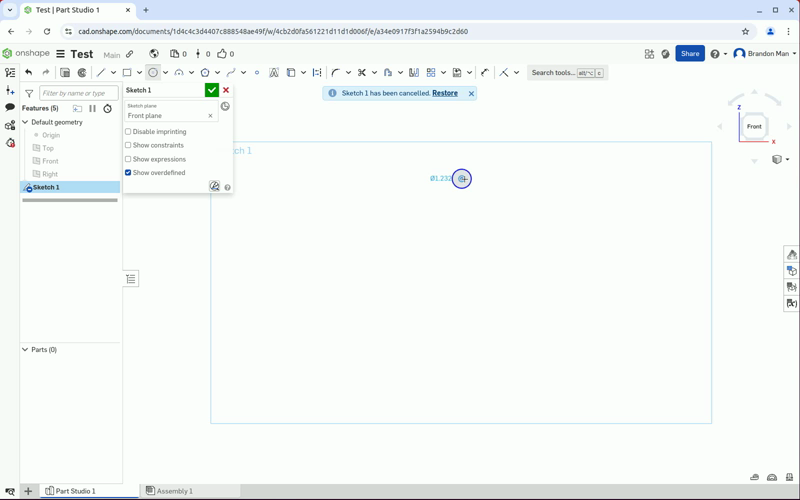
scroll(6)
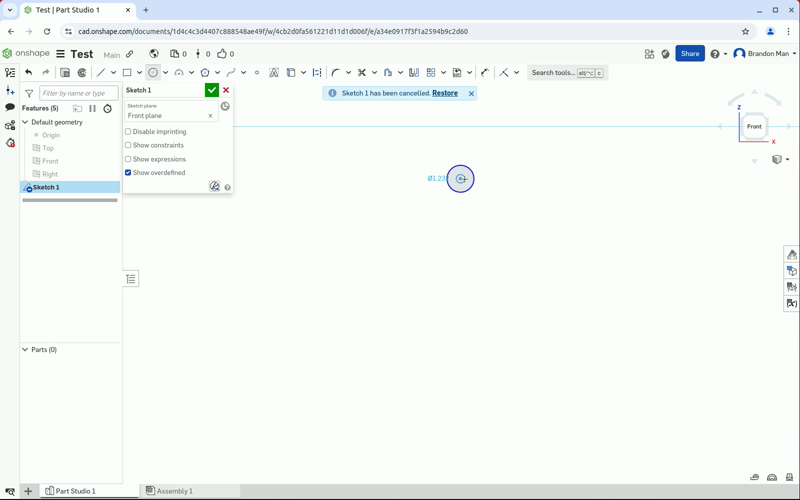
scroll(6)
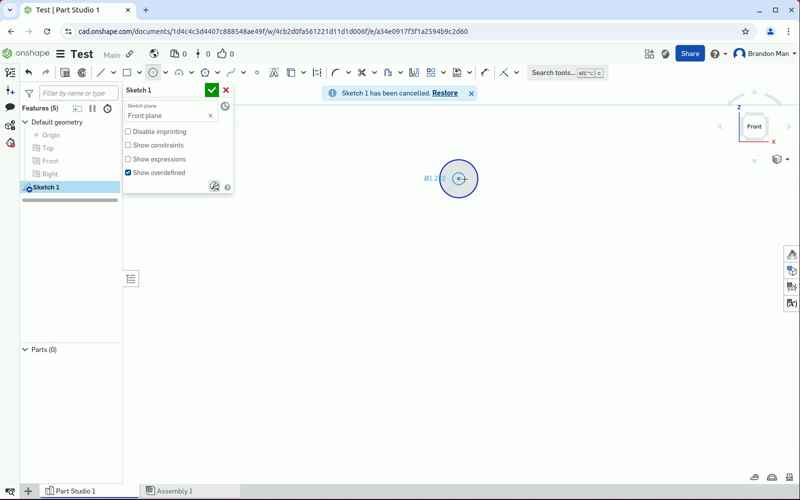
scroll(6)
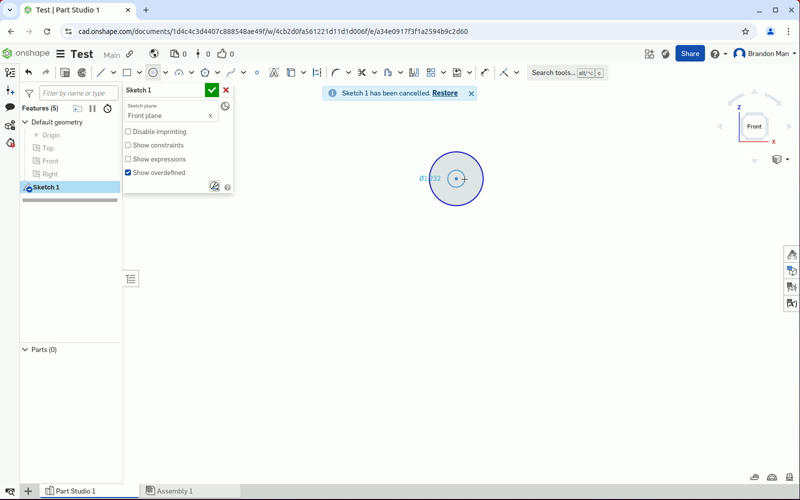
scroll(6)
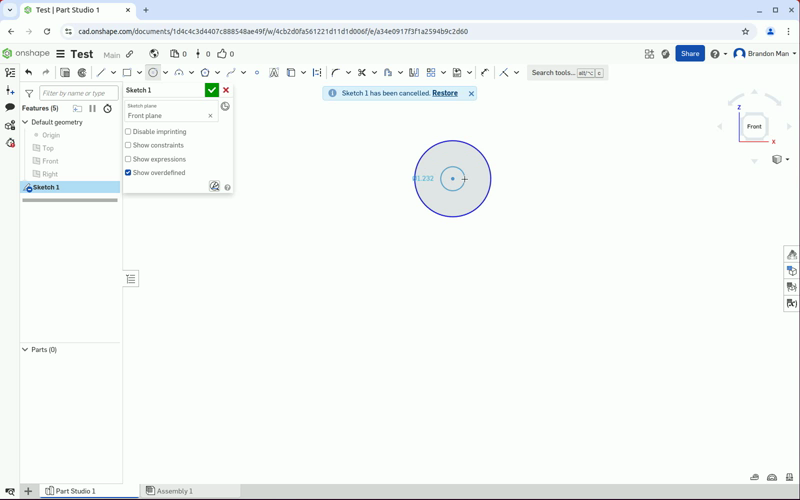
scroll(6)
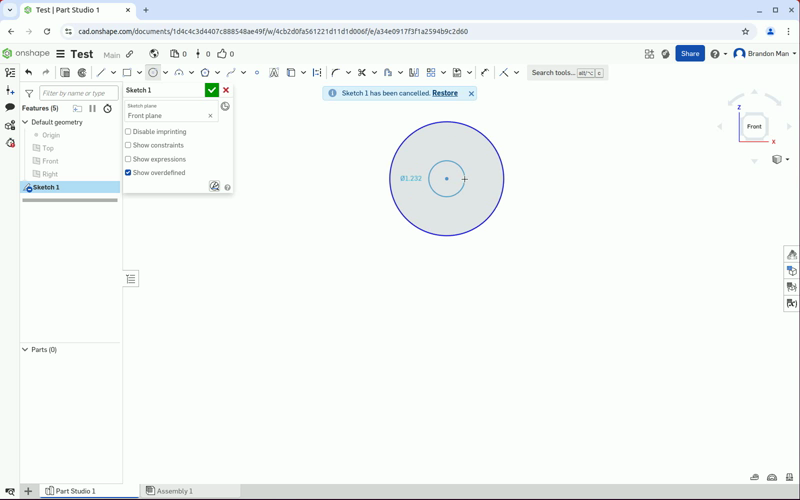
scroll(6)
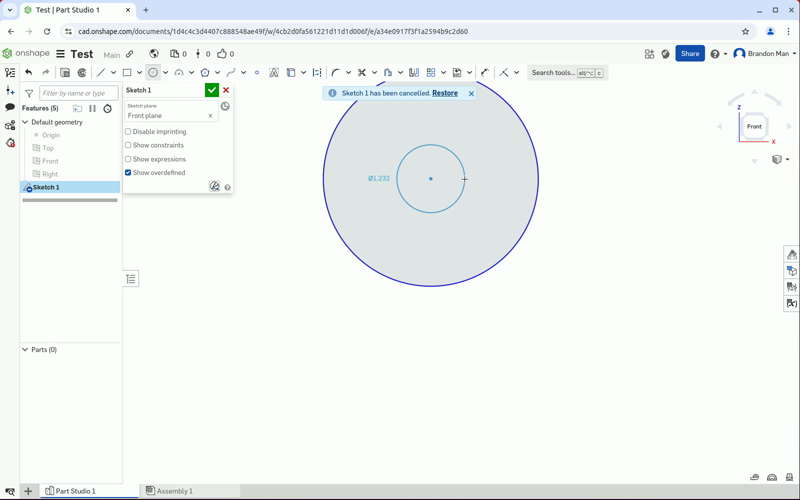
click(464, 178)
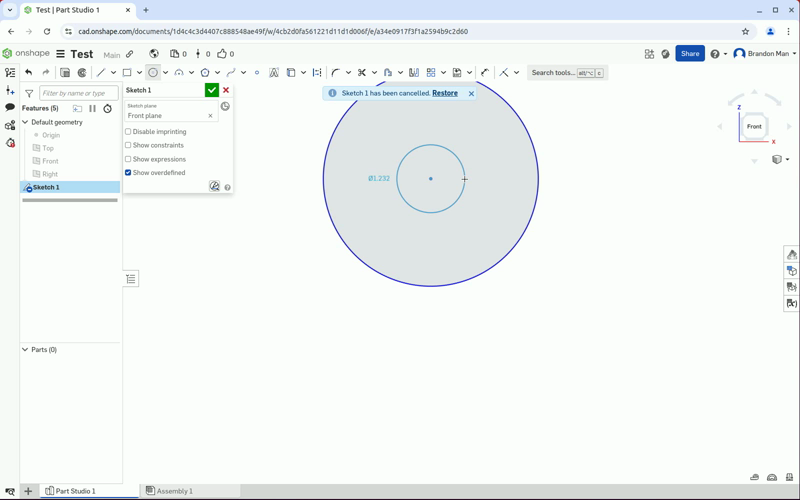
scroll(-6)
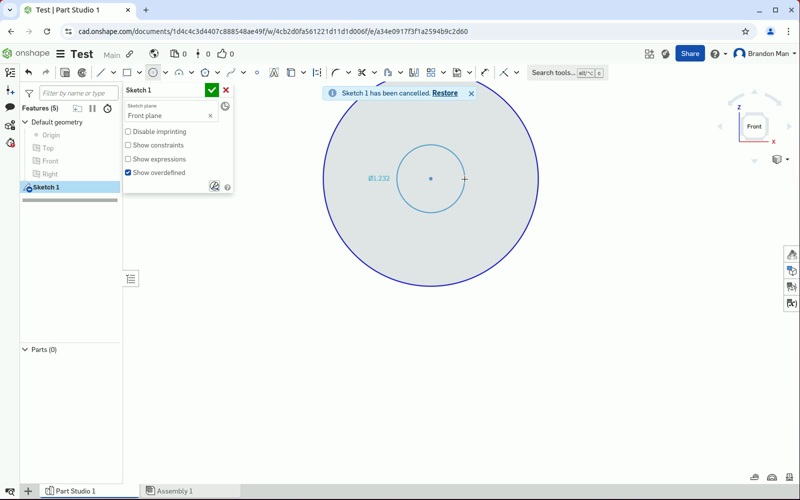
scroll(-6)
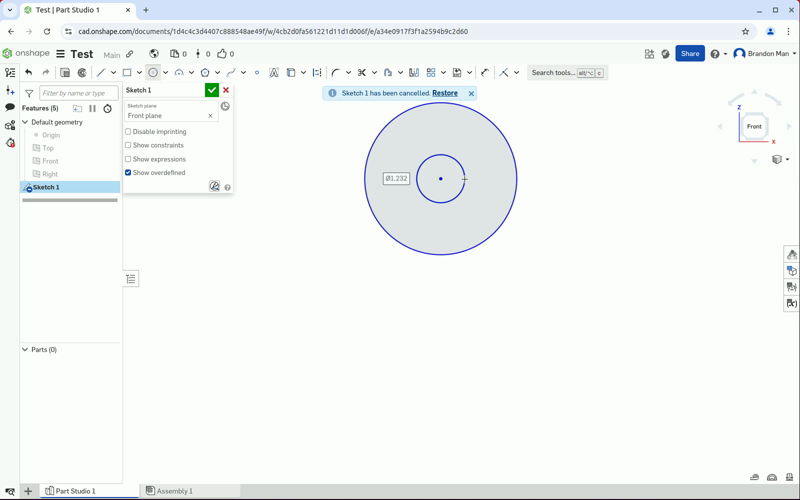
scroll(-6)
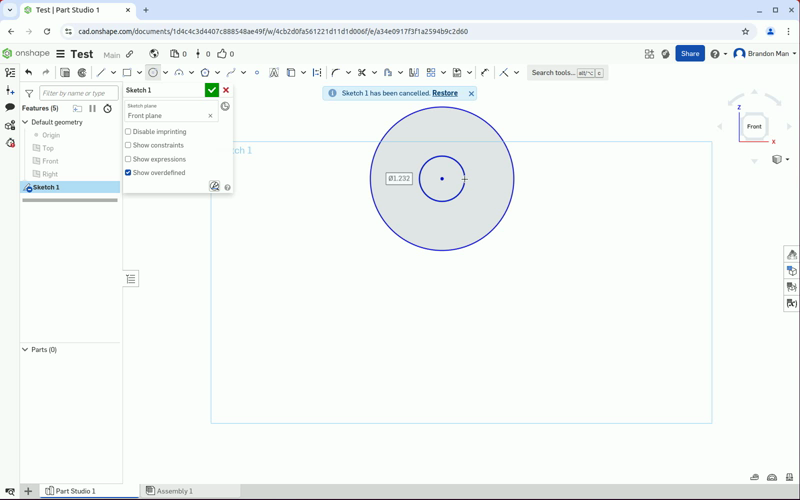
scroll(-6)
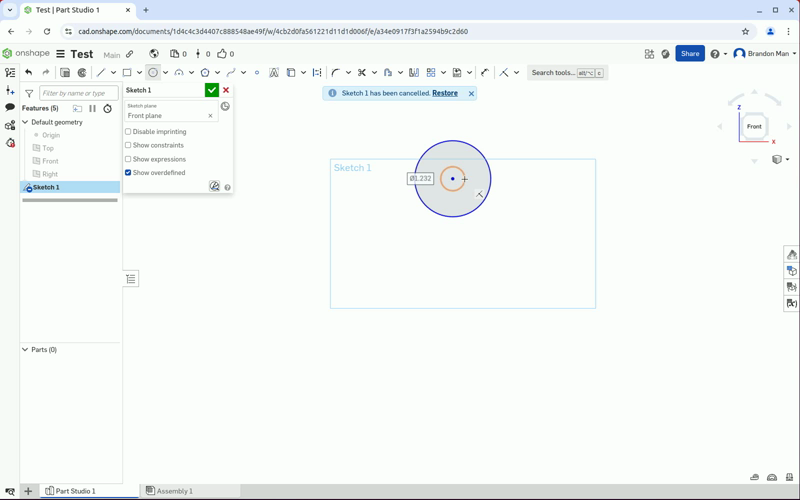
scroll(-6)
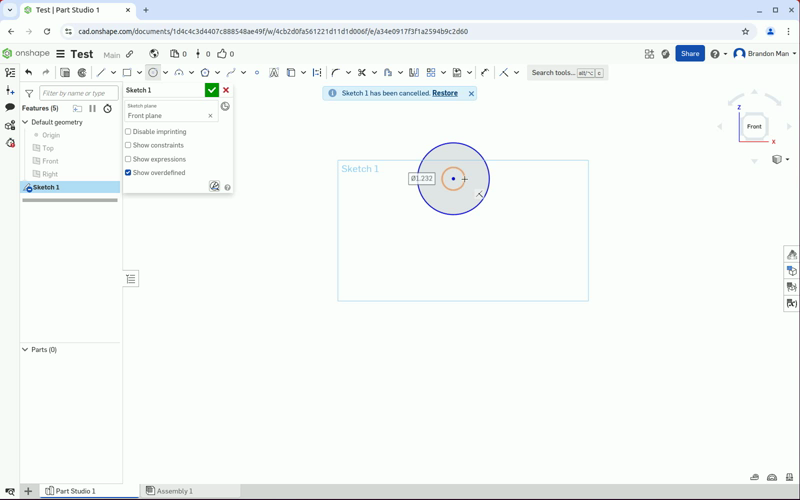
scroll(-6)
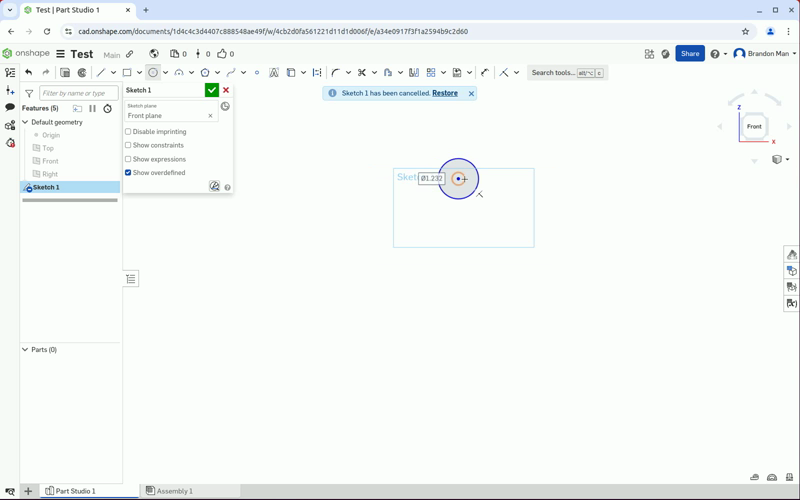
scroll(-6)
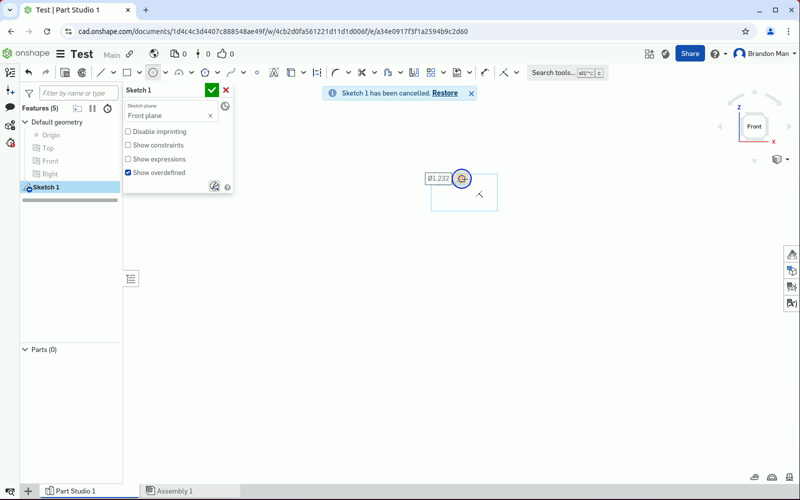
key(esc)
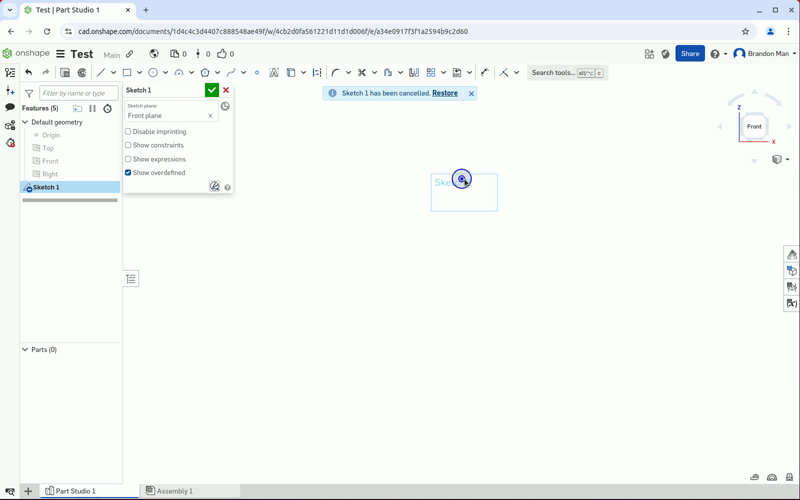
mouse_move(465, 179)
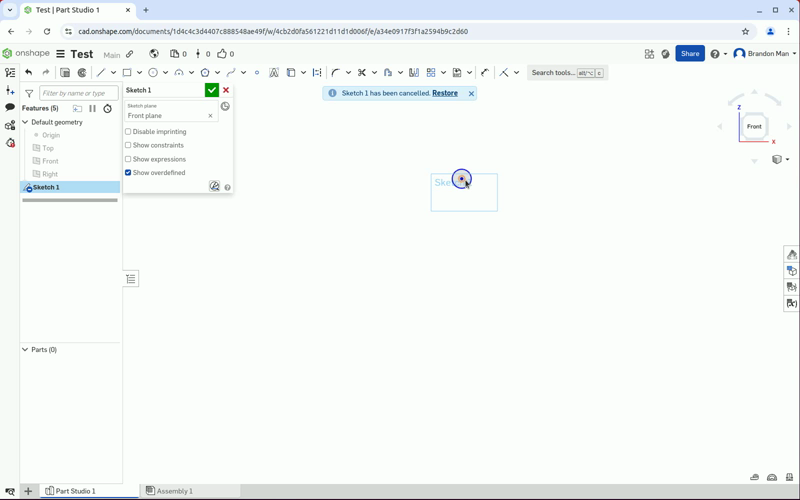
scroll(6)
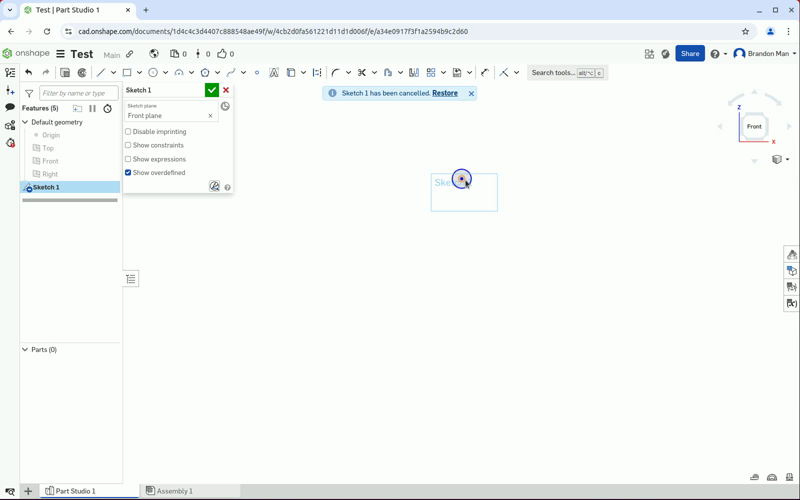
scroll(6)
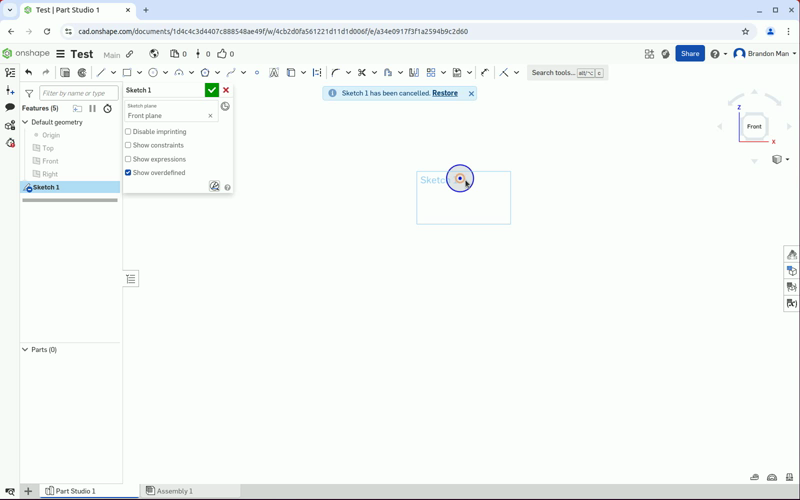
scroll(6)
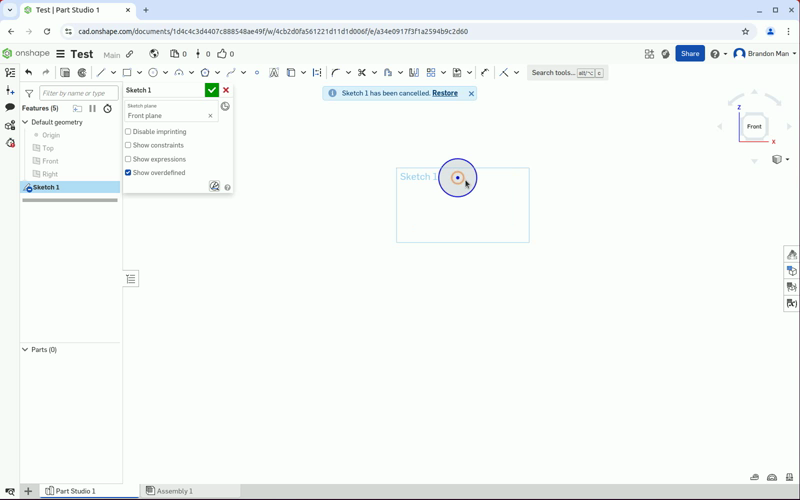
scroll(6)
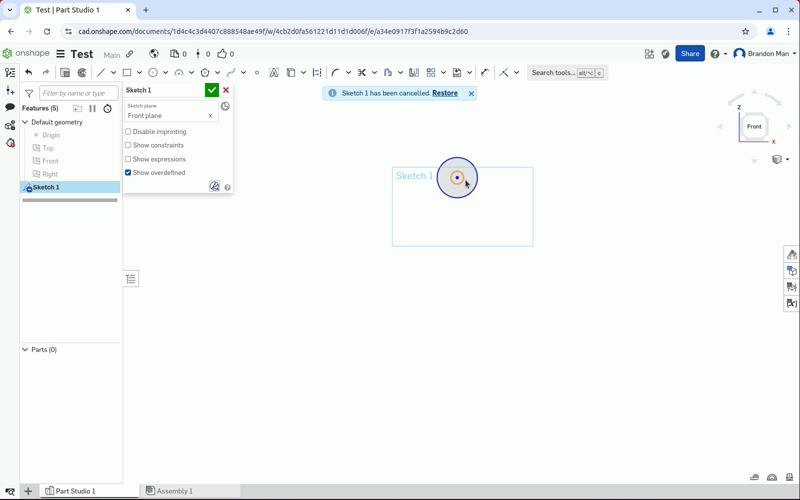
scroll(6)
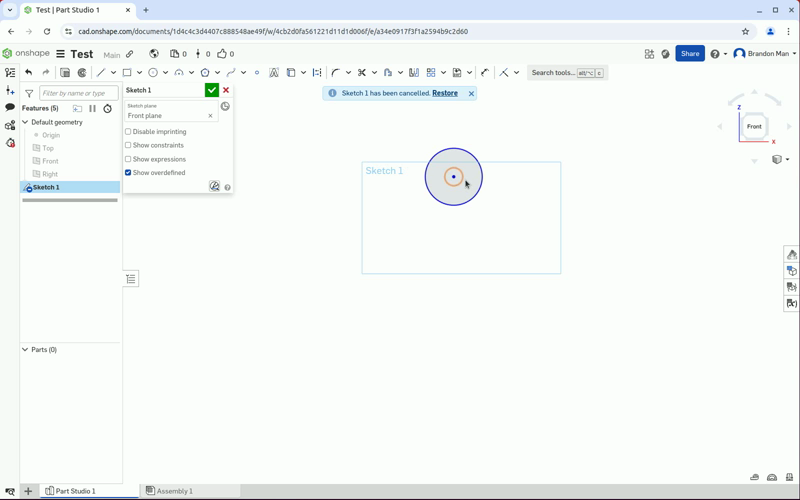
scroll(6)
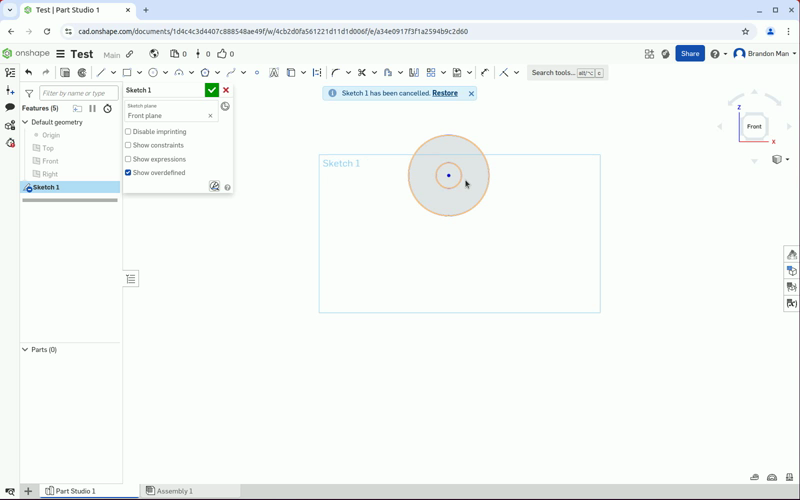
scroll(6)
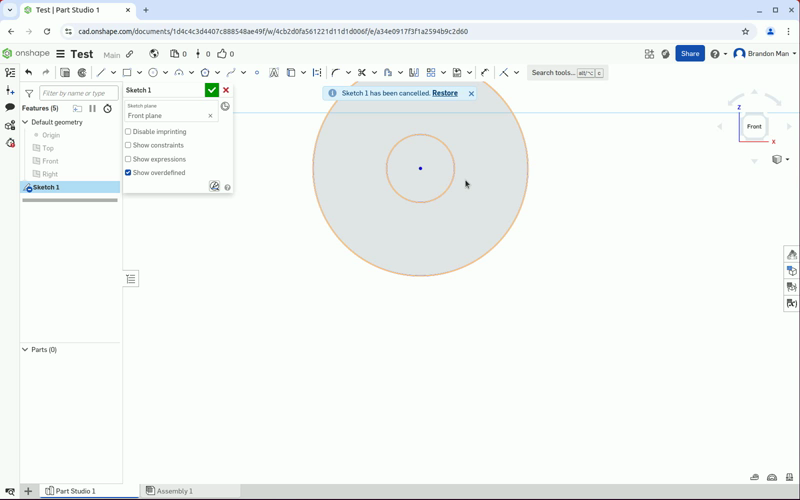
click(465, 179)
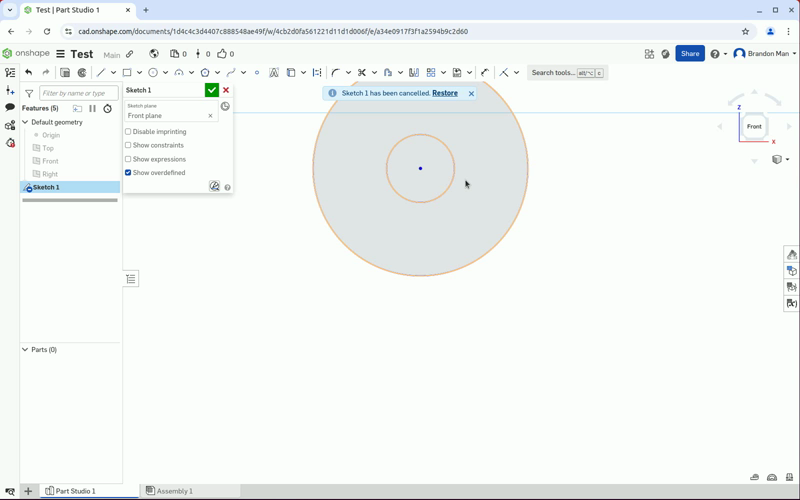
scroll(-6)
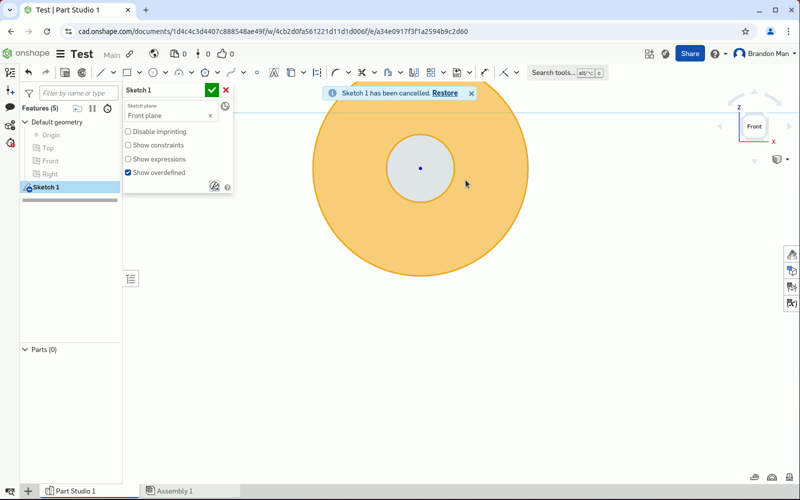
scroll(-6)
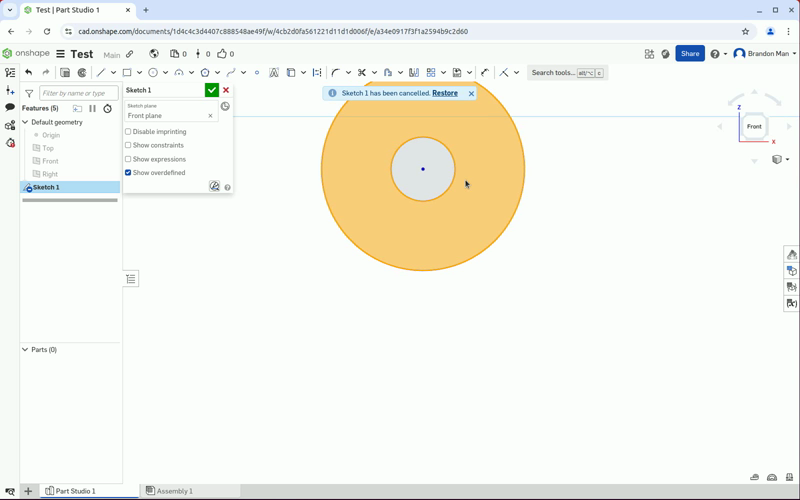
scroll(-6)
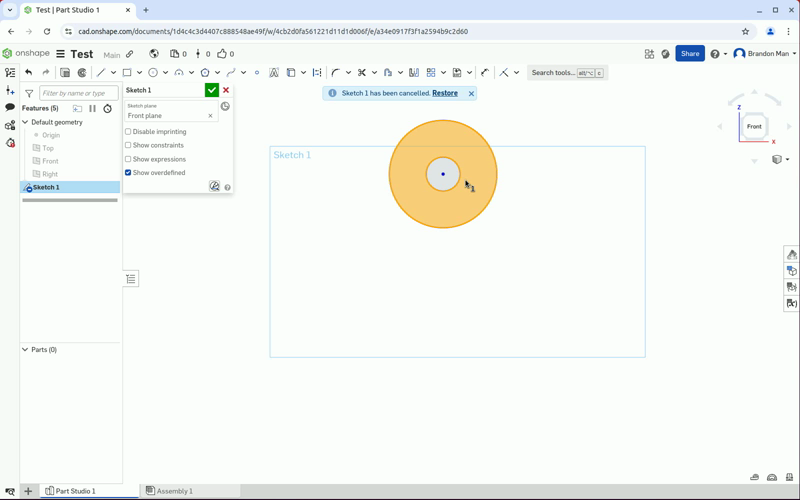
scroll(-6)
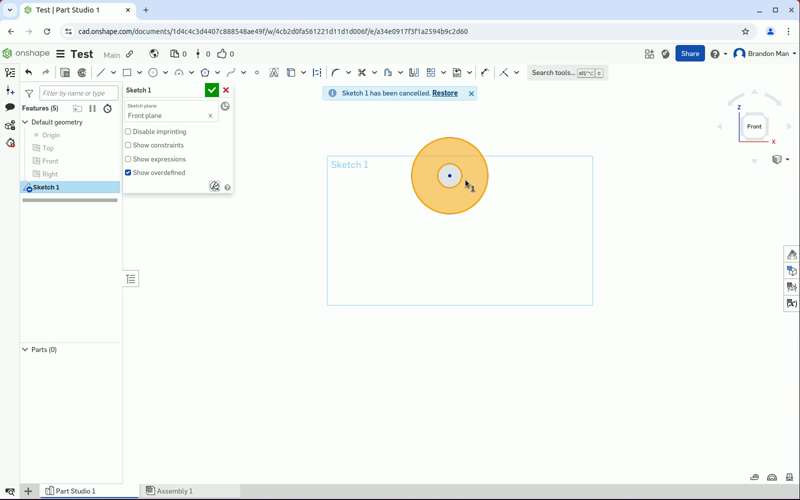
scroll(-6)
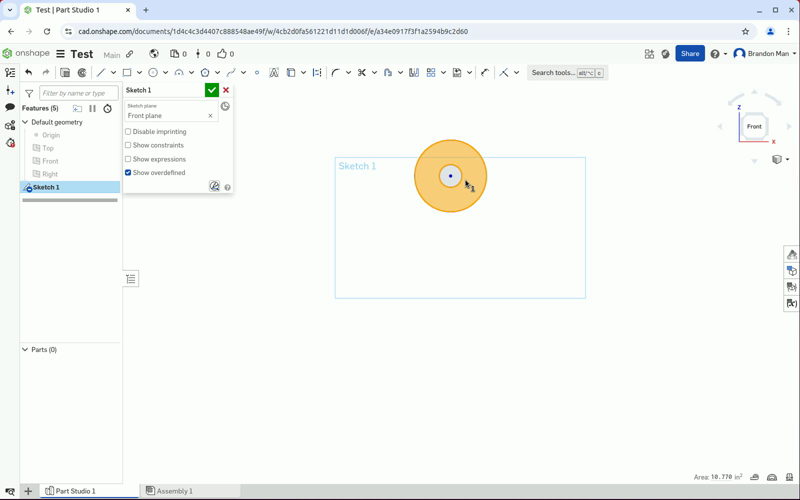
scroll(-6)
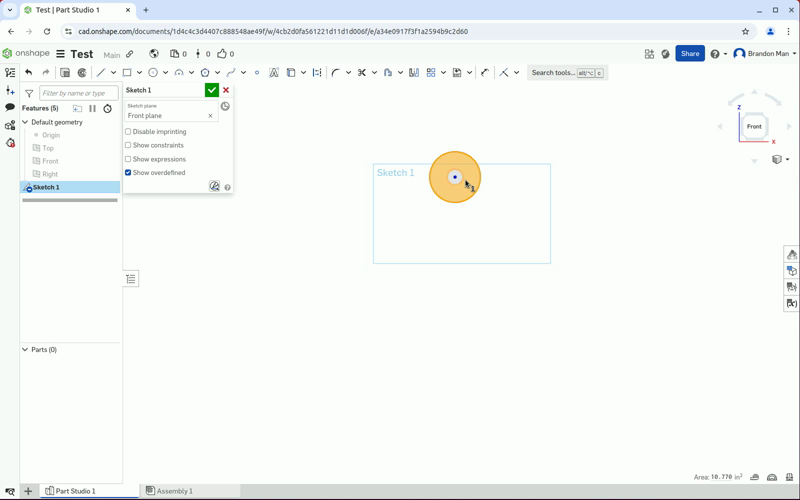
scroll(-6)
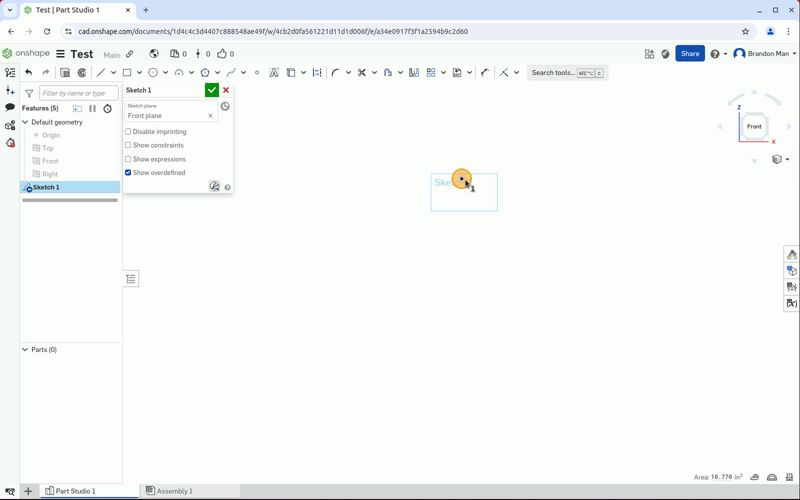
mouse_move(73, 352)
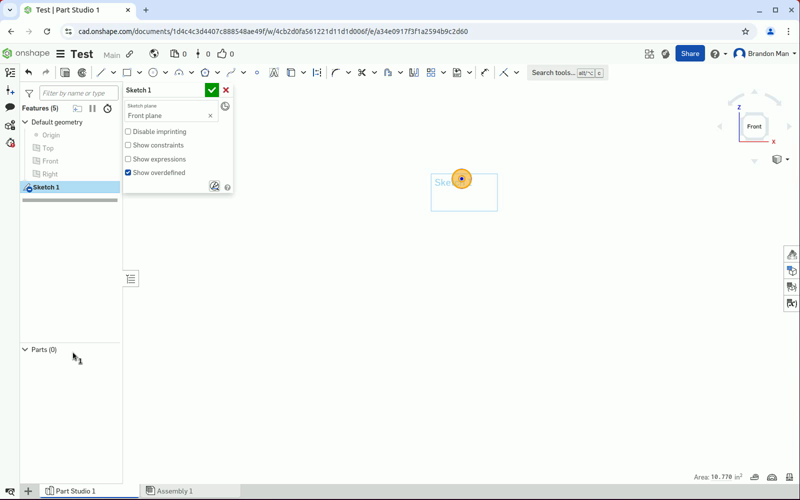
key(shift+y)
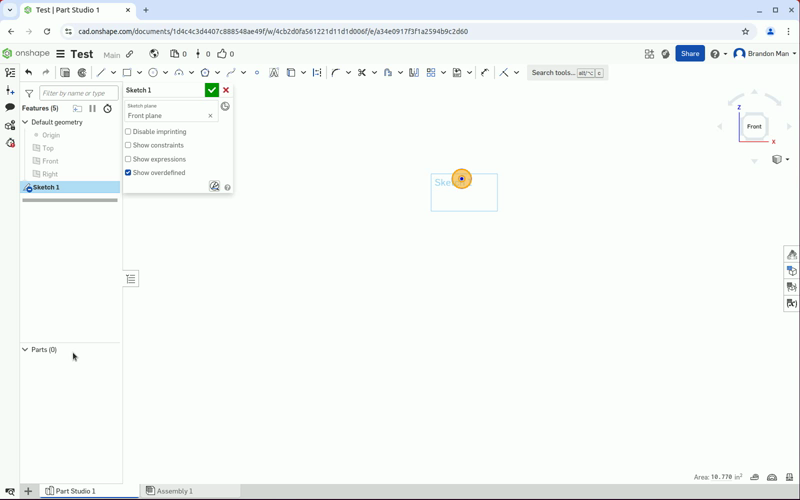
key(shift+e)
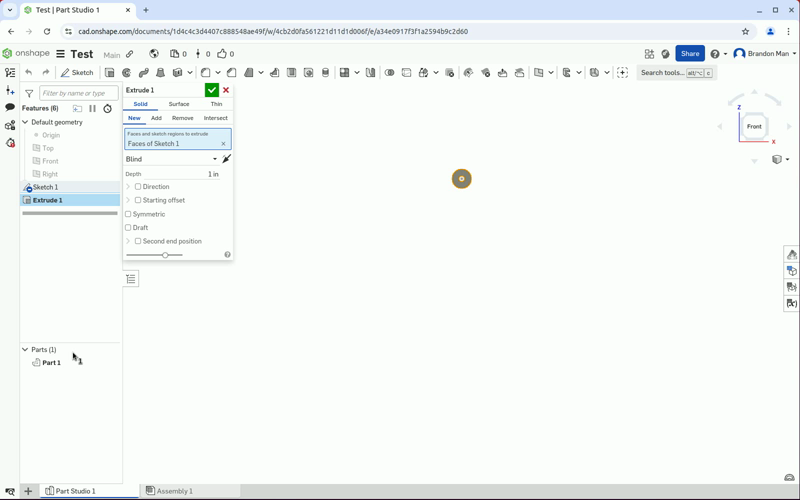
mouse_move(143, 106)
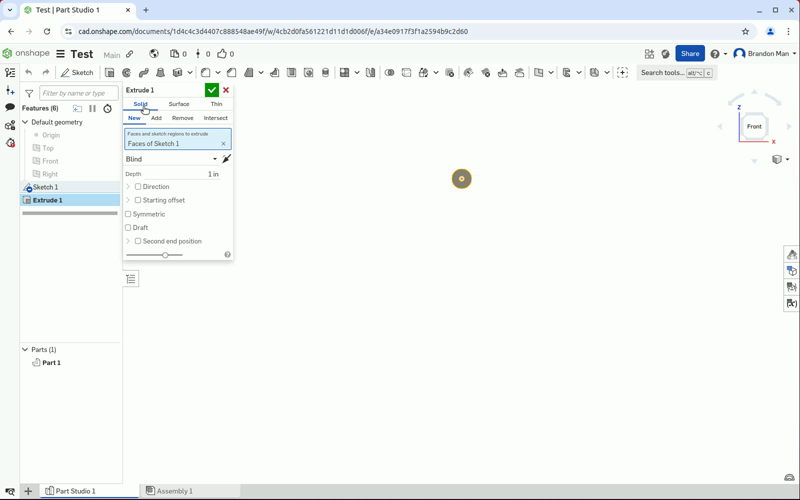
click(143, 106)
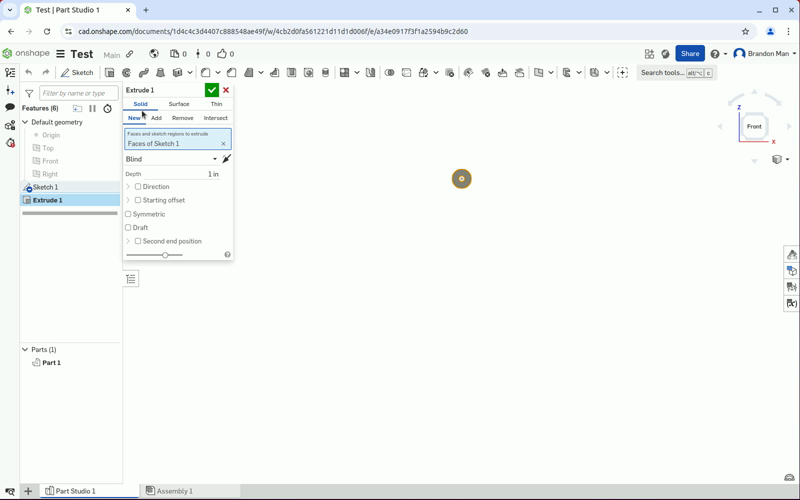
mouse_move(137, 120)
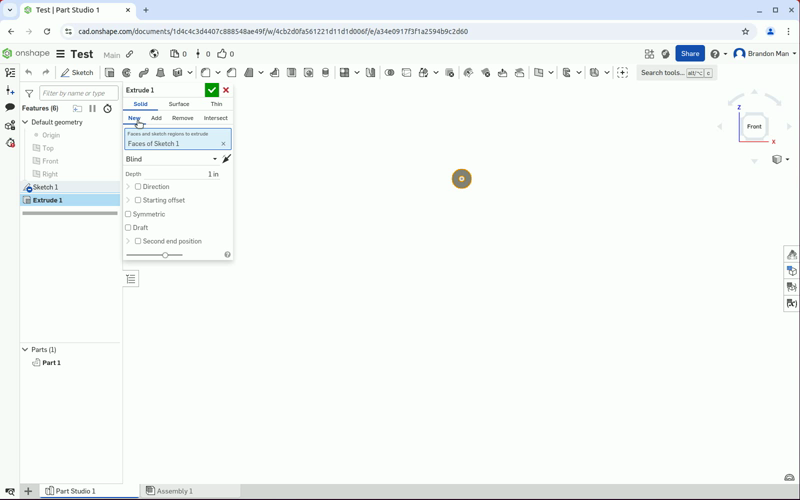
click(137, 120)
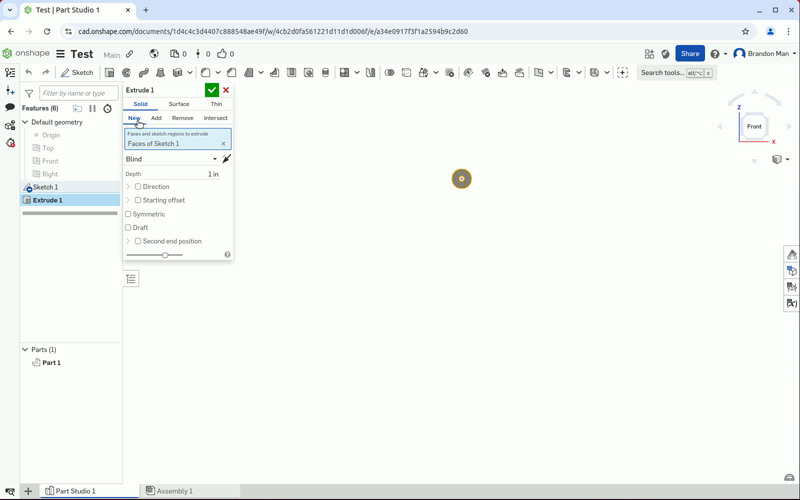
key(tab, 4)
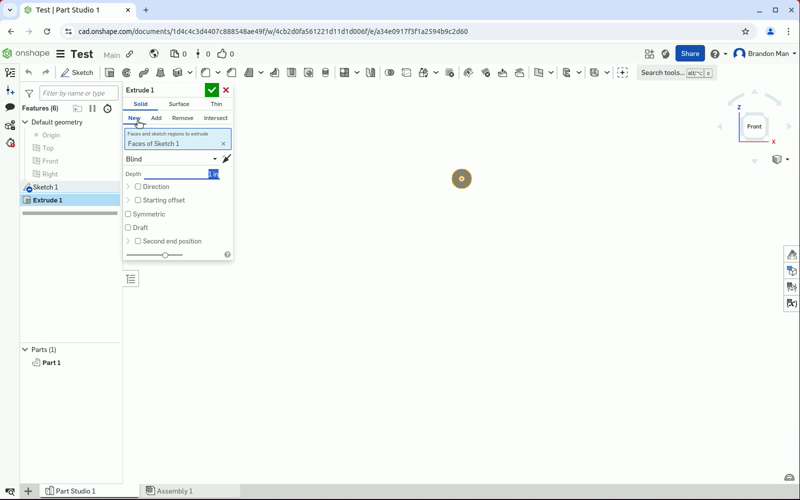
text(0.481)
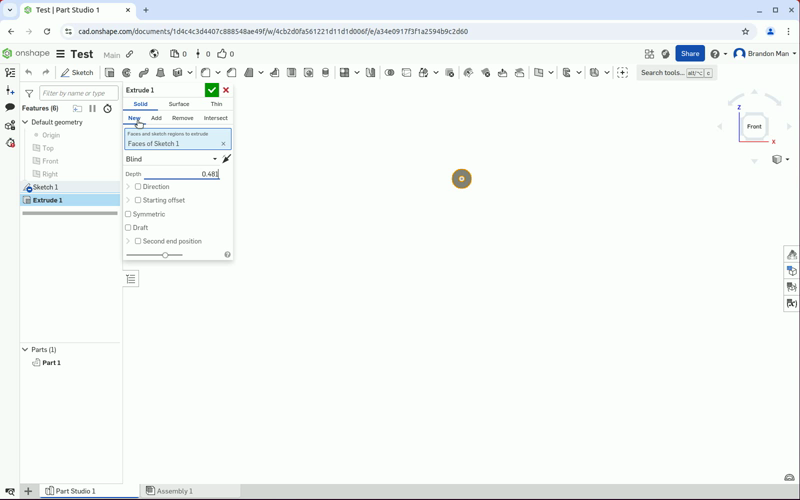
key(enter)
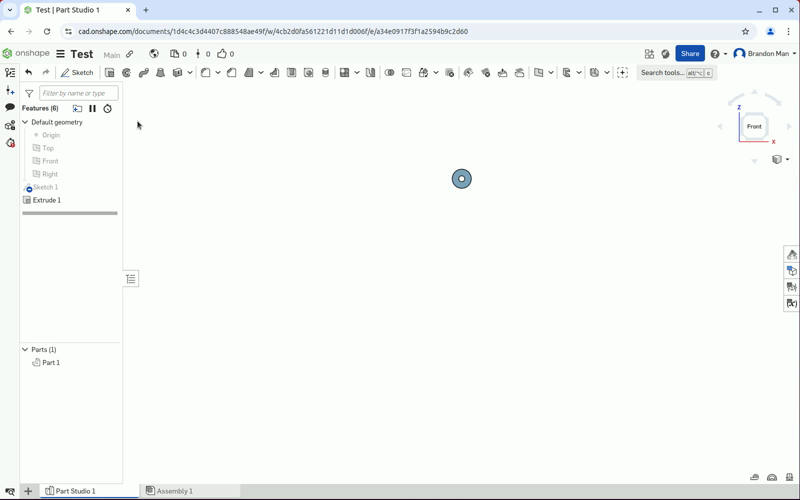
key(shift+h)
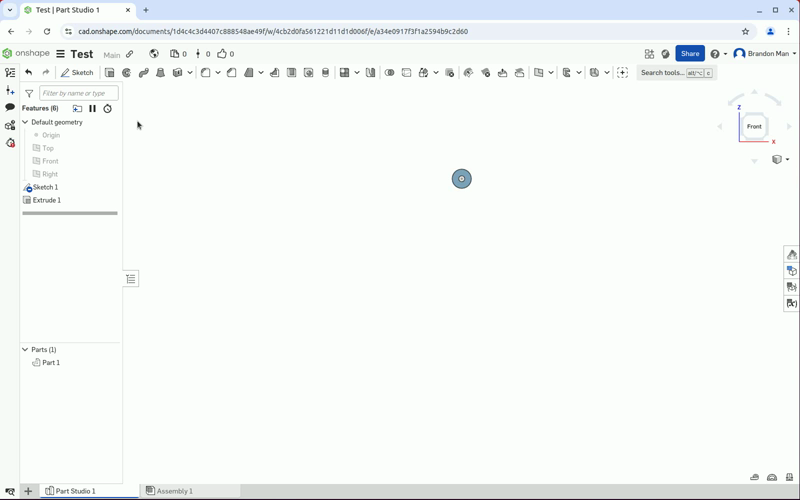
key(shift+h)
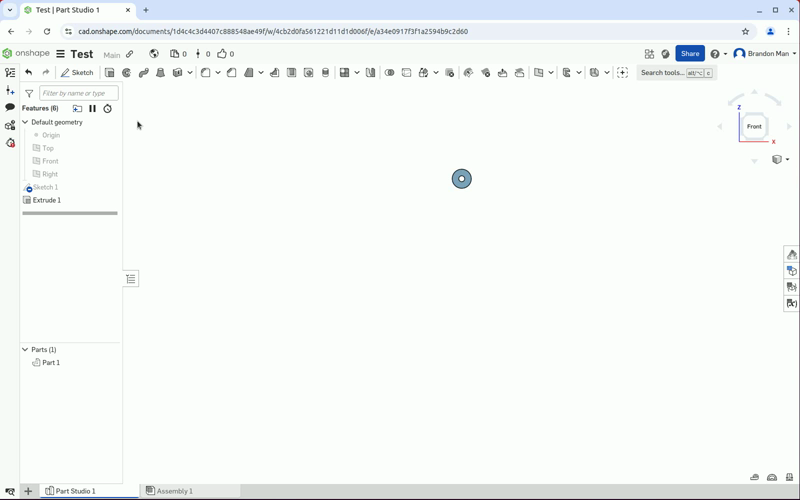
mouse_move(73, 189)
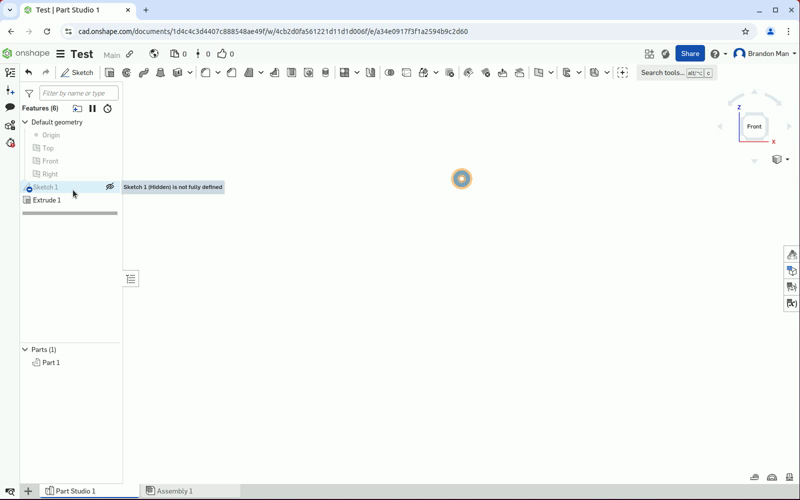
click(73, 189)
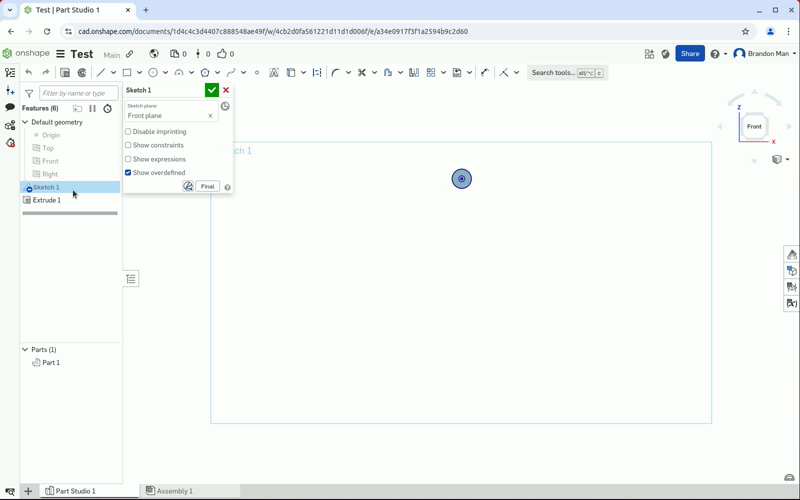
mouse_move(229, 92)
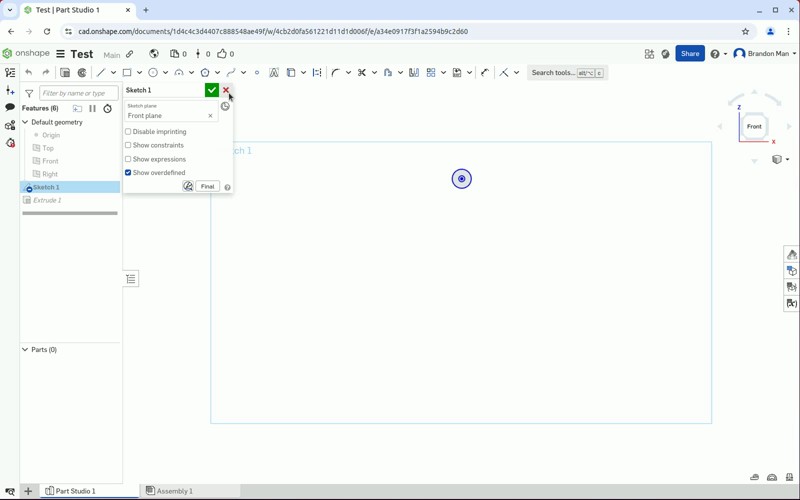
click(229, 92)
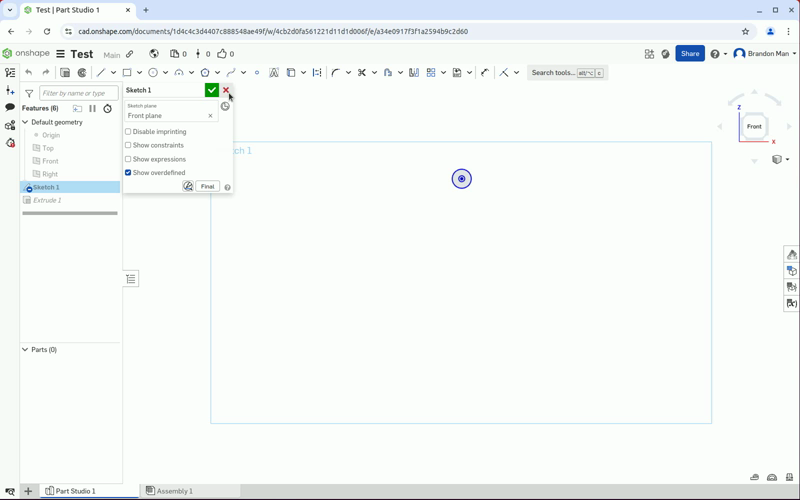
key(shift+s)
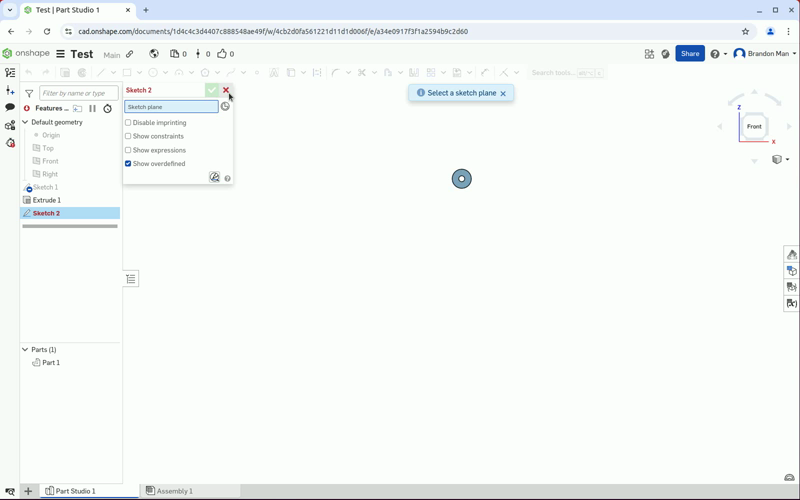
mouse_move(73, 163)
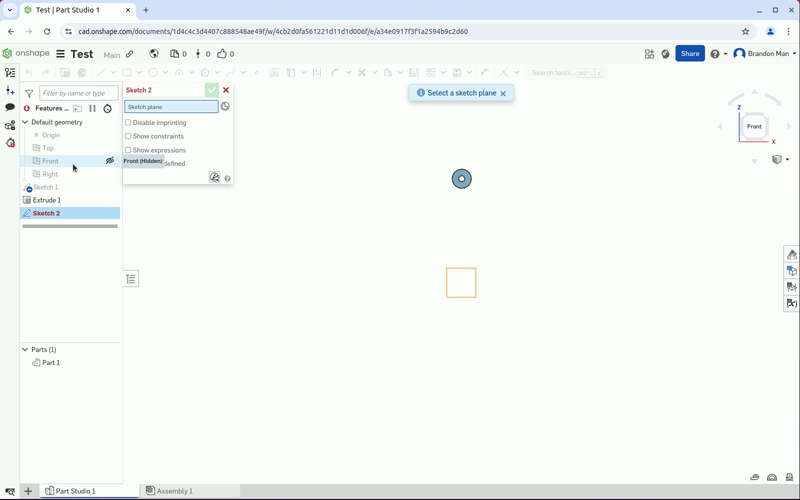
click(73, 163)
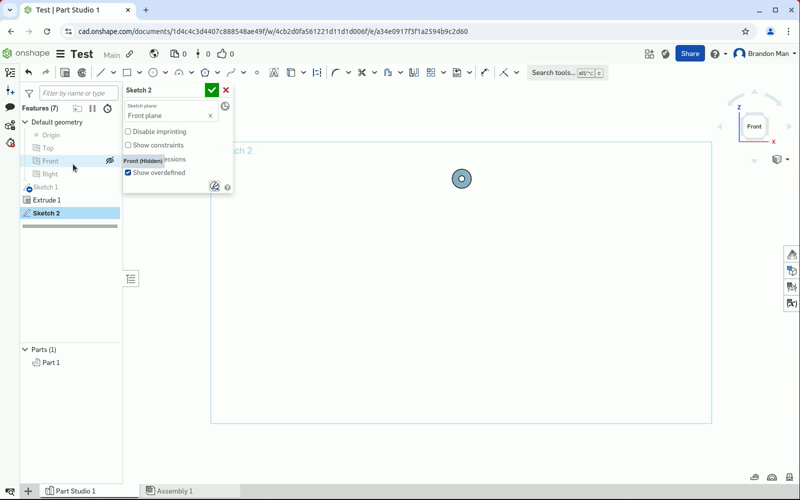
mouse_move(73, 352)
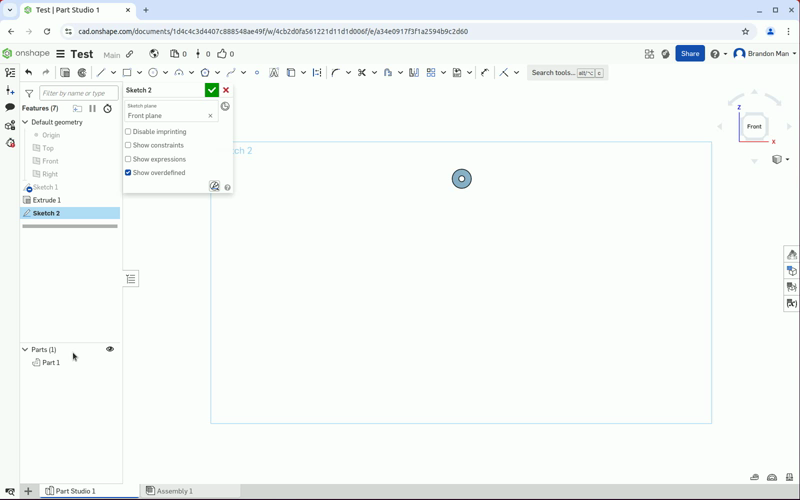
key(y)
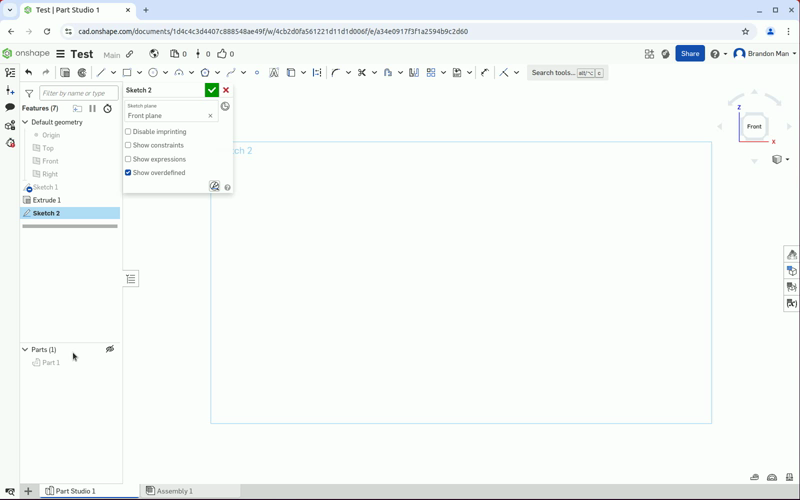
key(c)
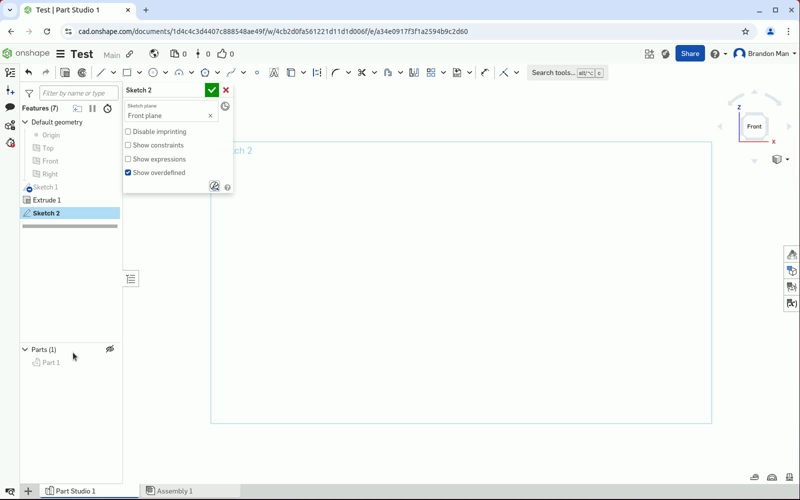
key_down(shift)
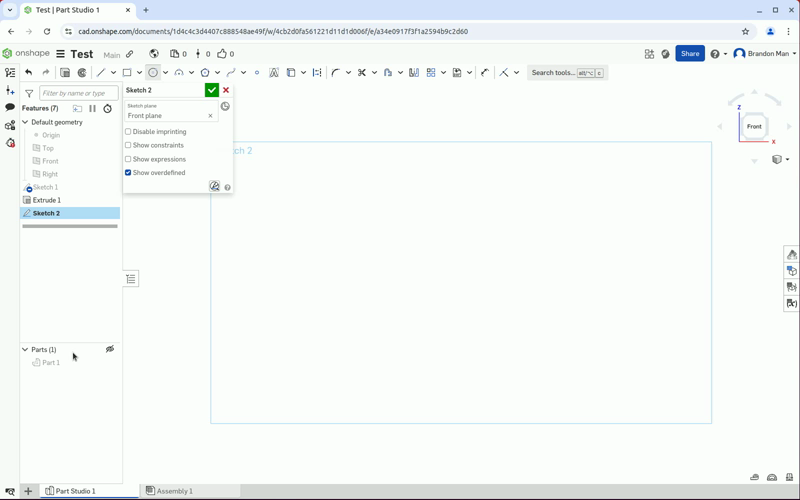
mouse_move(461, 282)
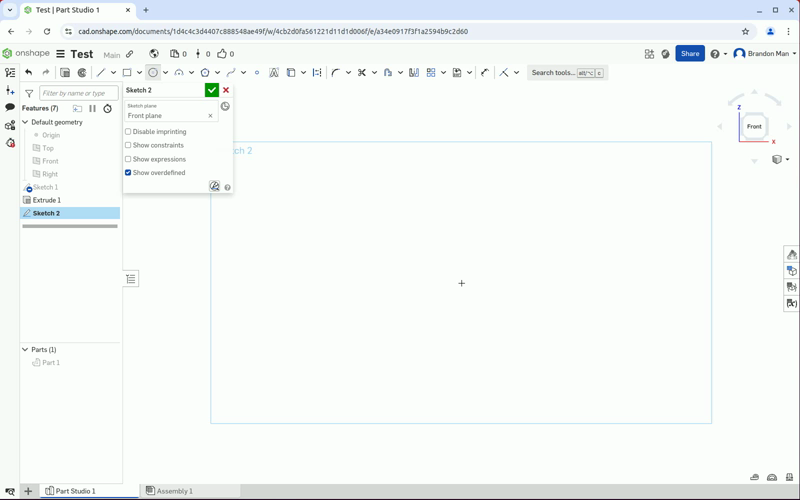
click(461, 282)
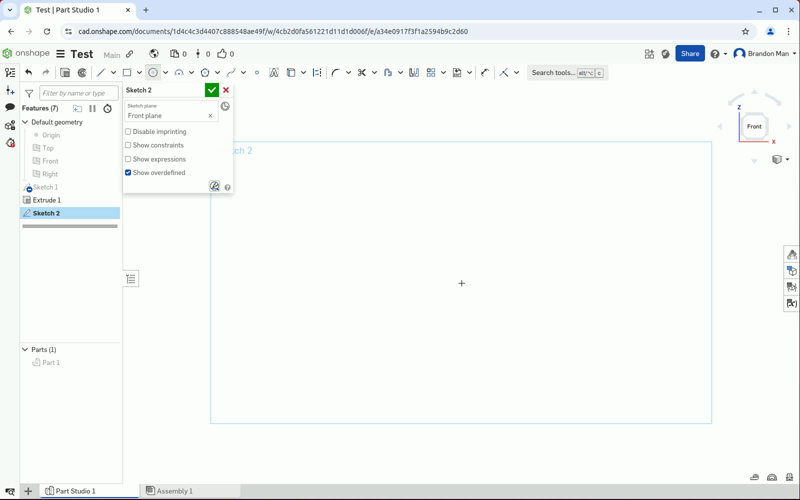
key_up(shift)
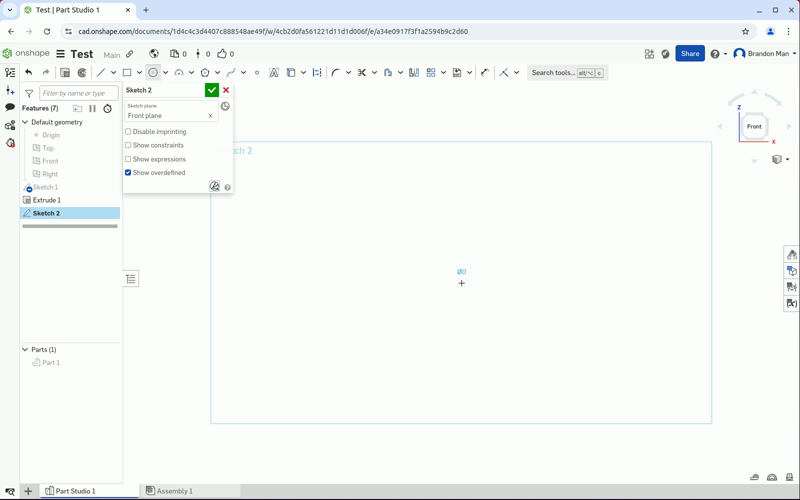
mouse_move(471, 282)
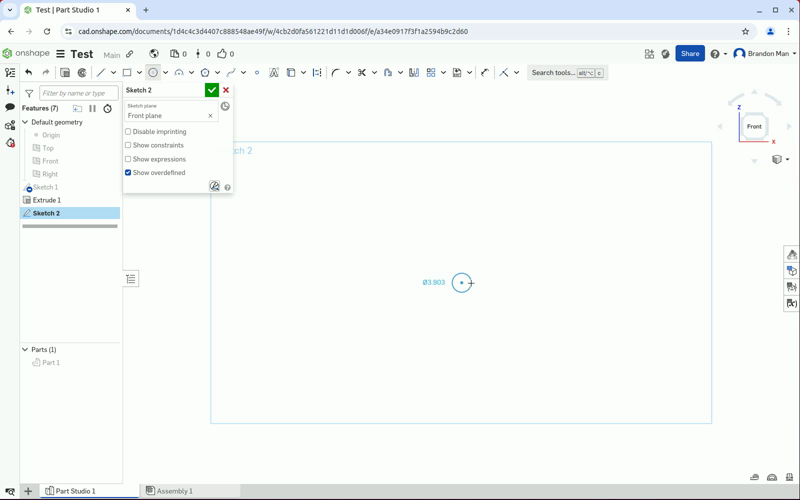
click(471, 282)
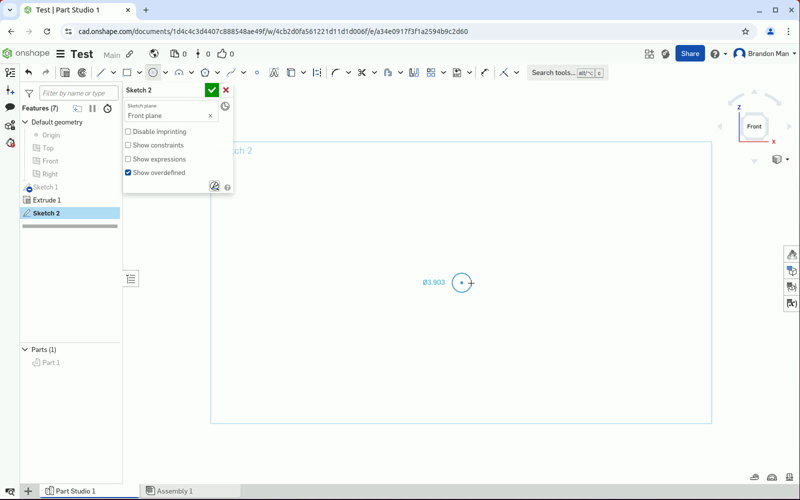
key(esc)
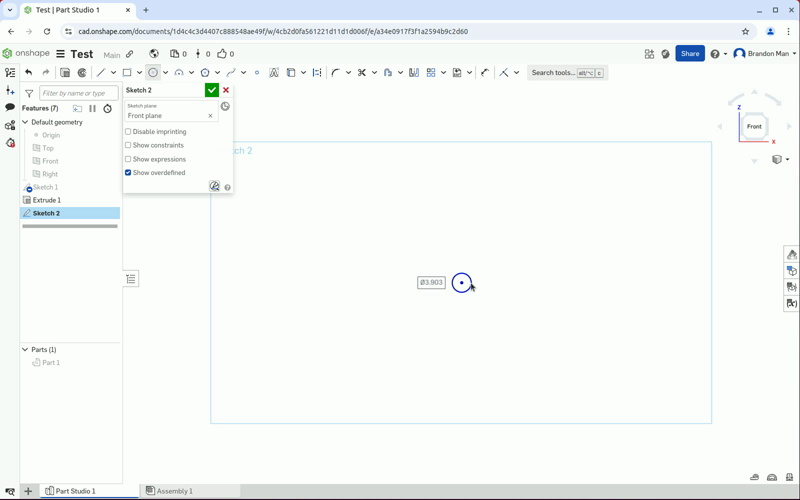
key(c)
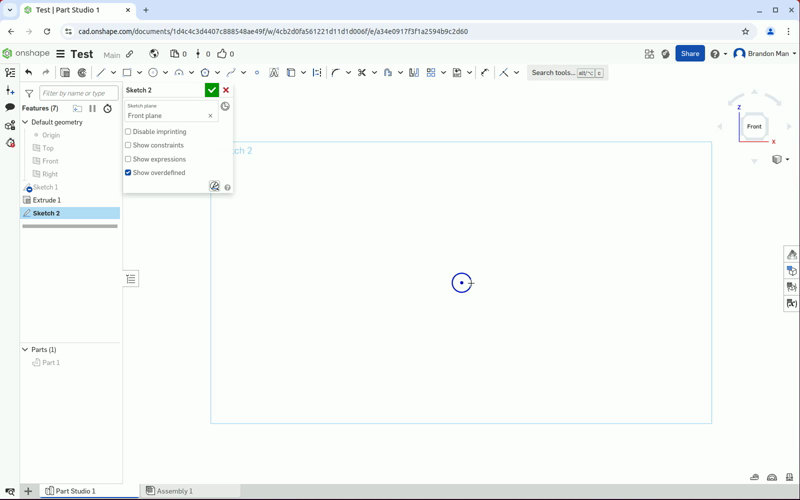
key_down(shift)
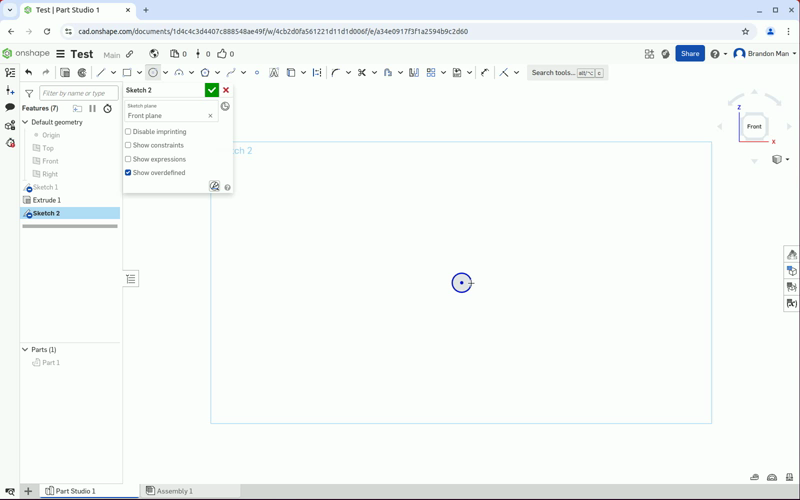
mouse_move(461, 282)
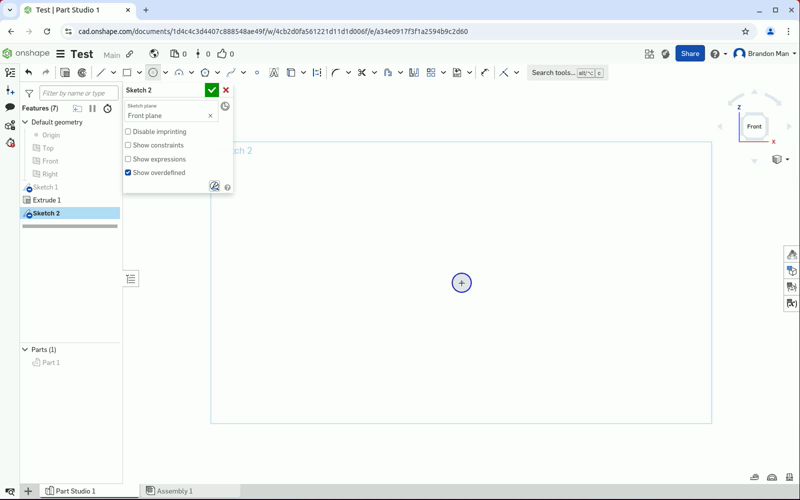
click(461, 282)
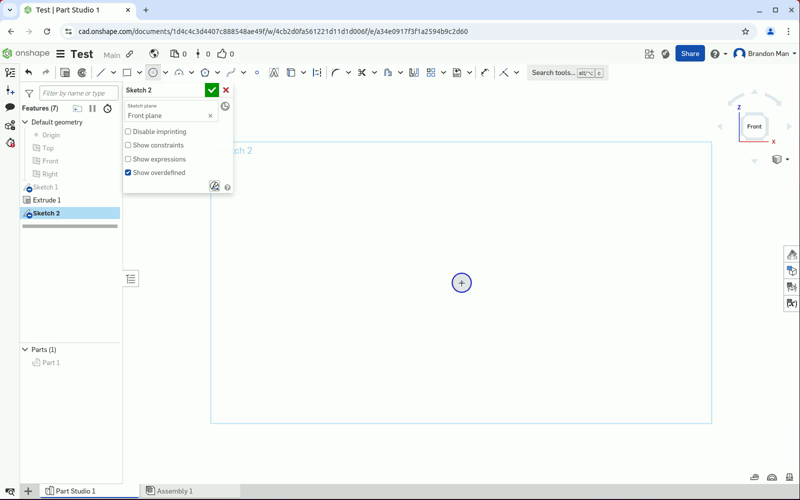
key_up(shift)
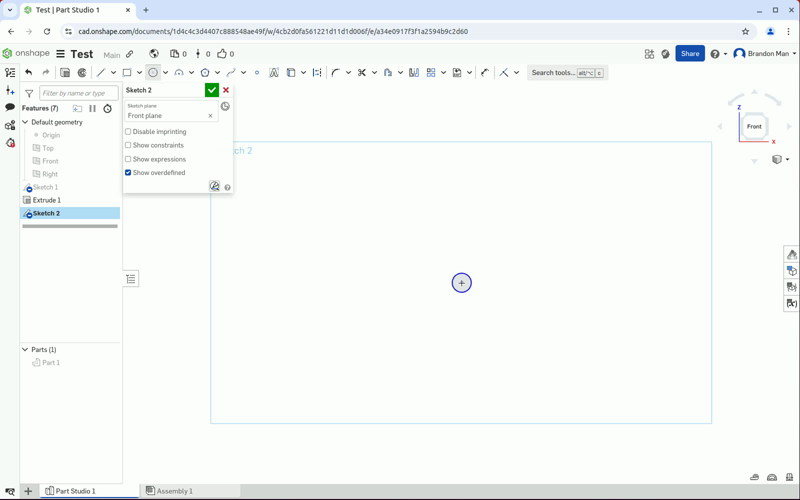
mouse_move(464, 282)
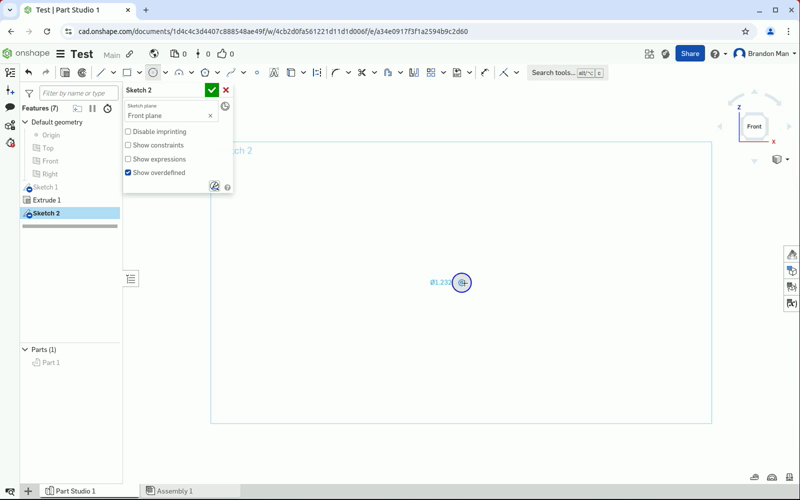
scroll(6)
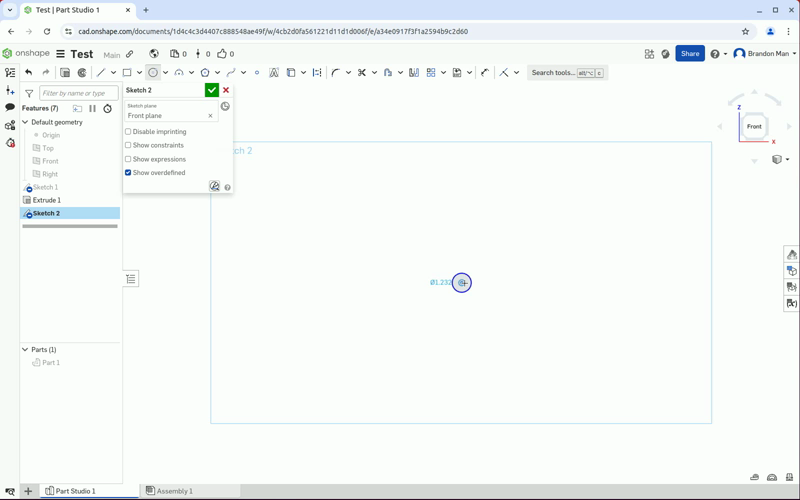
scroll(6)
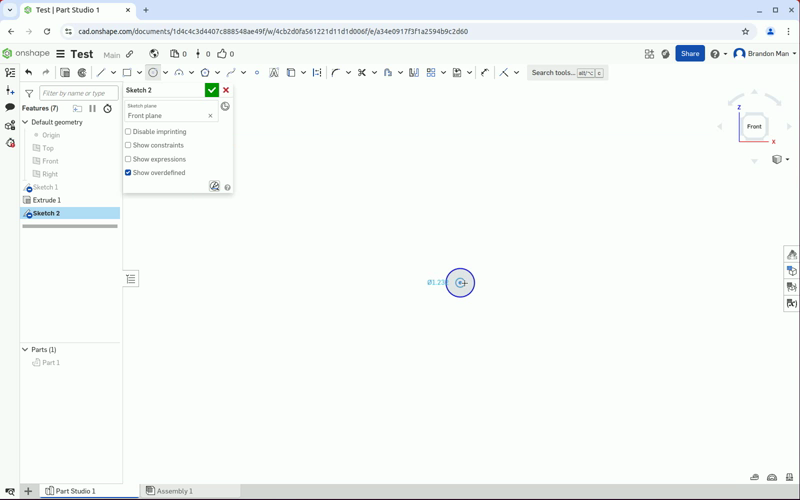
scroll(6)
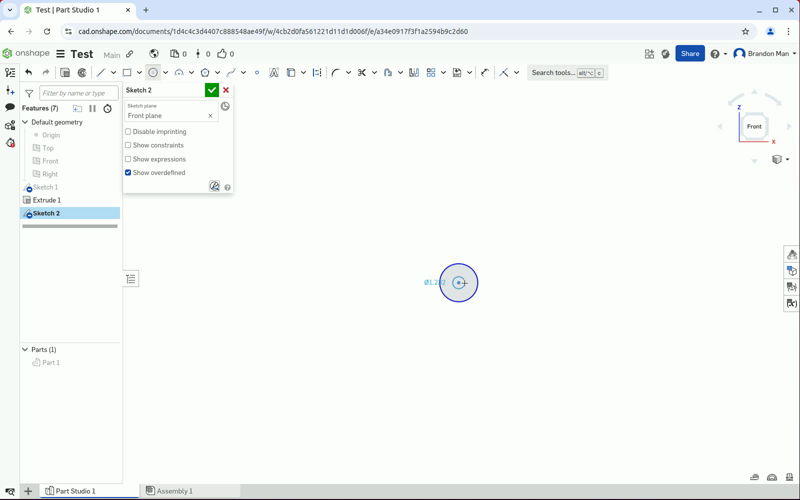
scroll(6)
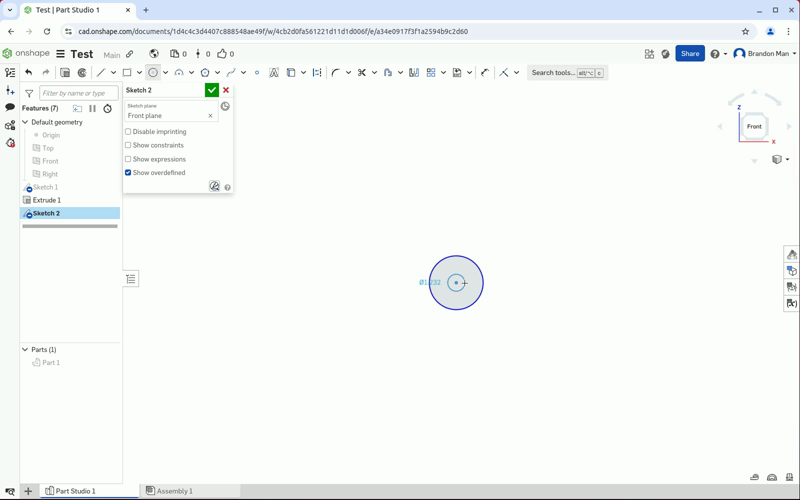
scroll(6)
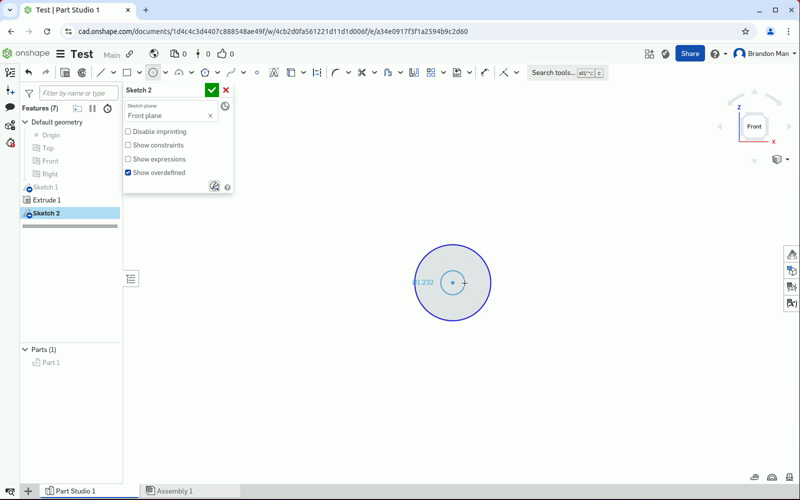
scroll(6)
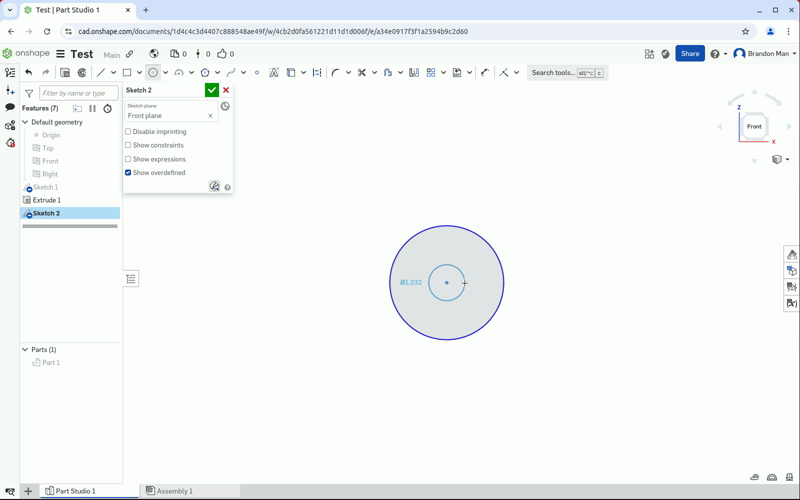
scroll(6)
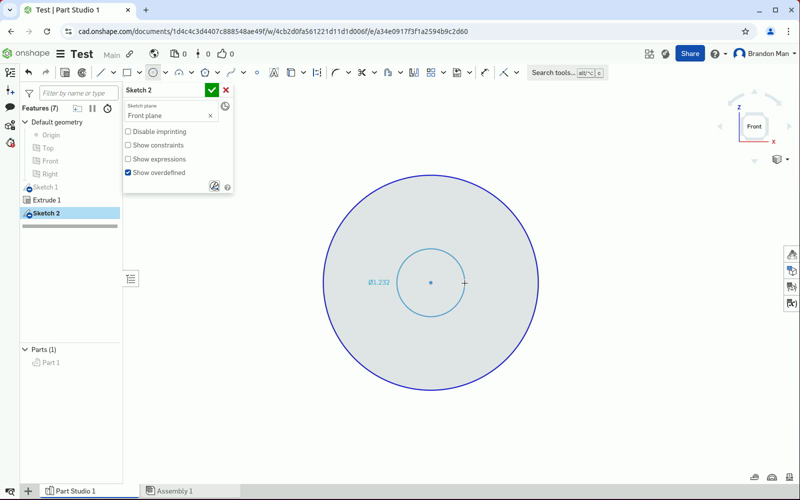
click(464, 282)
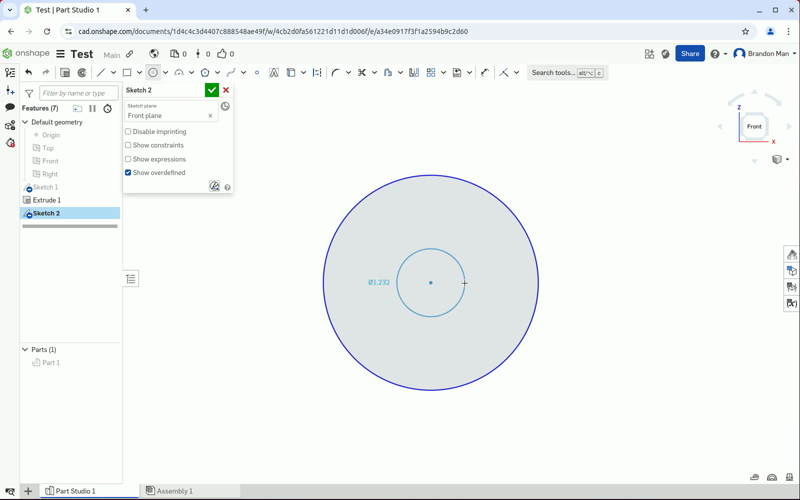
scroll(-6)
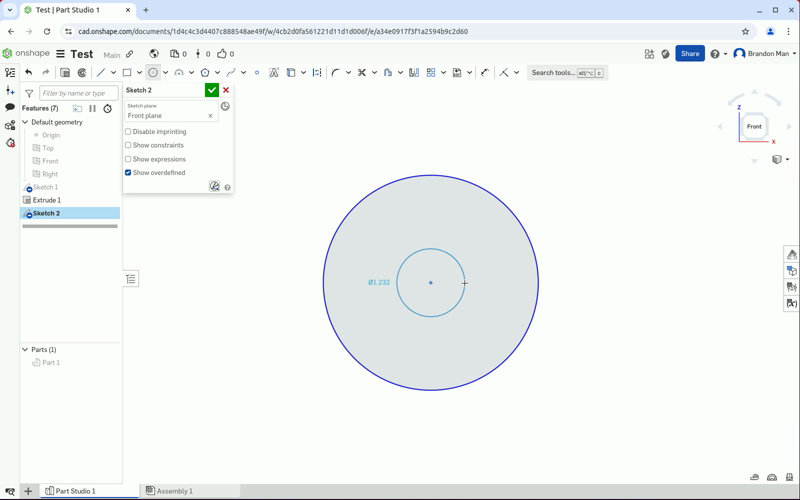
scroll(-6)
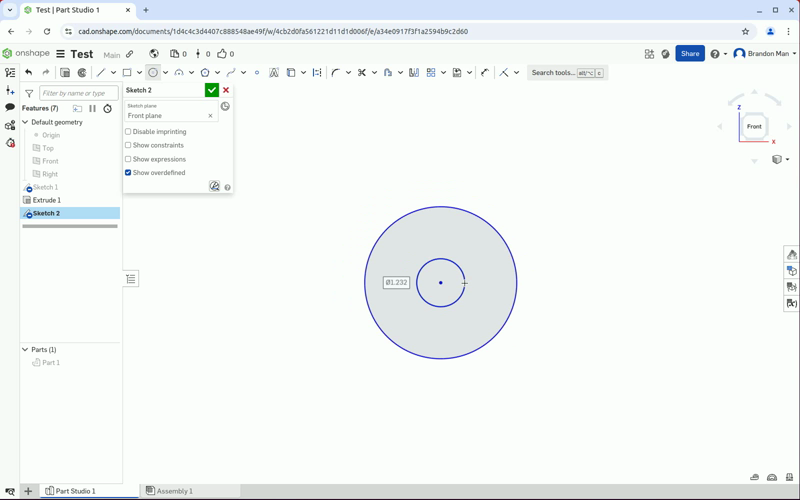
scroll(-6)
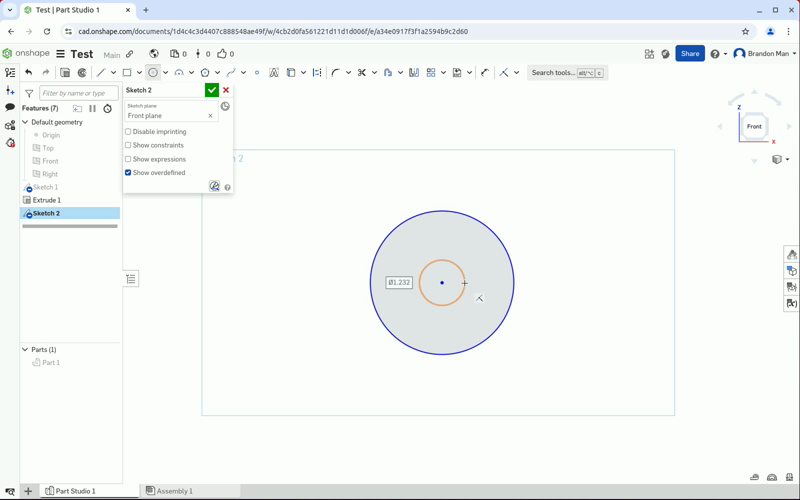
scroll(-6)
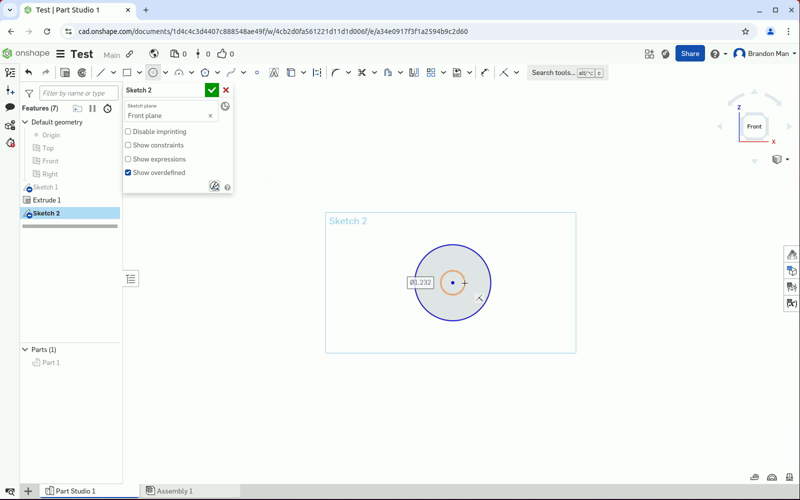
scroll(-6)
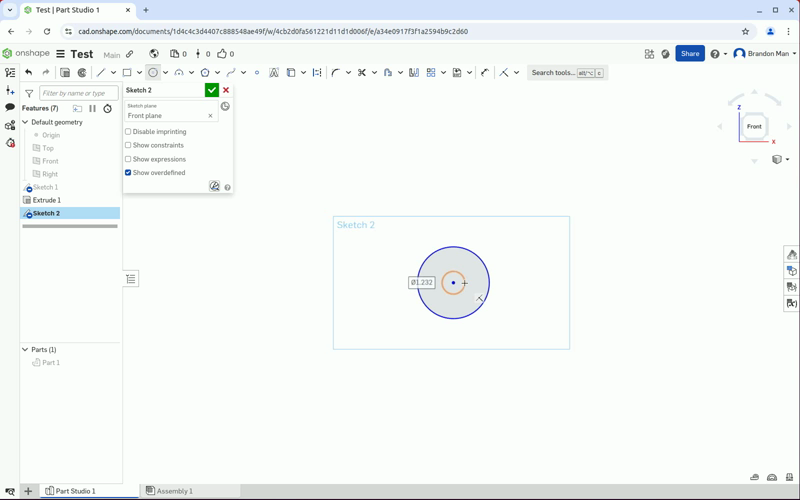
scroll(-6)
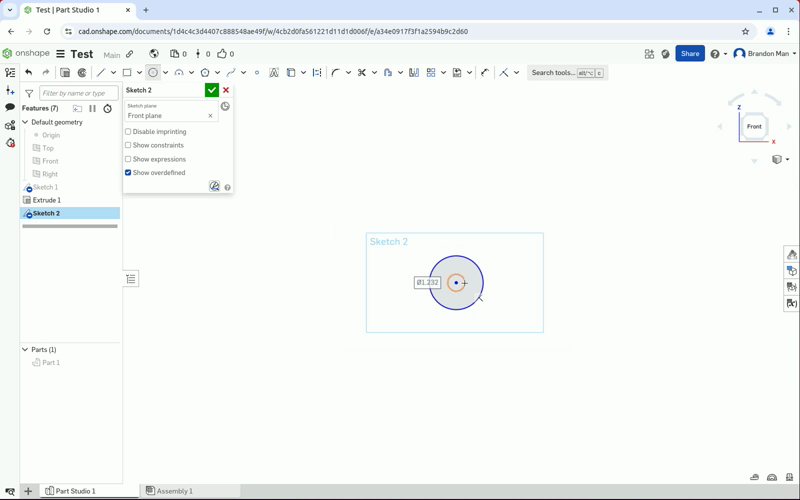
scroll(-6)
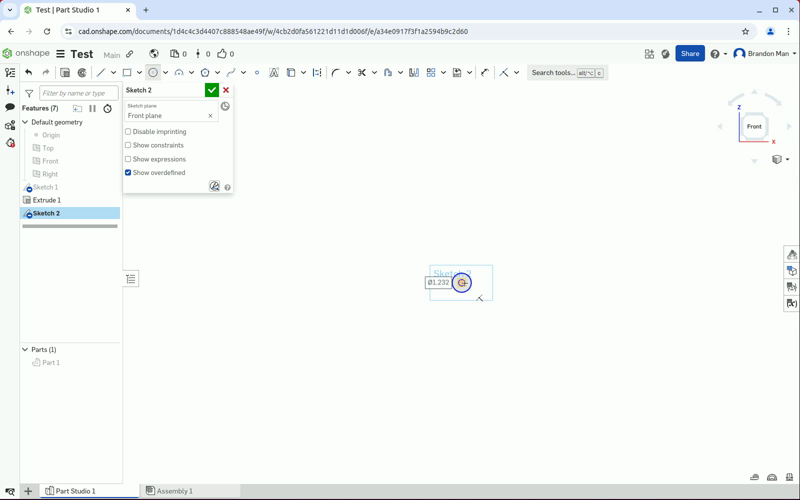
key(esc)
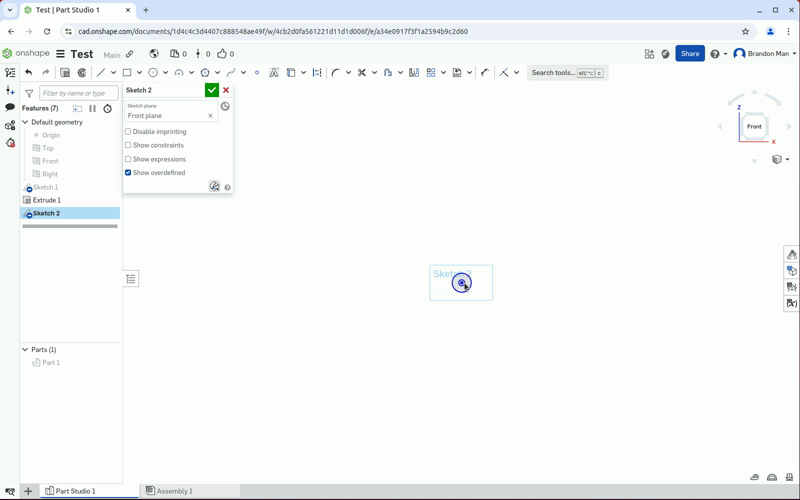
mouse_move(461, 286)
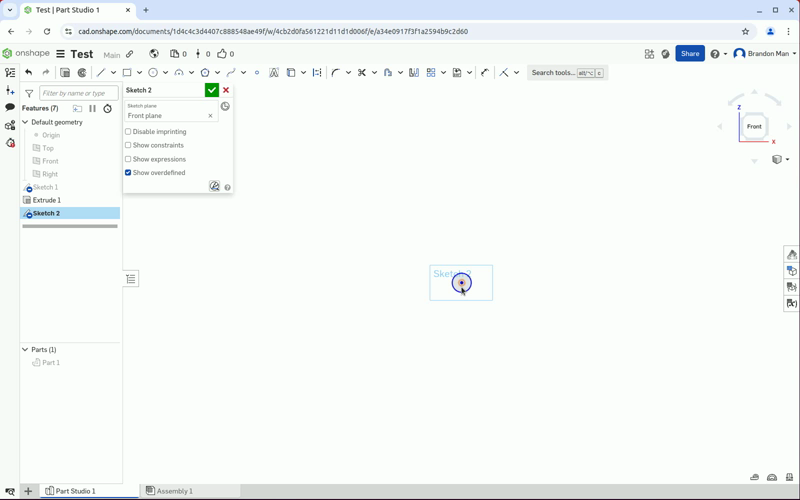
scroll(6)
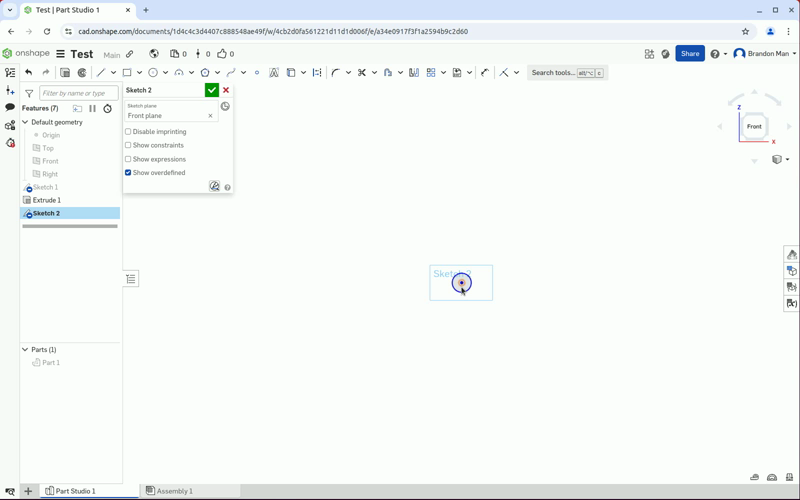
scroll(6)
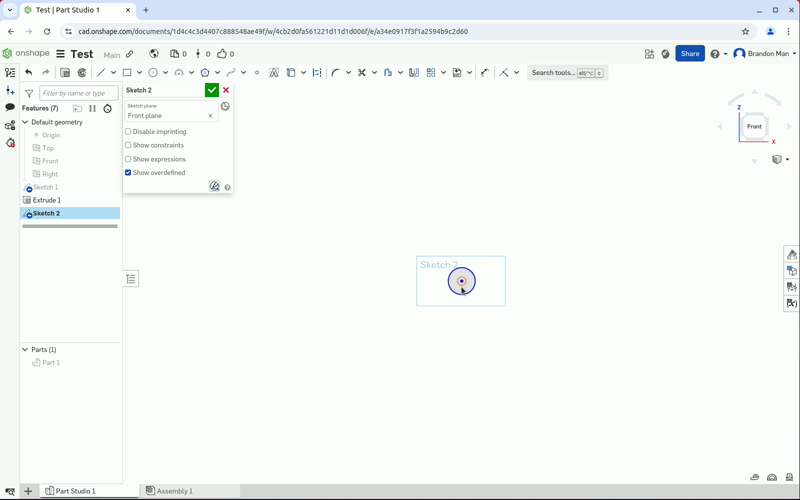
scroll(6)
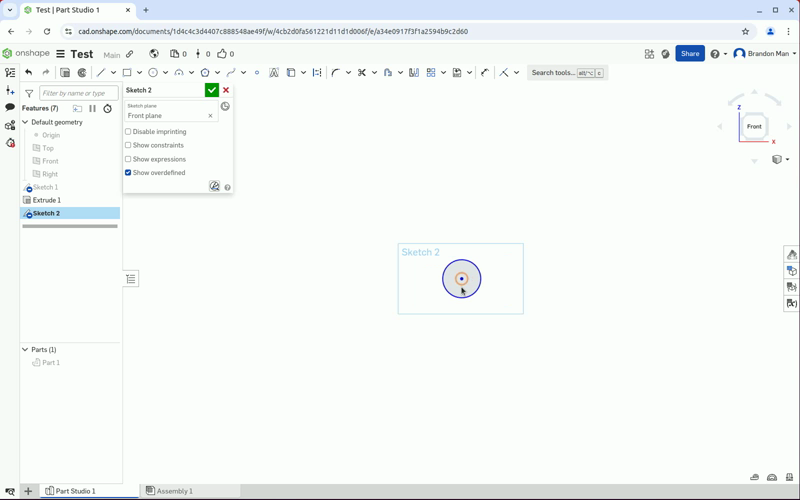
scroll(6)
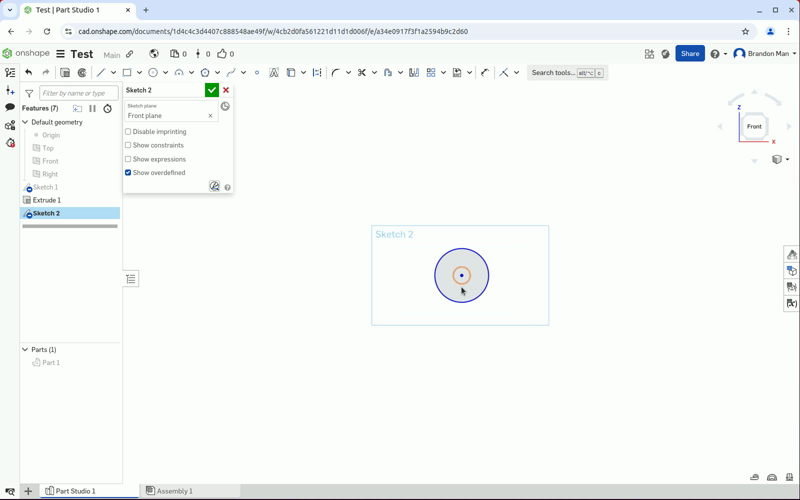
scroll(6)
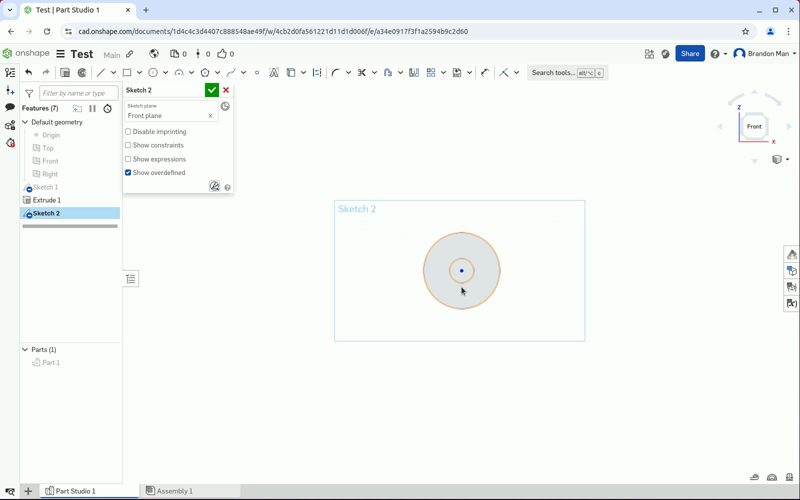
scroll(6)
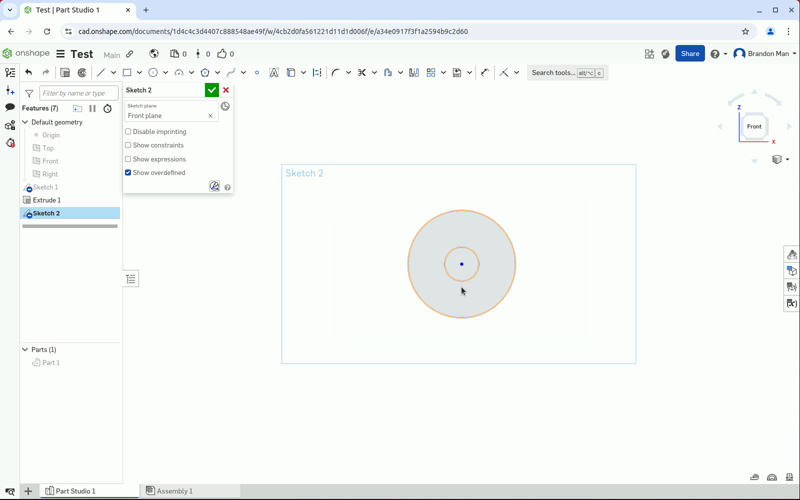
scroll(6)
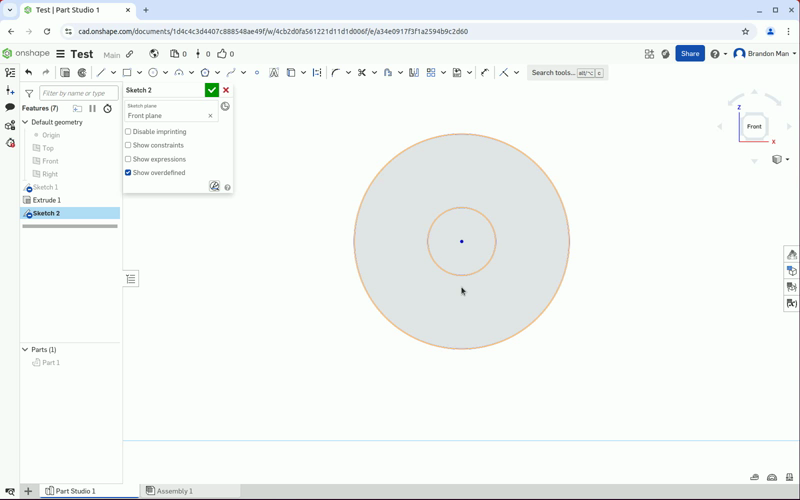
click(461, 286)
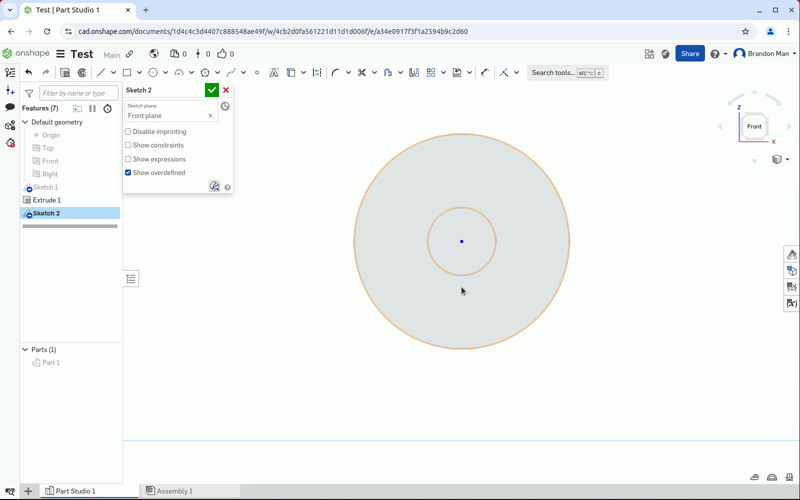
scroll(-6)
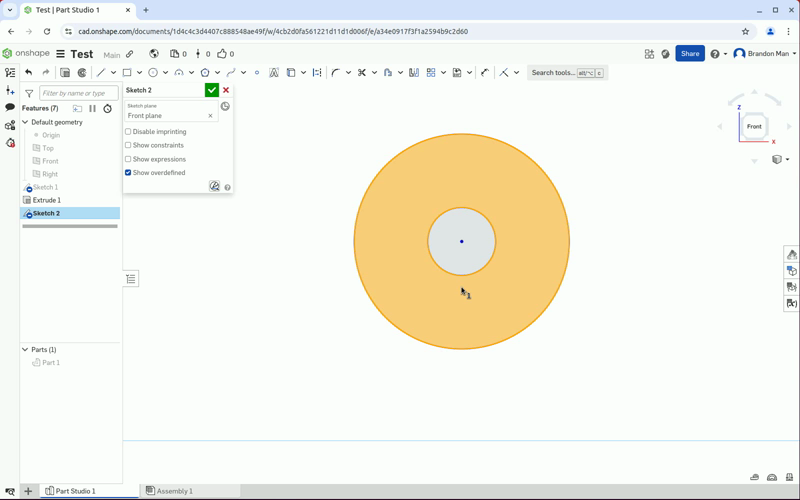
scroll(-6)
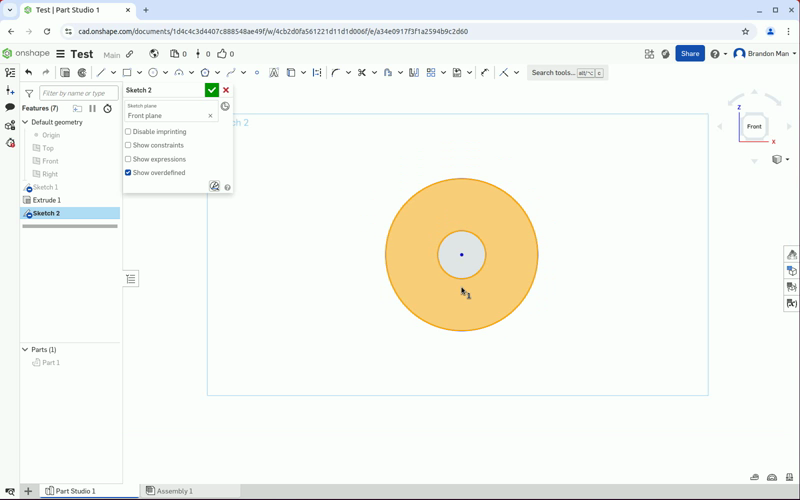
scroll(-6)
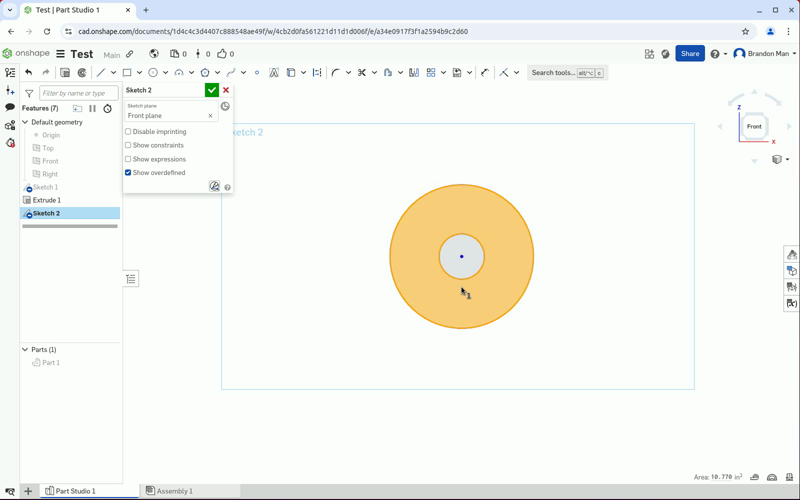
scroll(-6)
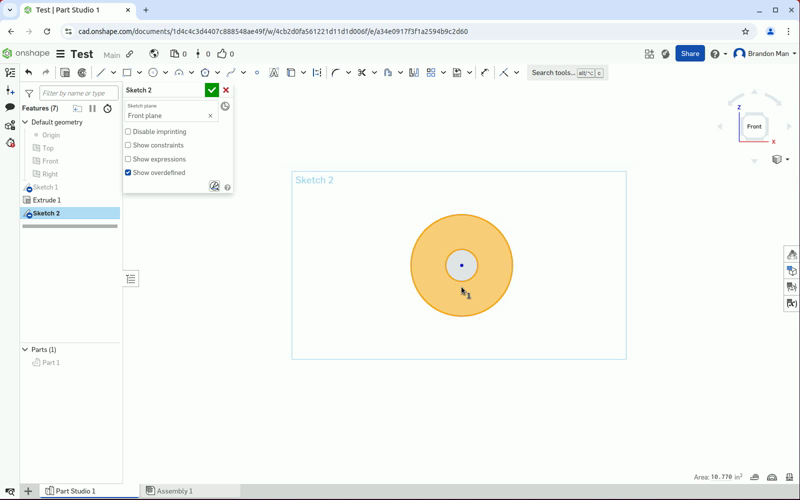
scroll(-6)
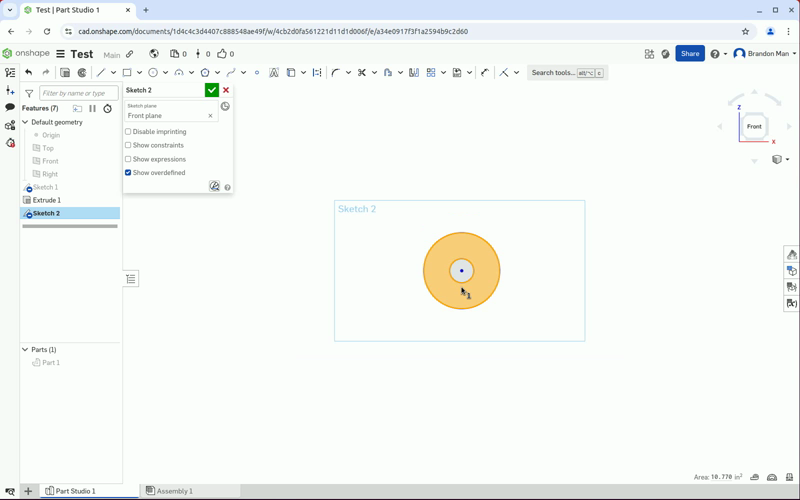
scroll(-6)
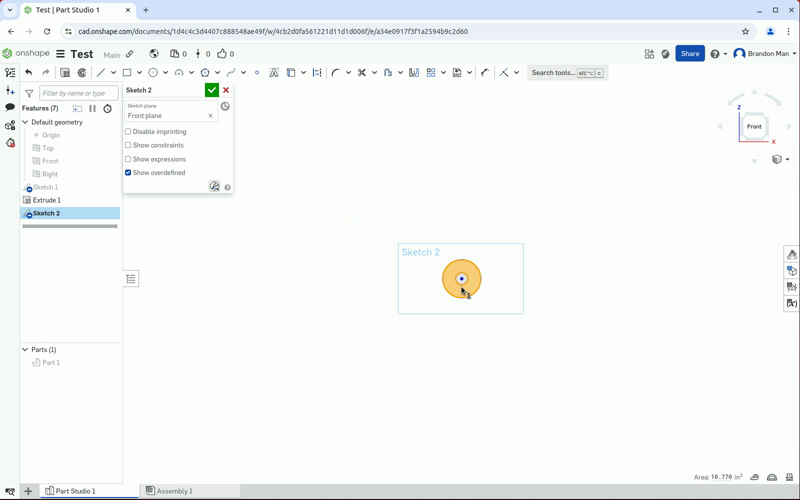
scroll(-6)
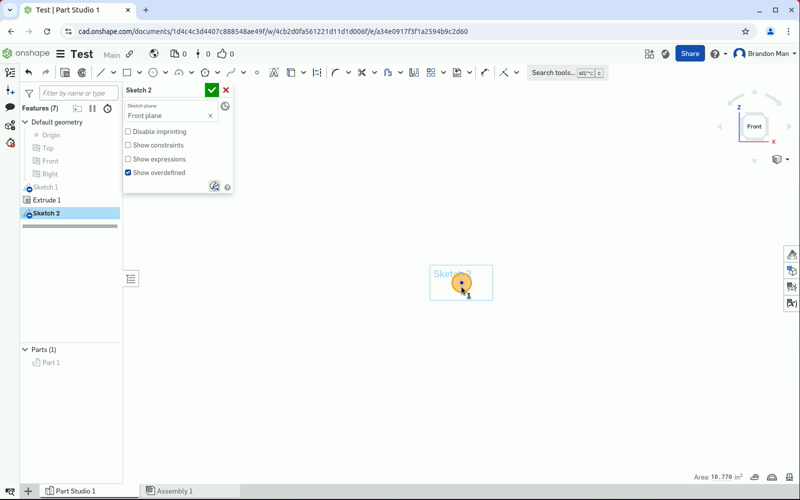
mouse_move(73, 352)
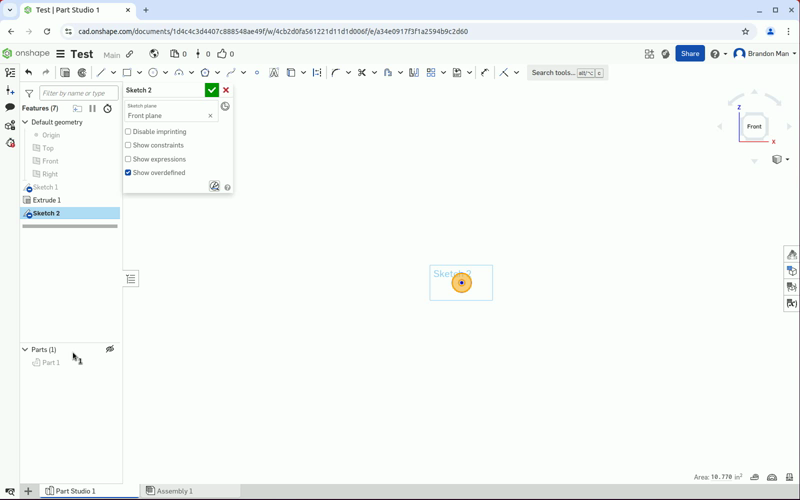
key(shift+y)
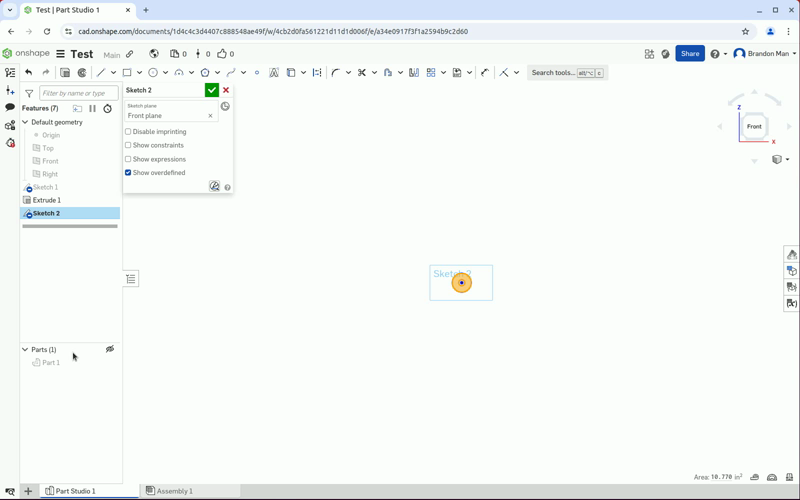
key(shift+e)
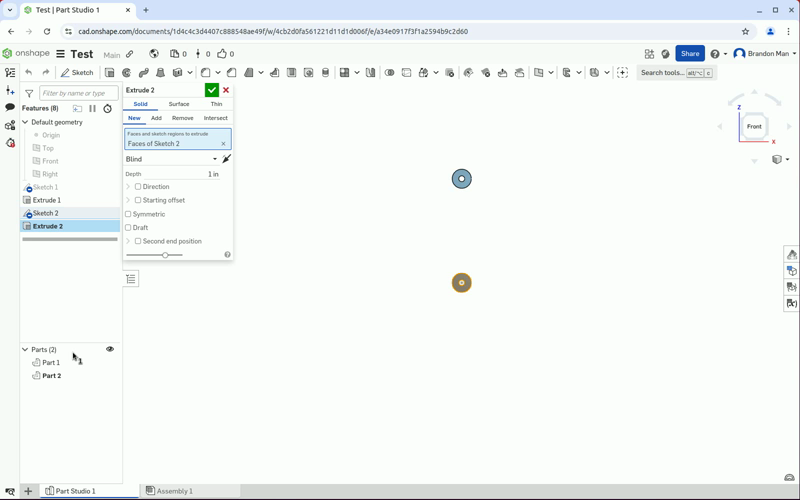
mouse_move(143, 106)
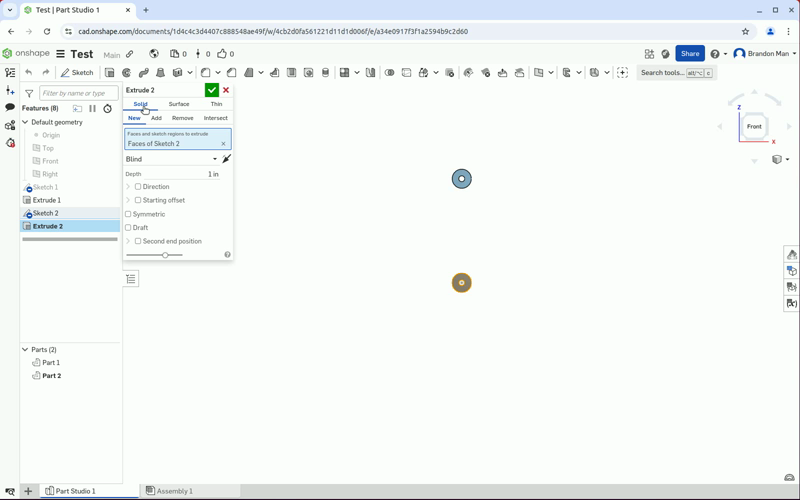
click(143, 106)
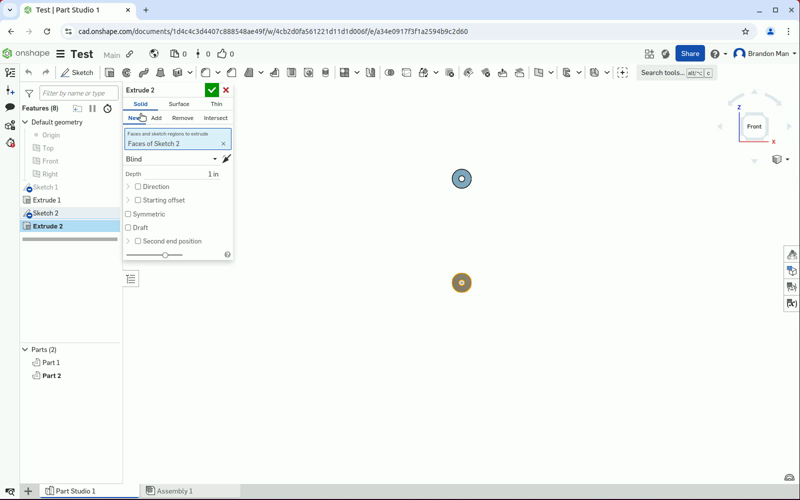
mouse_move(137, 120)
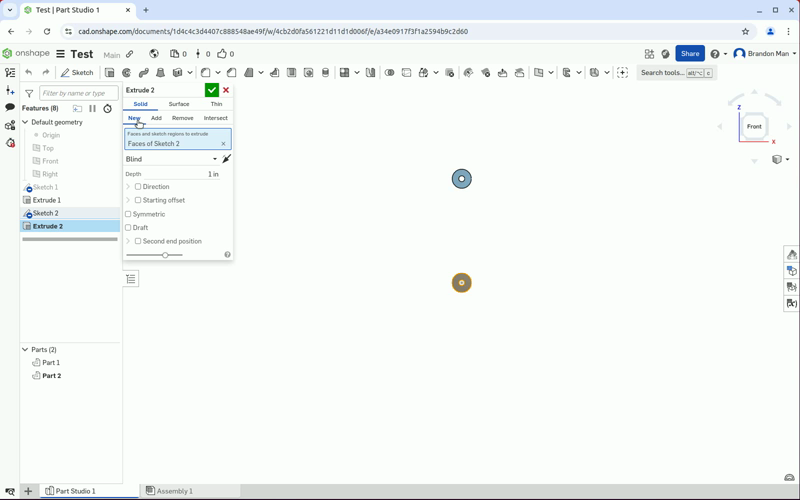
click(137, 120)
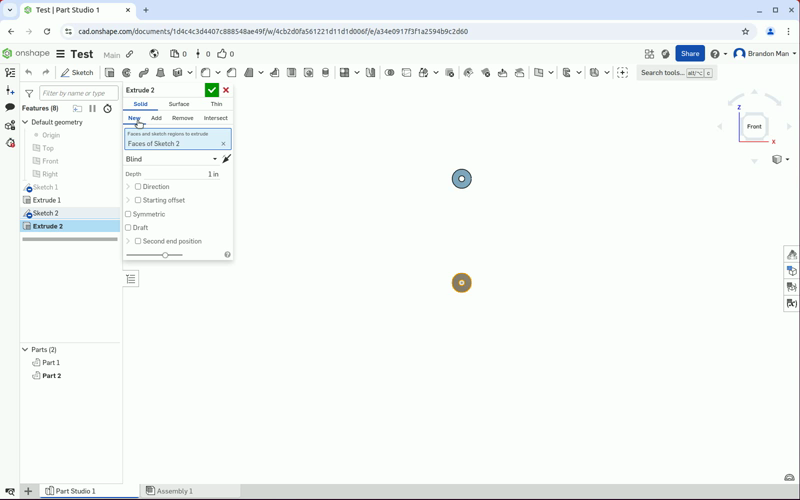
key(tab, 4)
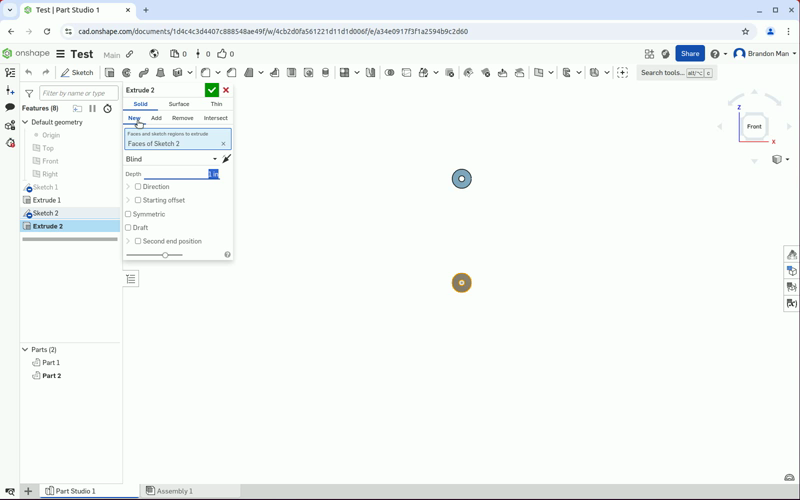
text(0.481)
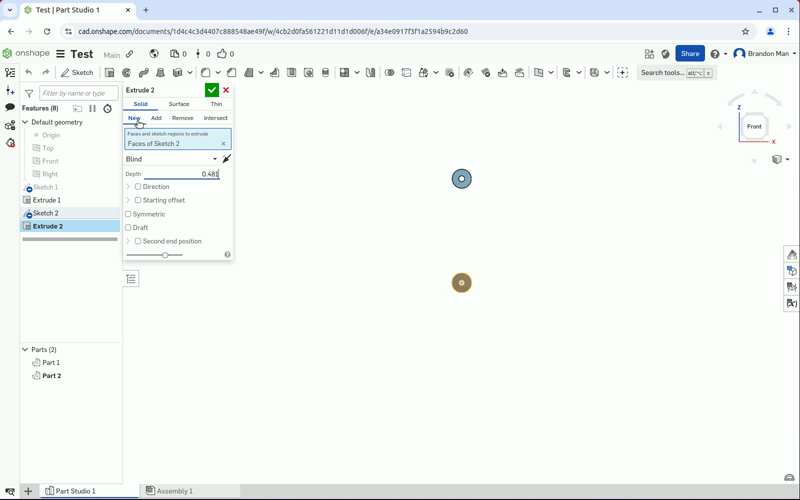
key(enter)
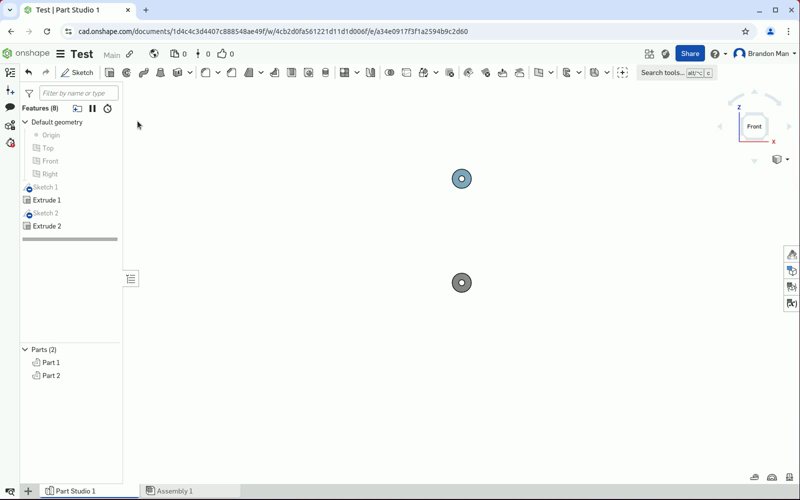
key(shift+h)
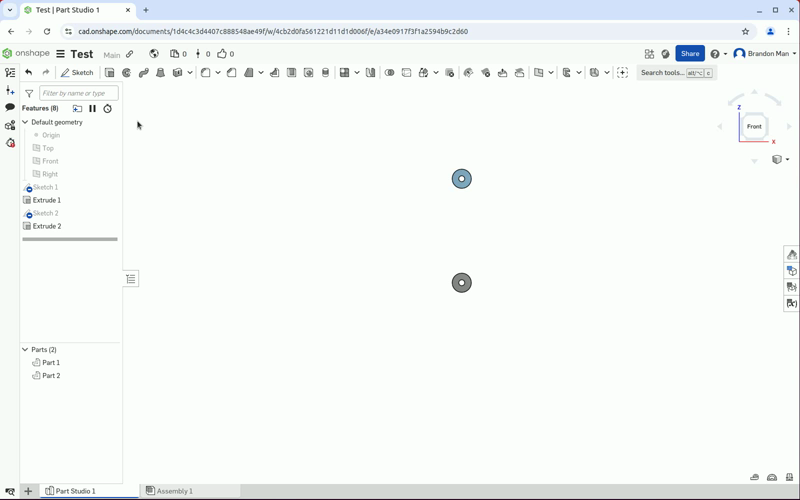
key(shift+h)
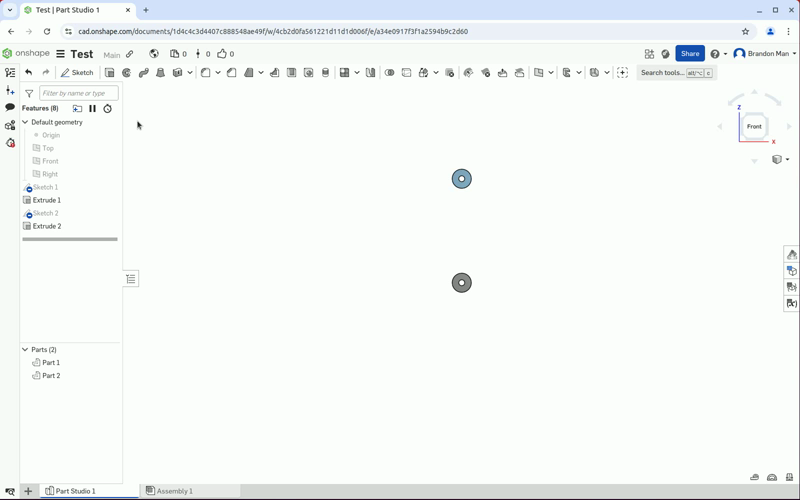
mouse_move(73, 189)
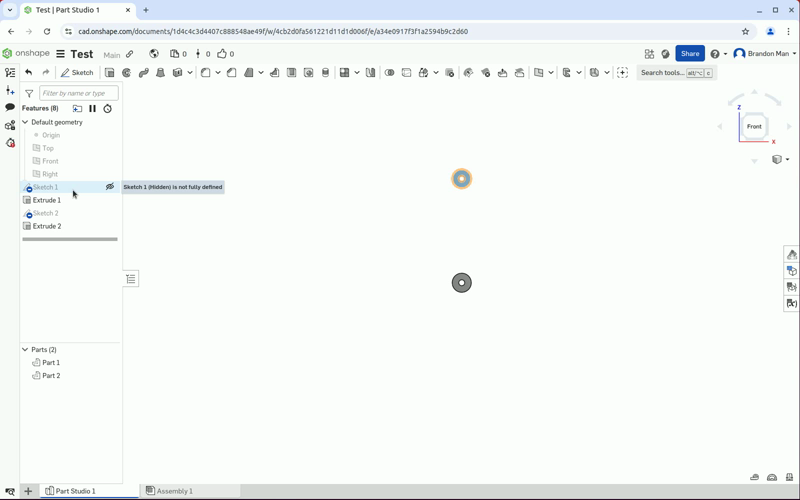
click(73, 189)
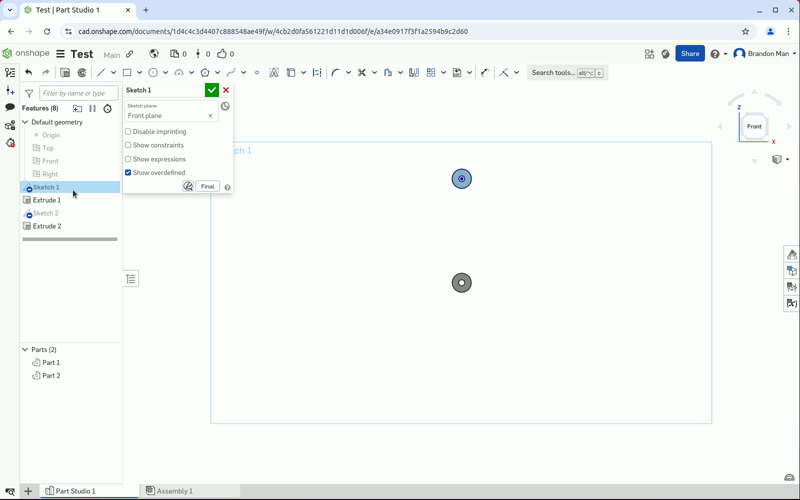
mouse_move(229, 92)
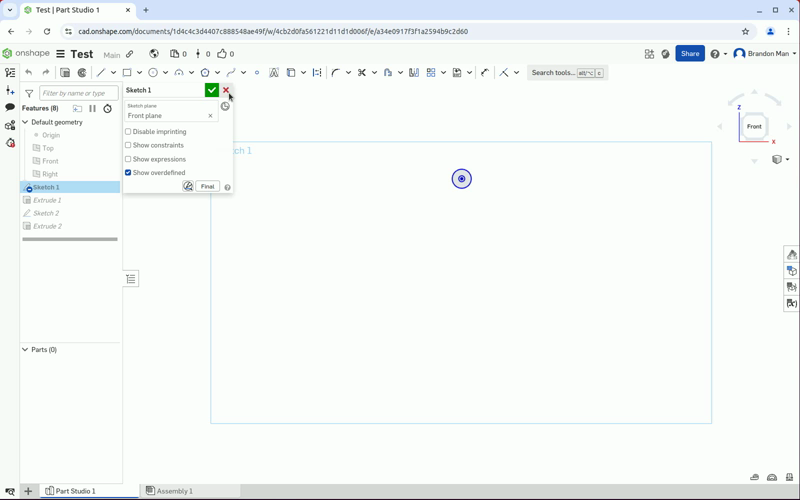
click(229, 92)
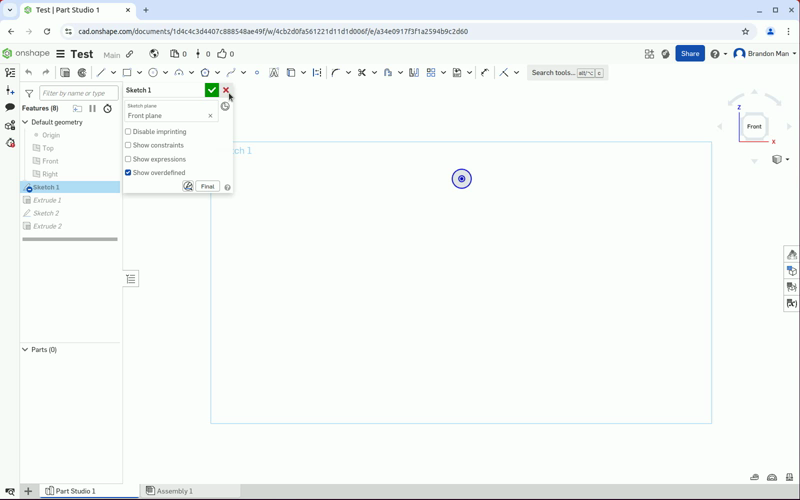
key(shift+s)
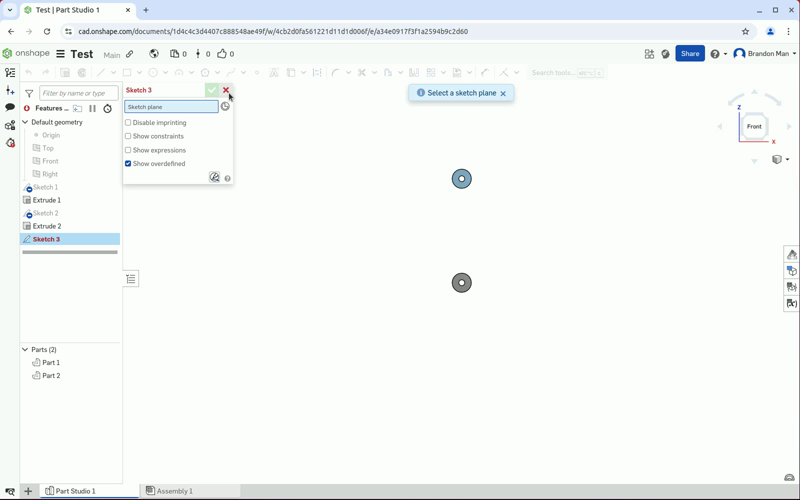
mouse_move(73, 163)
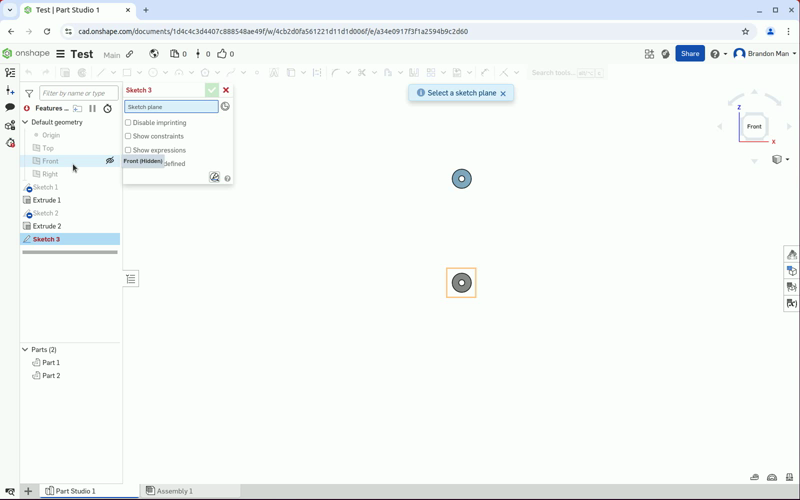
click(73, 163)
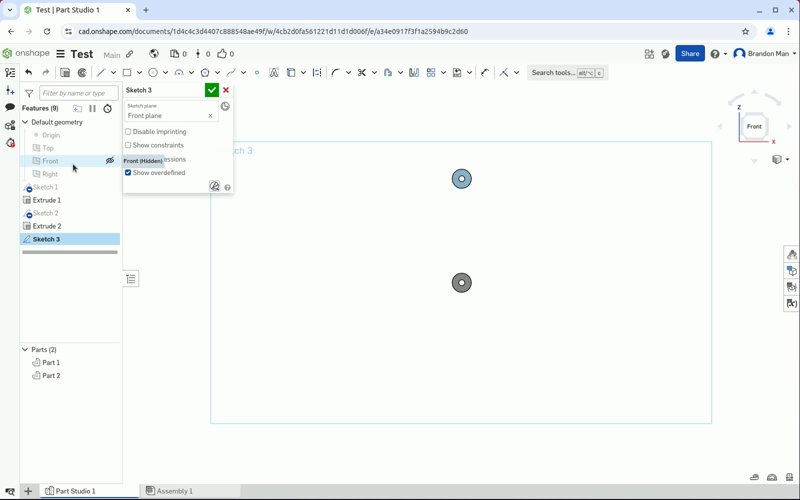
mouse_move(73, 352)
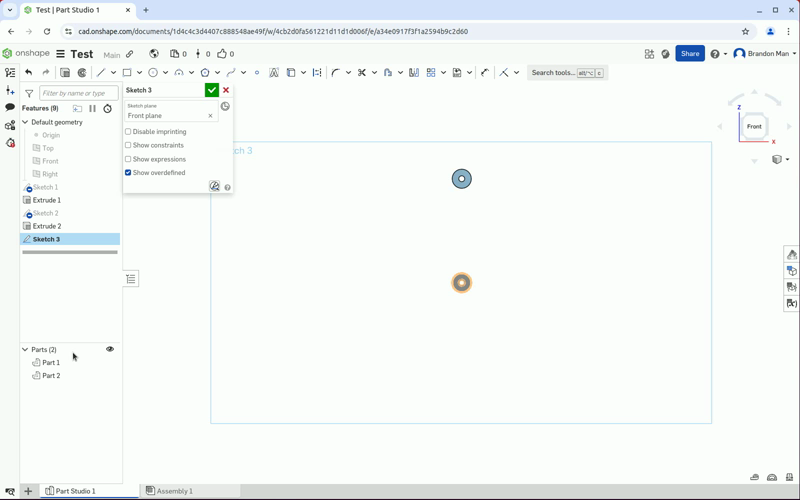
key(y)
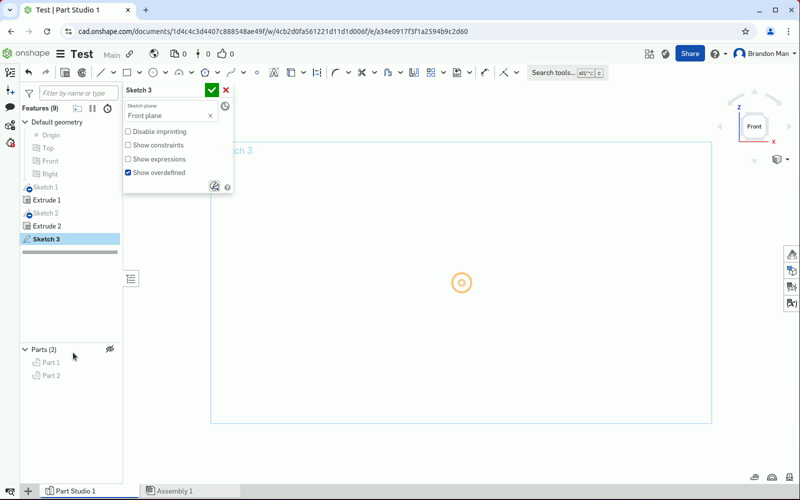
key(c)
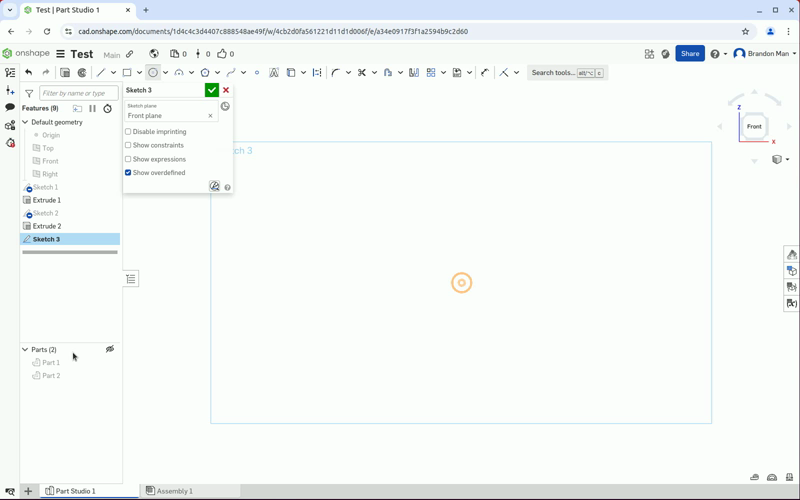
key_down(shift)
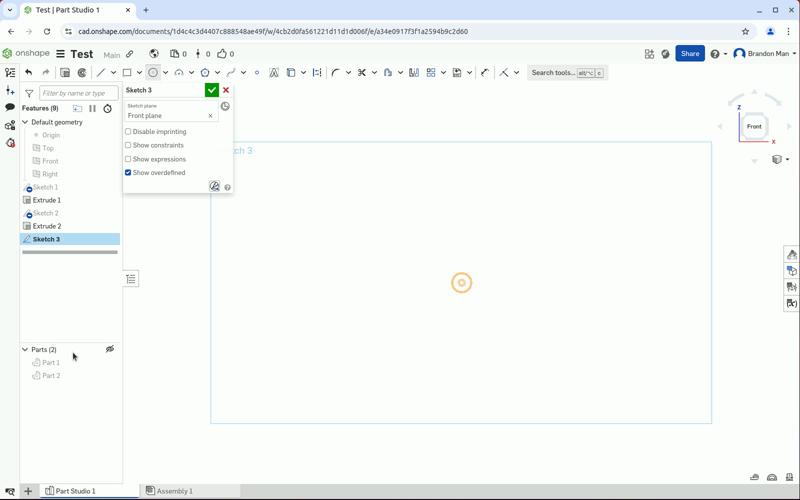
mouse_move(501, 282)
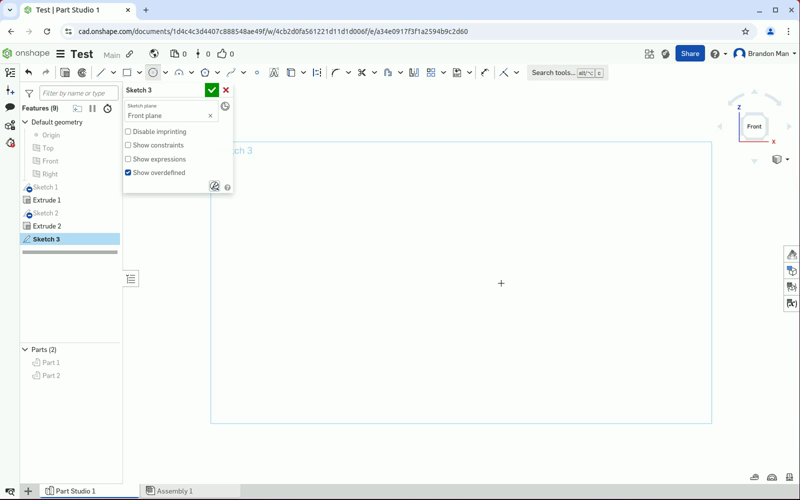
click(501, 282)
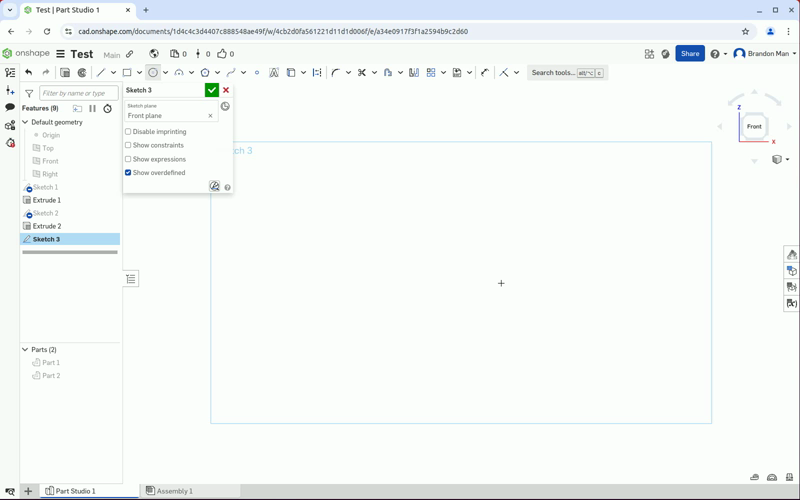
key_up(shift)
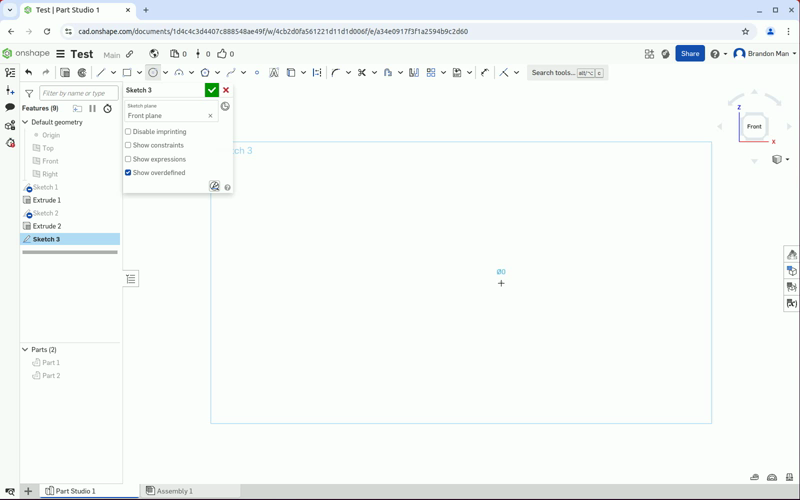
mouse_move(508, 282)
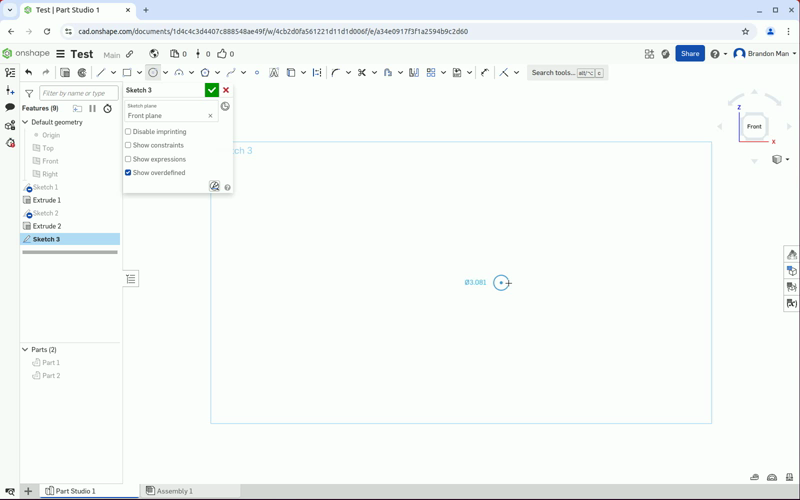
click(508, 282)
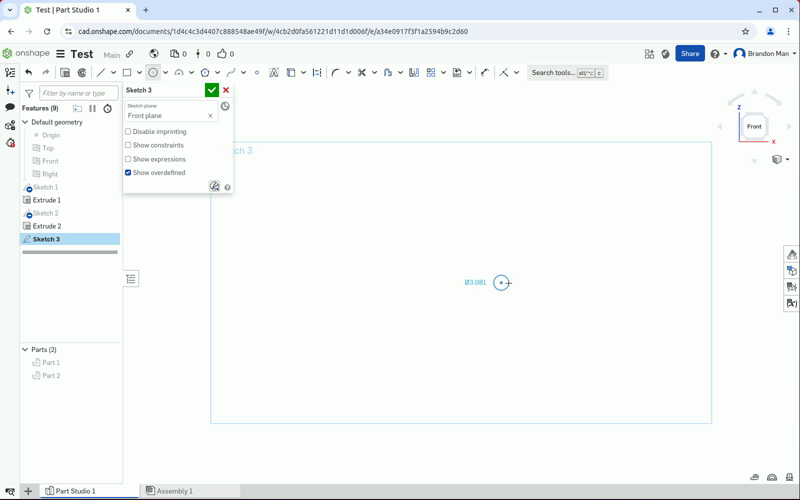
key(esc)
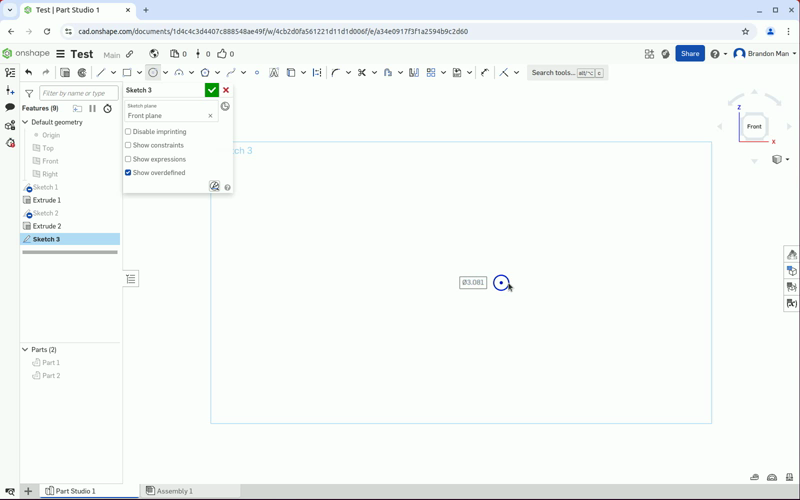
key(c)
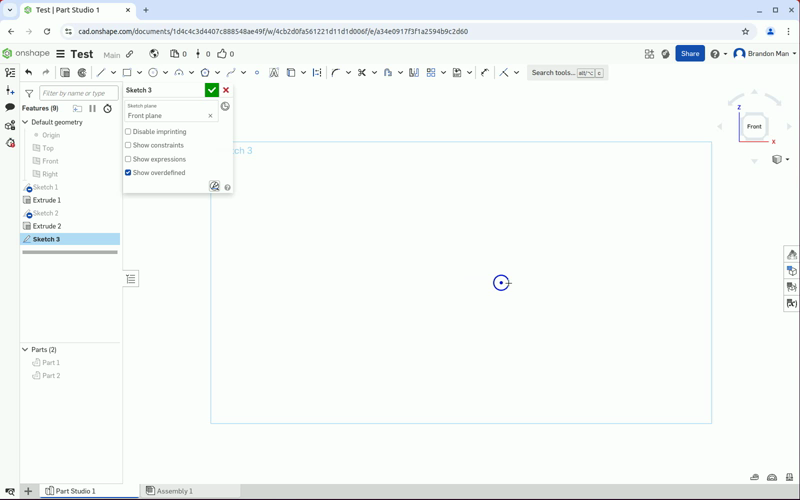
key_down(shift)
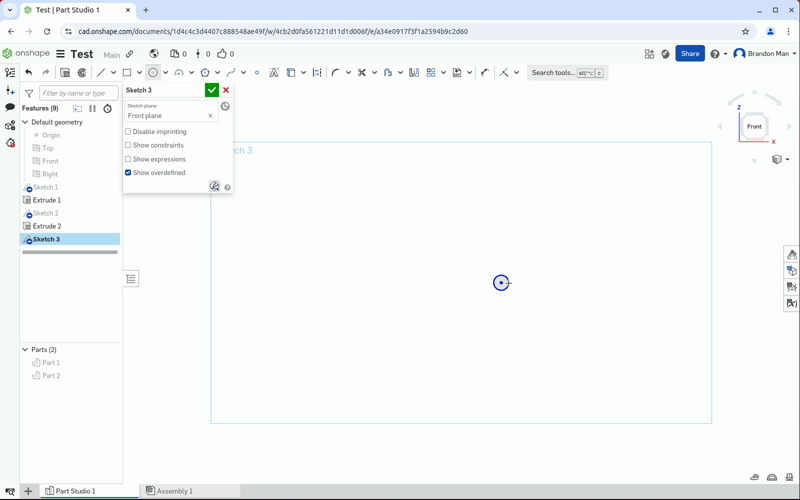
mouse_move(501, 282)
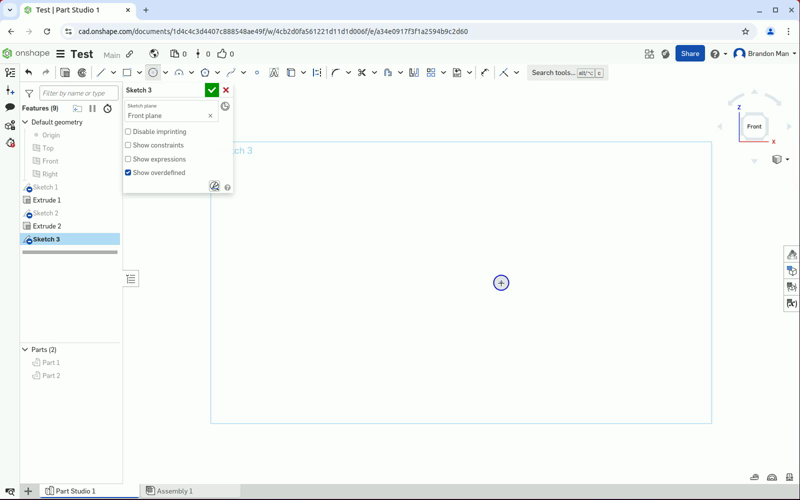
click(501, 282)
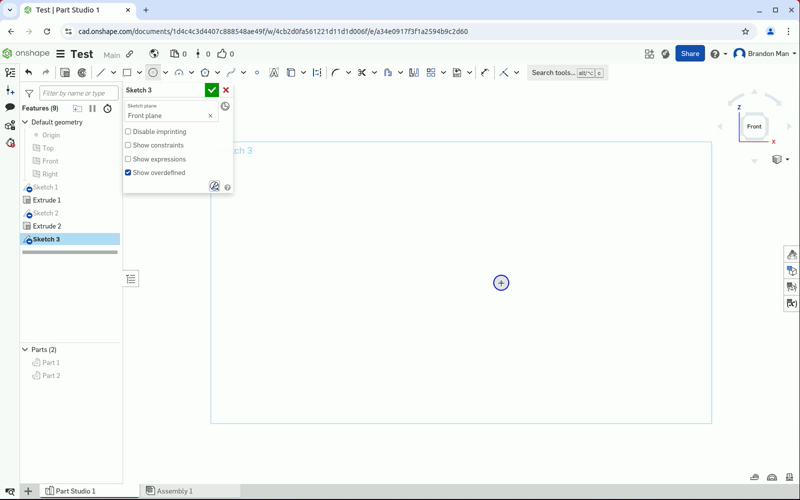
key_up(shift)
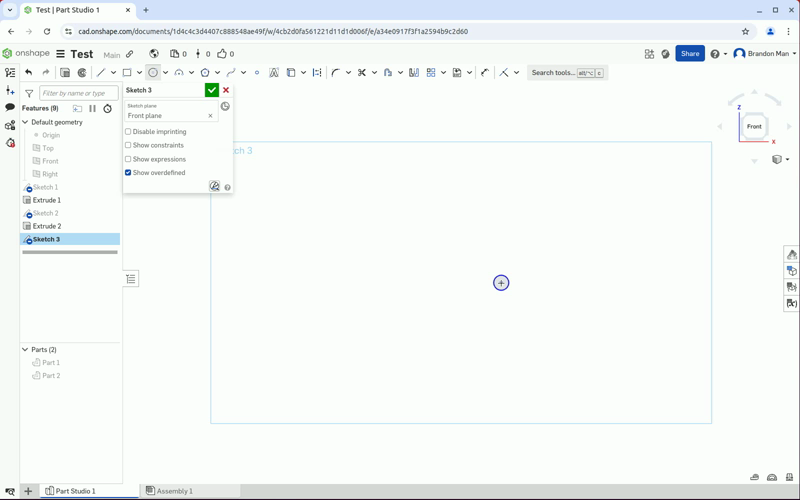
mouse_move(504, 282)
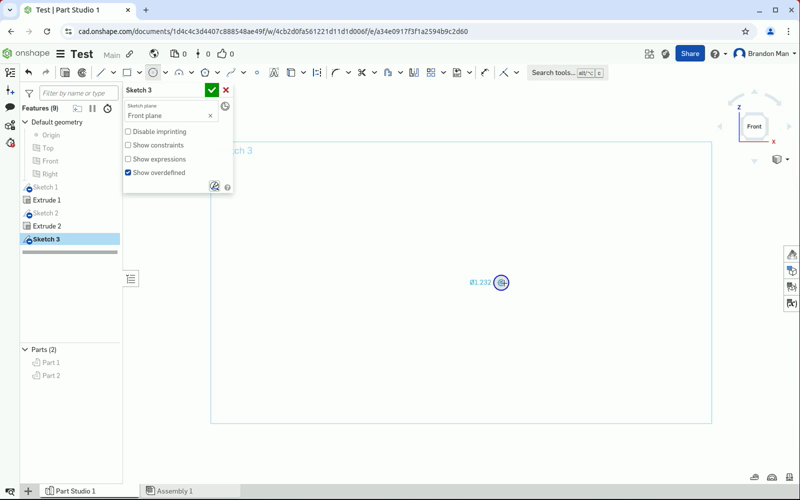
scroll(6)
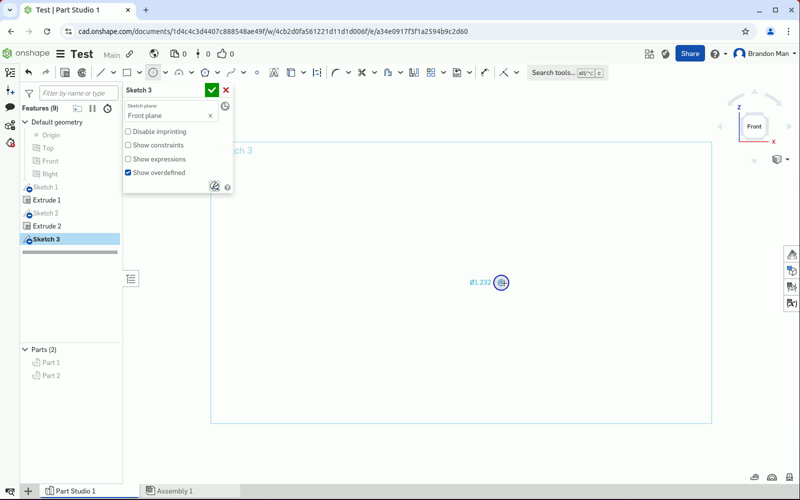
scroll(6)
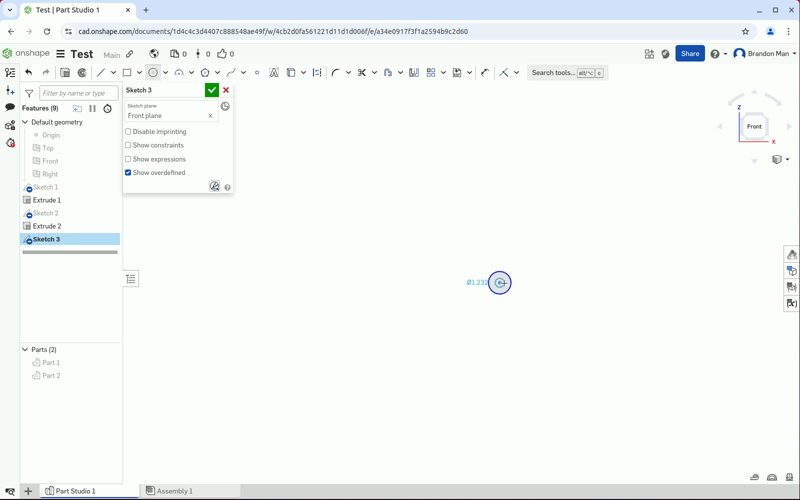
scroll(6)
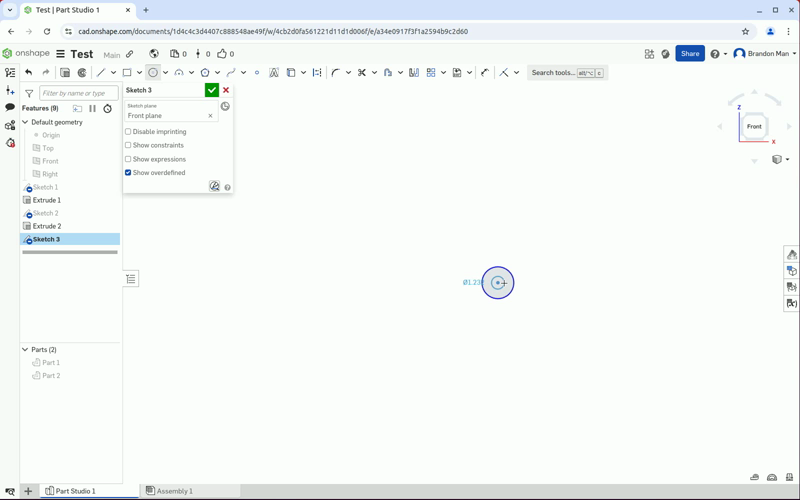
scroll(6)
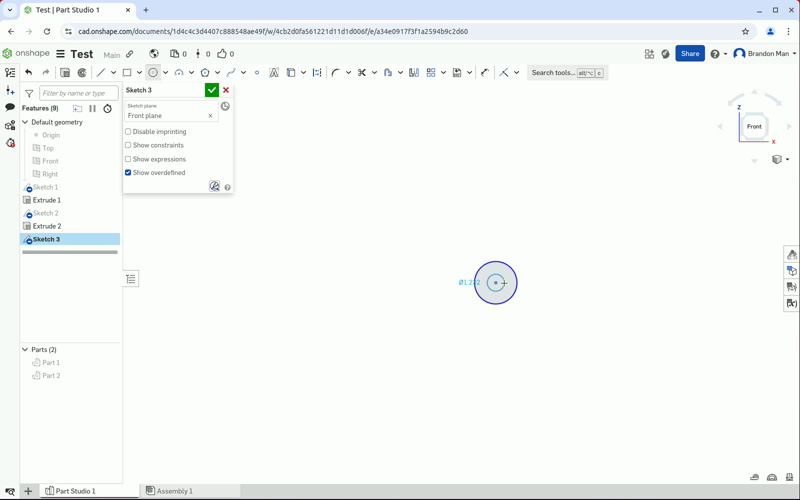
scroll(6)
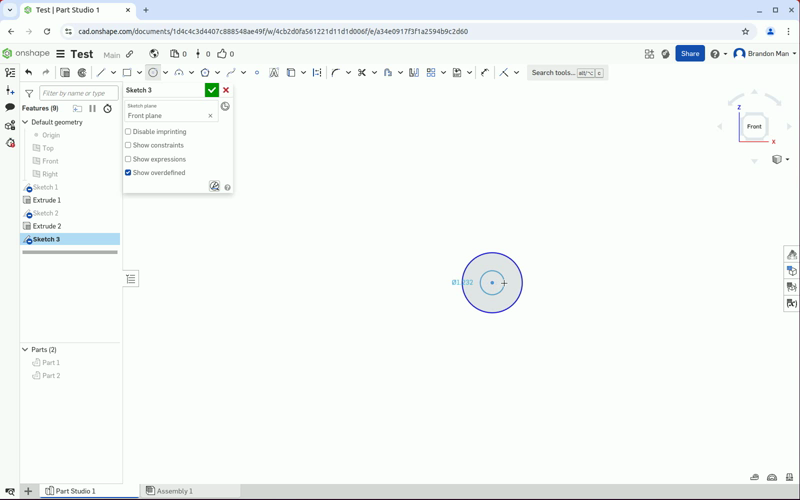
scroll(6)
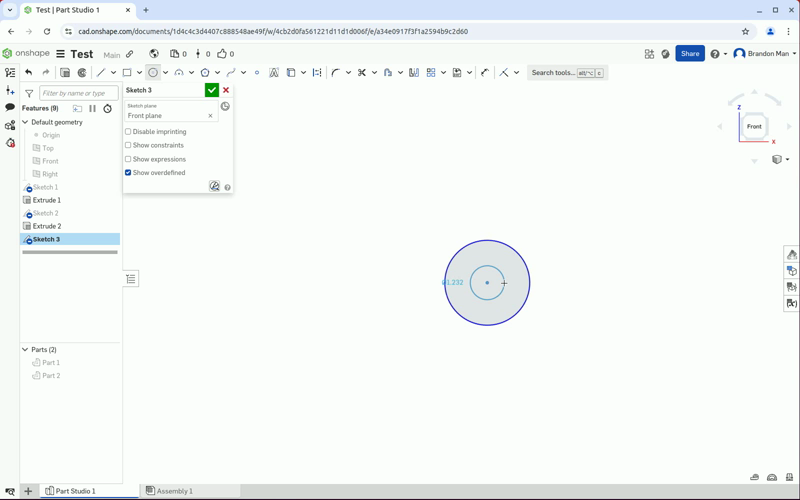
scroll(6)
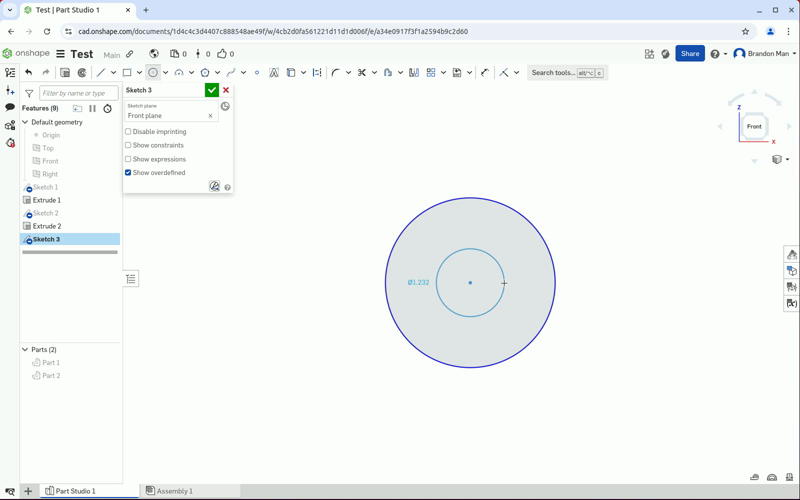
click(504, 282)
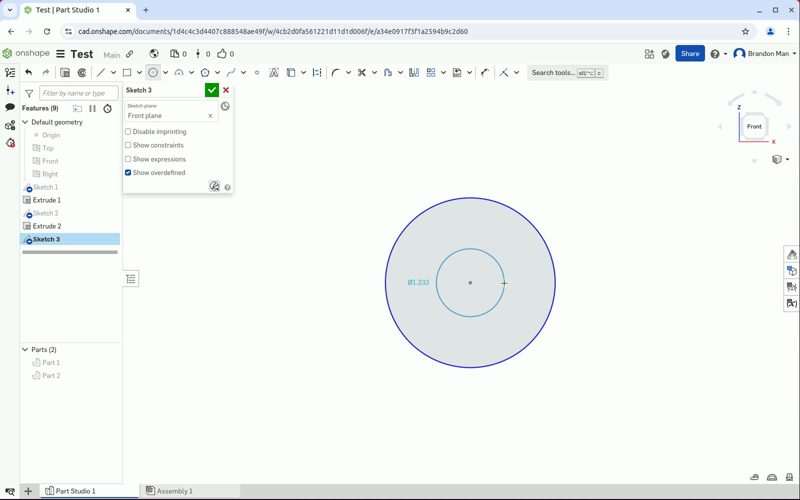
scroll(-6)
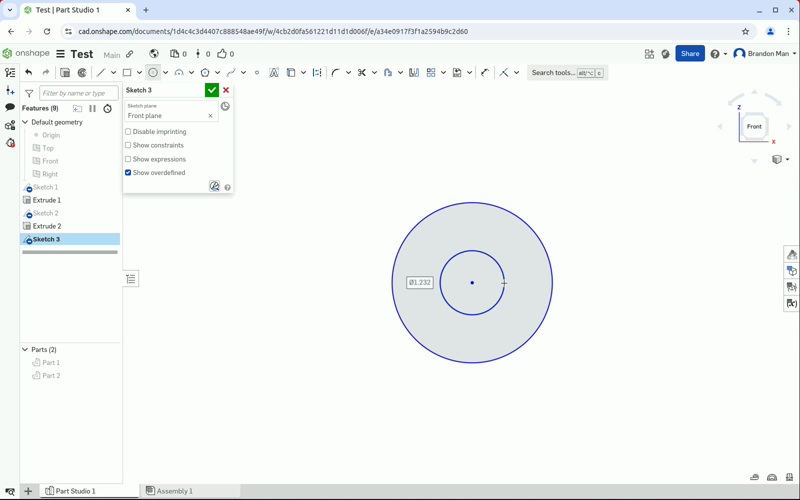
scroll(-6)
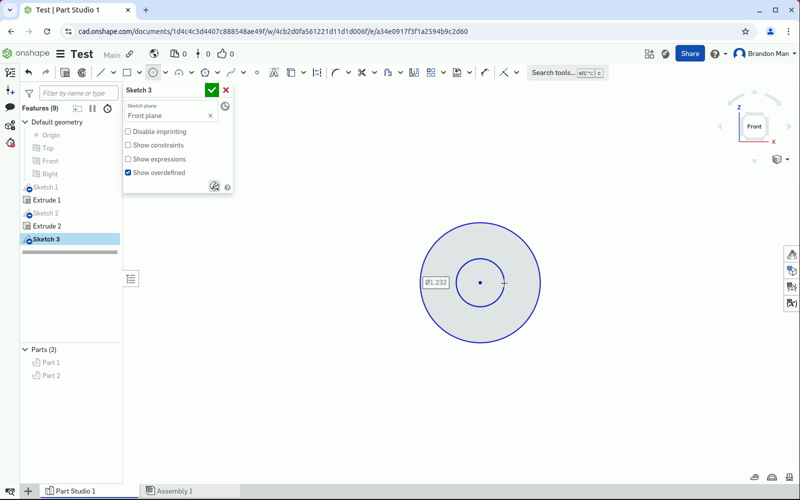
scroll(-6)
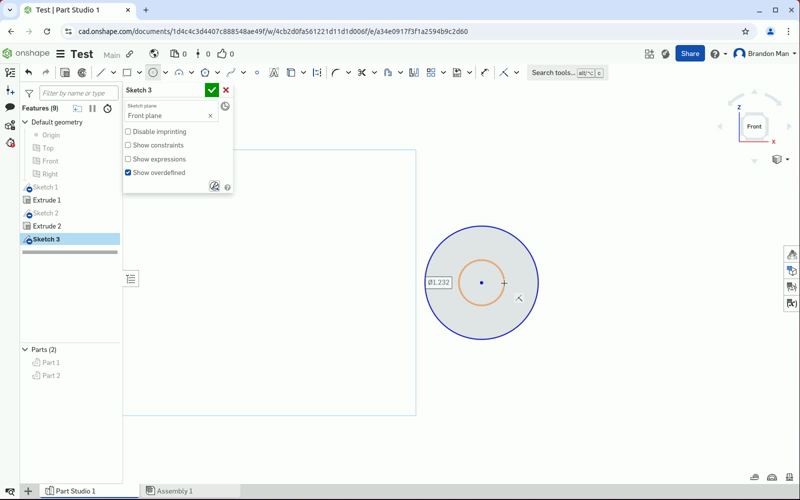
scroll(-6)
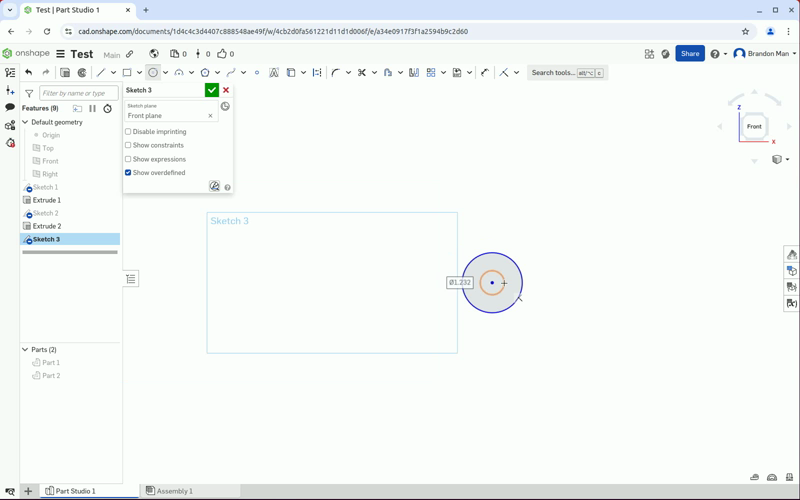
scroll(-6)
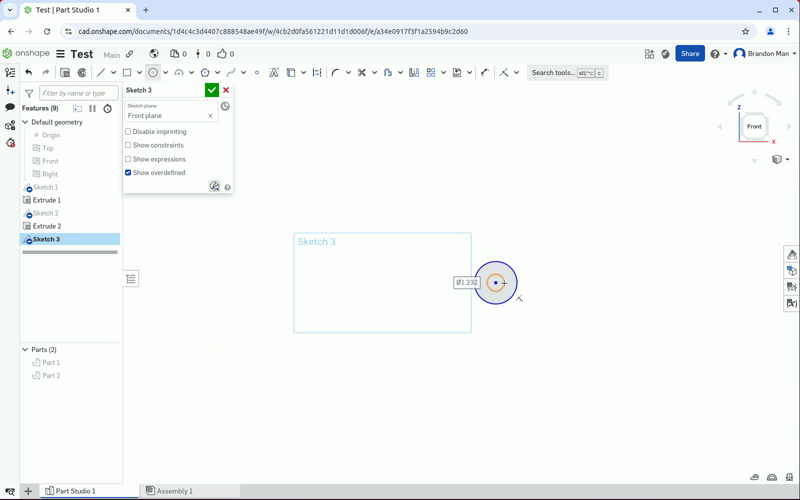
scroll(-6)
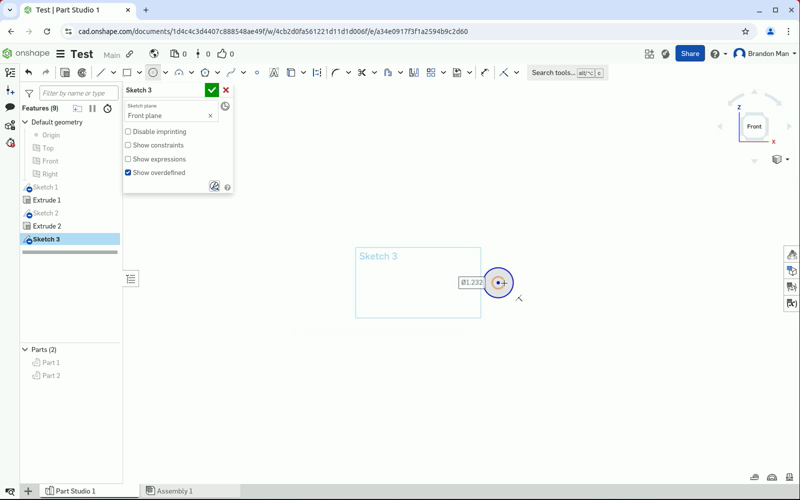
scroll(-6)
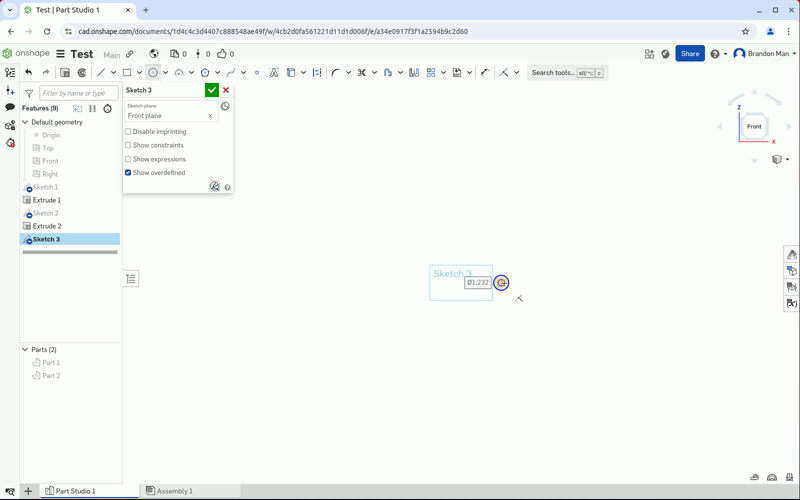
key(esc)
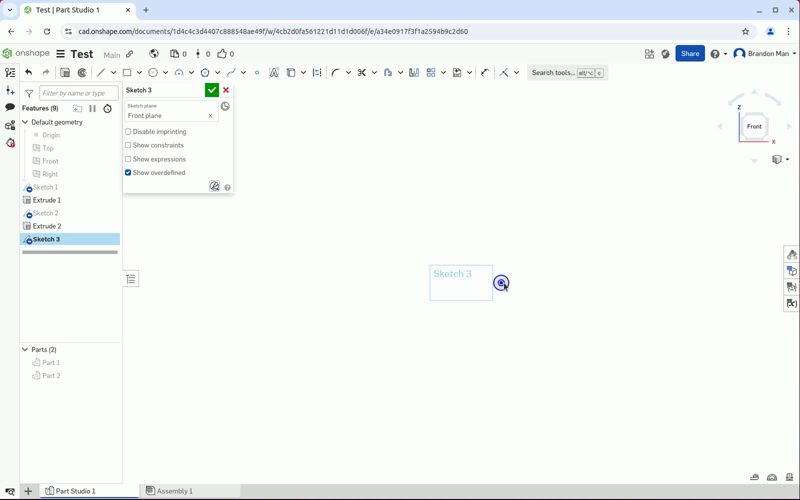
mouse_move(498, 284)
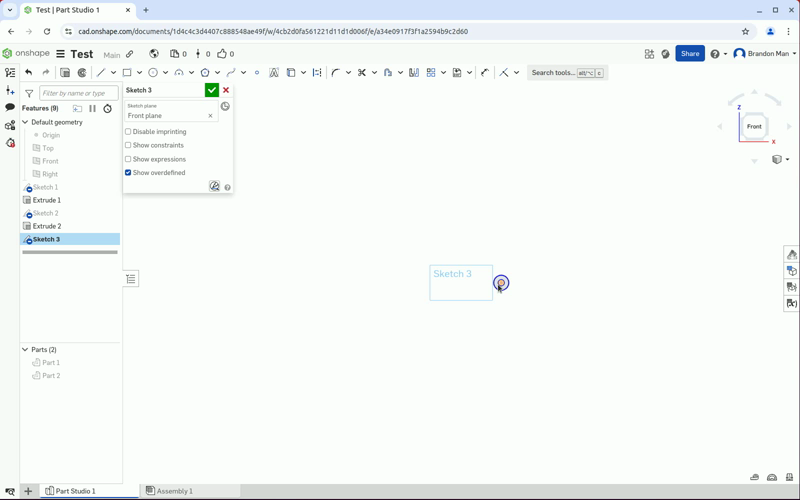
scroll(6)
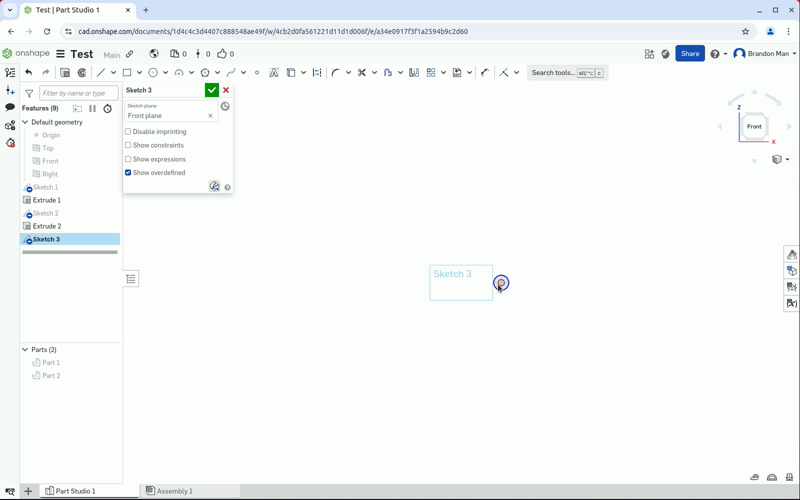
scroll(6)
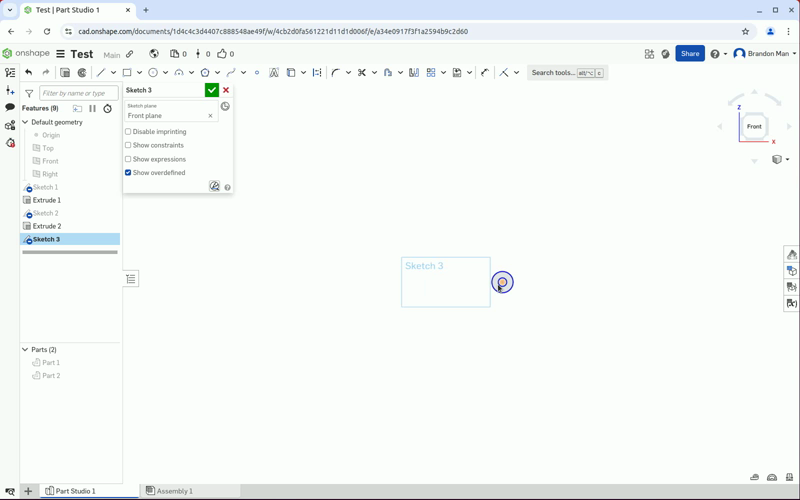
scroll(6)
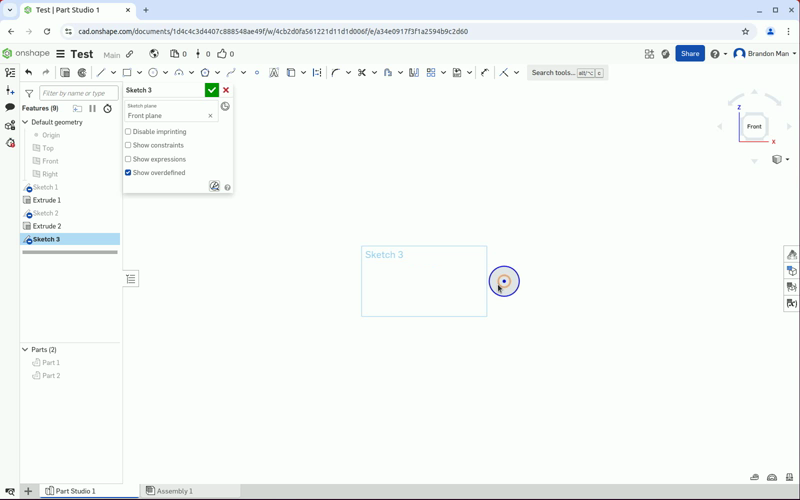
scroll(6)
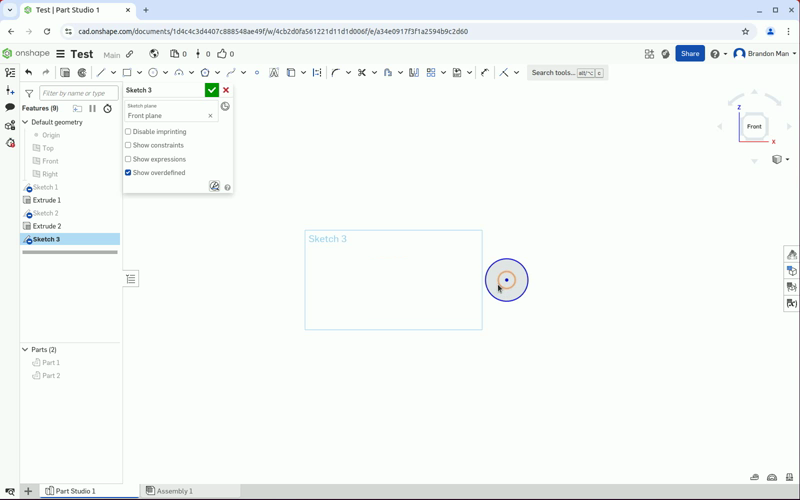
scroll(6)
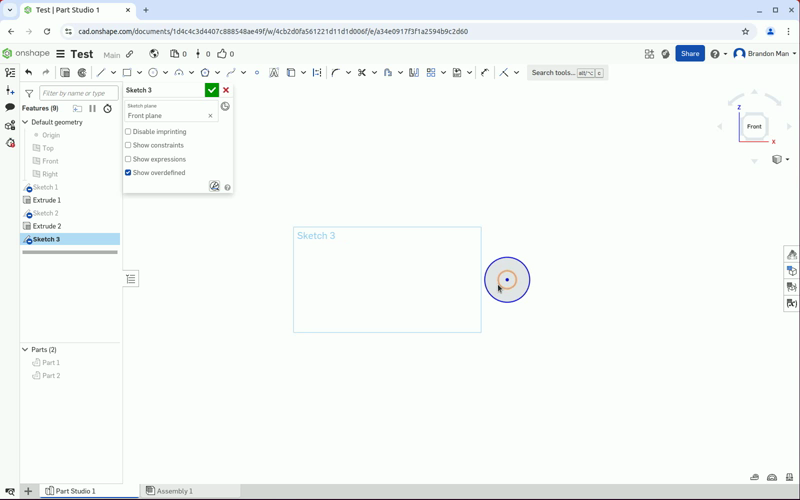
scroll(6)
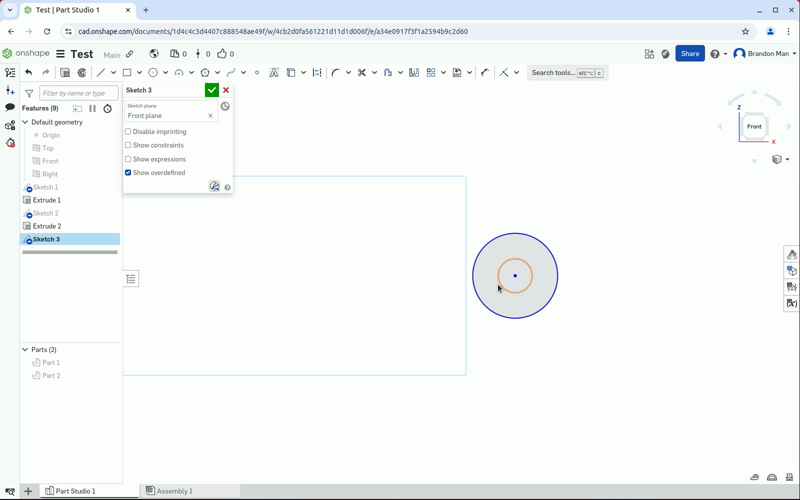
scroll(6)
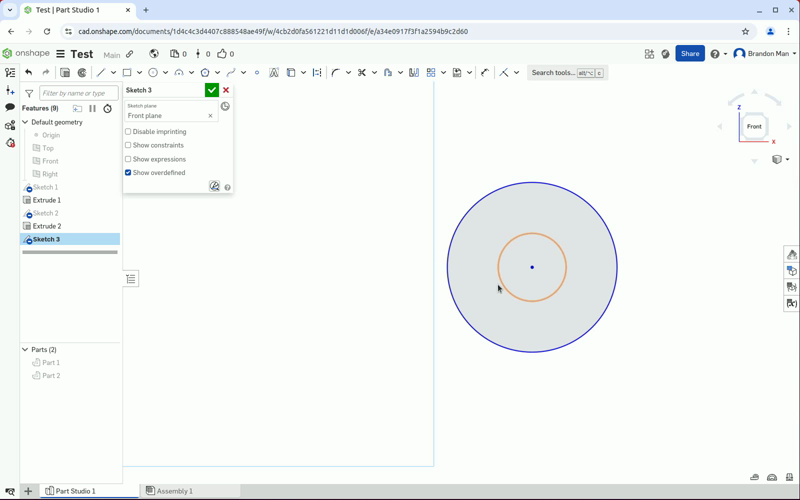
click(498, 284)
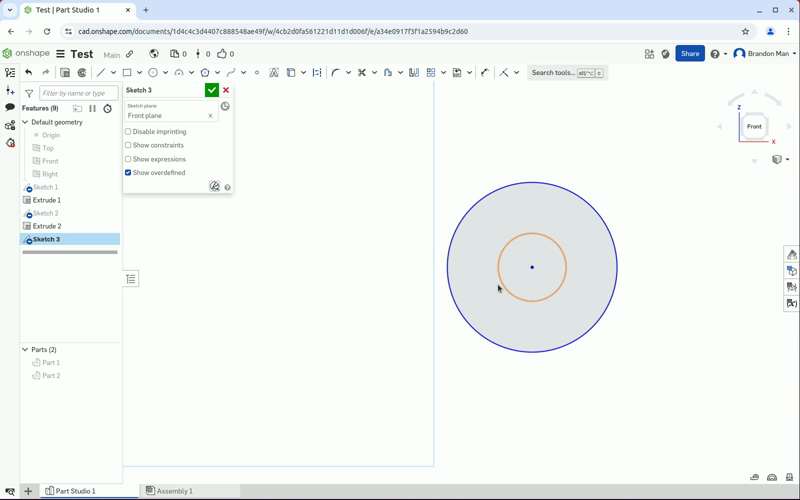
scroll(-6)
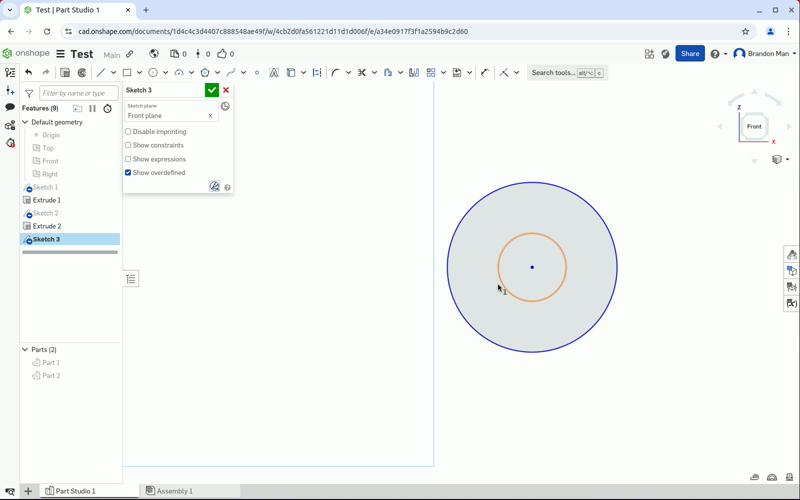
scroll(-6)
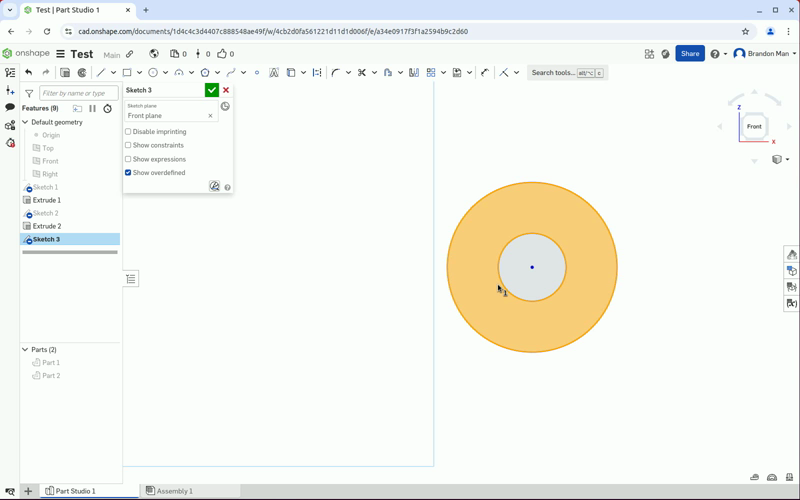
scroll(-6)
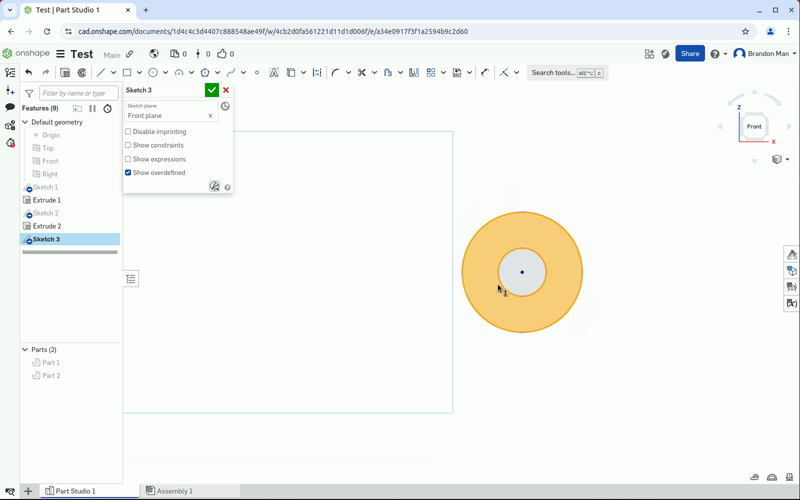
scroll(-6)
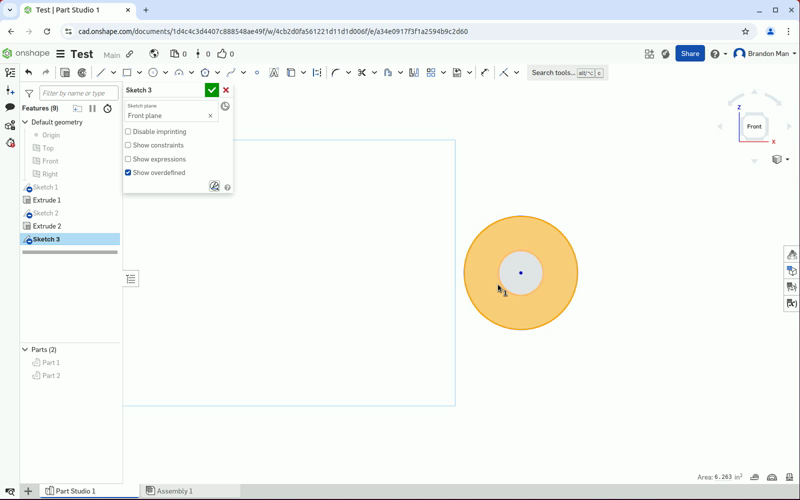
scroll(-6)
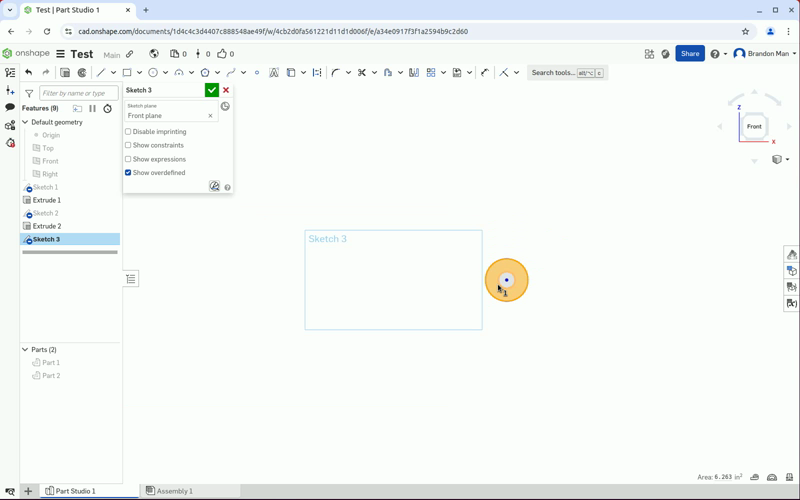
scroll(-6)
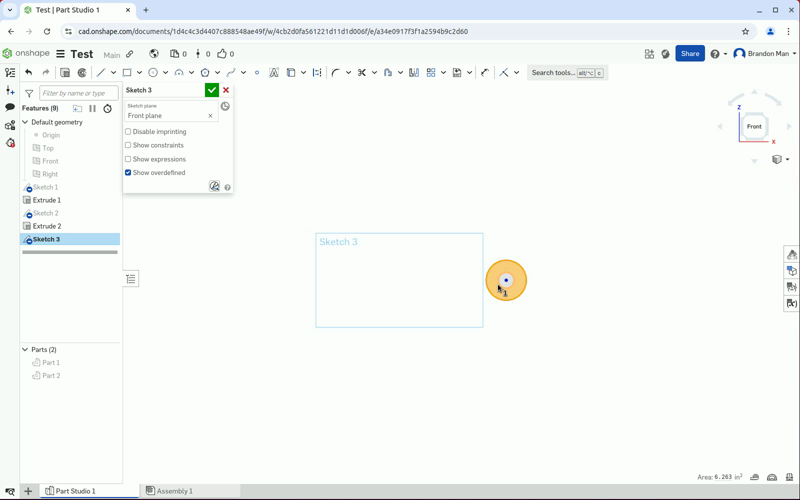
scroll(-6)
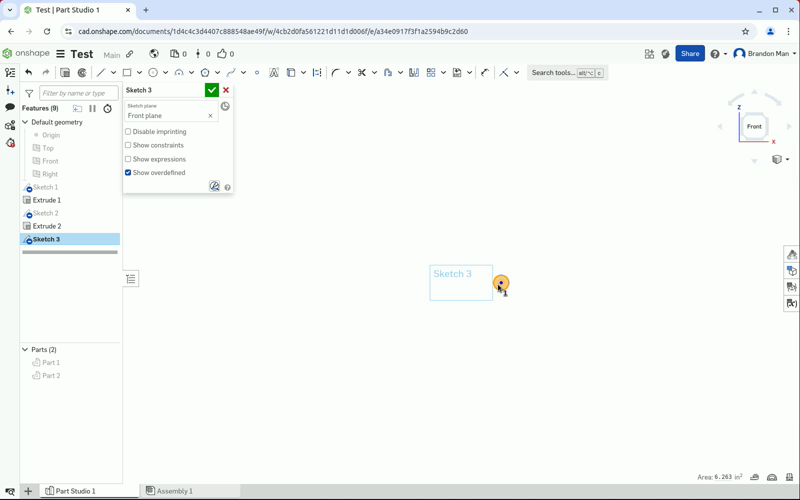
mouse_move(73, 352)
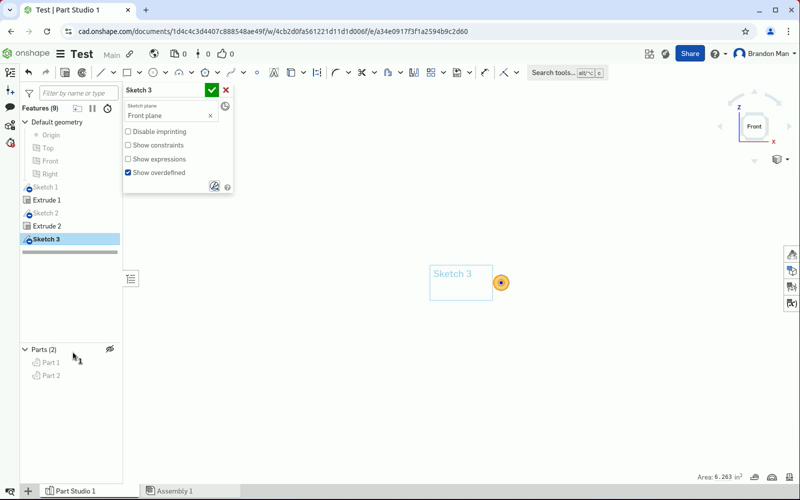
key(shift+y)
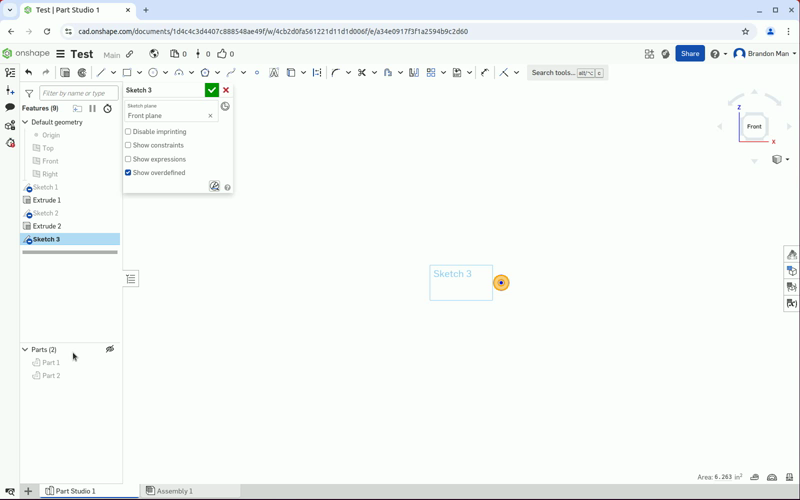
key(shift+e)
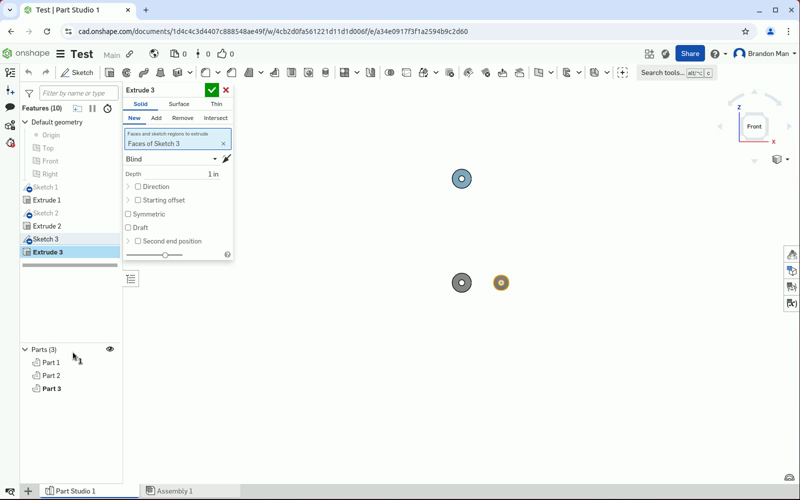
mouse_move(143, 106)
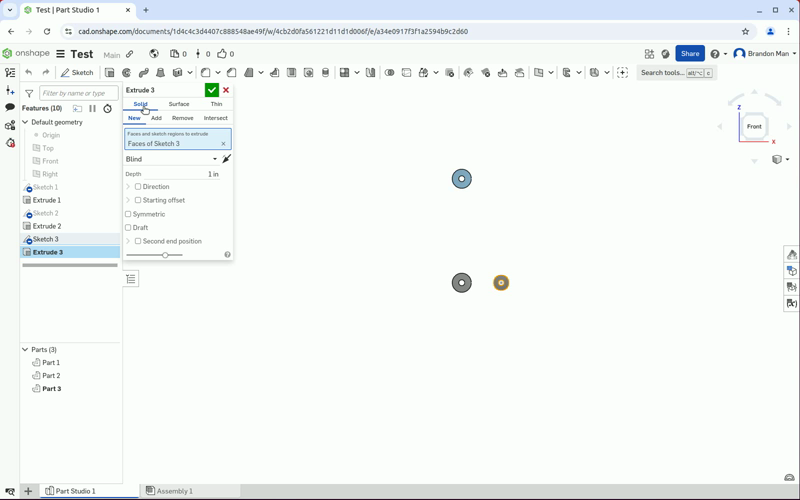
click(143, 106)
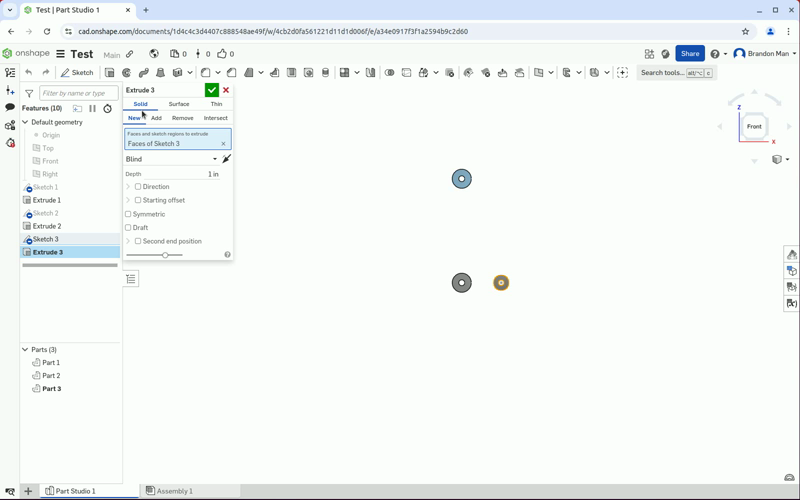
mouse_move(137, 120)
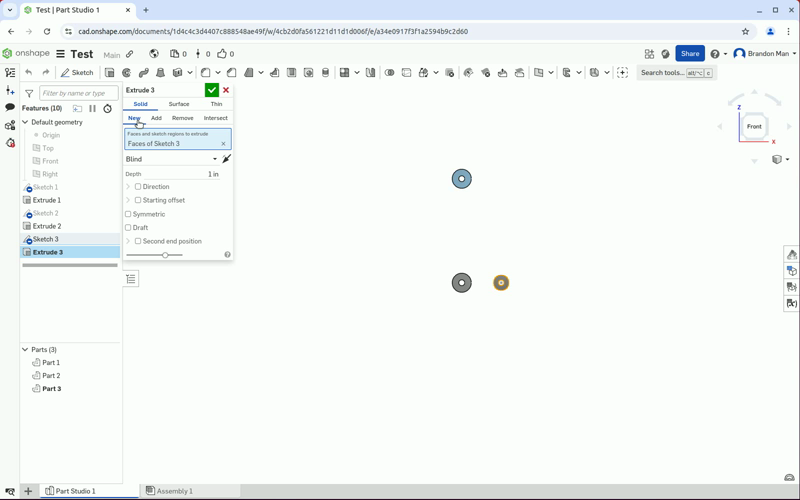
click(137, 120)
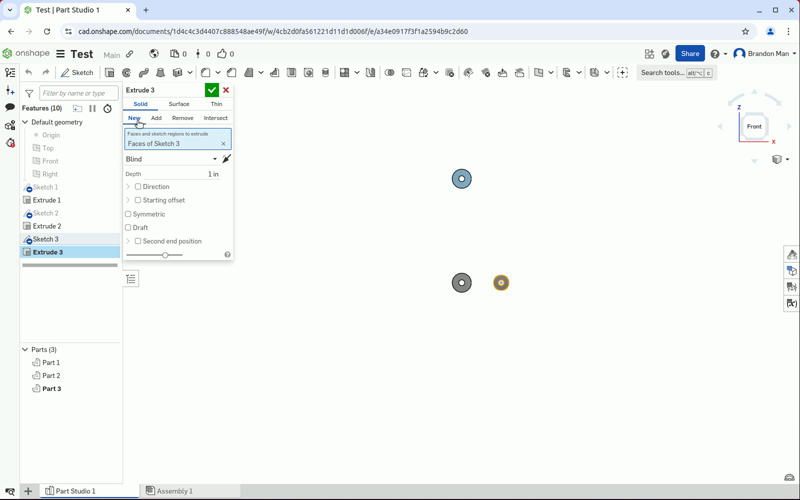
key(tab, 4)
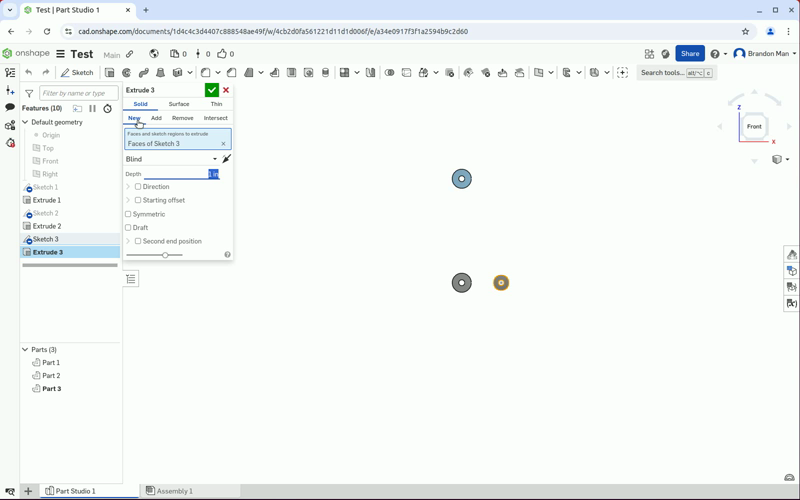
text(0.481)
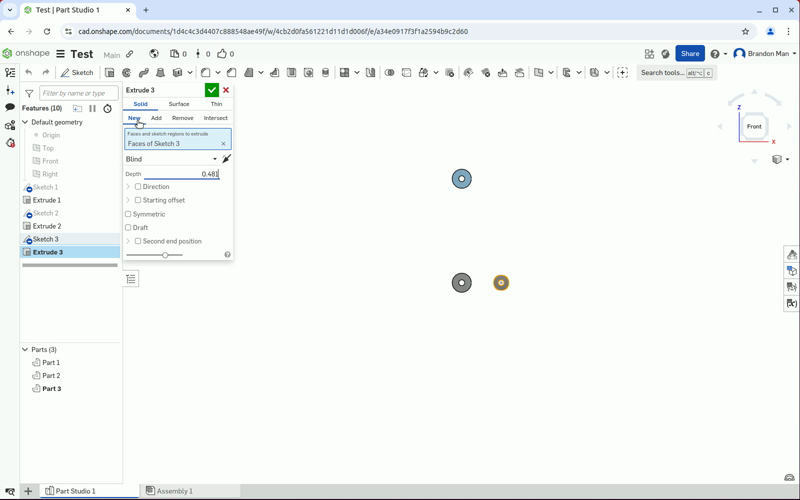
key(enter)
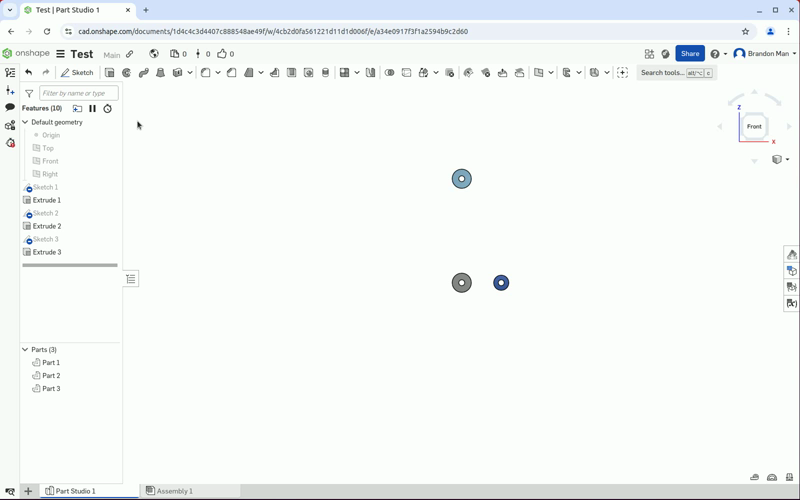
key(shift+h)
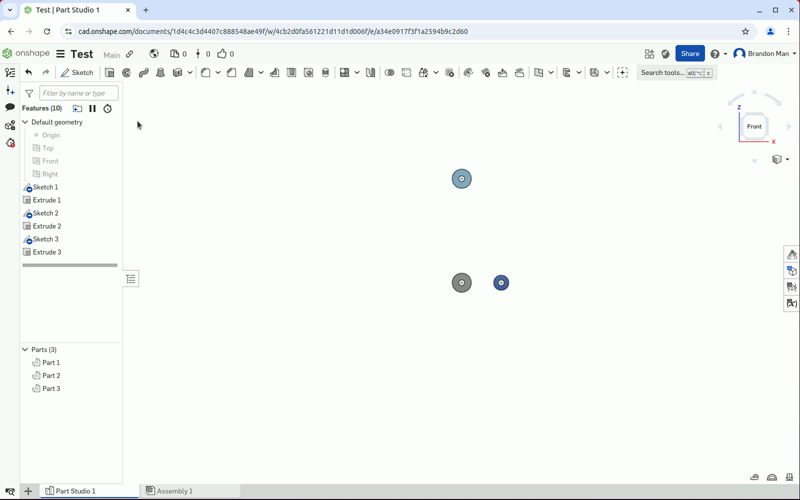
key(shift+h)
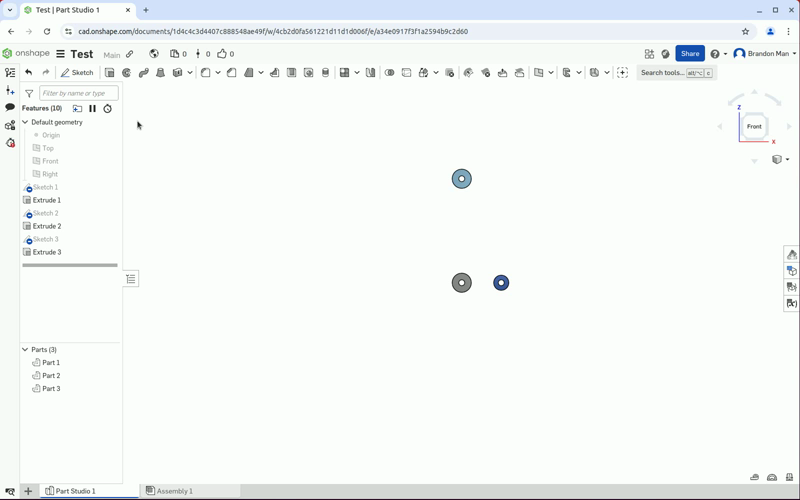
mouse_move(73, 189)
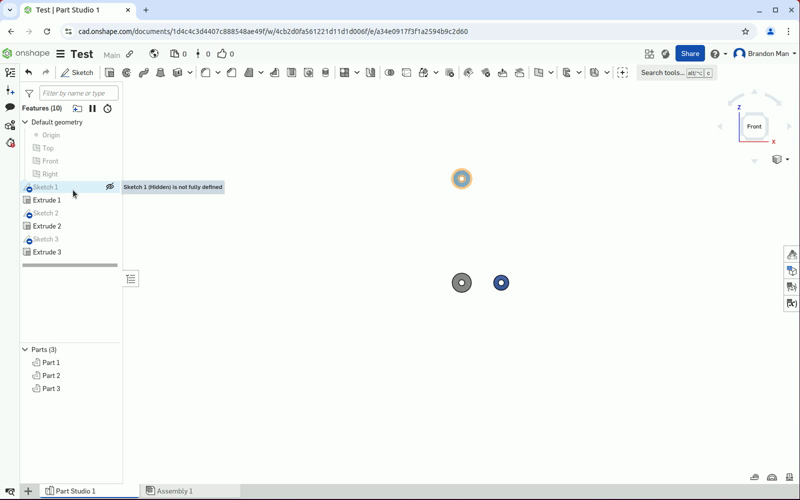
click(73, 189)
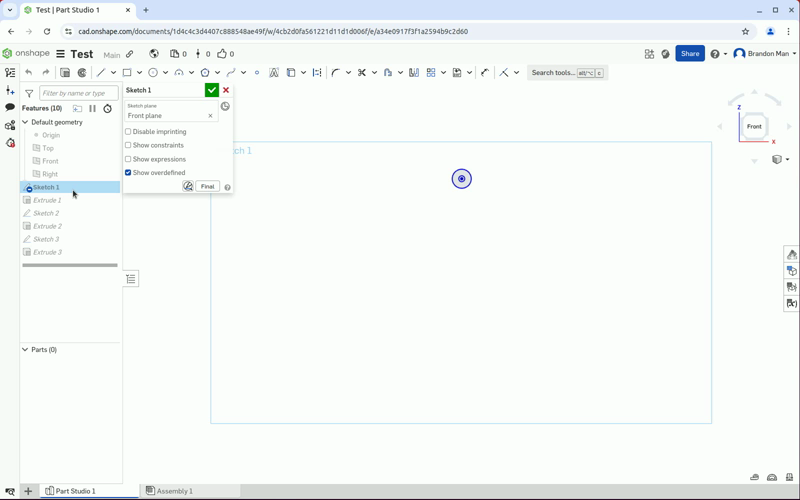
mouse_move(229, 92)
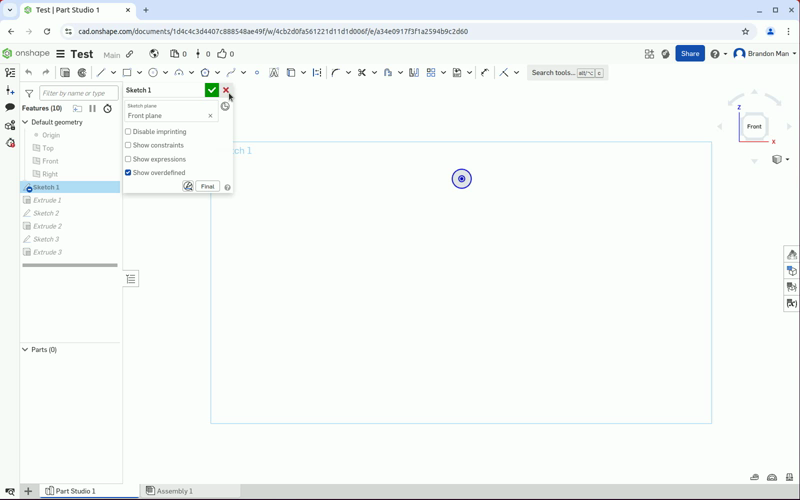
click(229, 92)
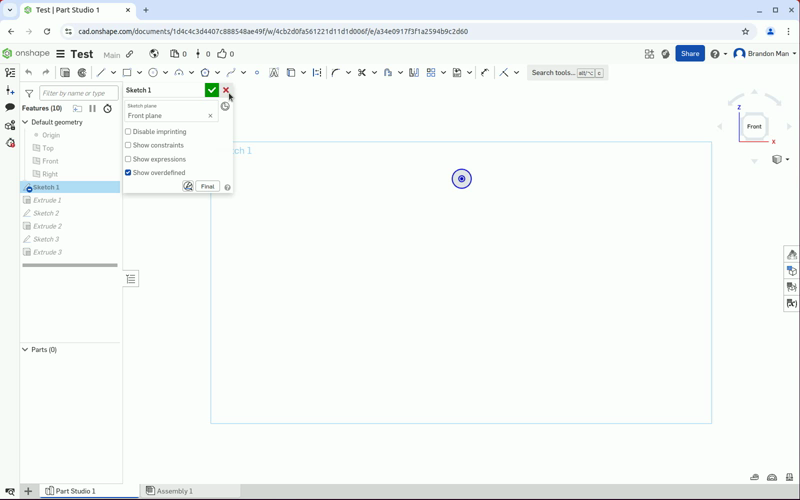
key(shift+s)
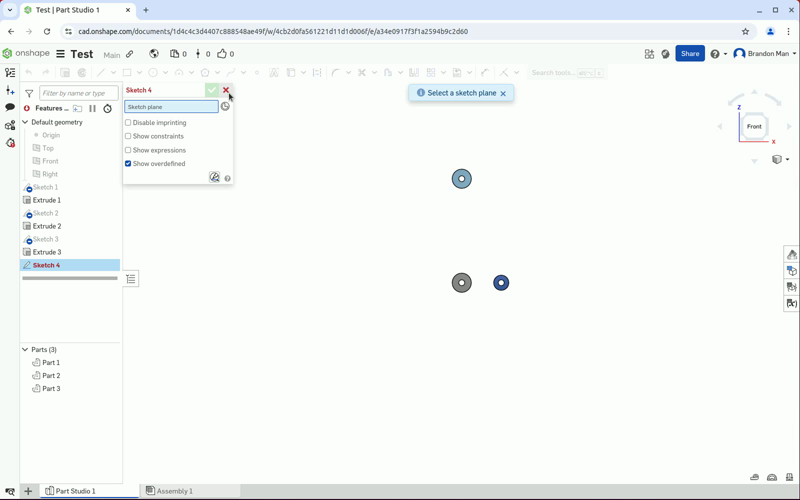
mouse_move(73, 163)
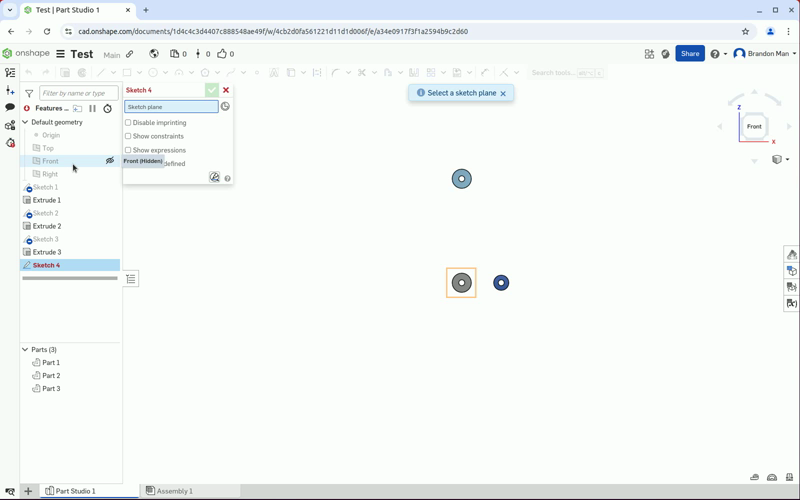
click(73, 163)
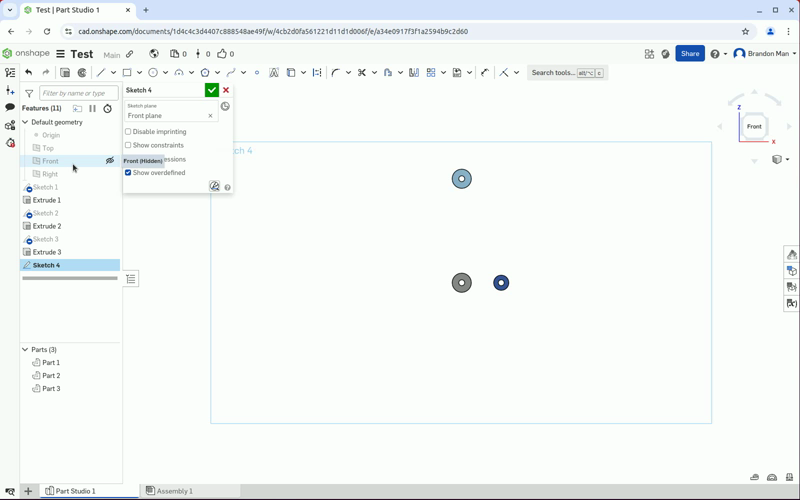
mouse_move(73, 352)
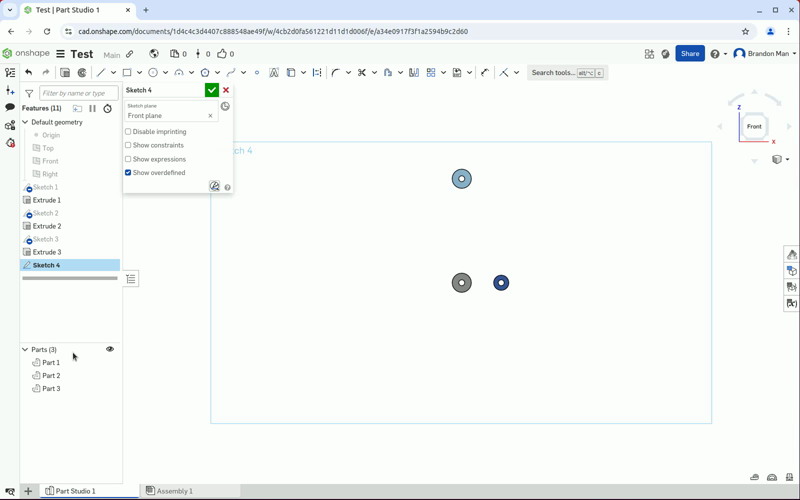
key(y)
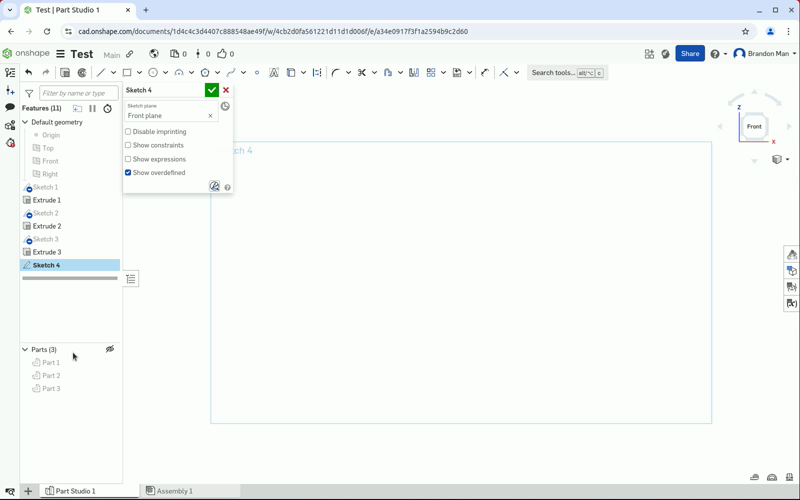
key(a)
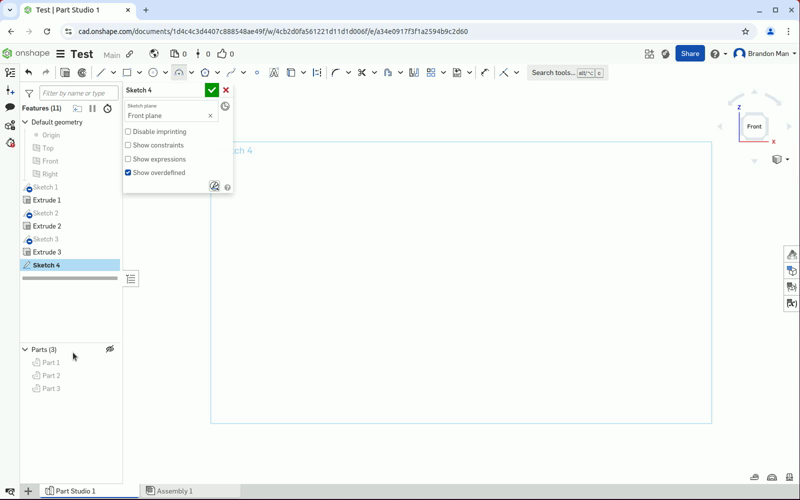
key_down(shift)
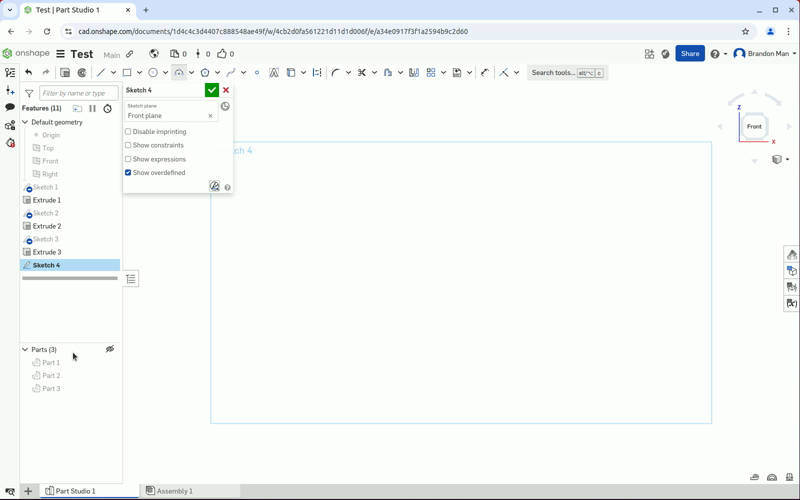
mouse_move(446, 223)
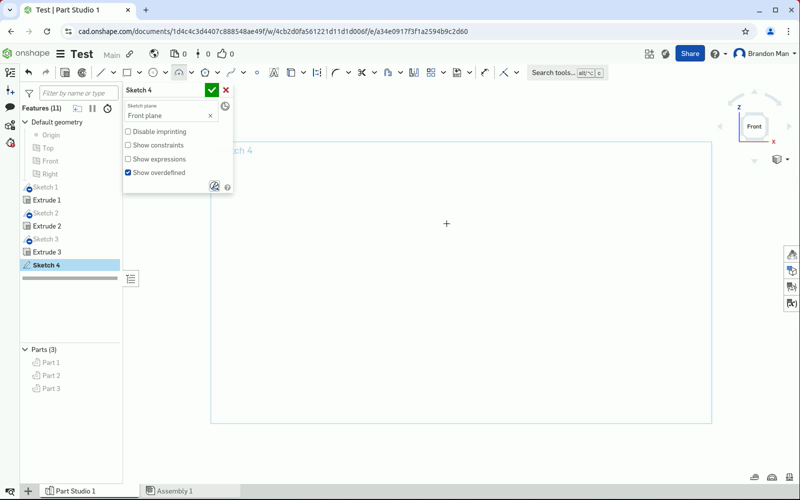
click(446, 223)
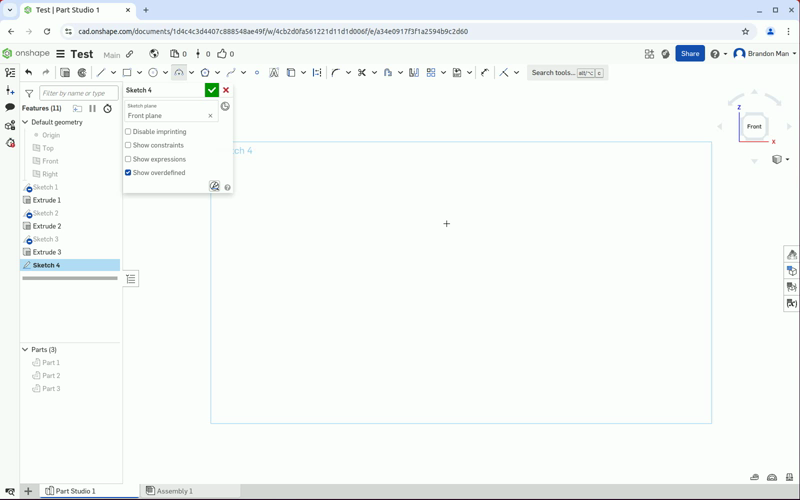
key_up(shift)
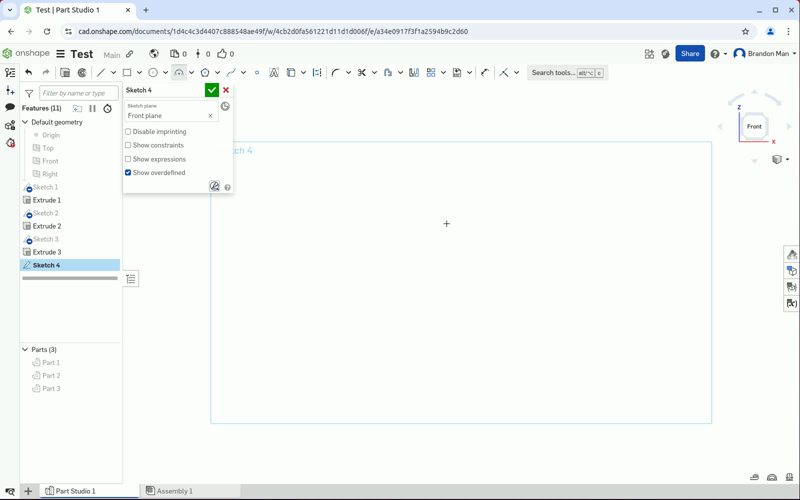
key_down(shift)
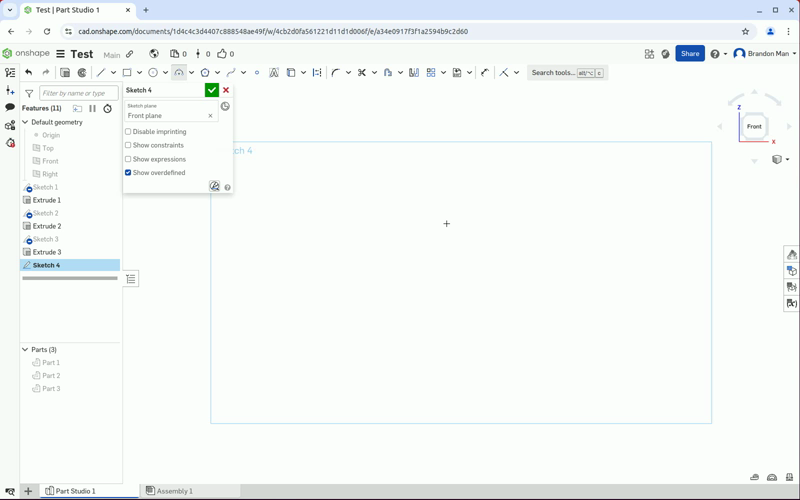
mouse_move(476, 223)
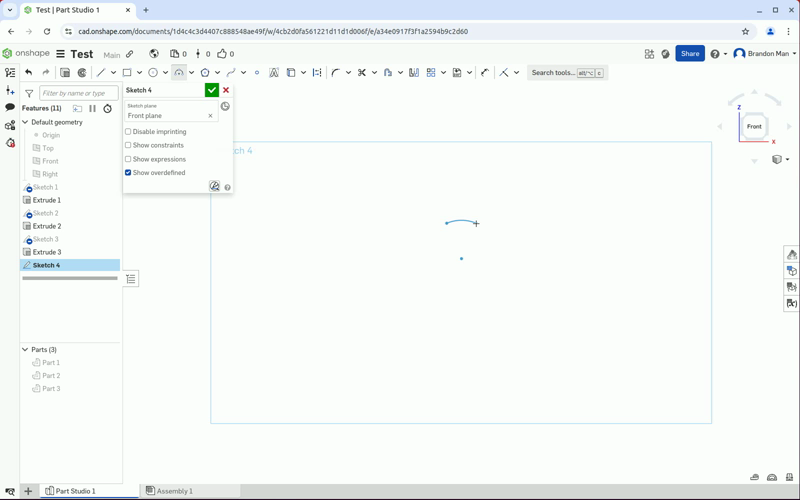
click(476, 223)
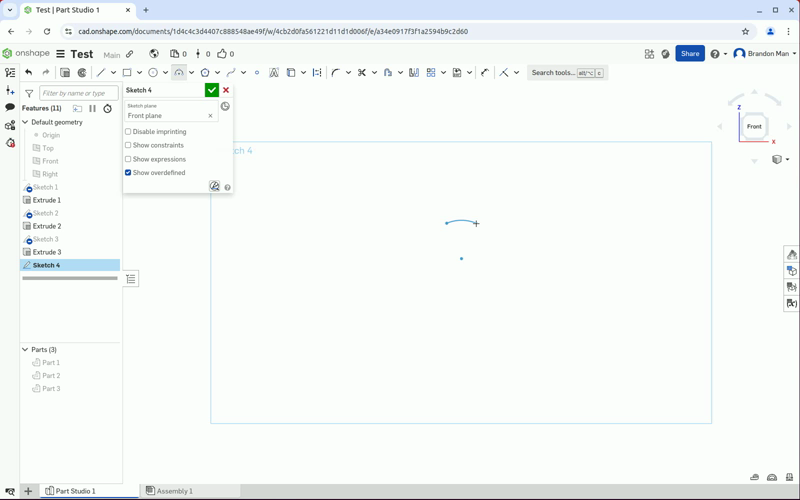
mouse_move(461, 210)
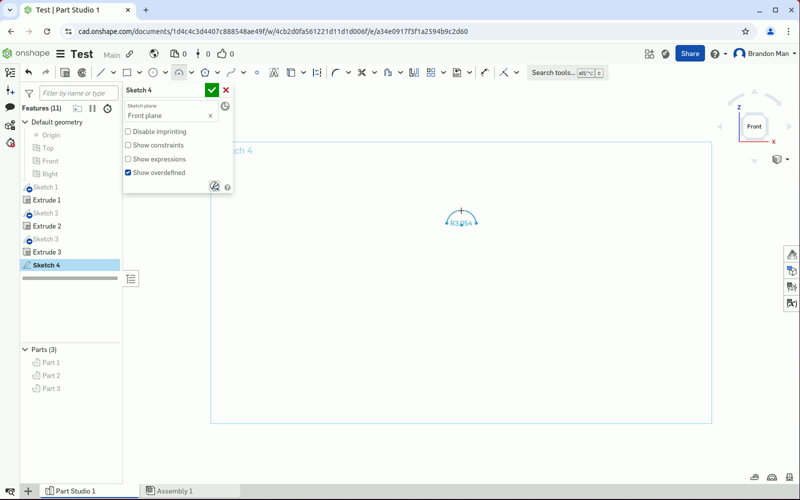
click(461, 210)
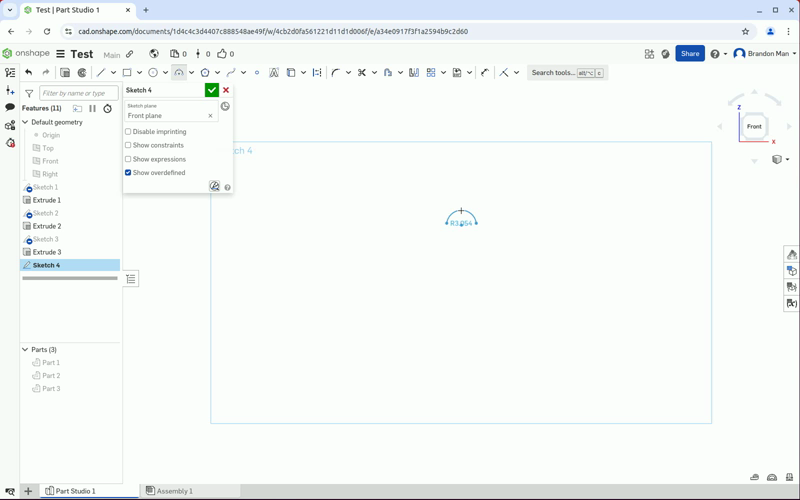
key_up(shift)
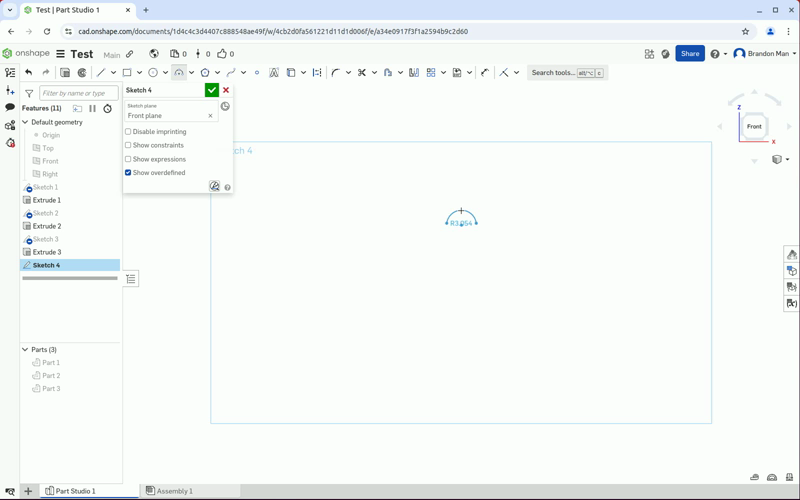
key(esc)
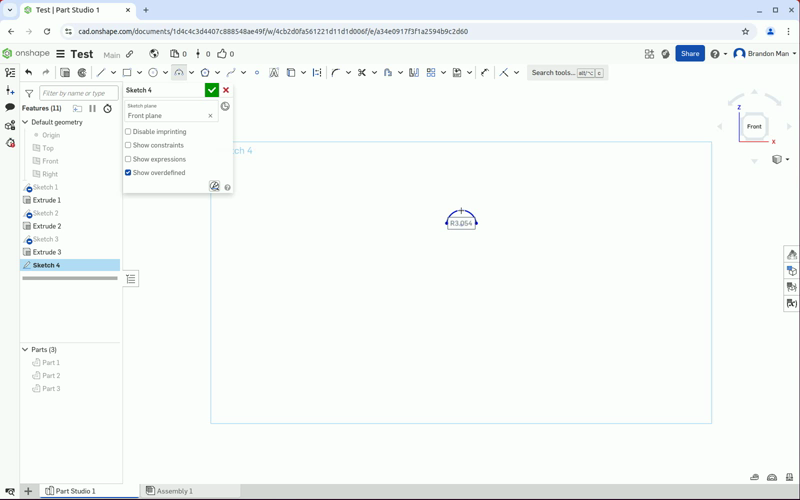
key(l)
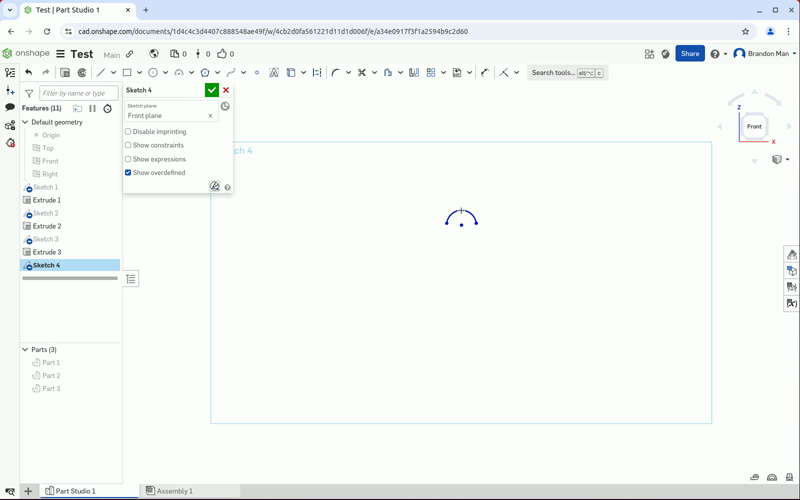
mouse_move(476, 223)
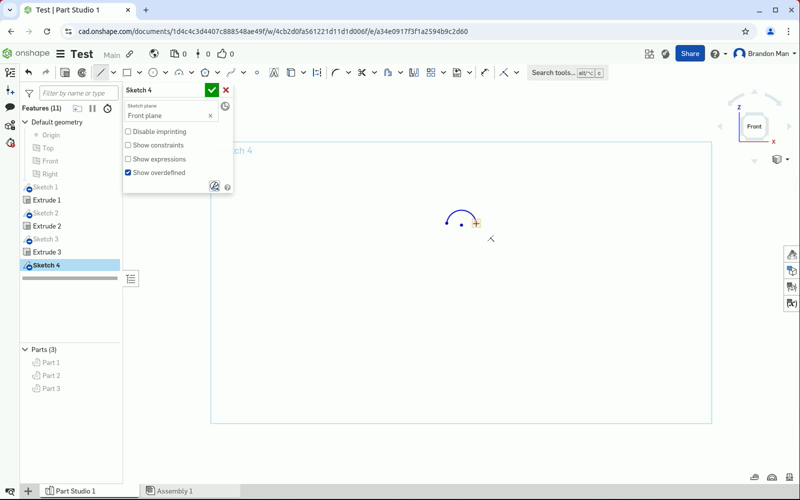
click(476, 223)
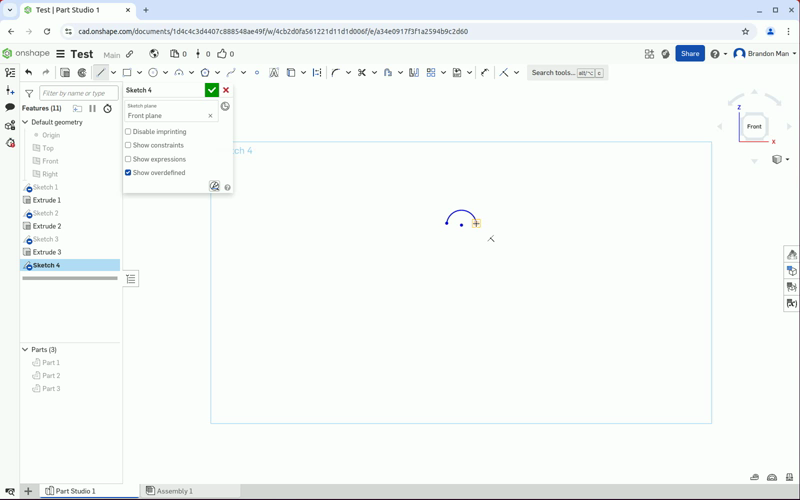
key_down(shift)
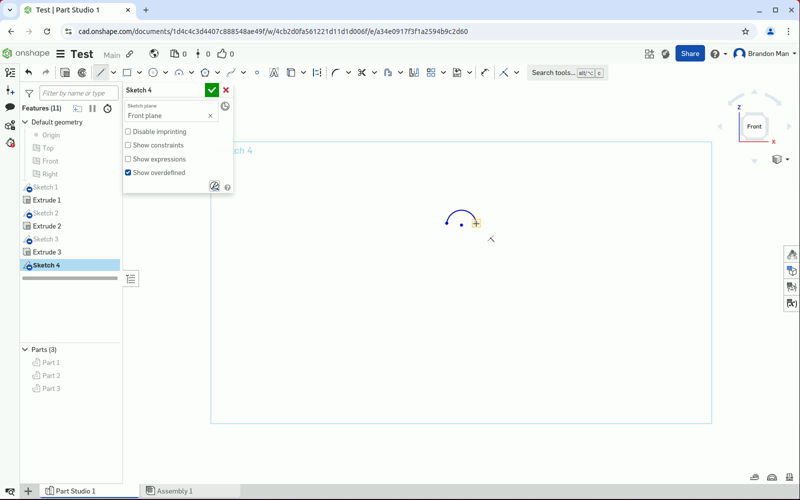
mouse_move(506, 223)
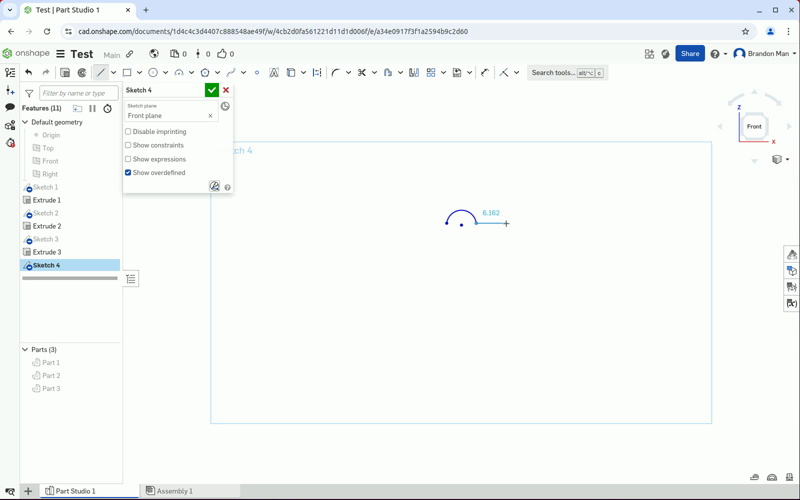
mouse_move(470, 176)
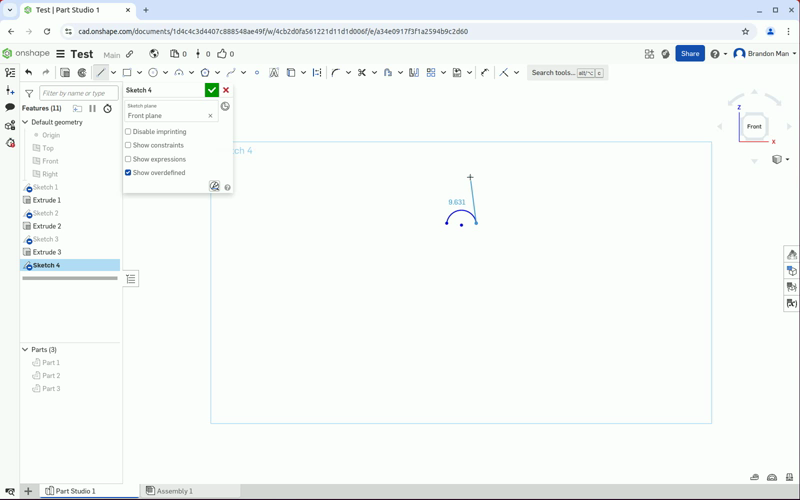
click(470, 176)
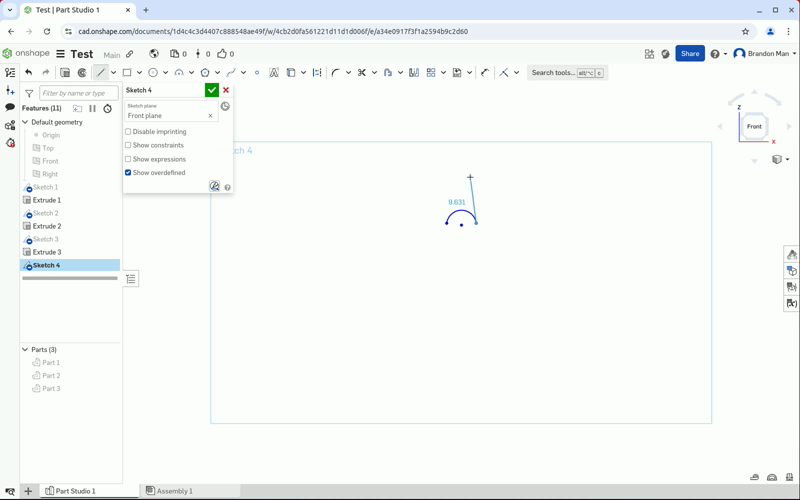
key_up(shift)
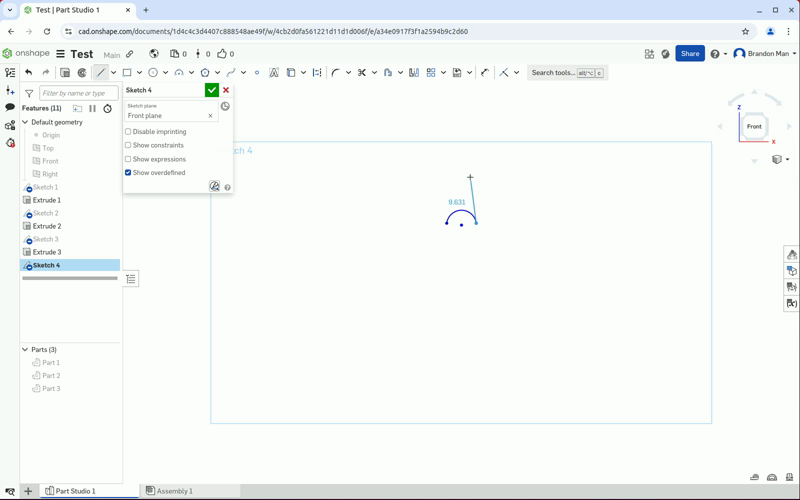
key(esc)
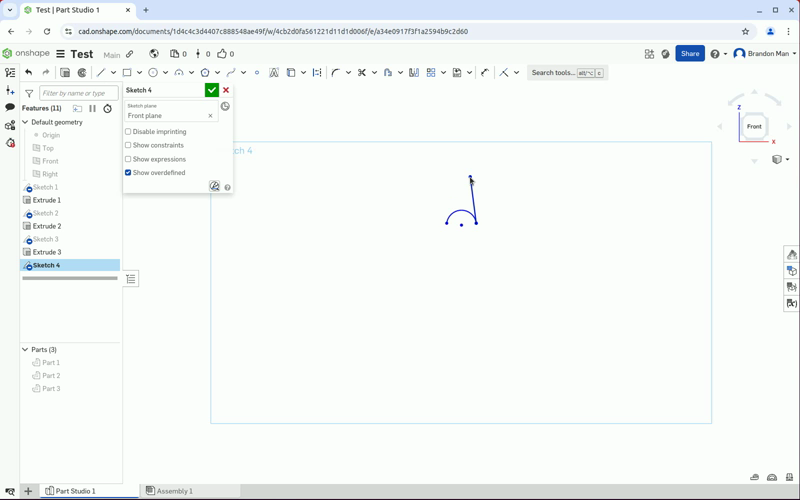
key(a)
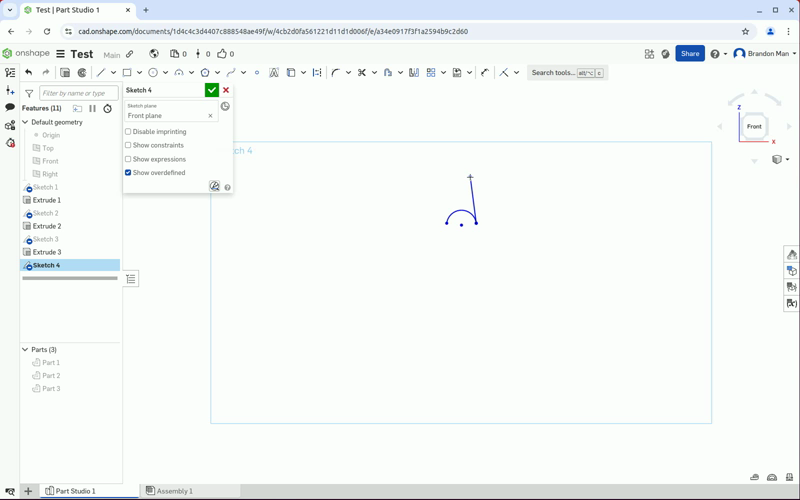
mouse_move(470, 176)
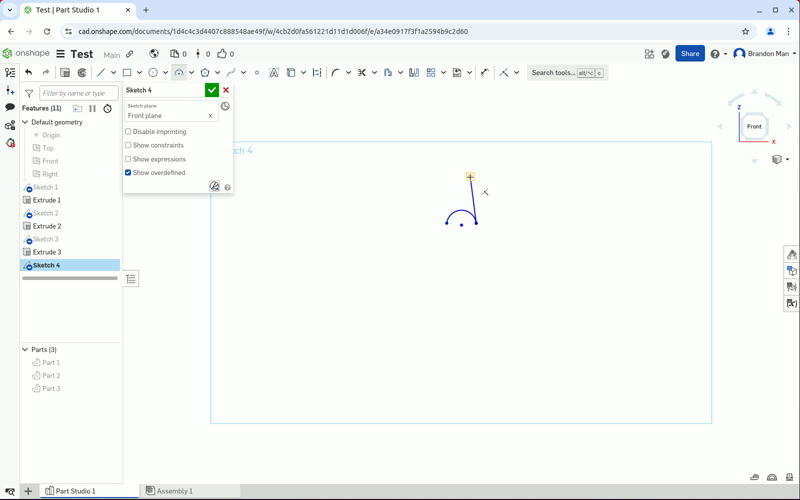
click(470, 176)
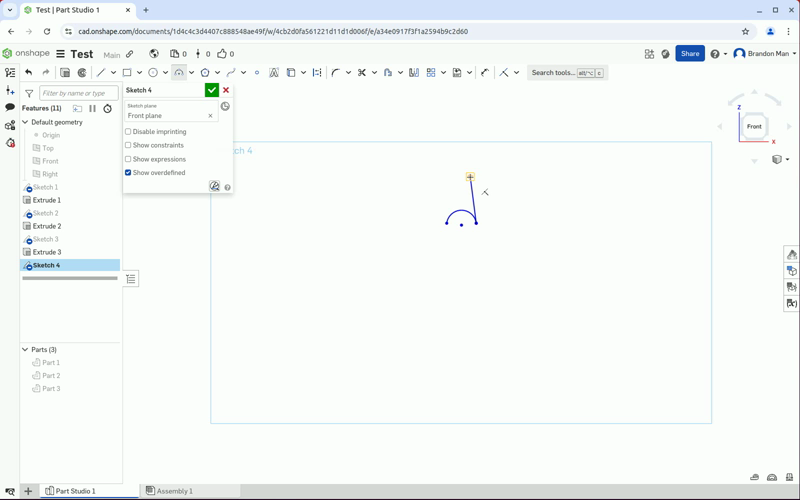
key_down(shift)
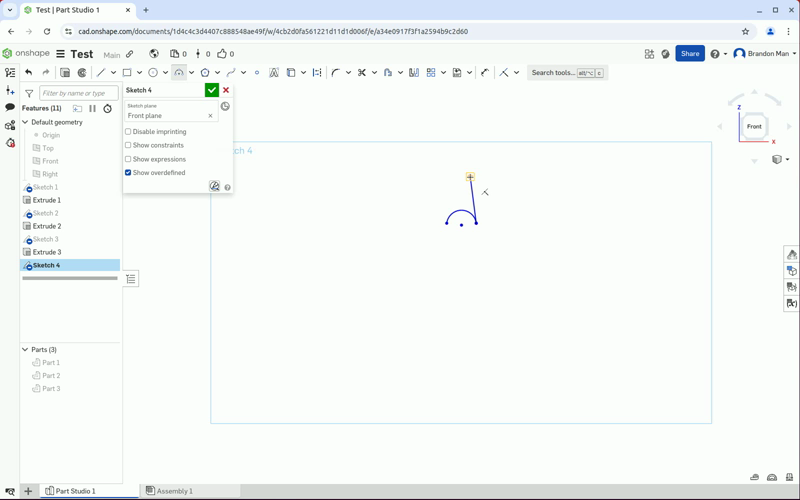
mouse_move(452, 176)
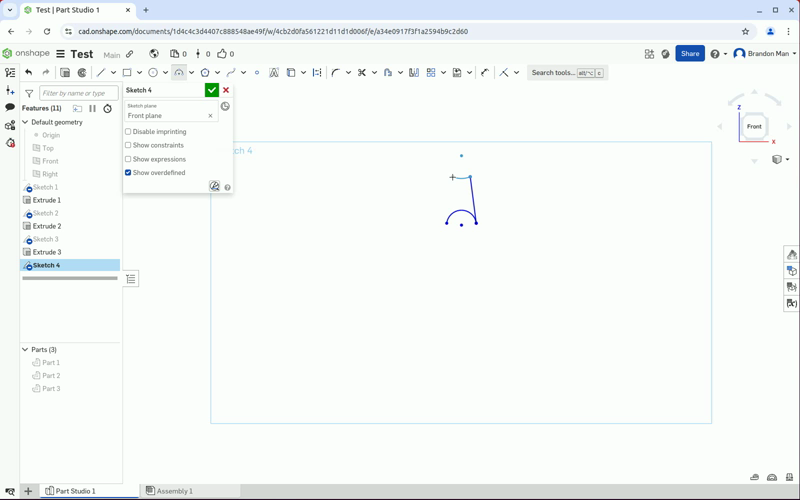
click(452, 176)
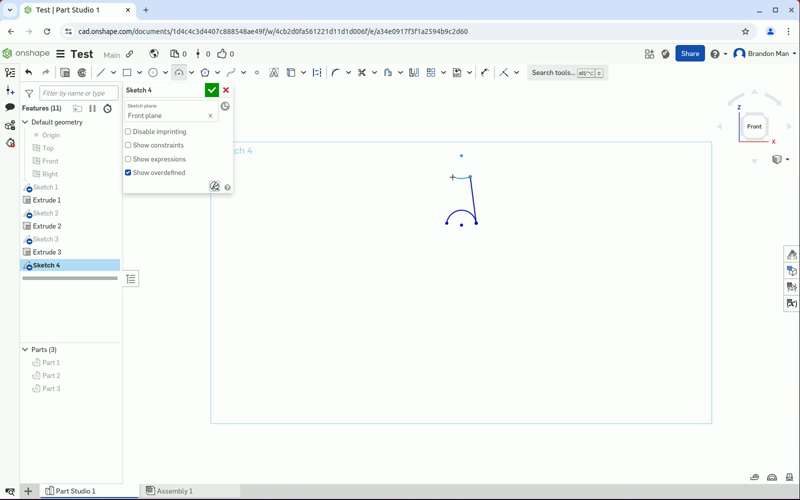
mouse_move(461, 186)
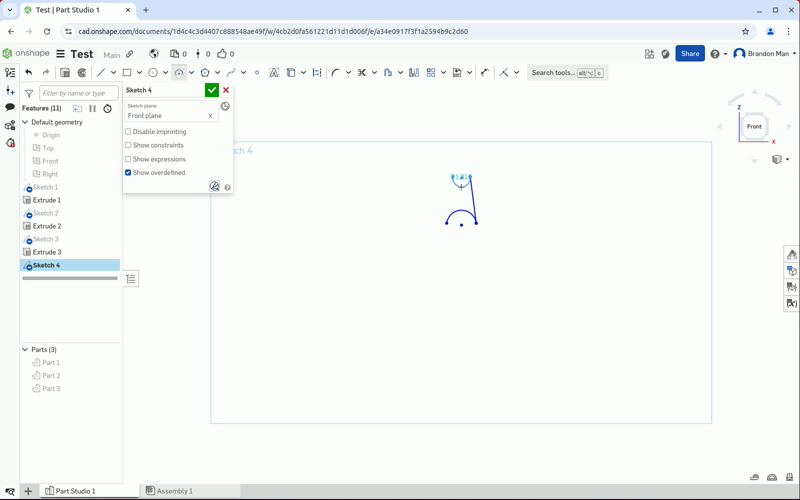
click(461, 186)
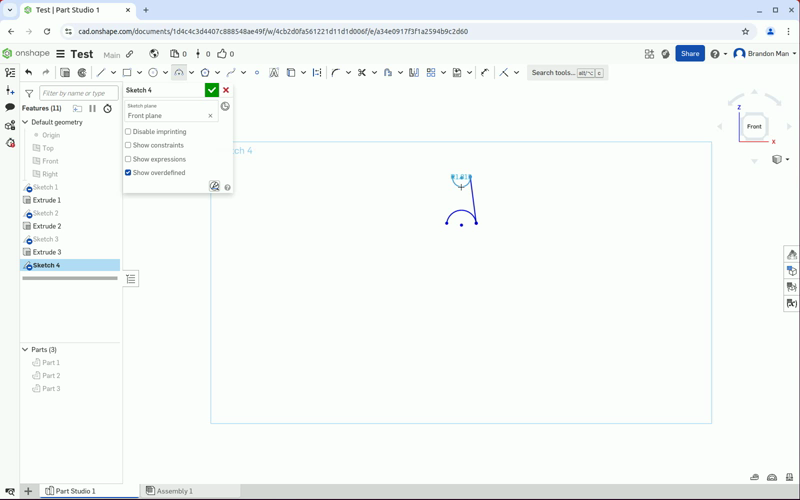
key_up(shift)
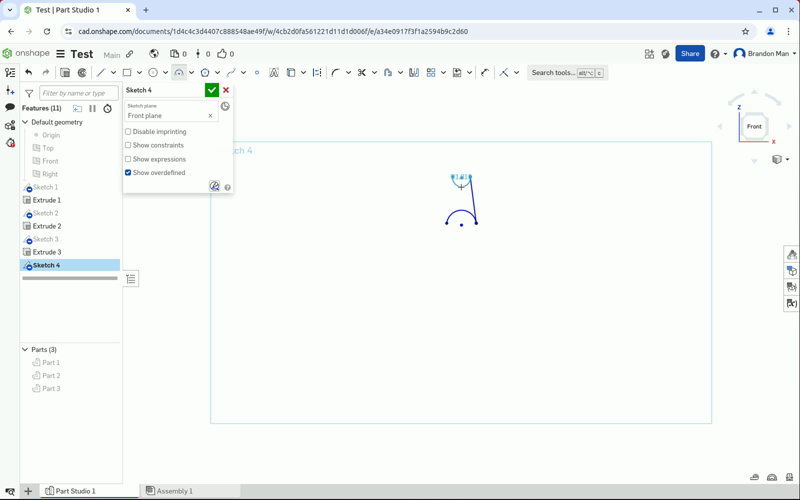
key(esc)
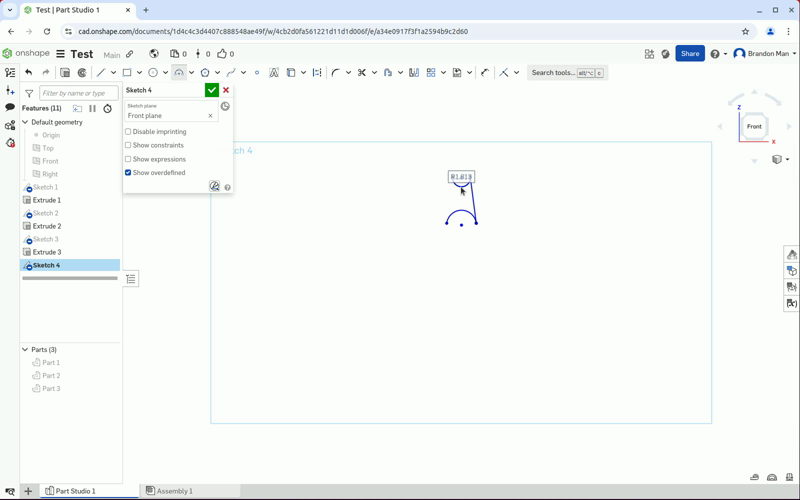
key(l)
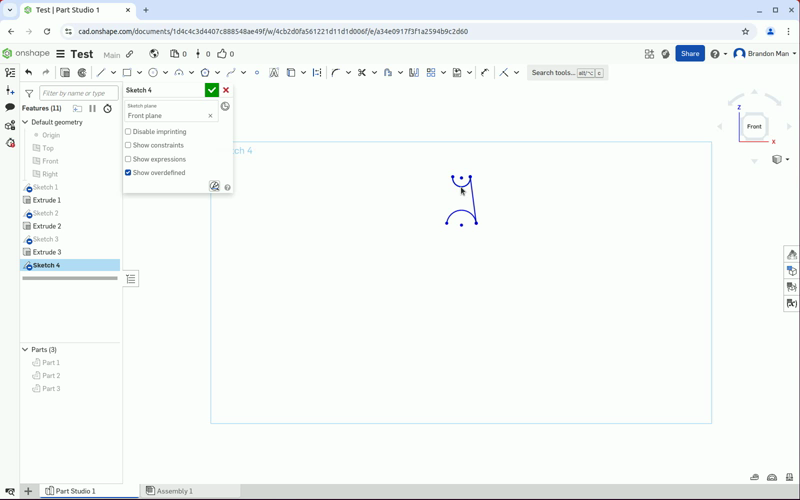
mouse_move(452, 176)
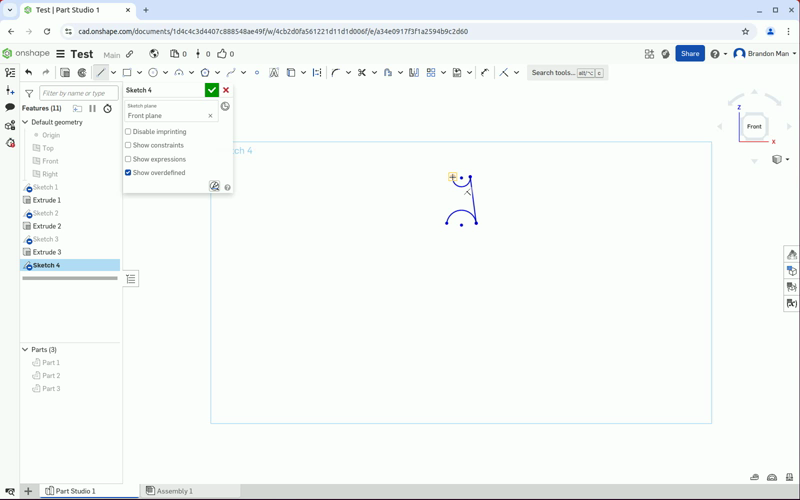
click(452, 176)
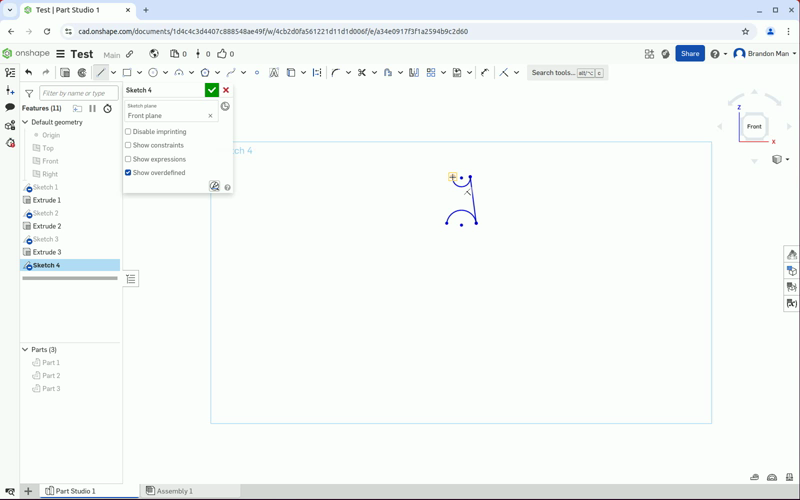
mouse_move(482, 176)
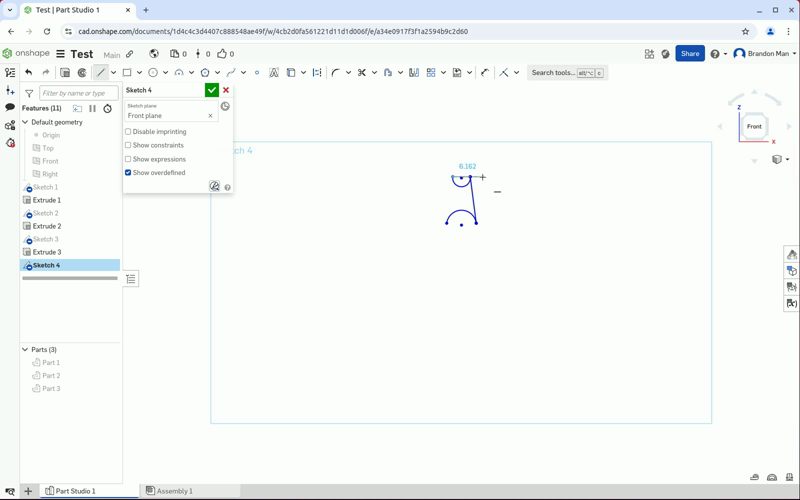
key_down(shift)
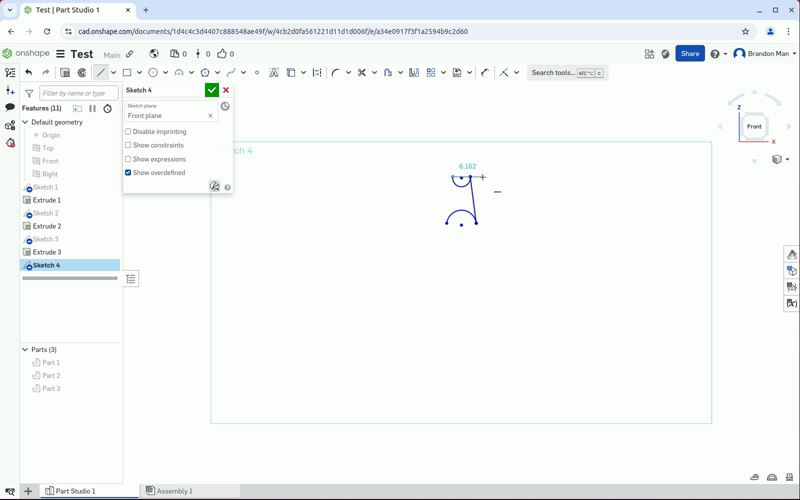
mouse_move(446, 223)
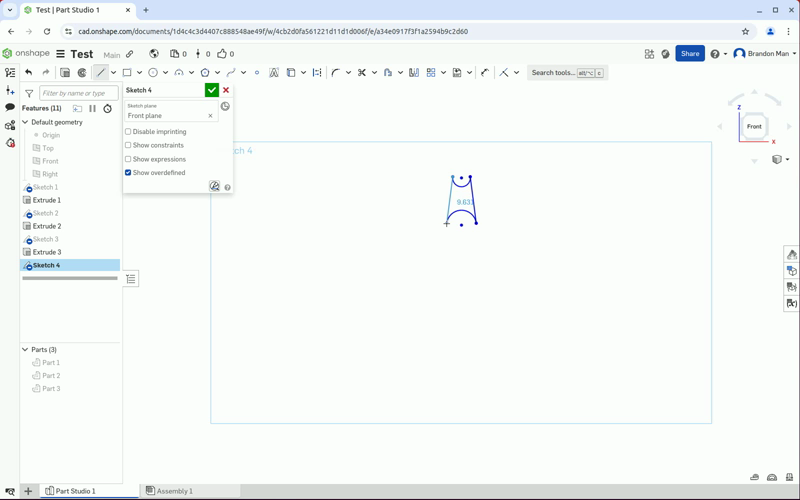
key_up(shift)
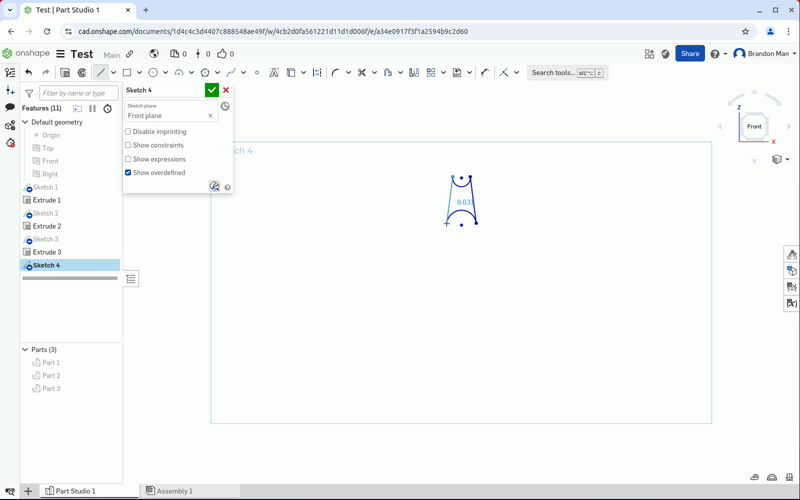
click(446, 223)
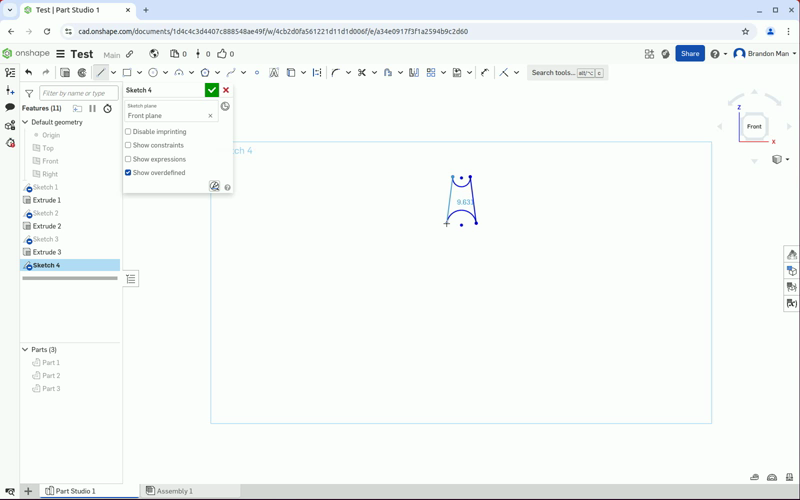
key(esc)
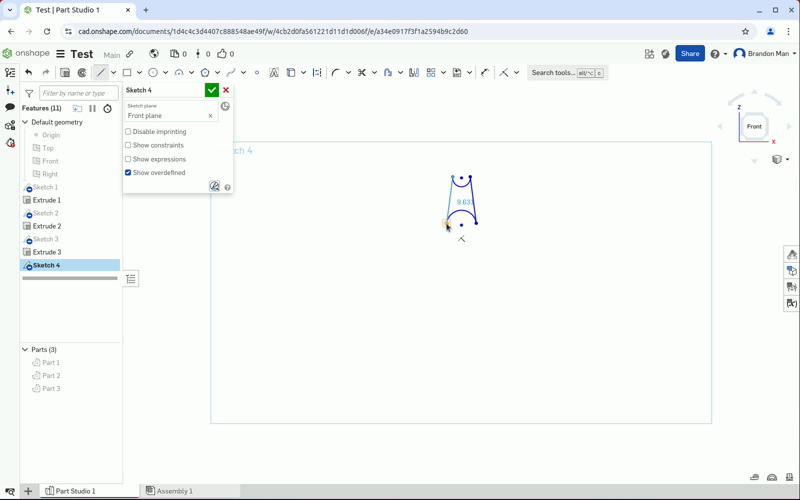
key(c)
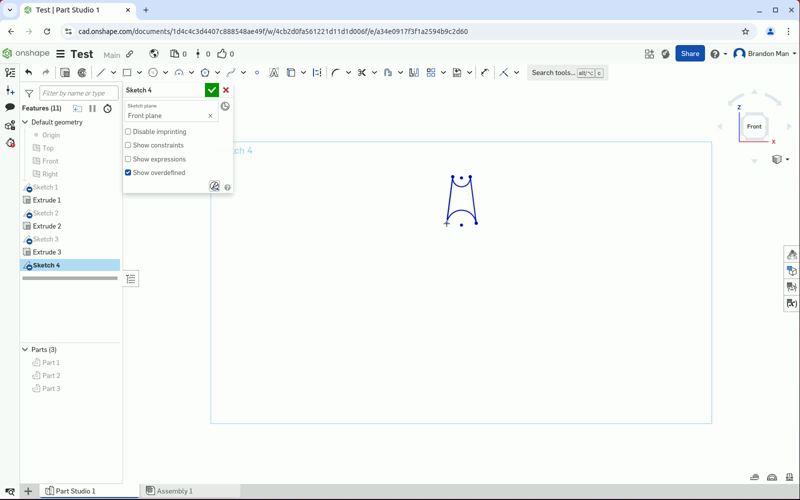
key_down(shift)
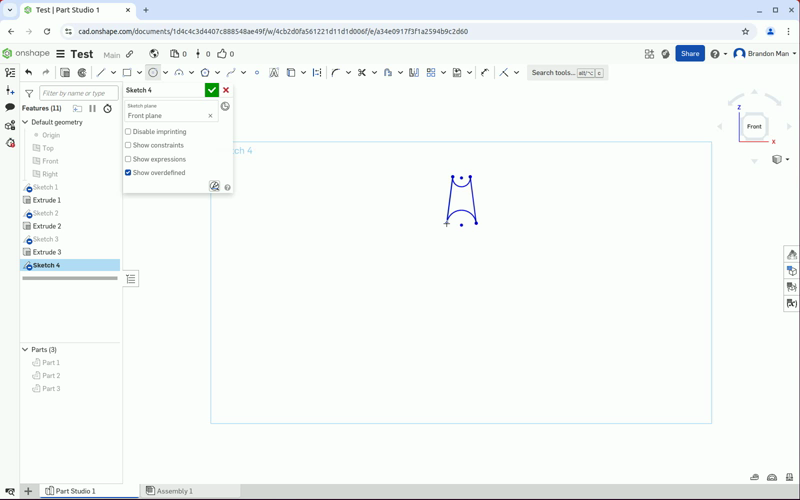
mouse_move(458, 191)
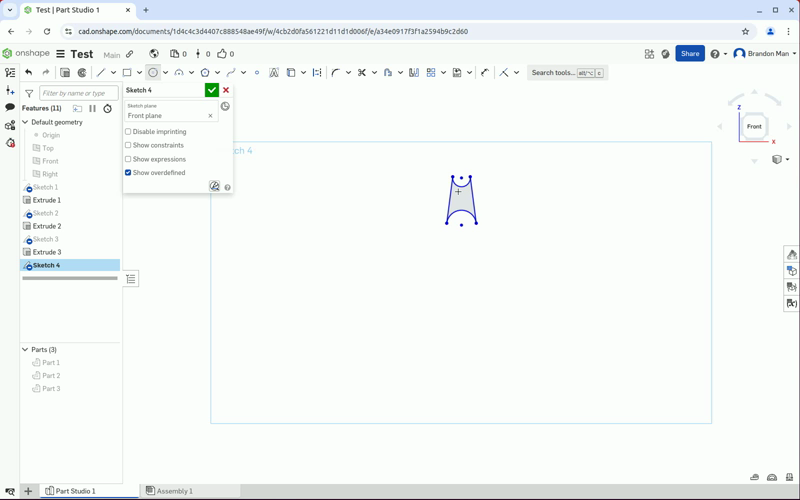
click(458, 191)
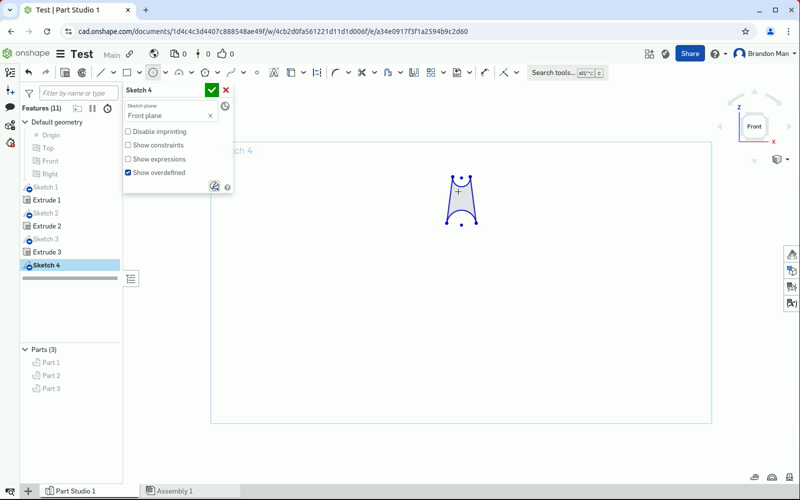
key_up(shift)
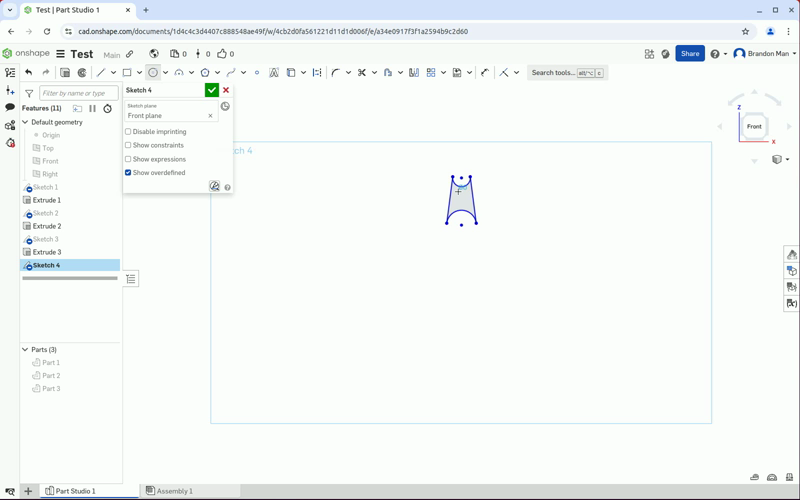
mouse_move(461, 191)
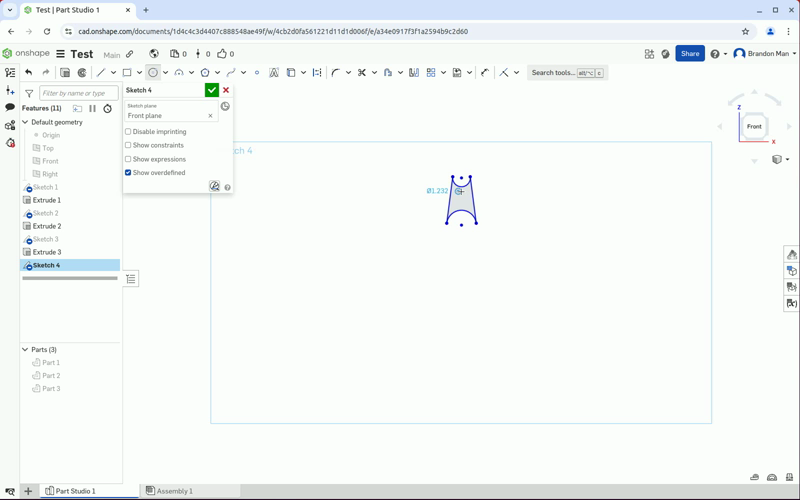
scroll(6)
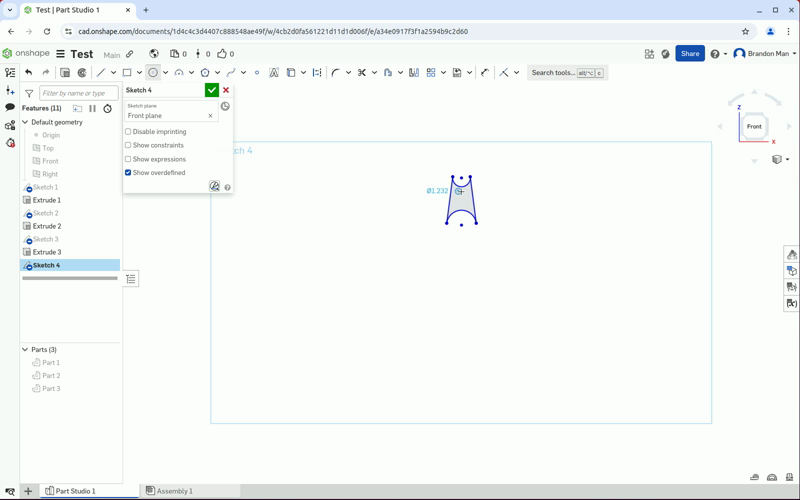
scroll(6)
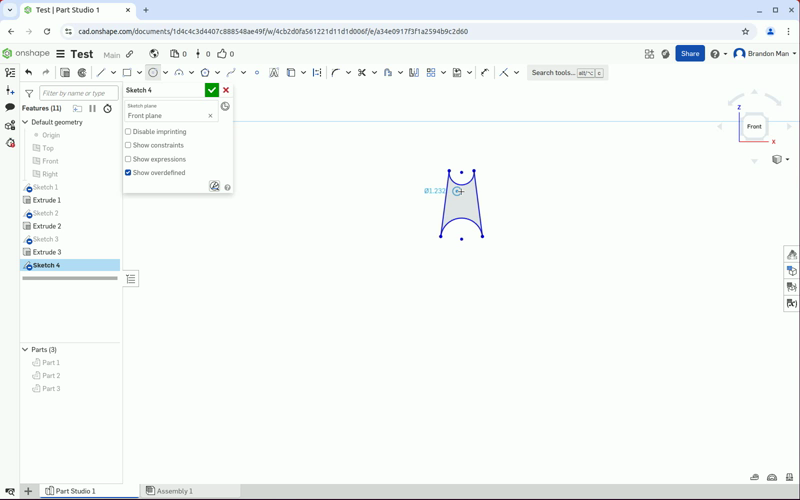
scroll(6)
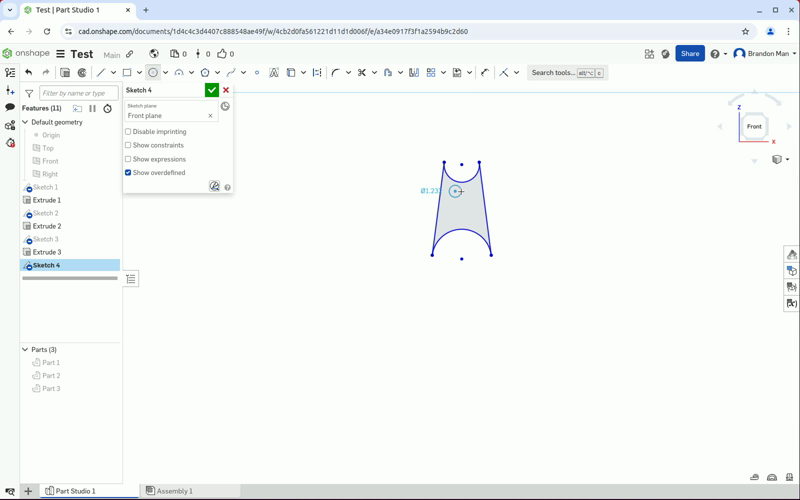
scroll(6)
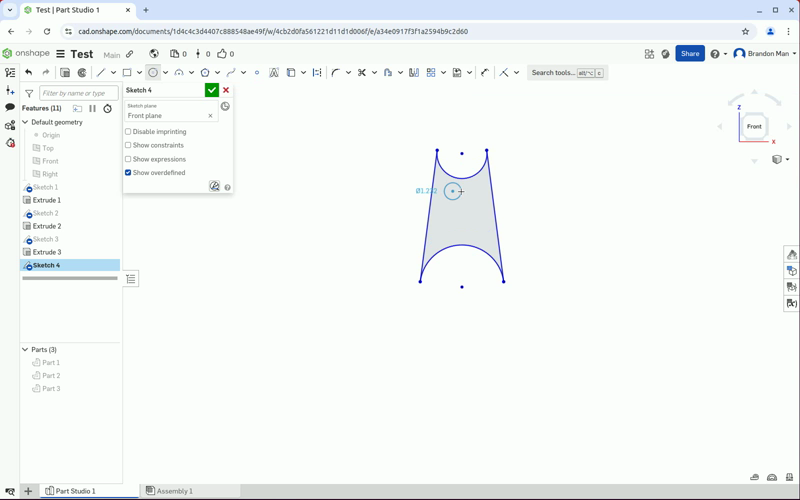
scroll(6)
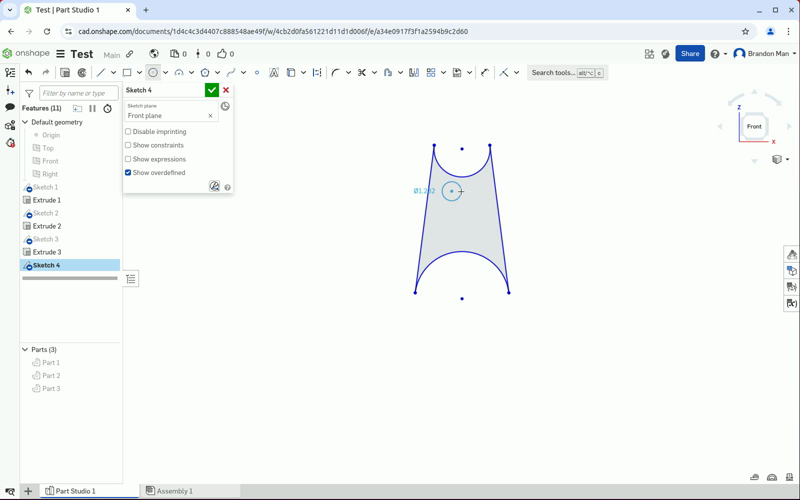
scroll(6)
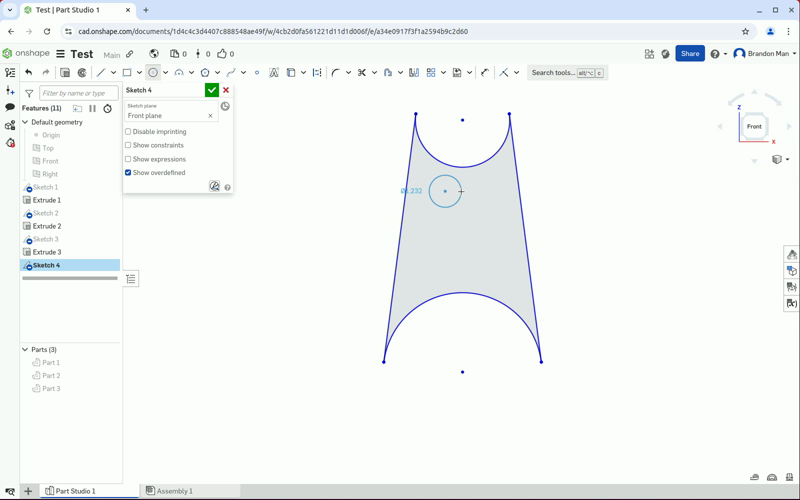
scroll(6)
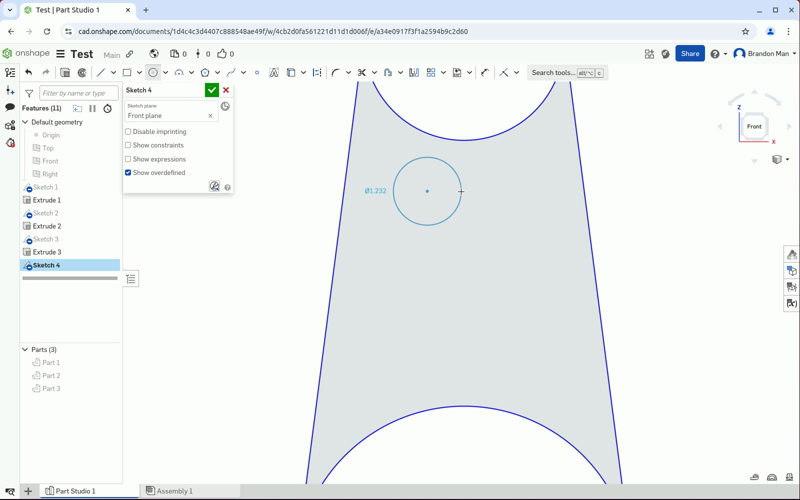
click(461, 191)
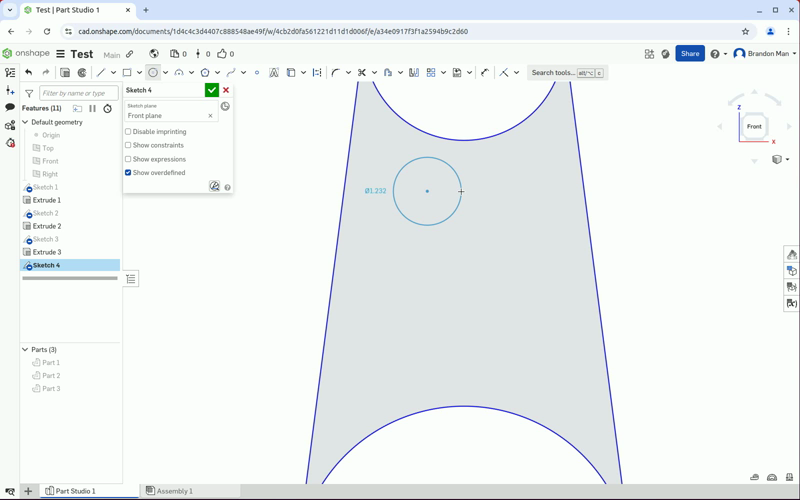
scroll(-6)
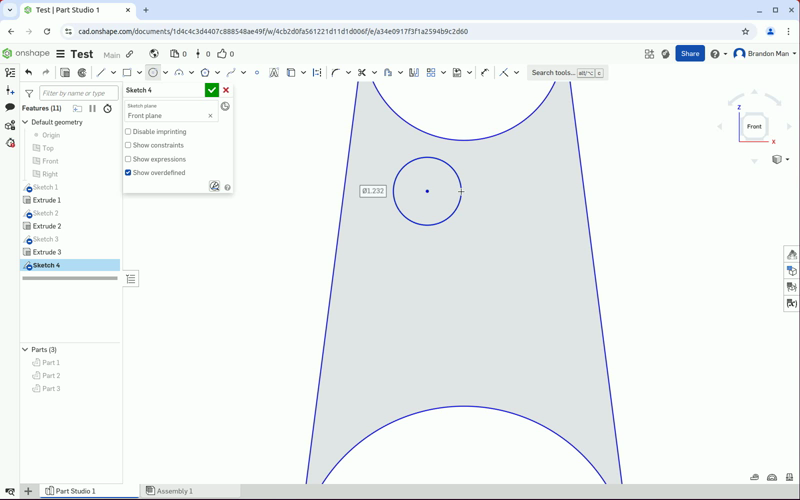
scroll(-6)
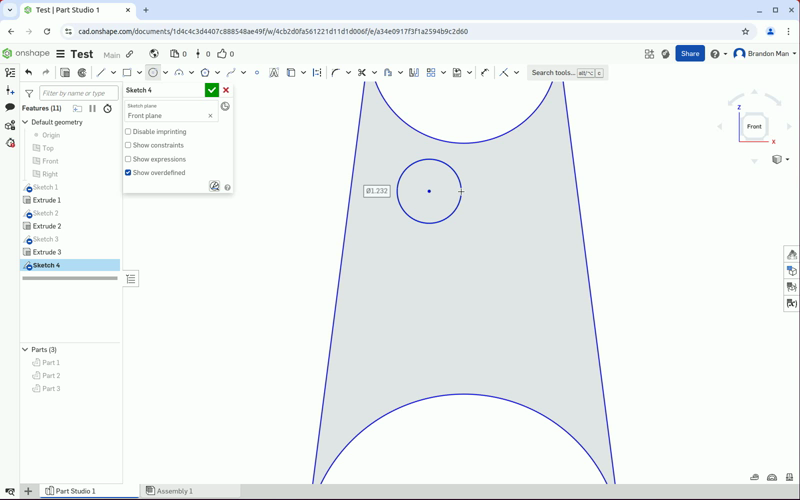
scroll(-6)
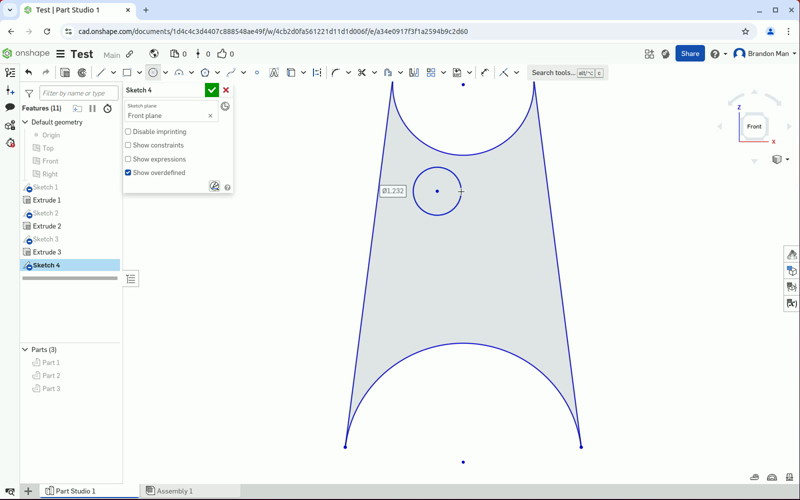
scroll(-6)
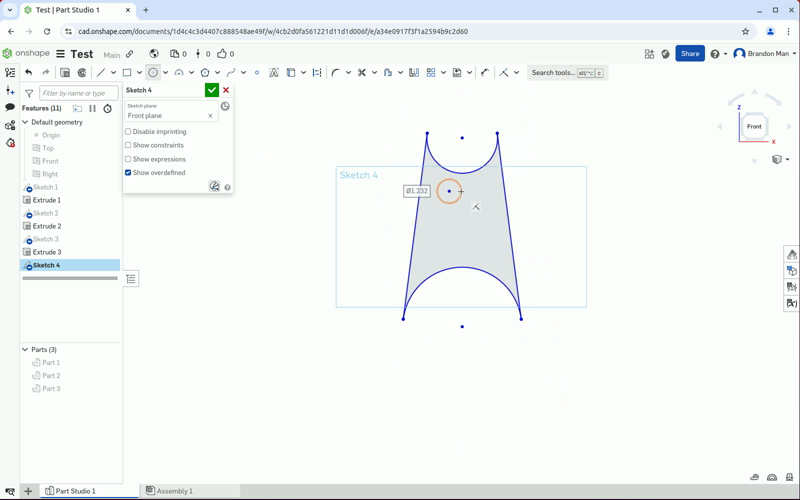
scroll(-6)
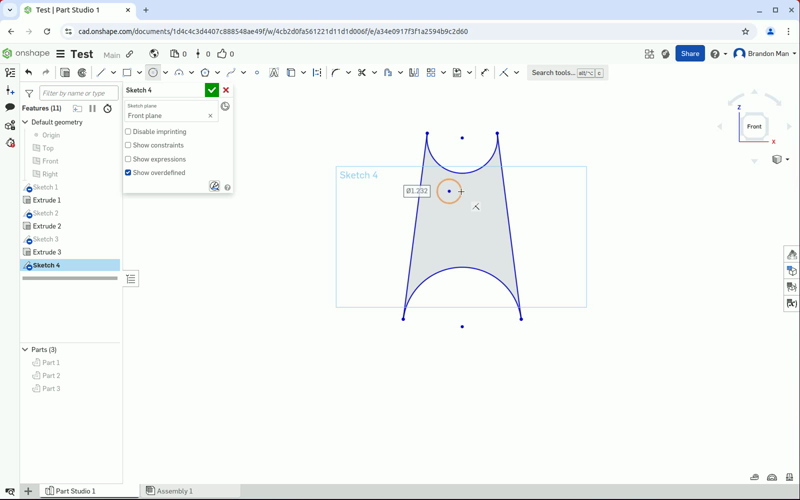
scroll(-6)
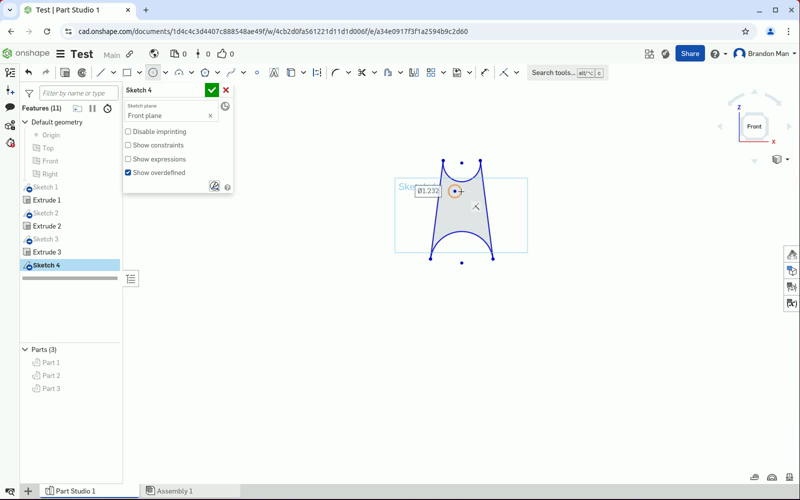
scroll(-6)
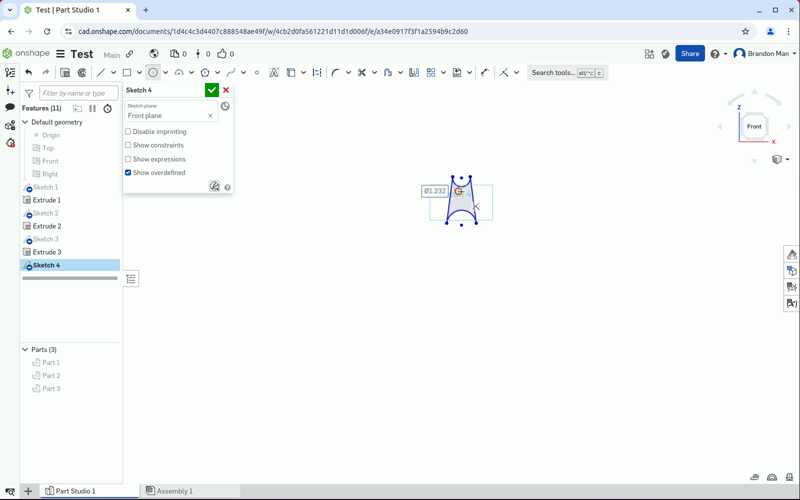
key(esc)
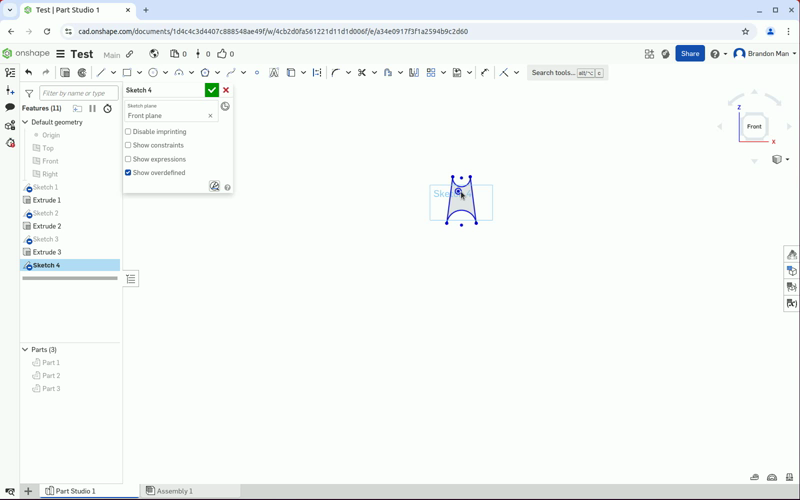
mouse_move(451, 197)
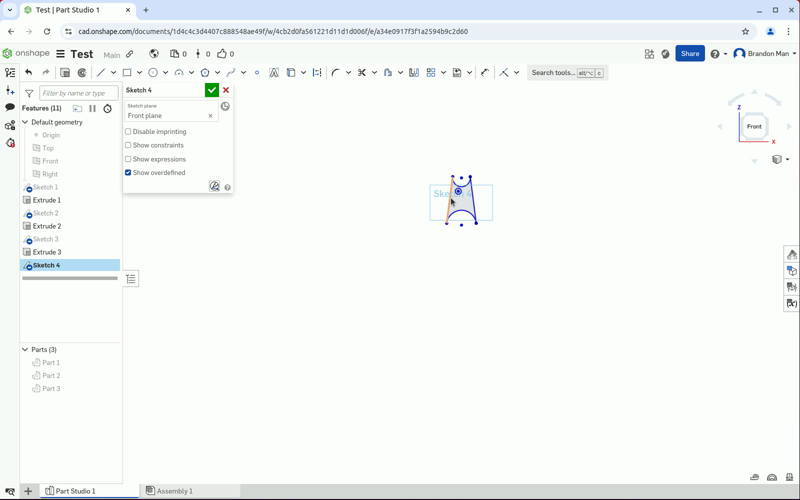
scroll(6)
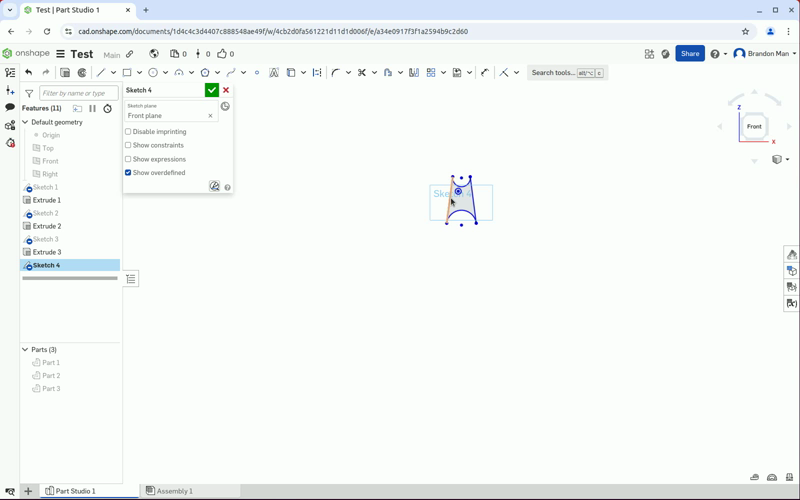
scroll(6)
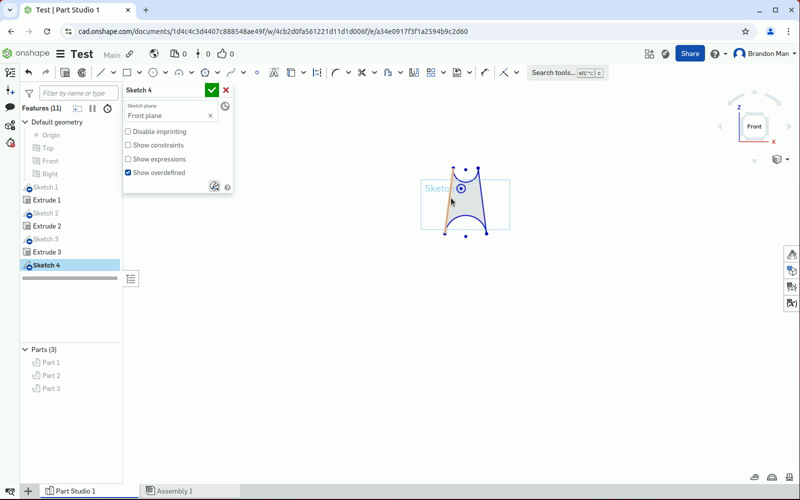
scroll(6)
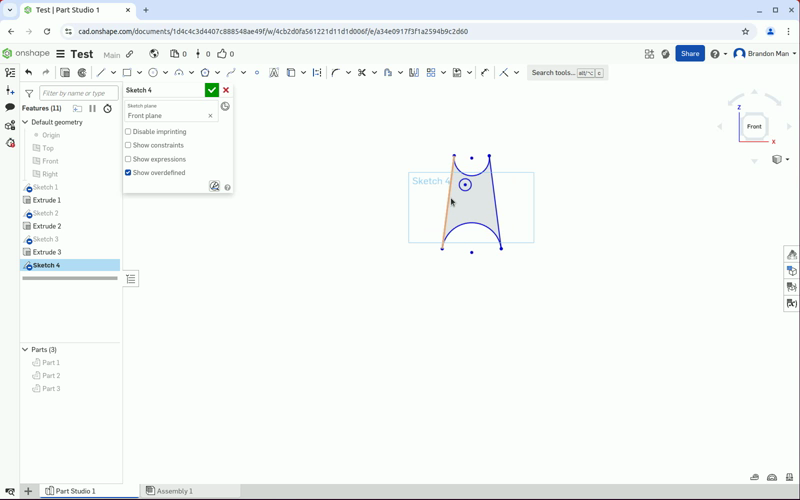
scroll(6)
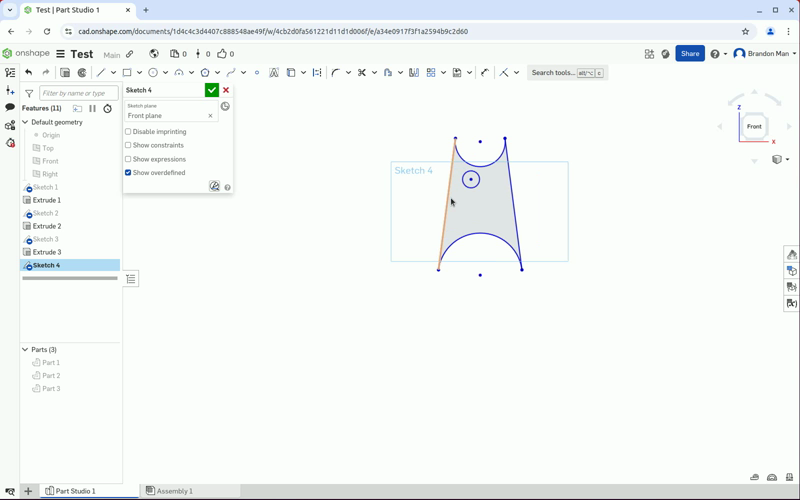
scroll(6)
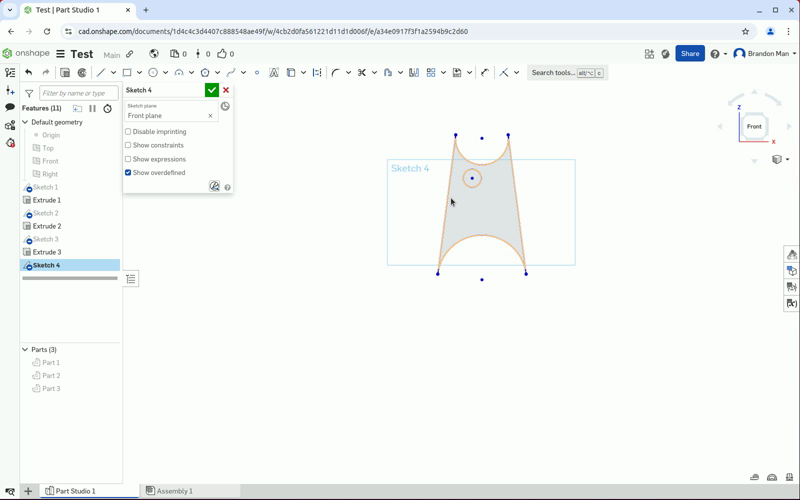
scroll(6)
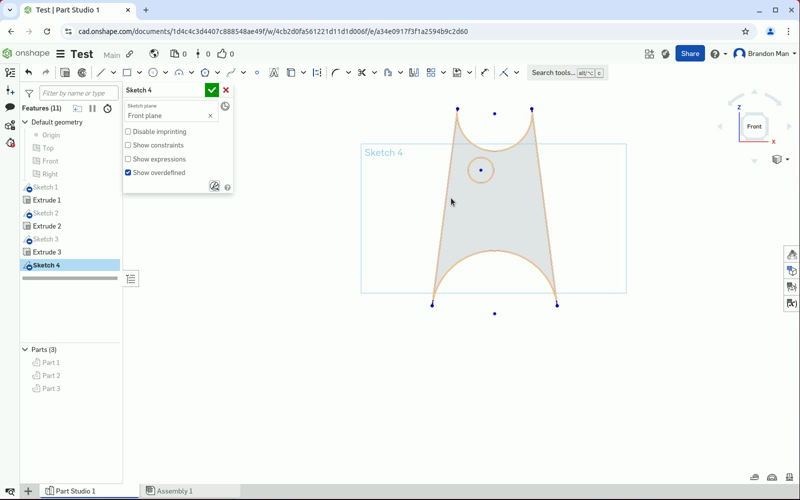
scroll(6)
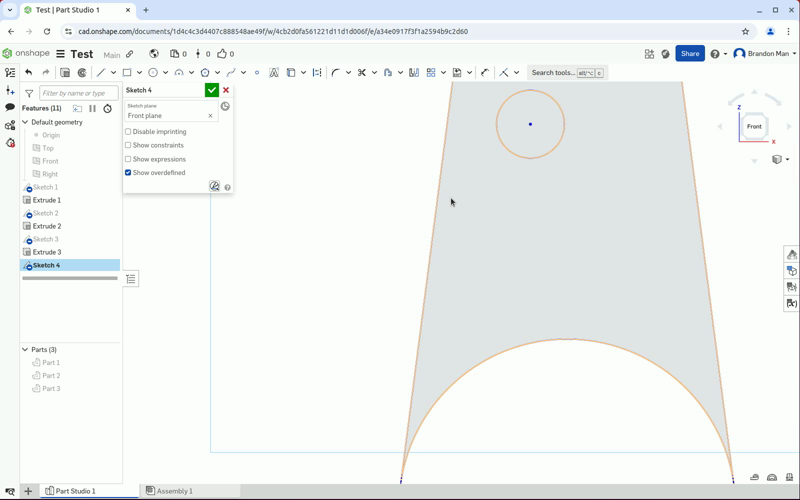
click(451, 197)
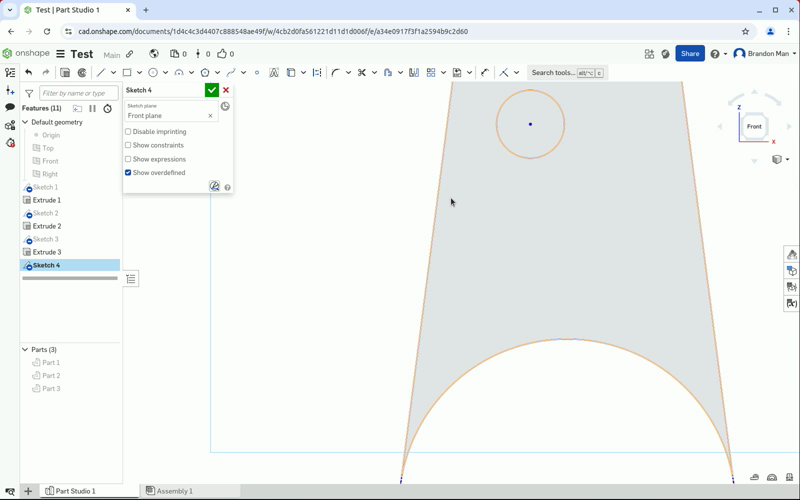
scroll(-6)
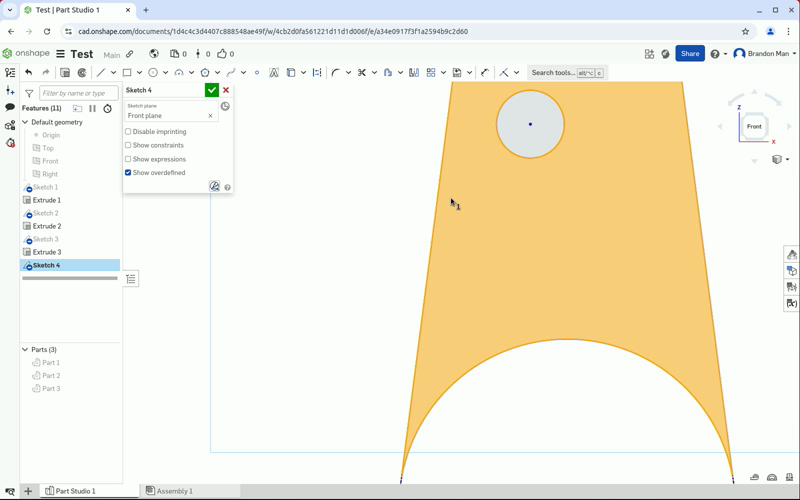
scroll(-6)
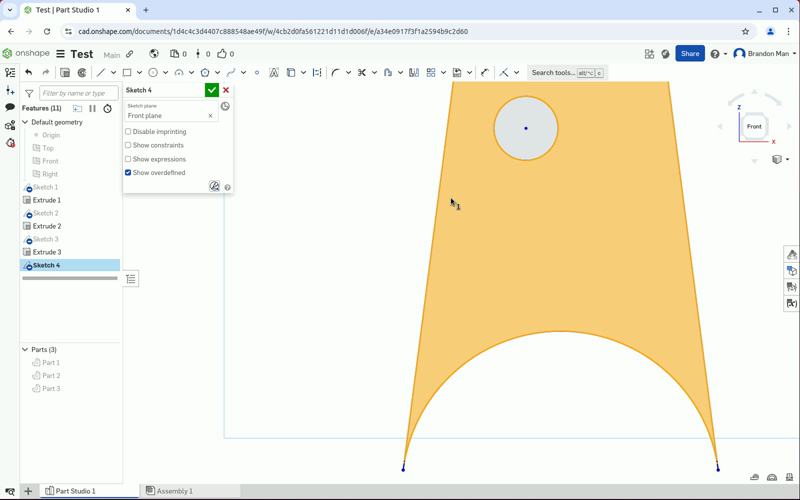
scroll(-6)
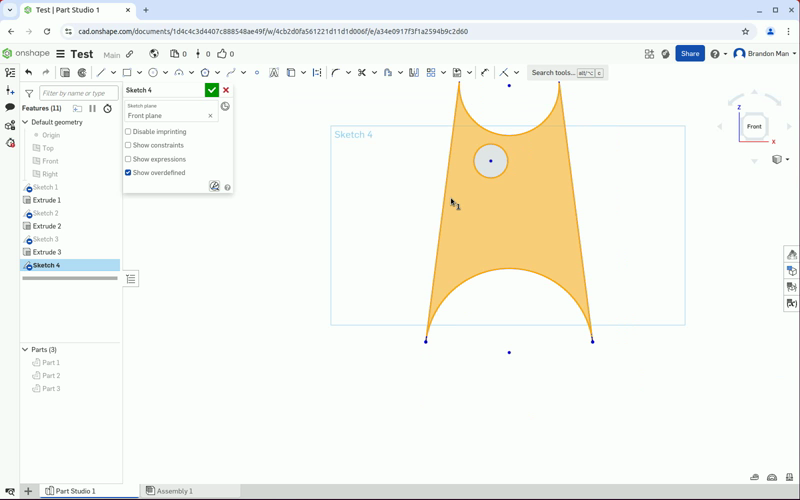
scroll(-6)
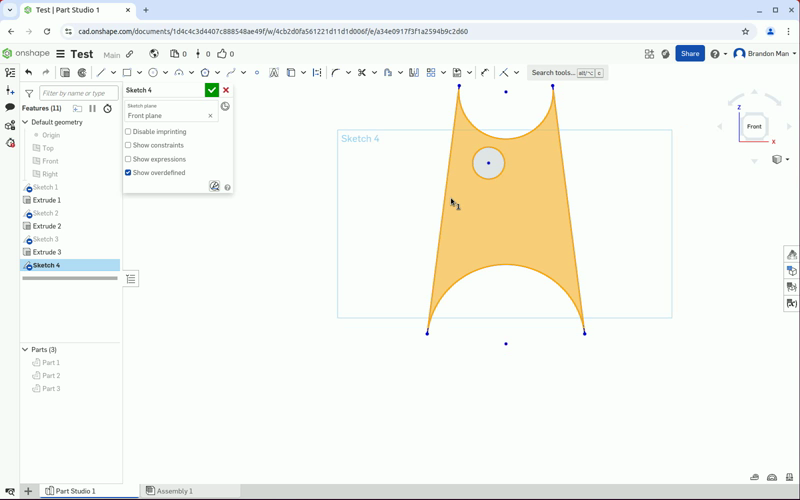
scroll(-6)
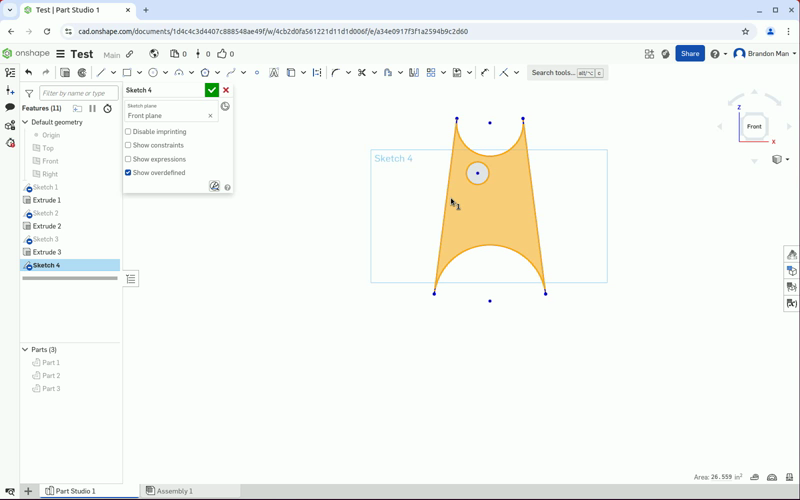
scroll(-6)
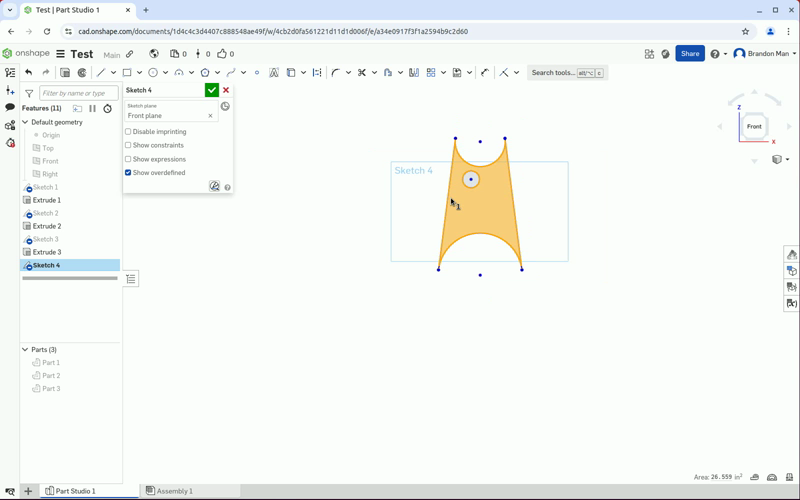
scroll(-6)
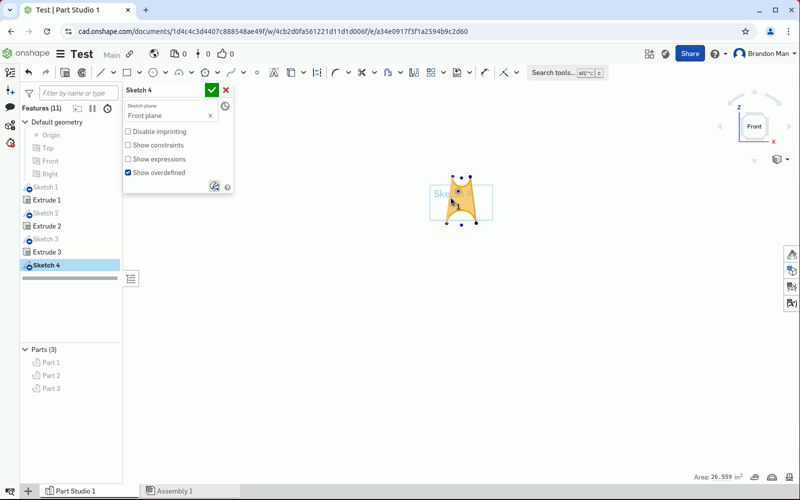
mouse_move(73, 352)
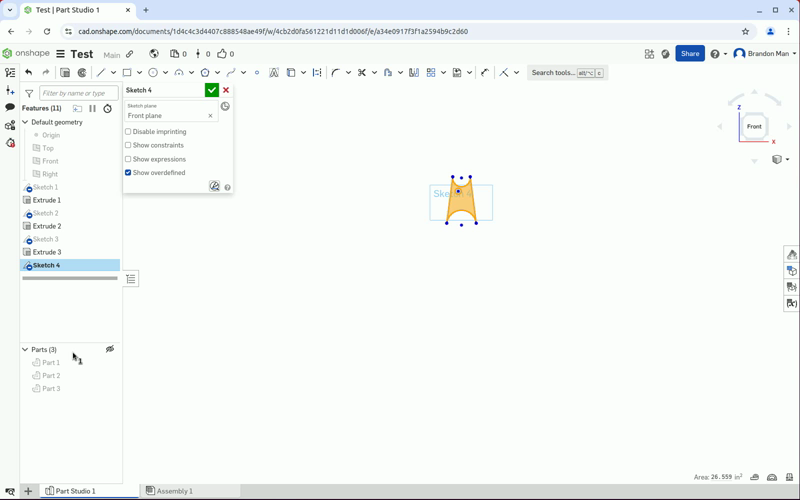
key(shift+y)
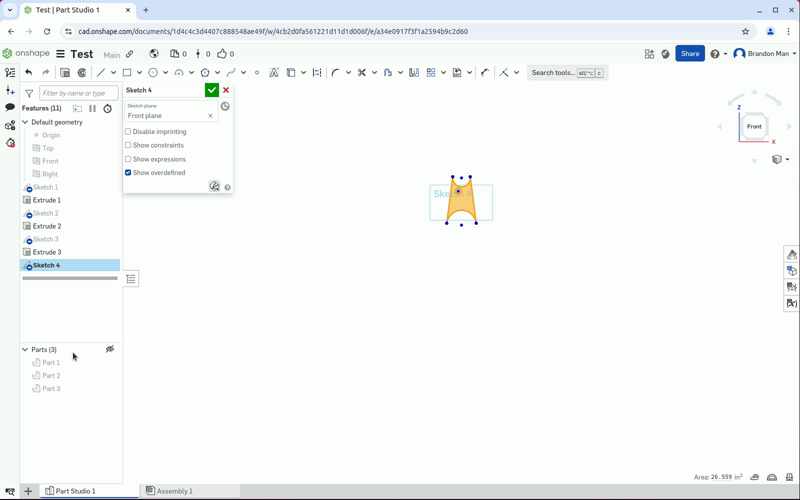
key(shift+e)
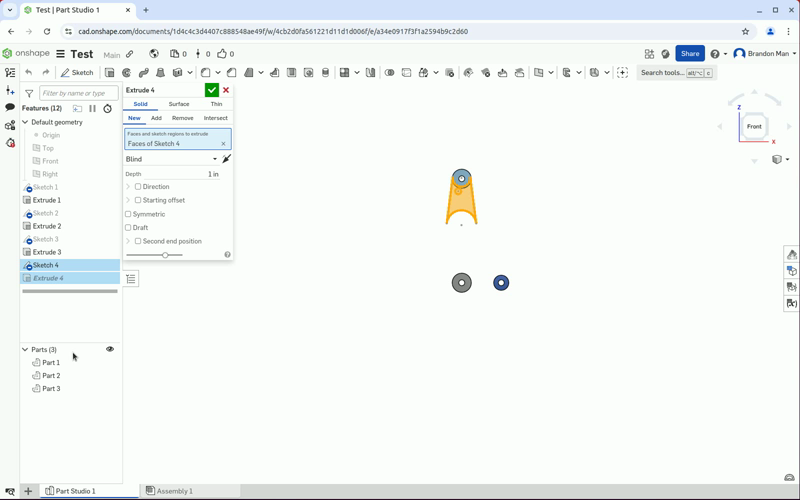
mouse_move(143, 106)
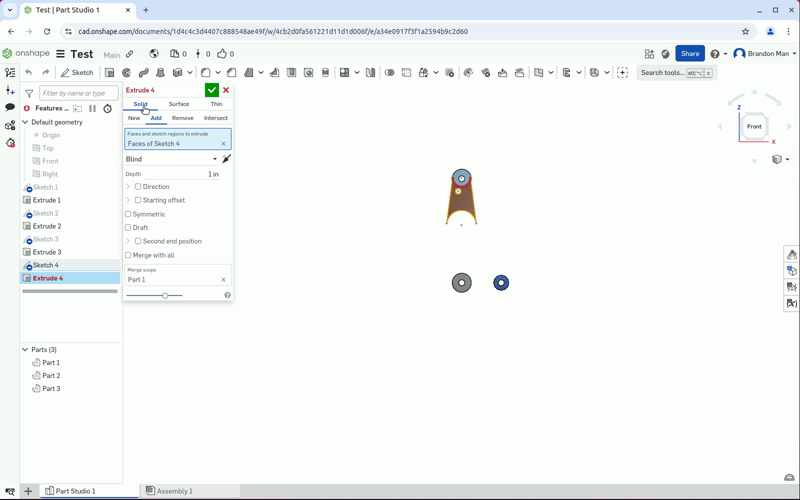
click(143, 106)
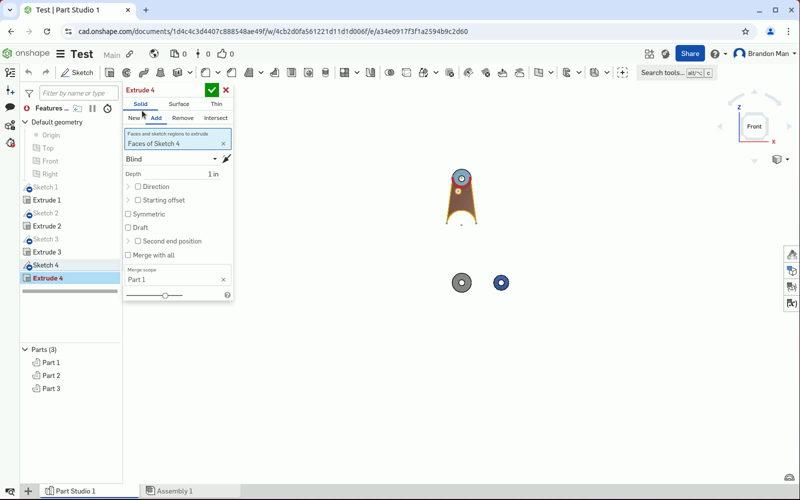
mouse_move(137, 120)
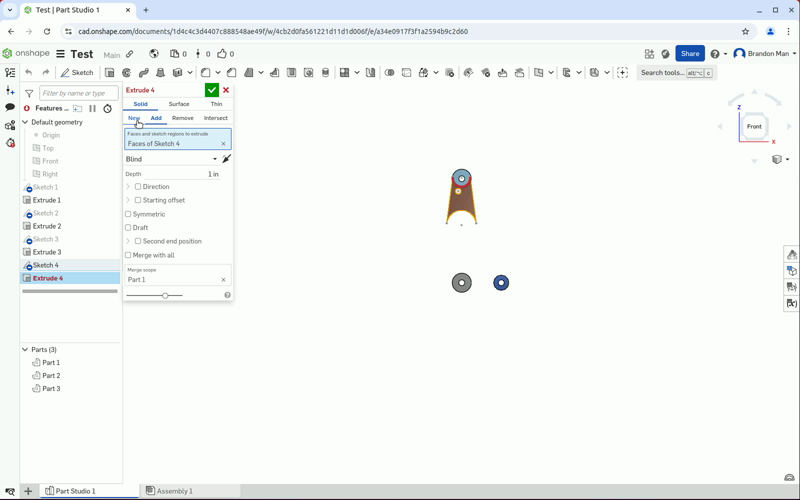
click(137, 120)
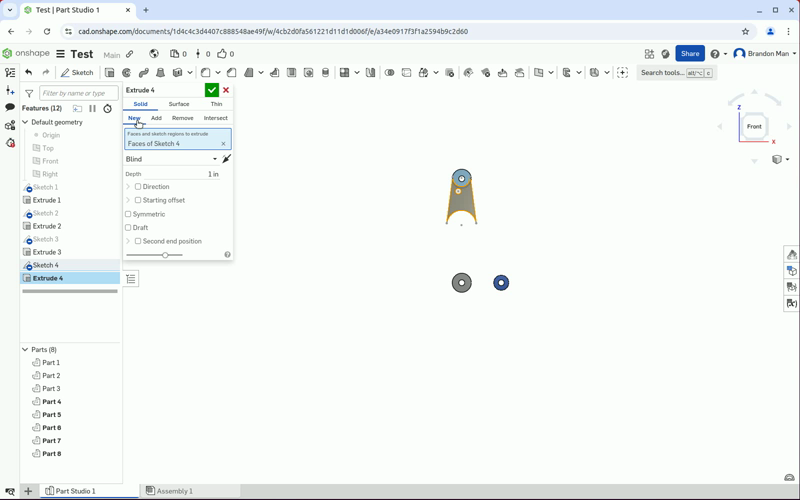
key(tab, 4)
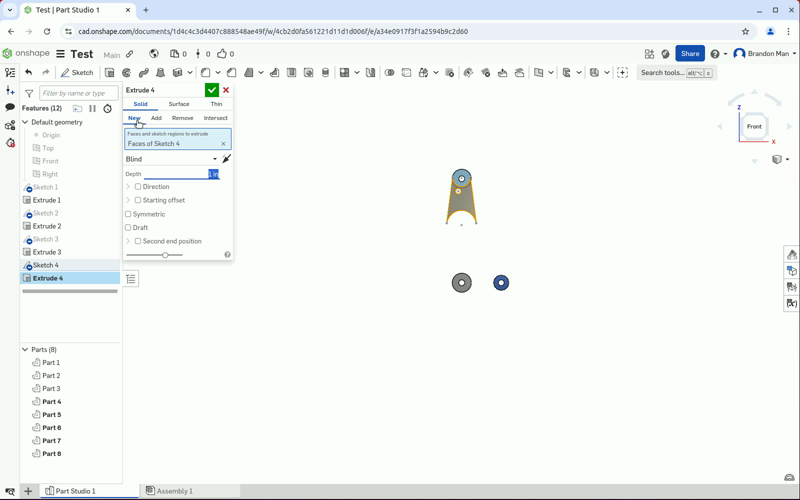
text(0.481)
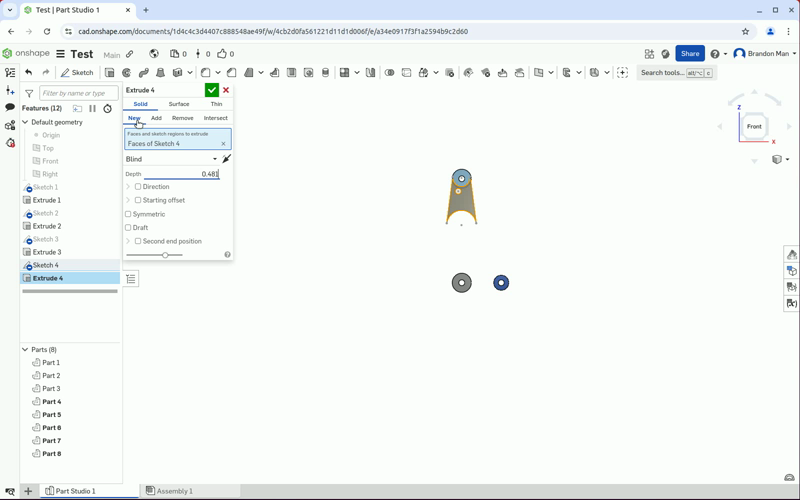
key(enter)
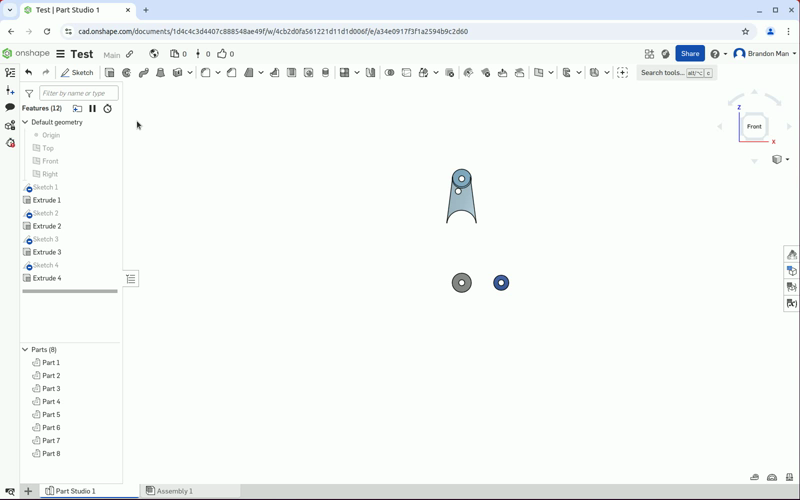
key(shift+h)
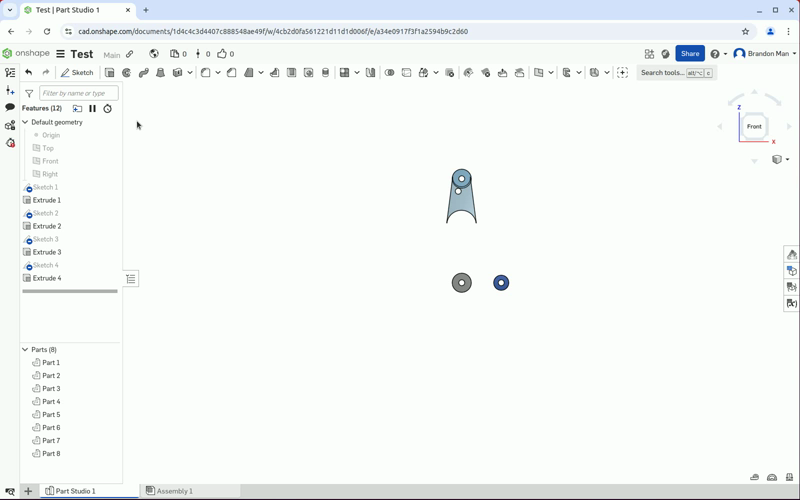
key(shift+h)
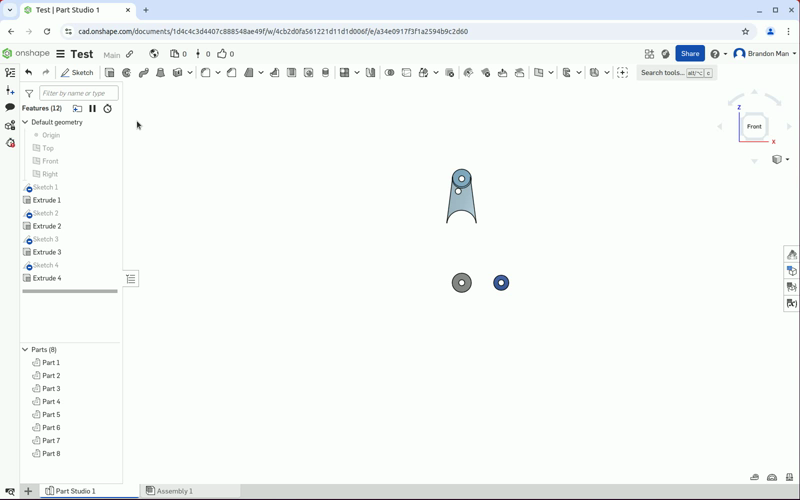
mouse_move(73, 189)
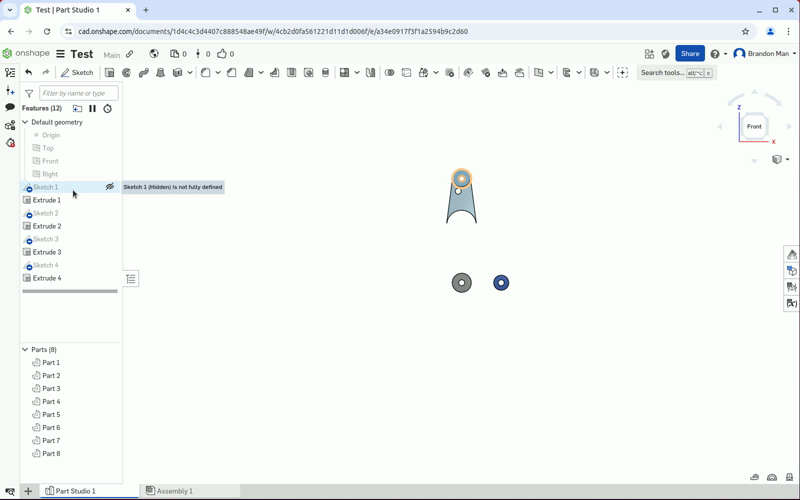
click(73, 189)
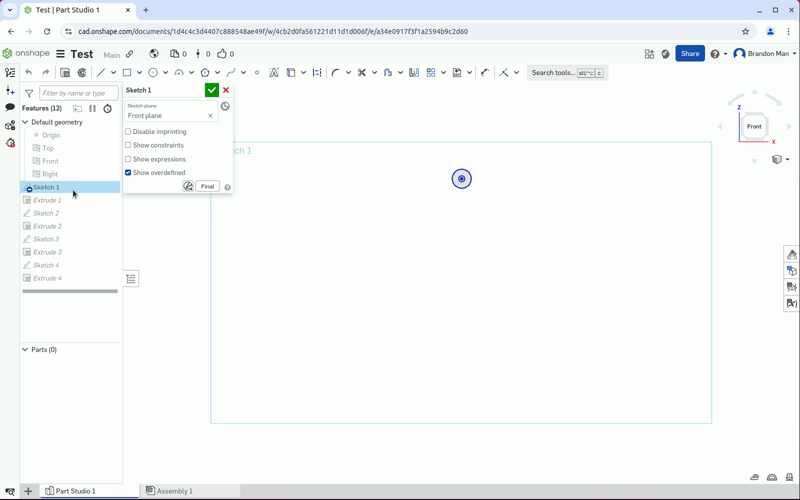
mouse_move(229, 92)
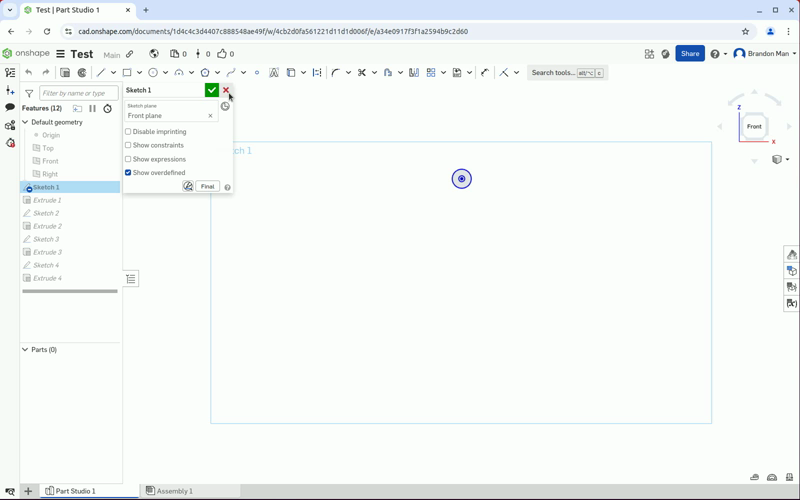
click(229, 92)
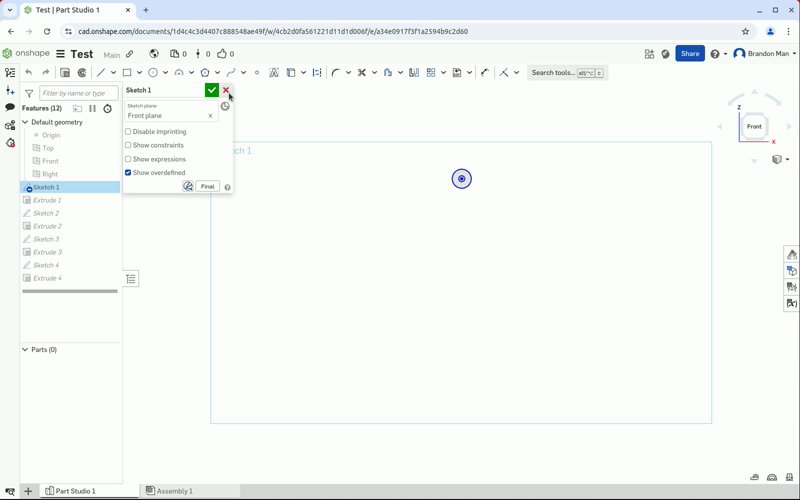
key(shift+s)
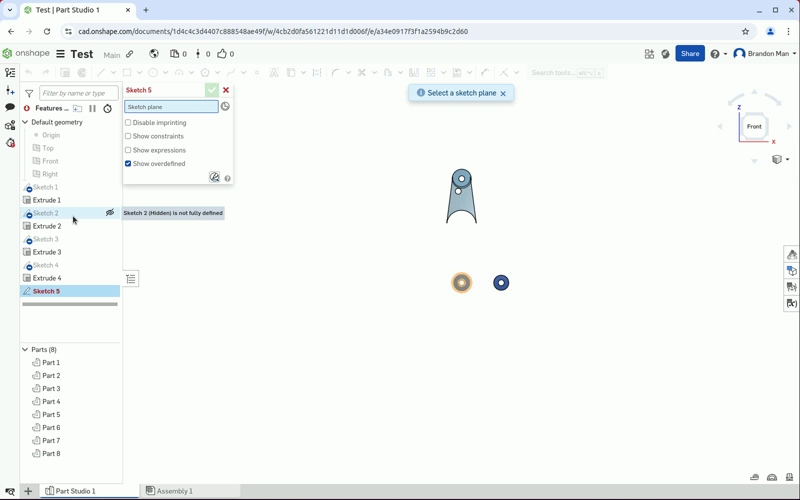
scroll(3)
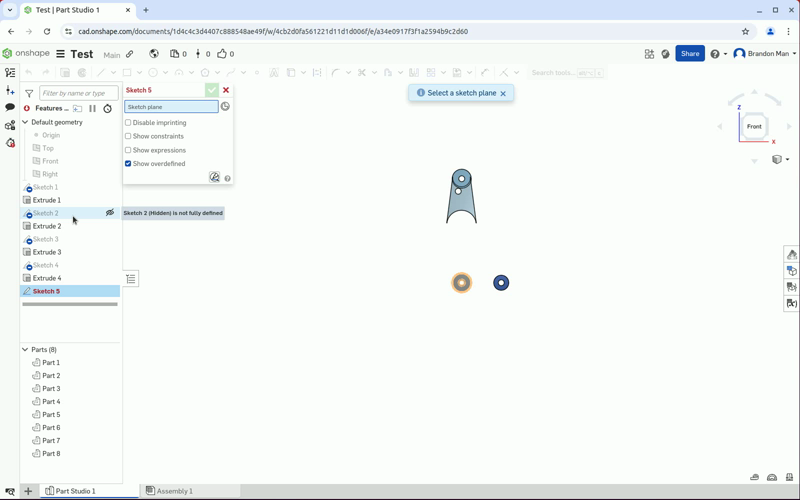
mouse_move(73, 163)
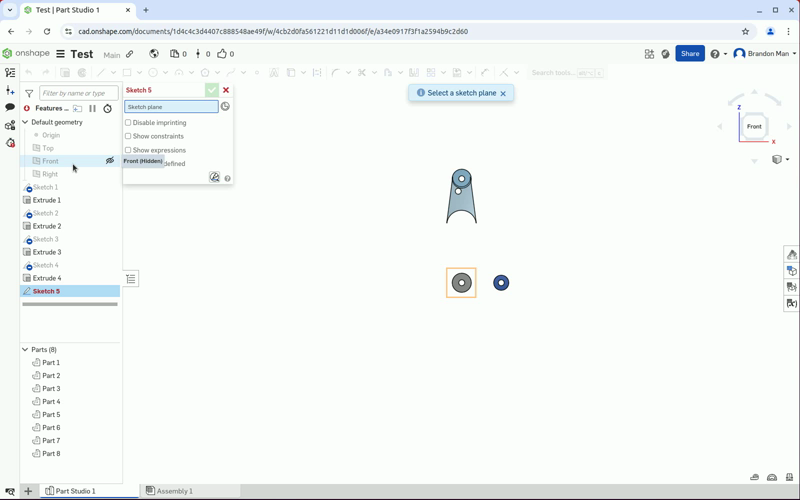
click(73, 163)
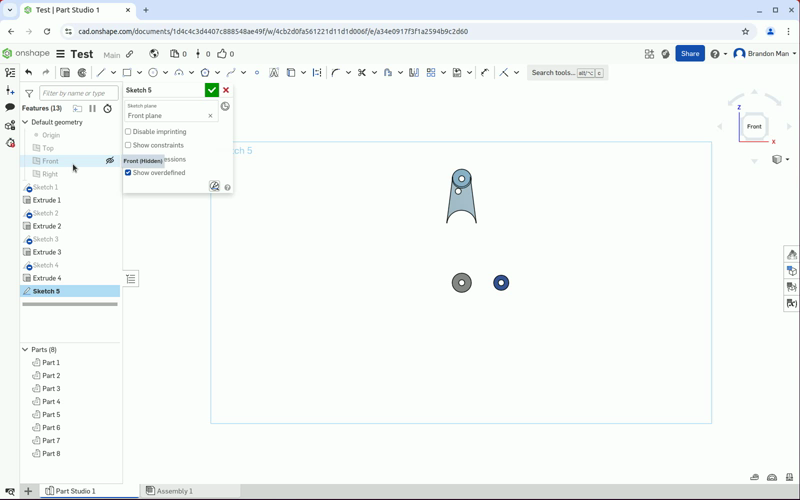
mouse_move(73, 352)
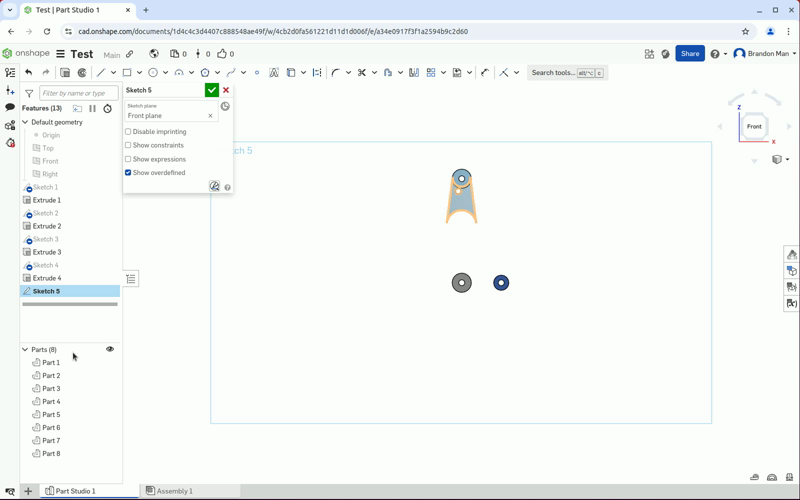
key(y)
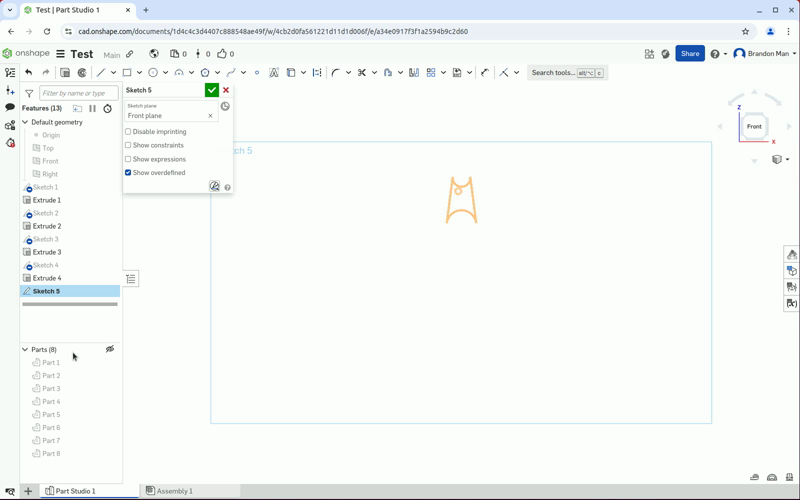
key(c)
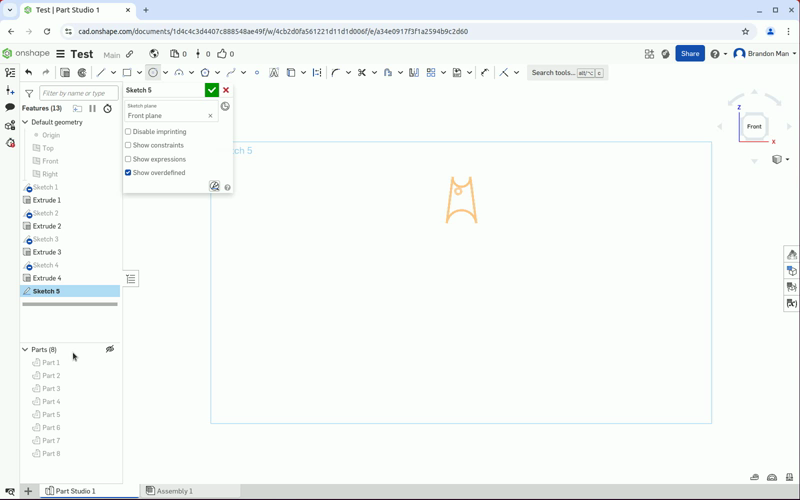
key_down(shift)
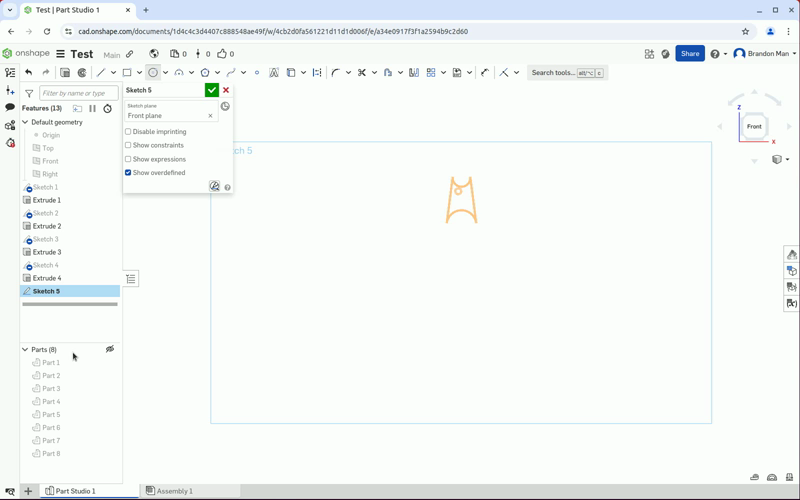
mouse_move(461, 225)
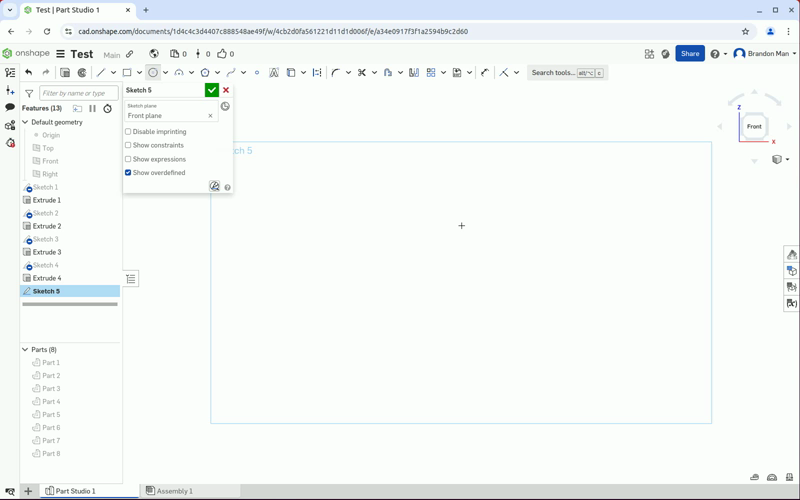
click(461, 225)
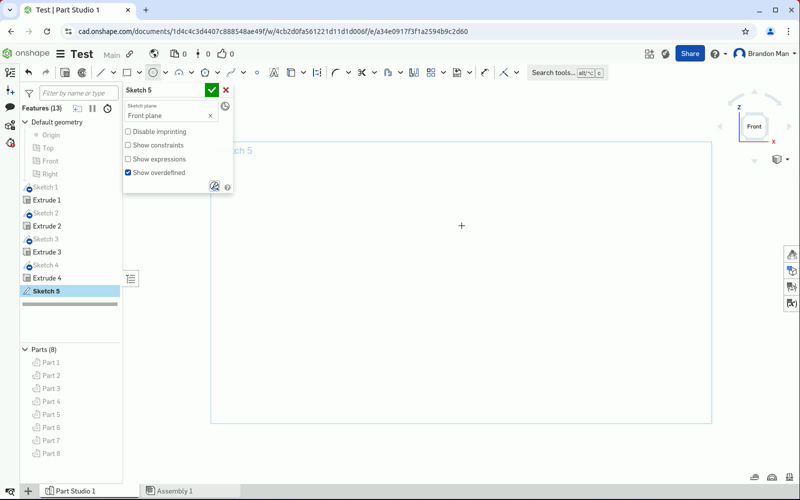
key_up(shift)
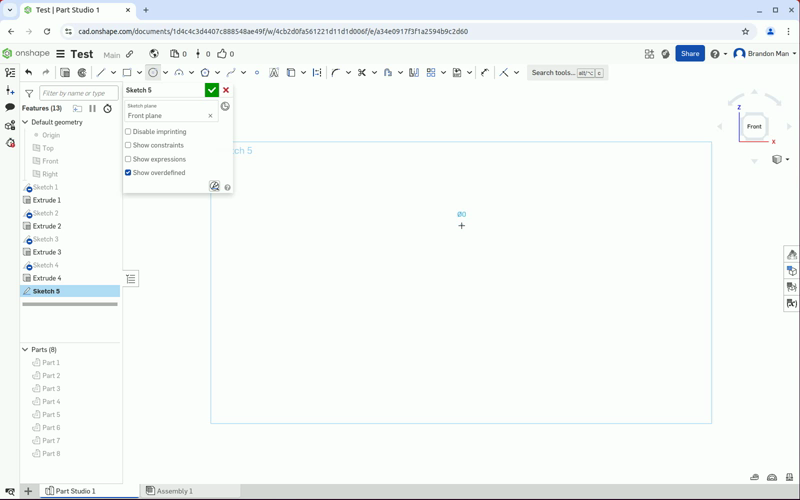
mouse_move(477, 225)
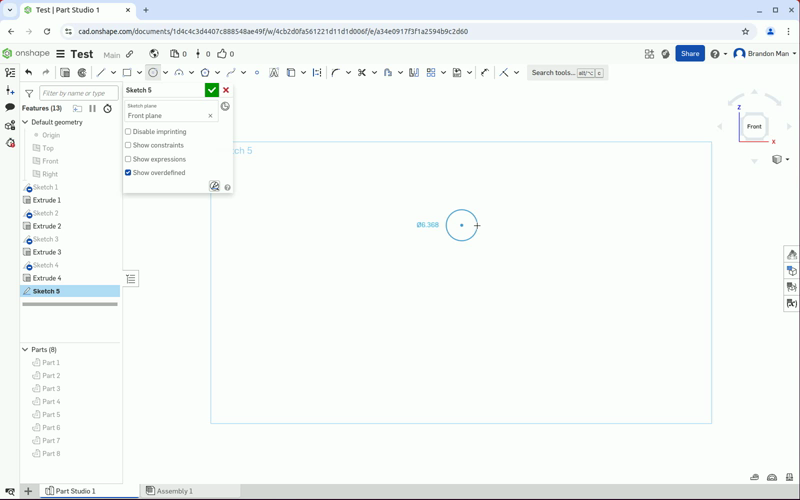
click(477, 225)
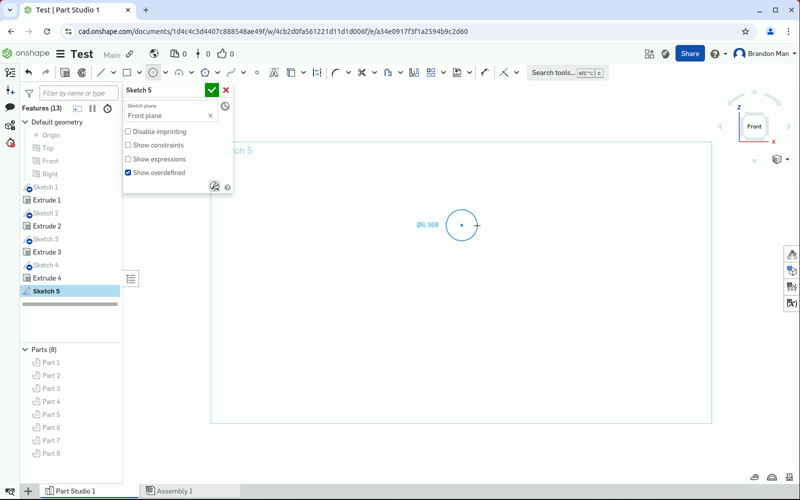
key(esc)
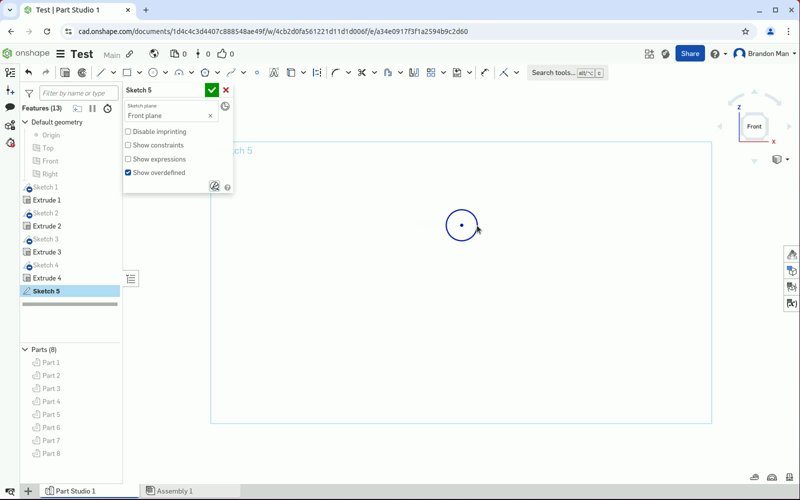
key(c)
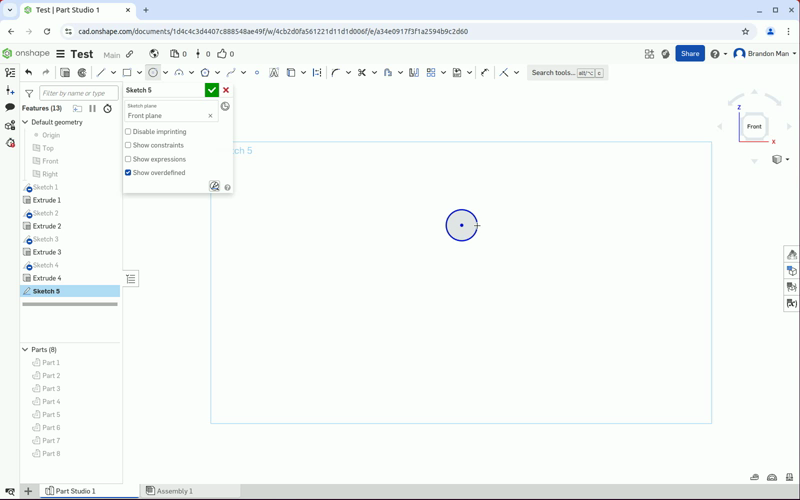
key_down(shift)
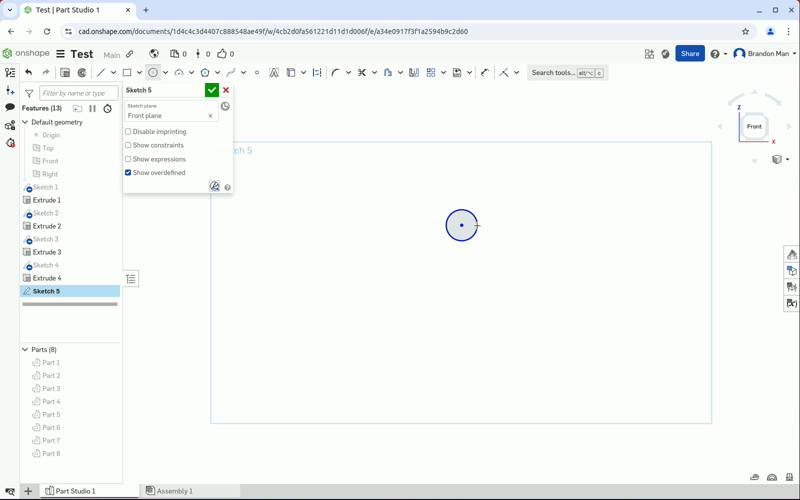
mouse_move(461, 225)
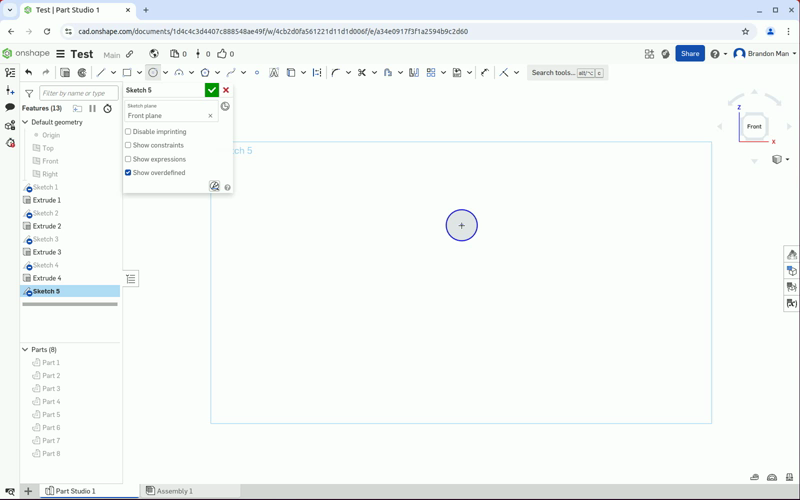
click(461, 225)
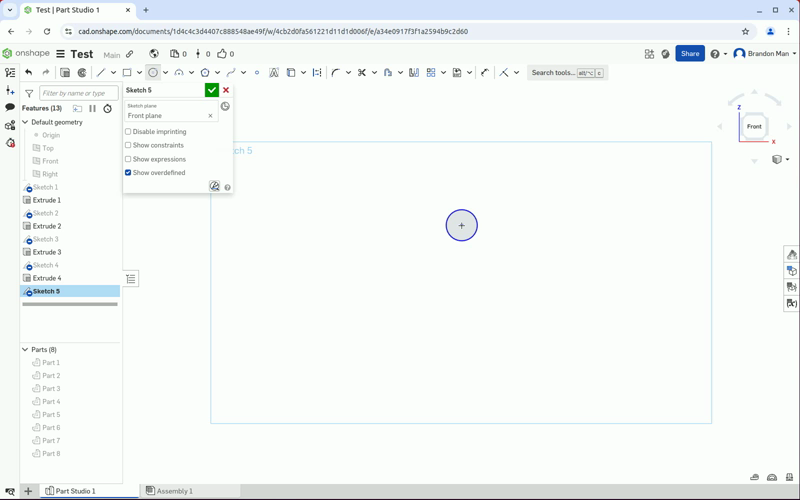
key_up(shift)
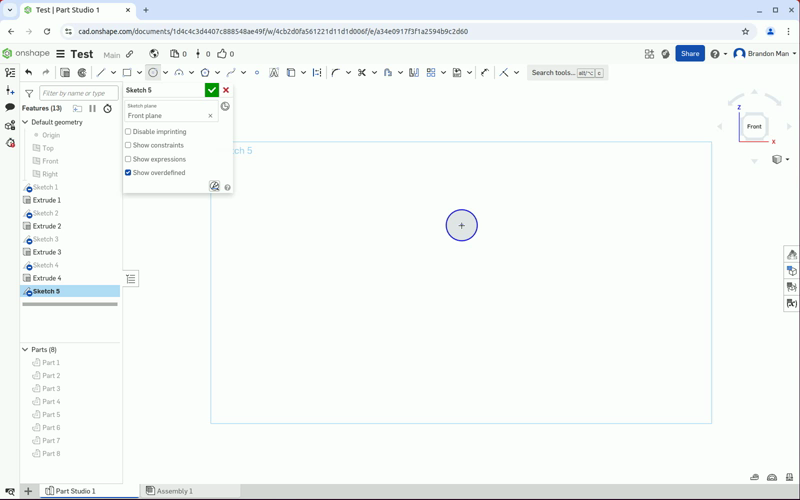
mouse_move(465, 225)
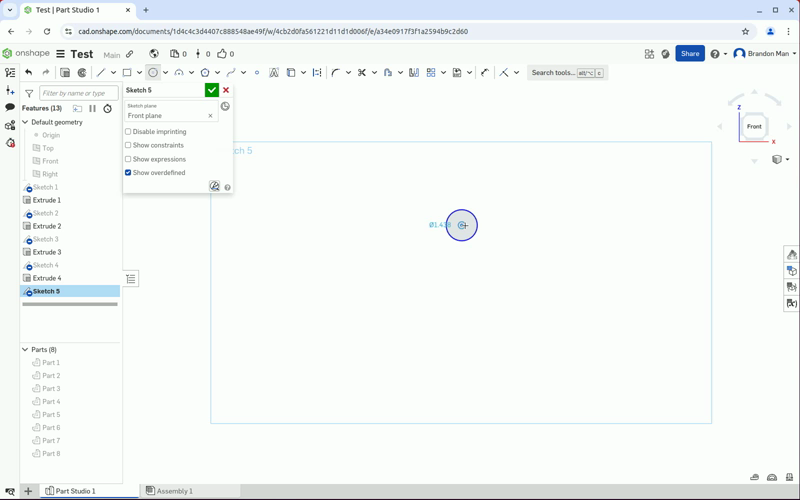
scroll(6)
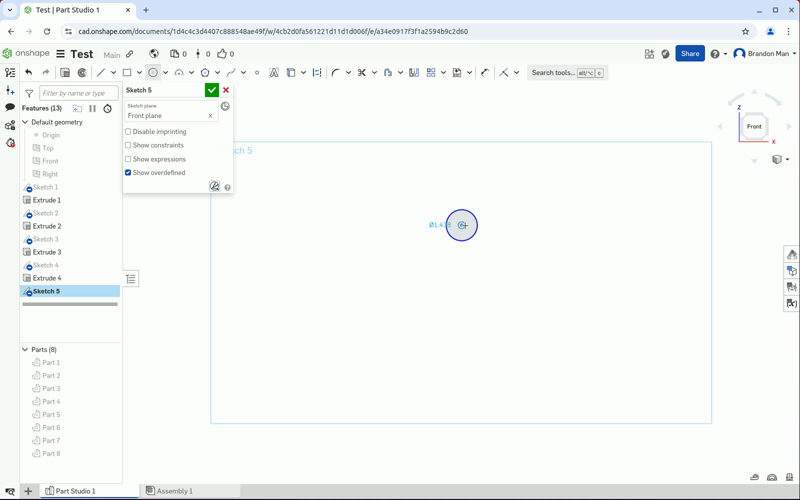
scroll(6)
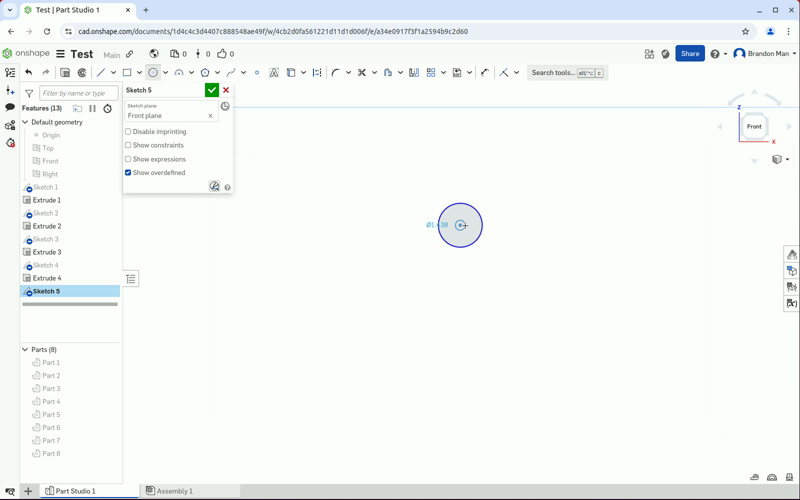
scroll(6)
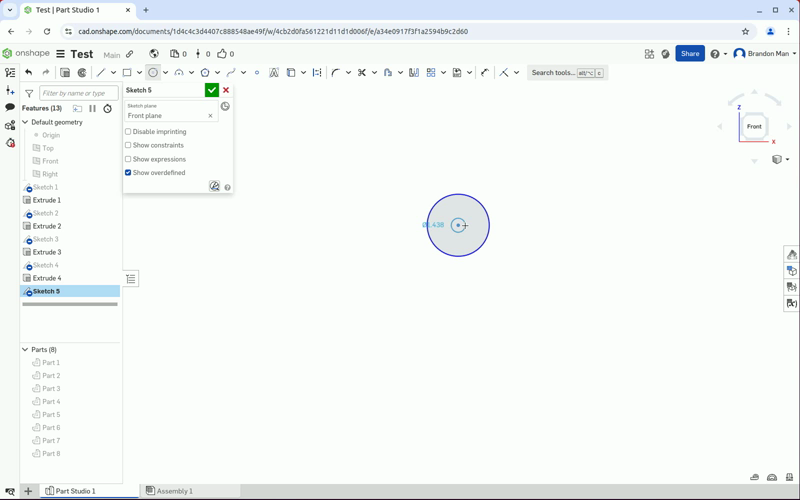
scroll(6)
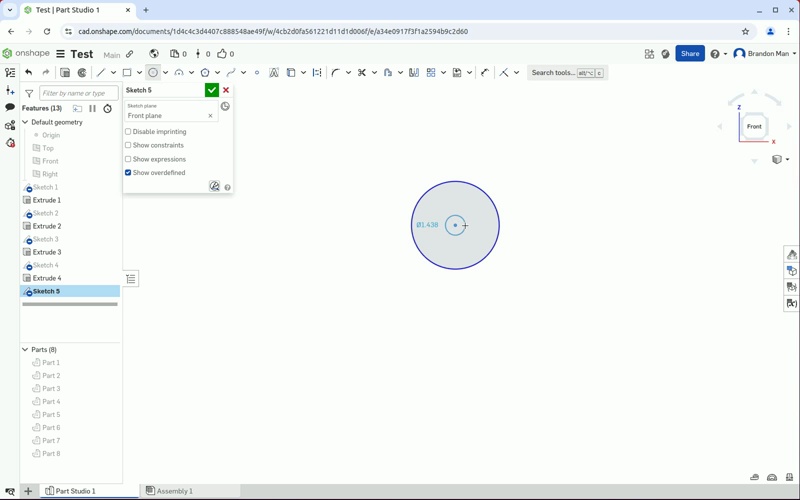
scroll(6)
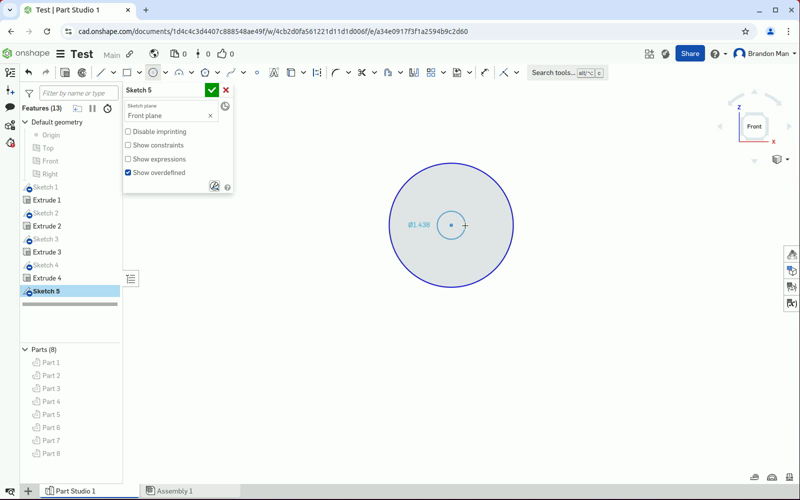
scroll(6)
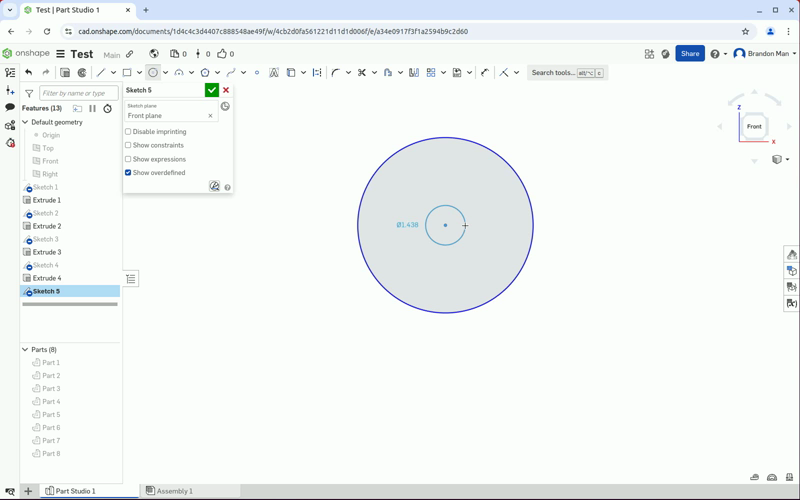
scroll(6)
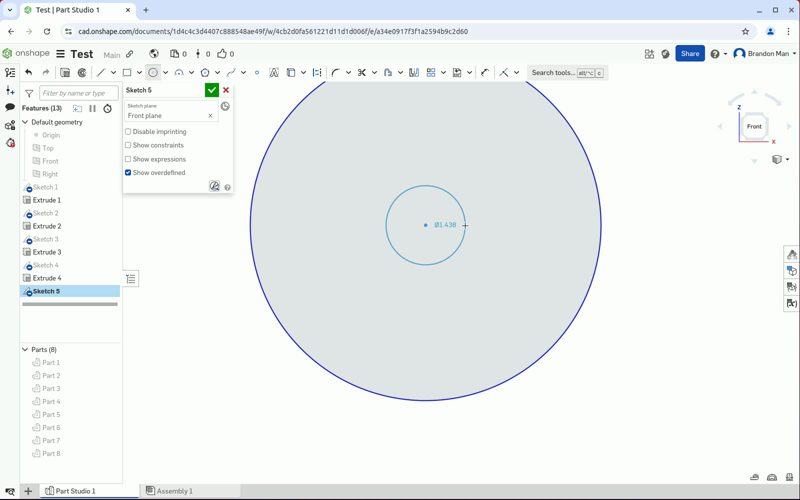
click(465, 225)
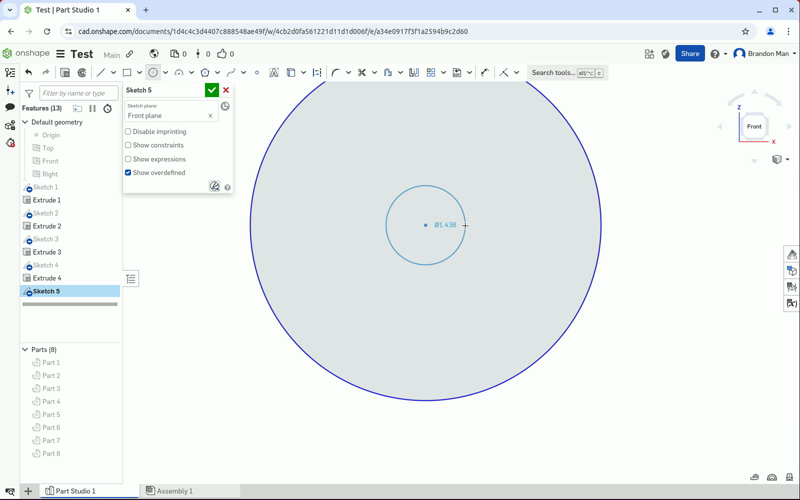
scroll(-6)
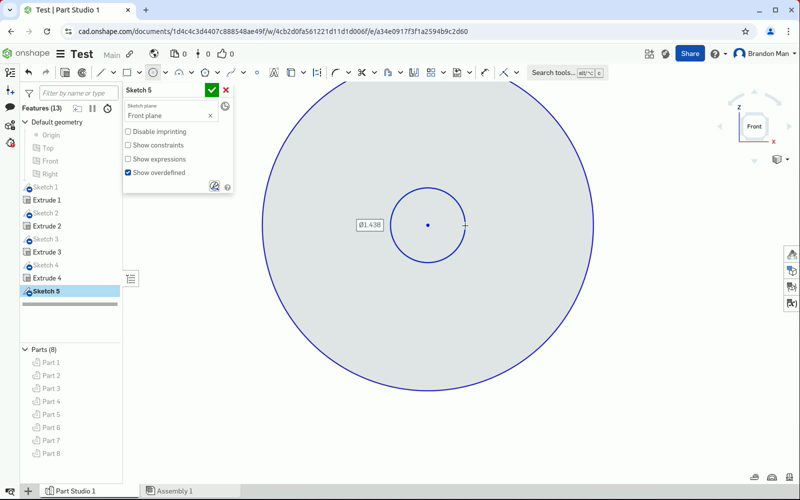
scroll(-6)
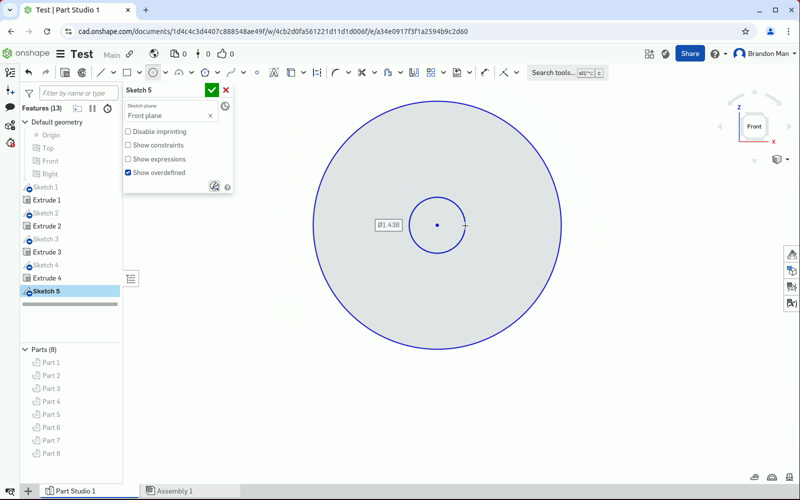
scroll(-6)
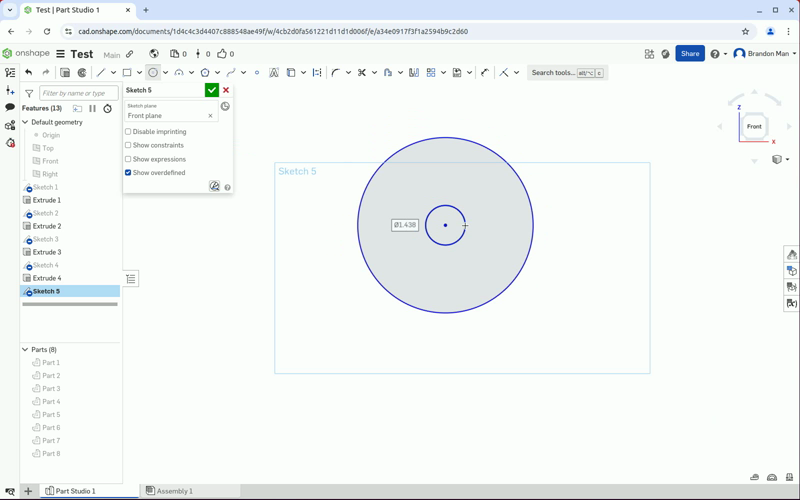
scroll(-6)
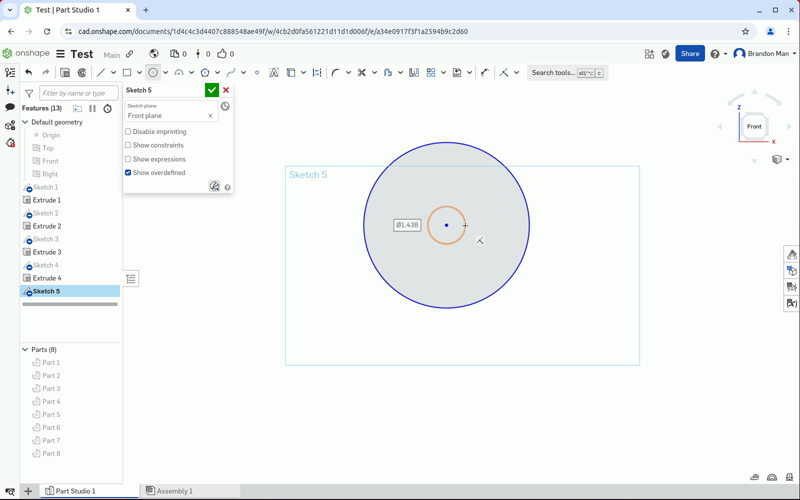
scroll(-6)
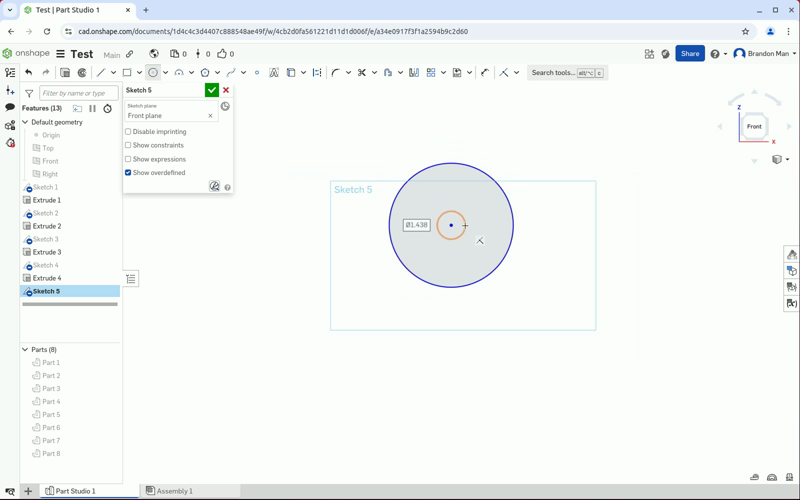
scroll(-6)
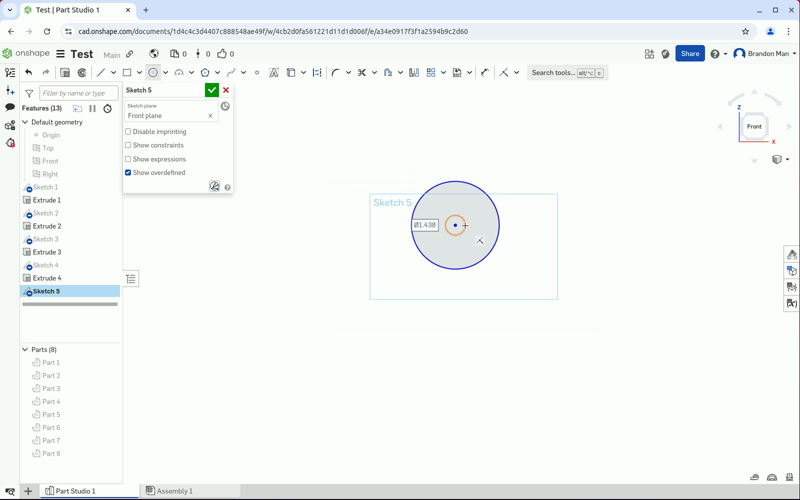
scroll(-6)
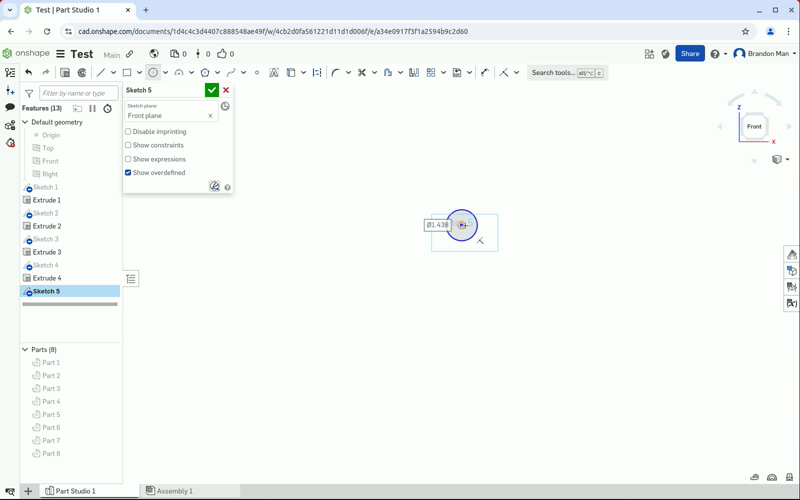
key(esc)
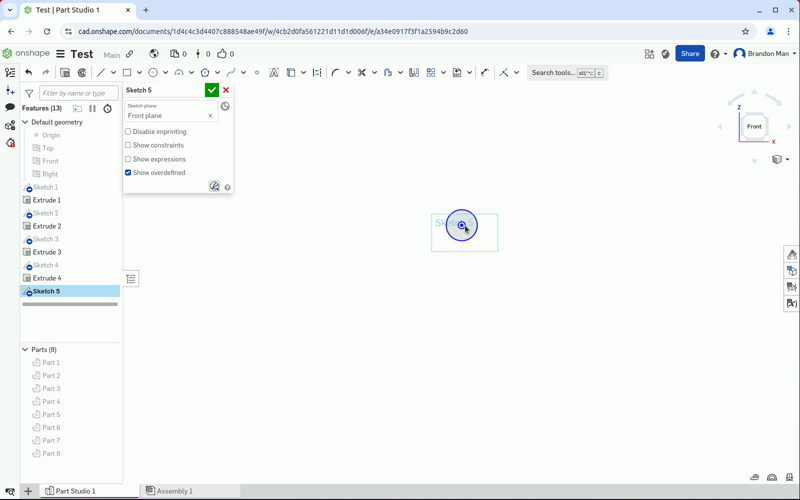
mouse_move(463, 211)
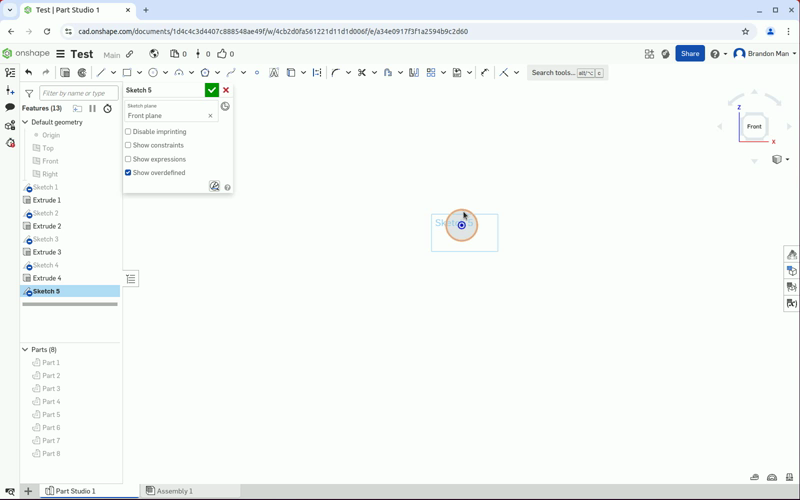
scroll(6)
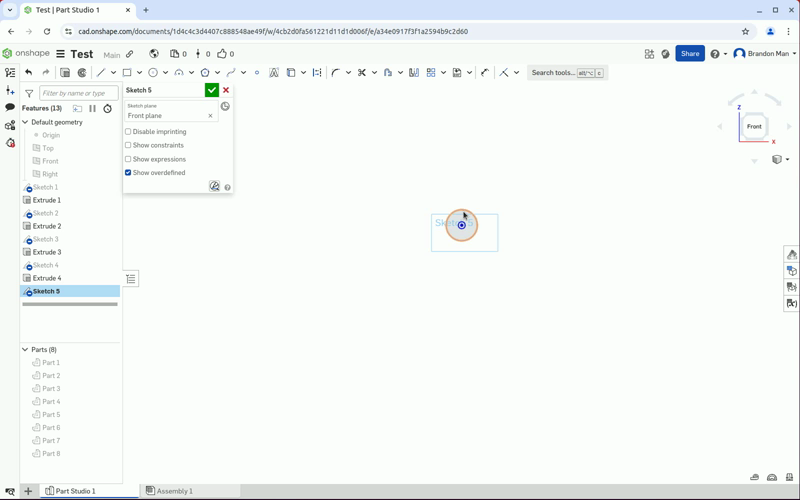
scroll(6)
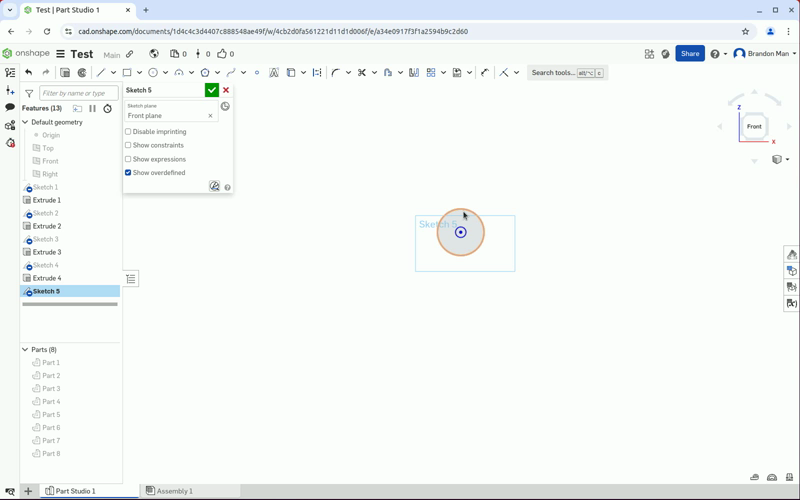
scroll(6)
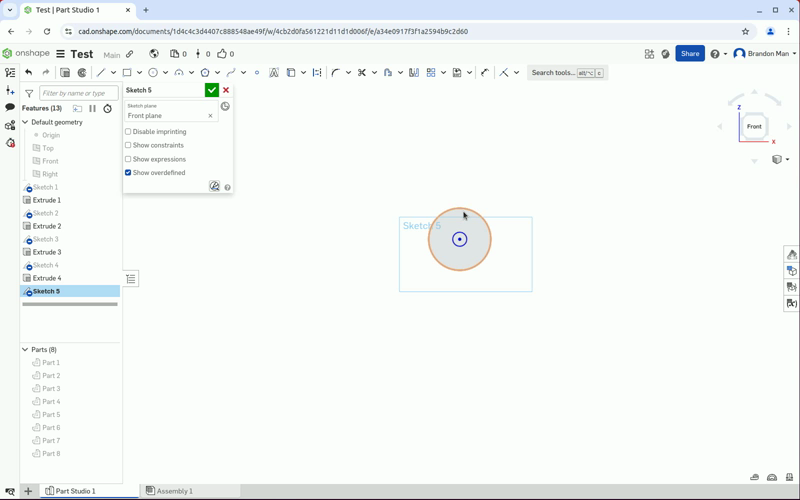
scroll(6)
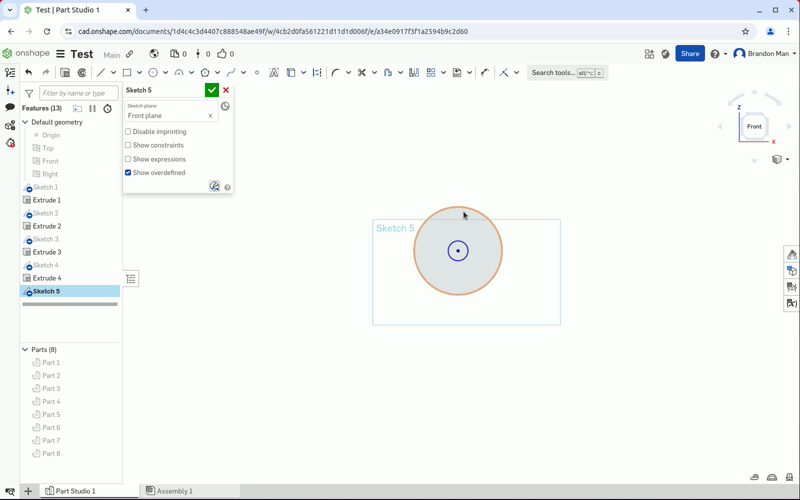
scroll(6)
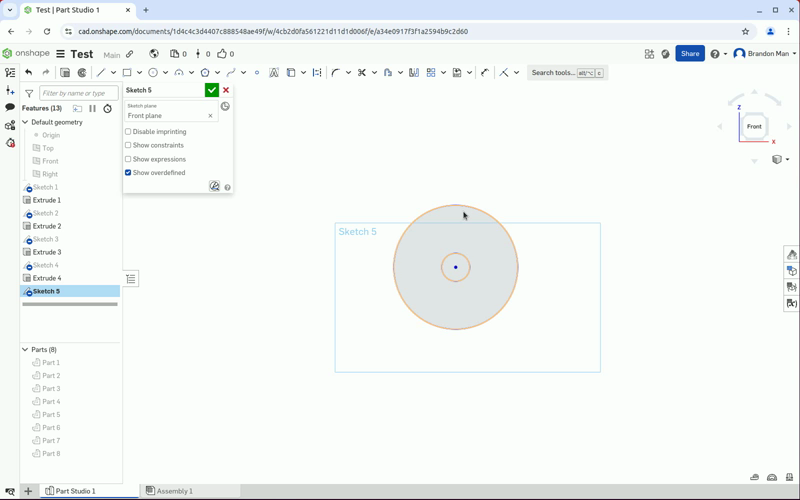
scroll(6)
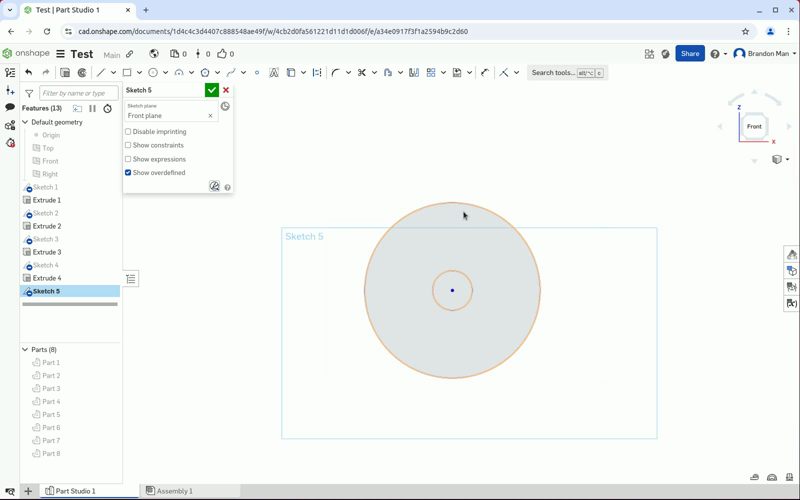
scroll(6)
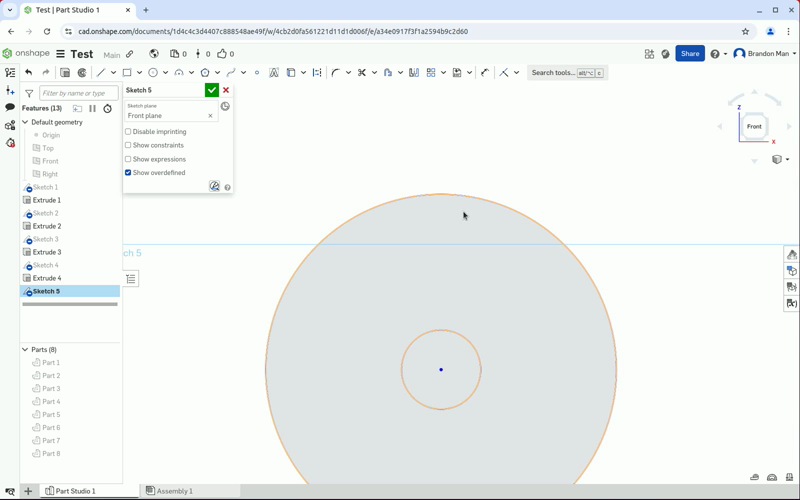
click(463, 211)
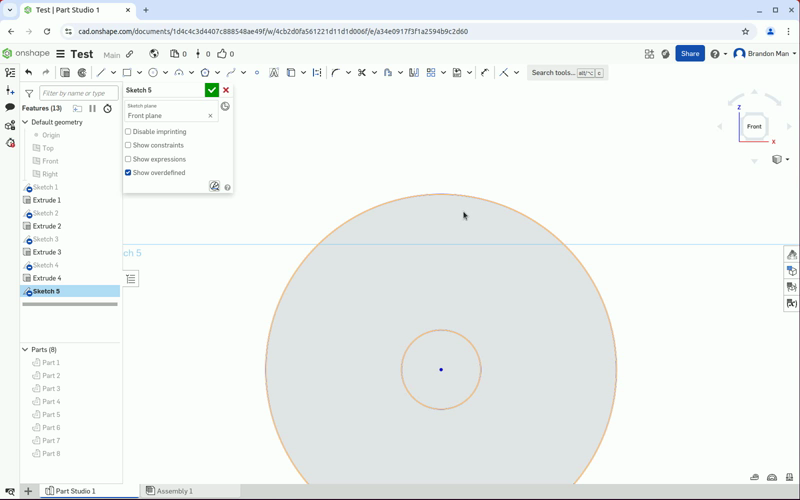
scroll(-6)
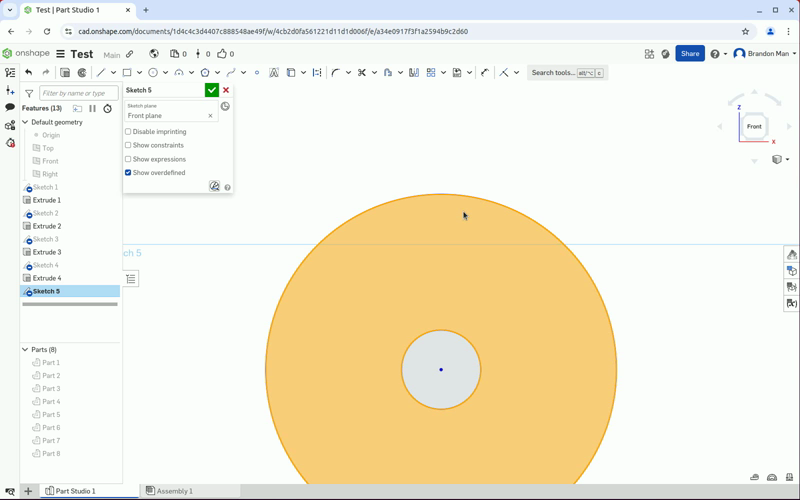
scroll(-6)
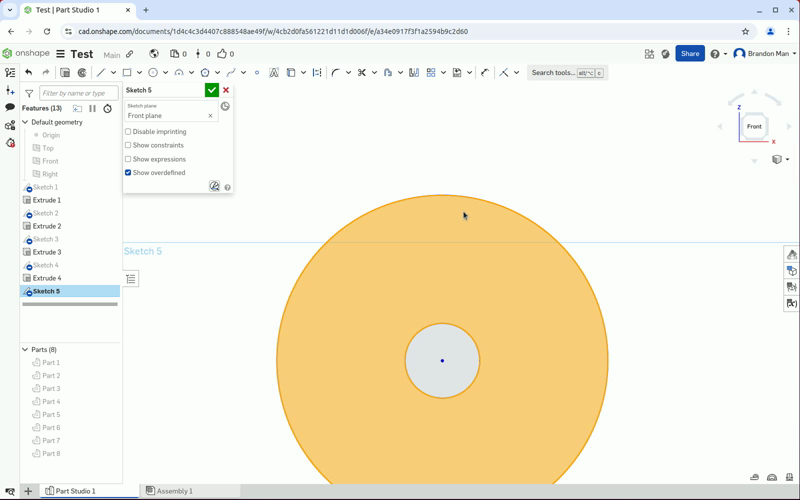
scroll(-6)
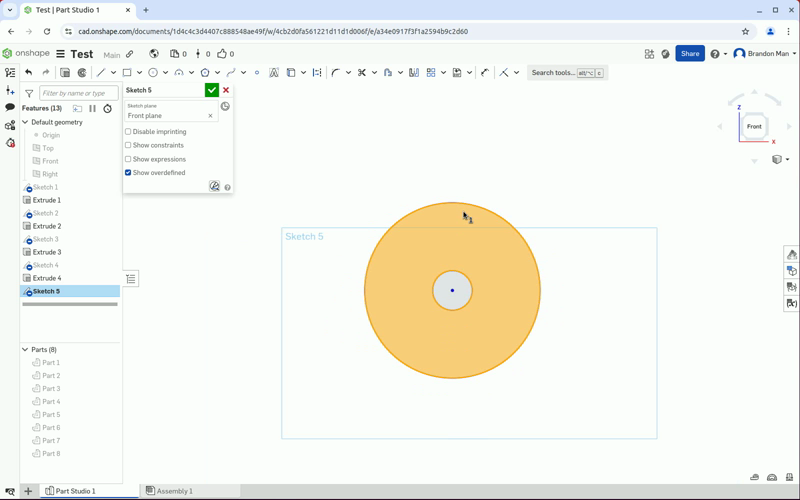
scroll(-6)
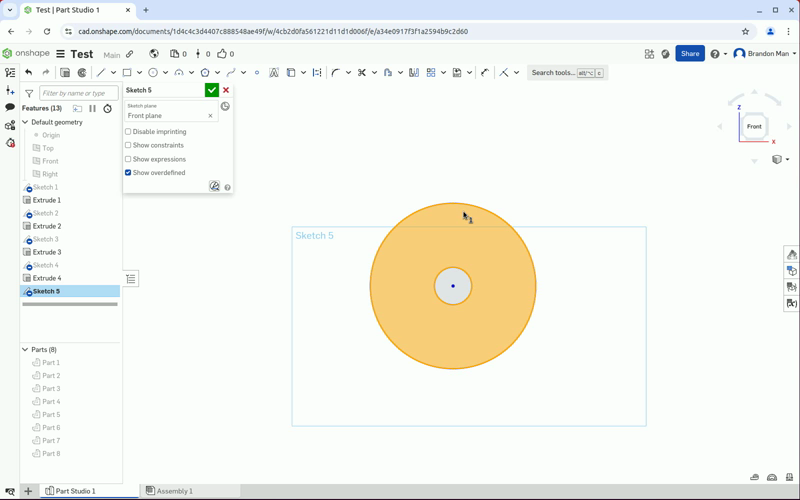
scroll(-6)
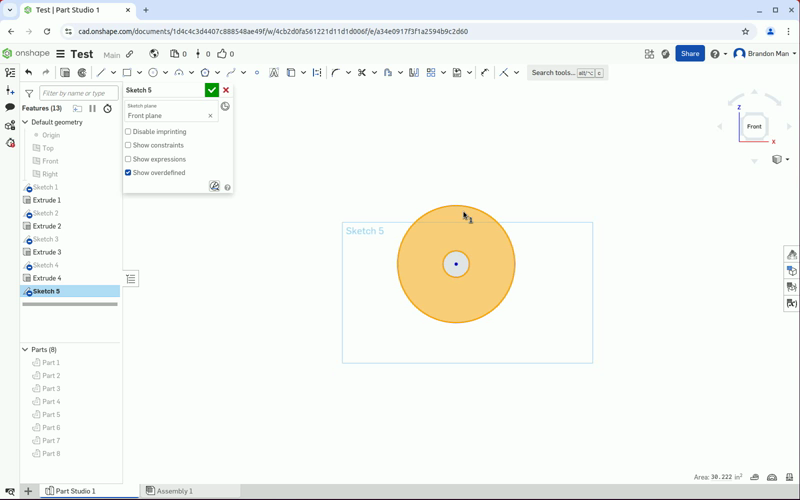
scroll(-6)
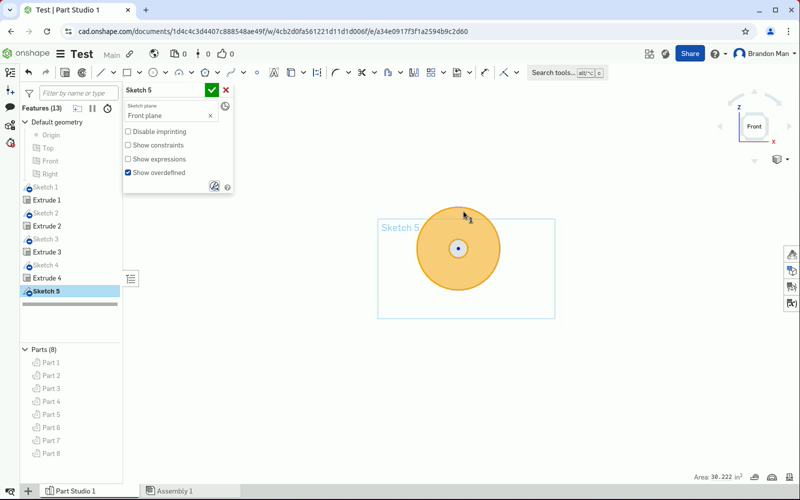
scroll(-6)
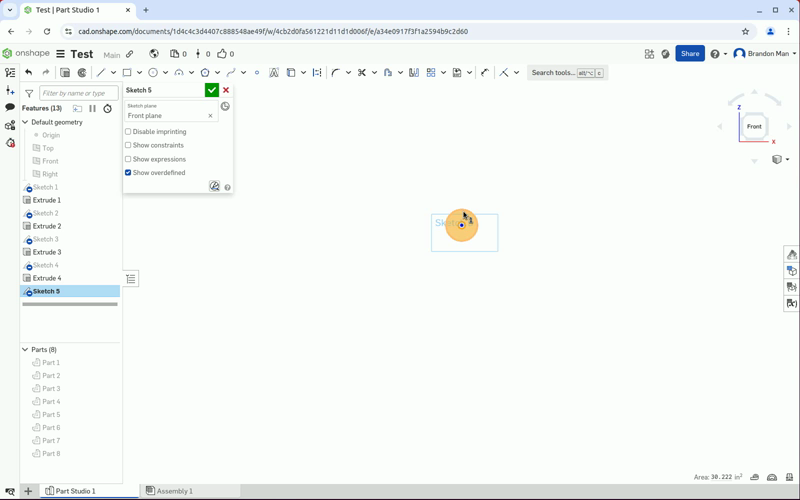
mouse_move(73, 352)
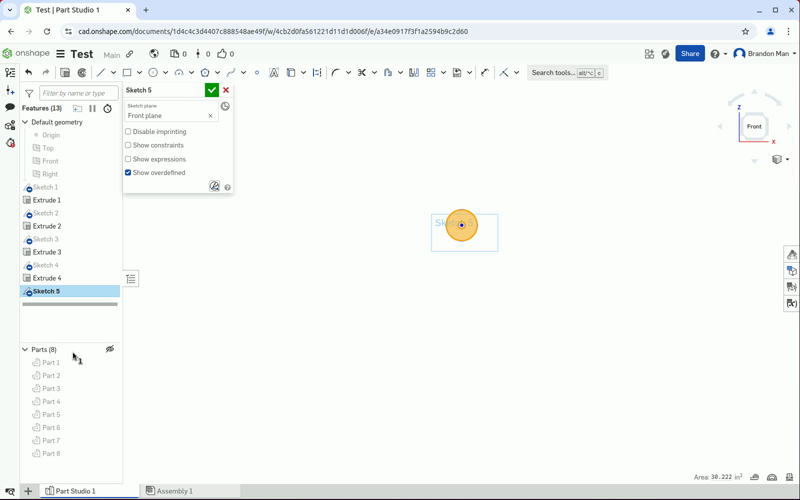
key(shift+y)
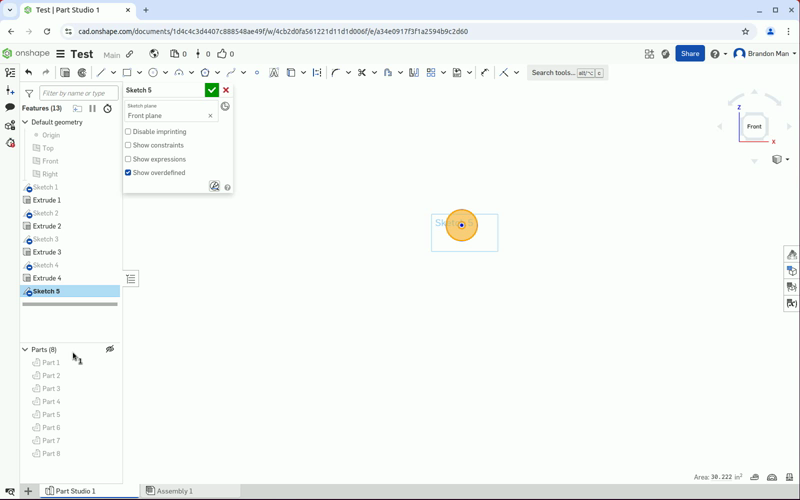
key(shift+e)
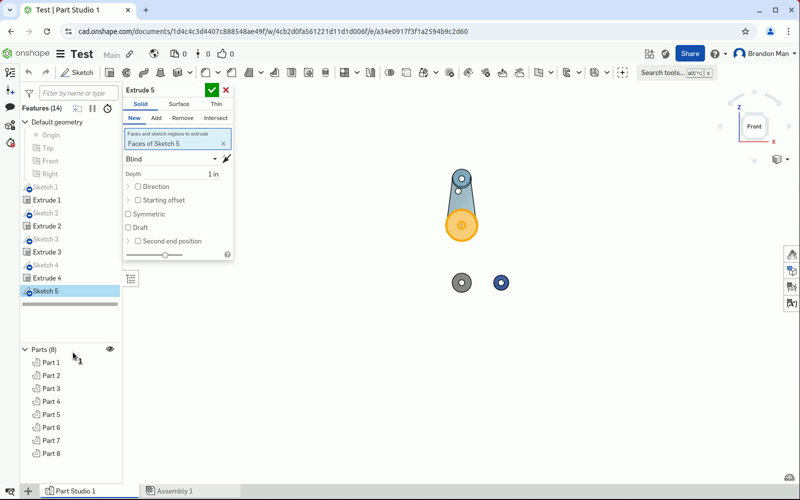
mouse_move(143, 106)
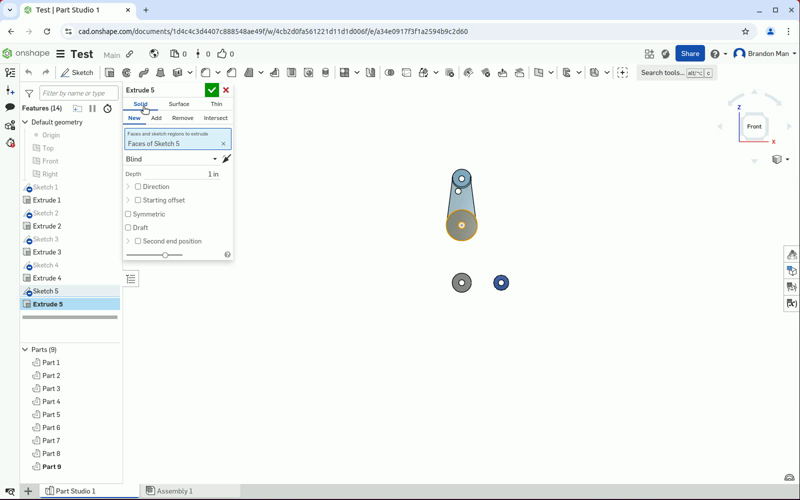
click(143, 106)
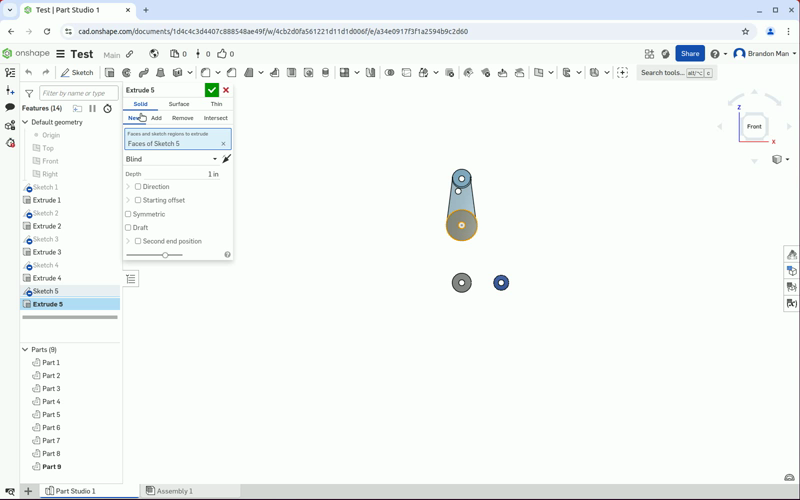
mouse_move(137, 120)
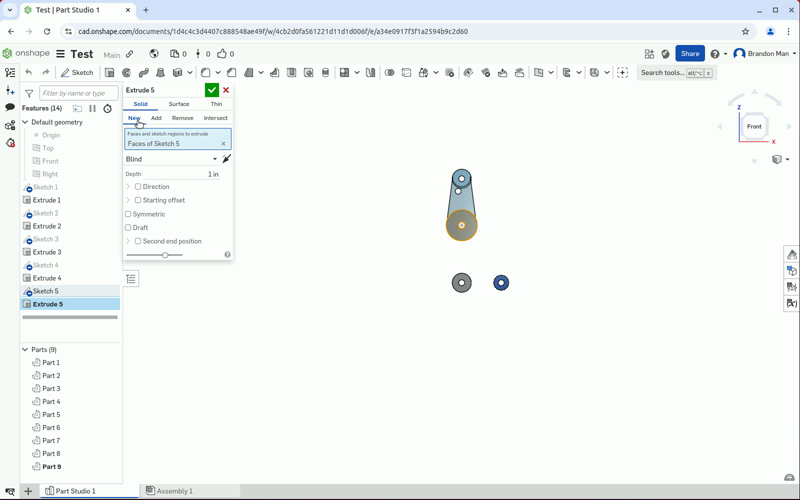
click(137, 120)
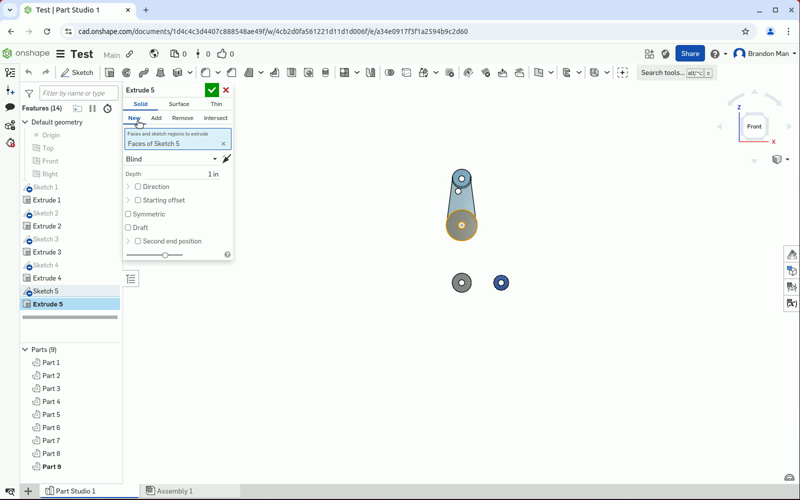
key(tab, 4)
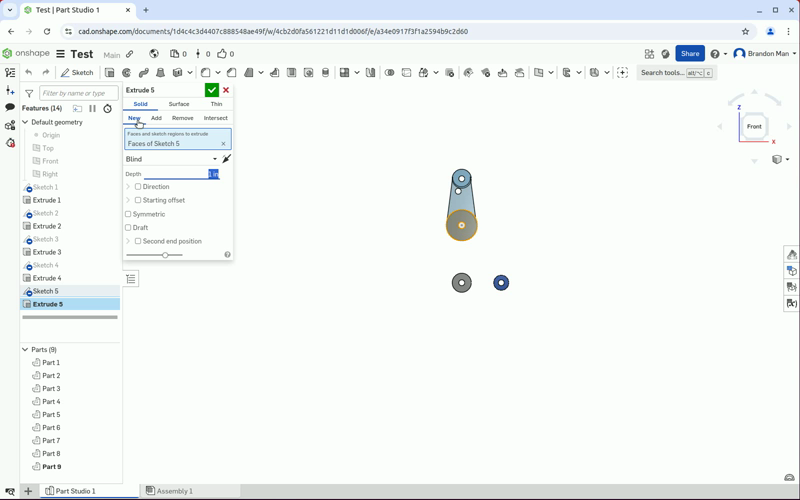
text(0.481)
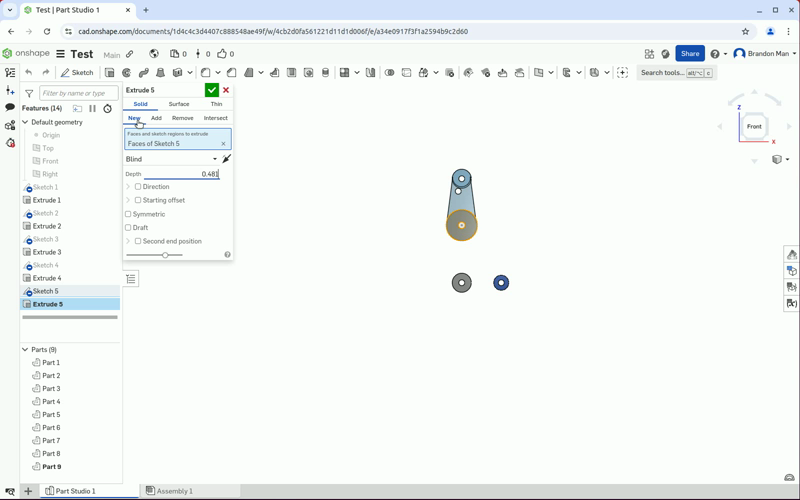
key(enter)
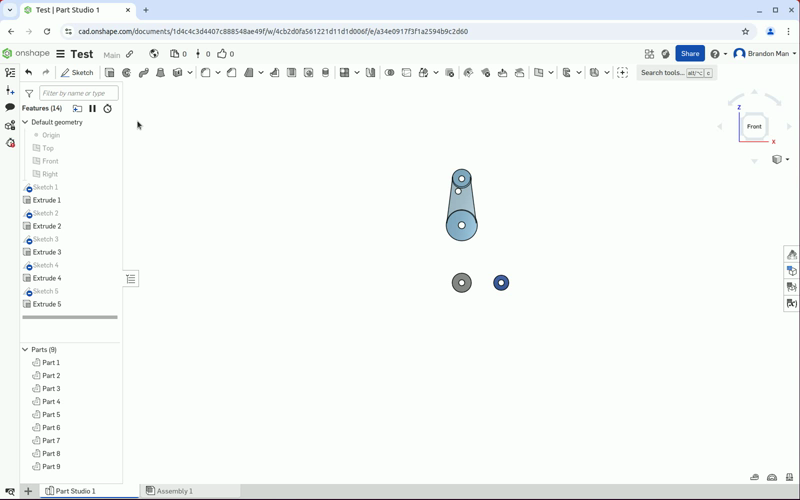
key(shift+h)
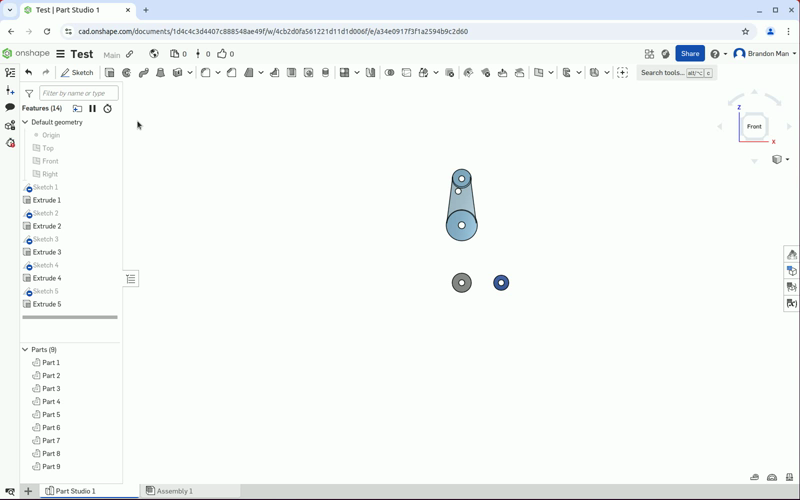
key(shift+h)
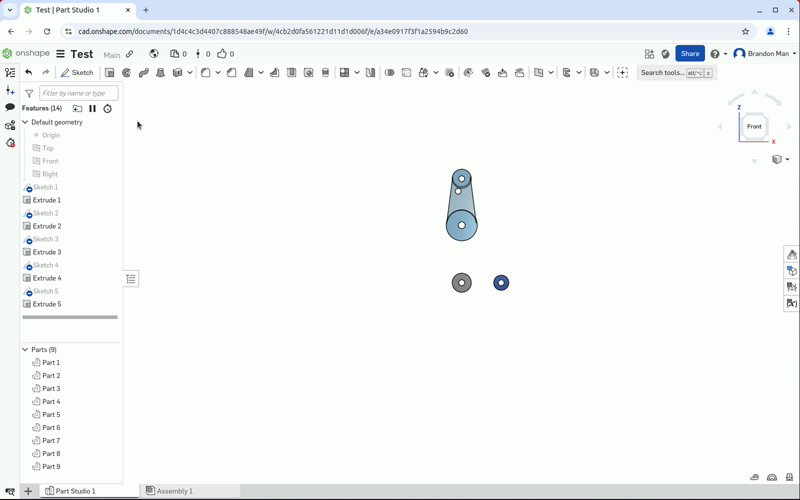
mouse_move(73, 189)
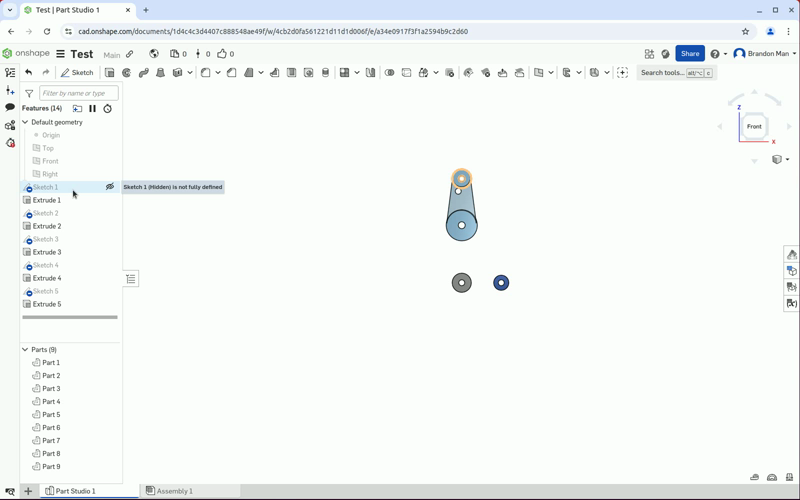
click(73, 189)
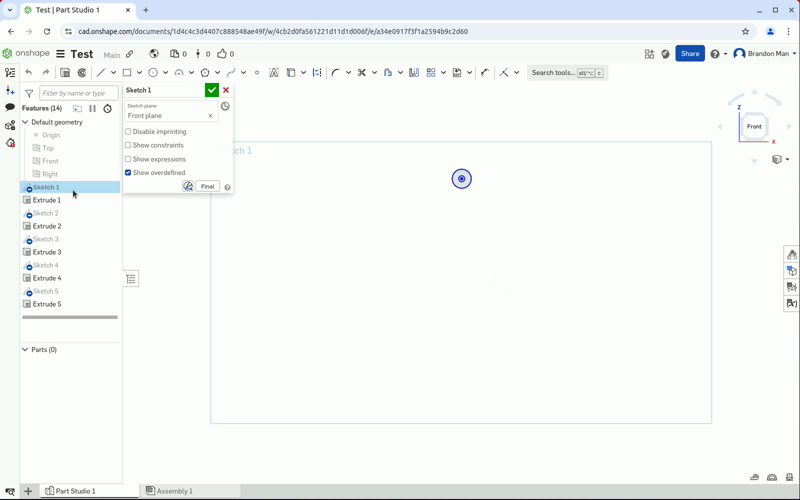
mouse_move(229, 92)
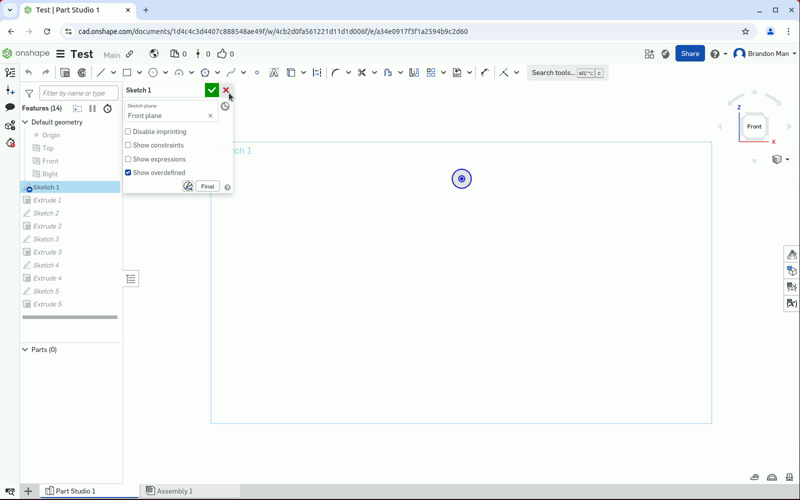
click(229, 92)
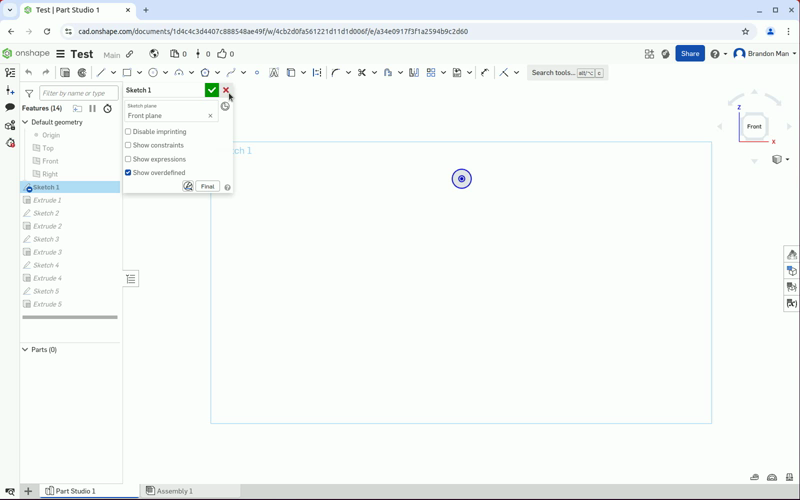
key(shift+s)
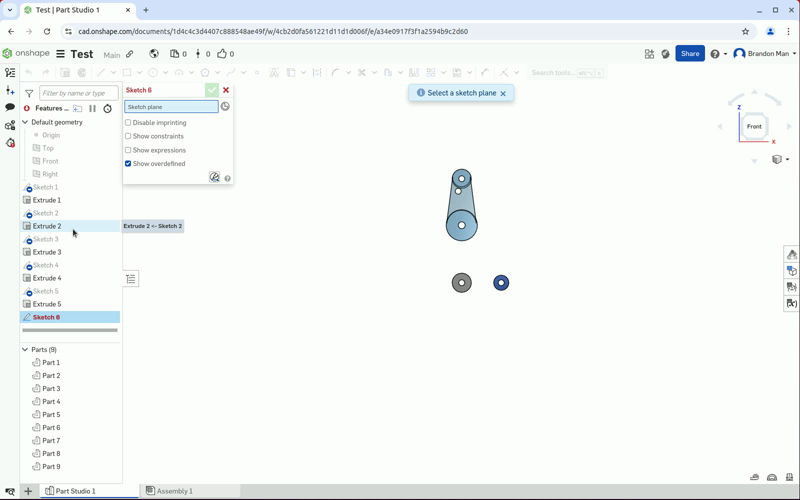
scroll(3)
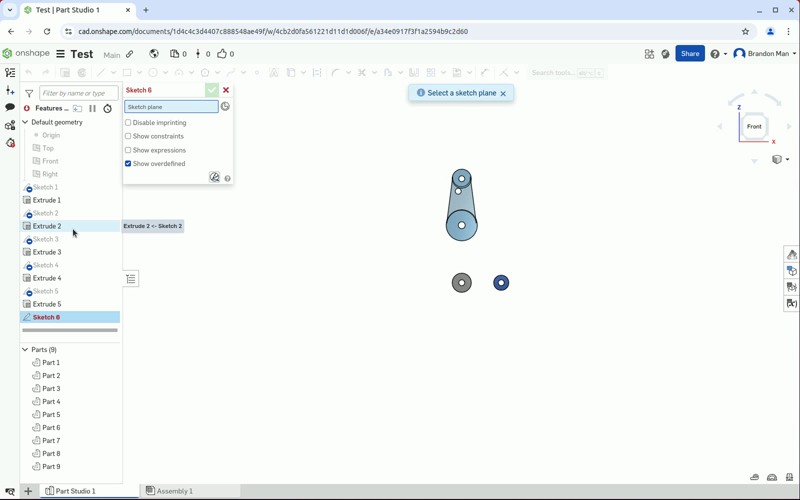
mouse_move(73, 163)
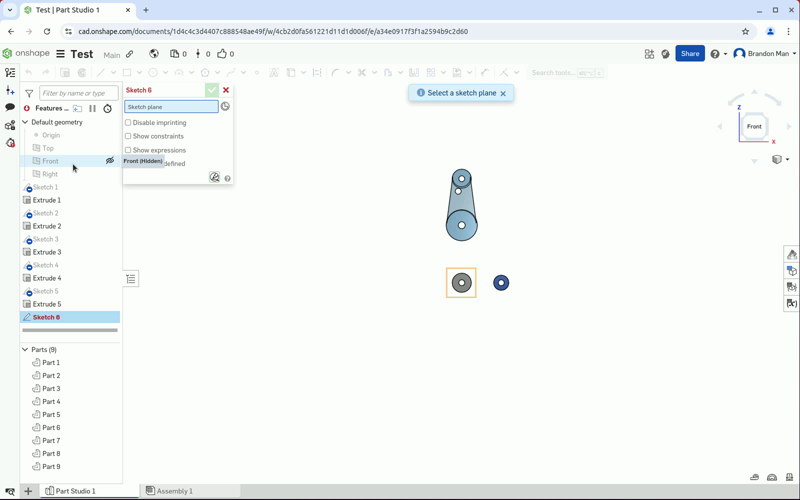
click(73, 163)
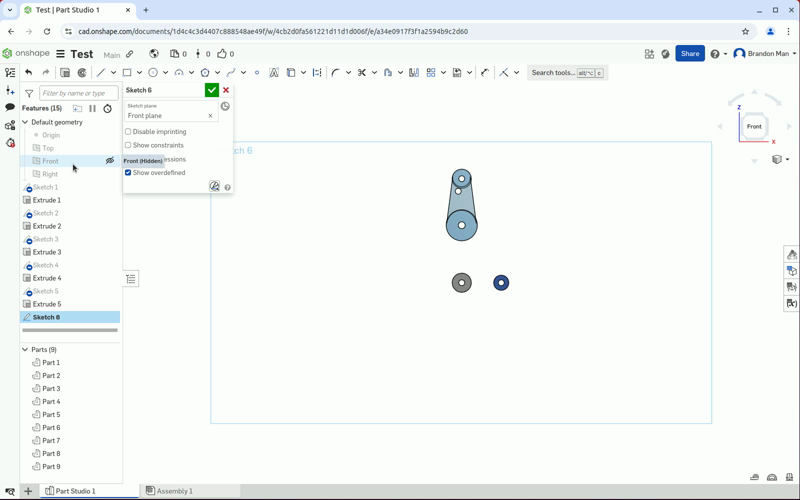
mouse_move(73, 352)
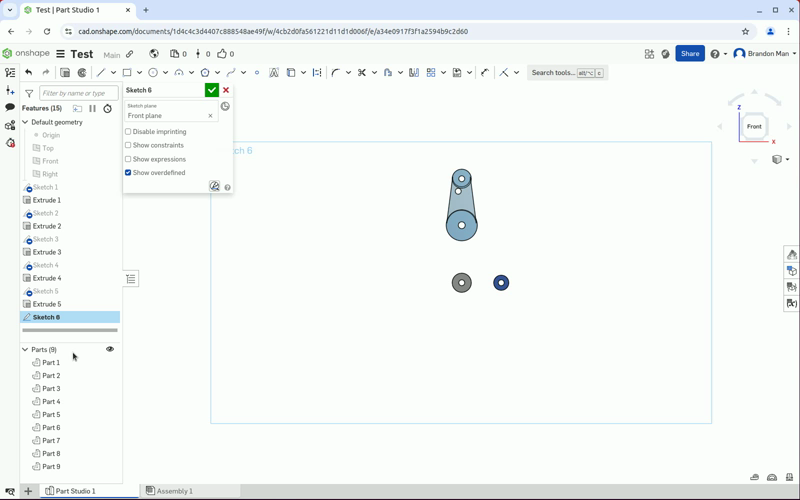
key(y)
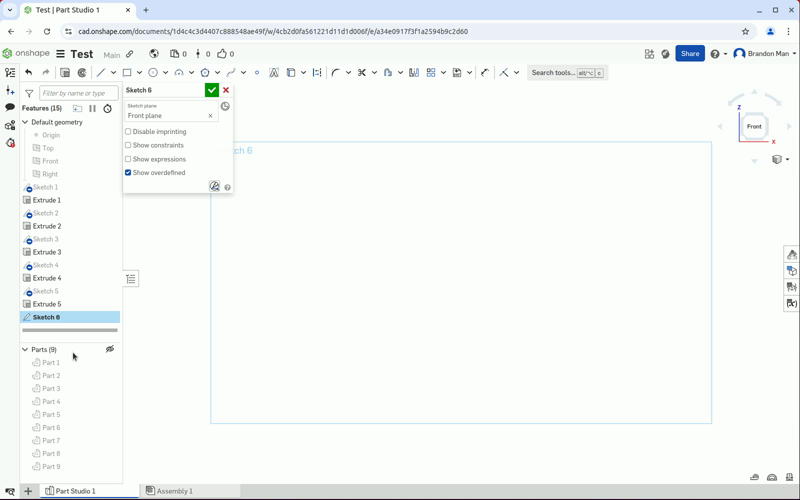
key(l)
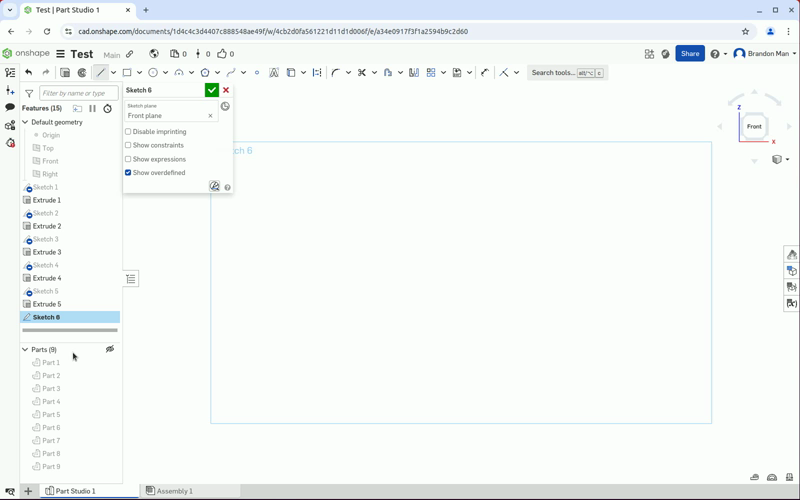
key_down(shift)
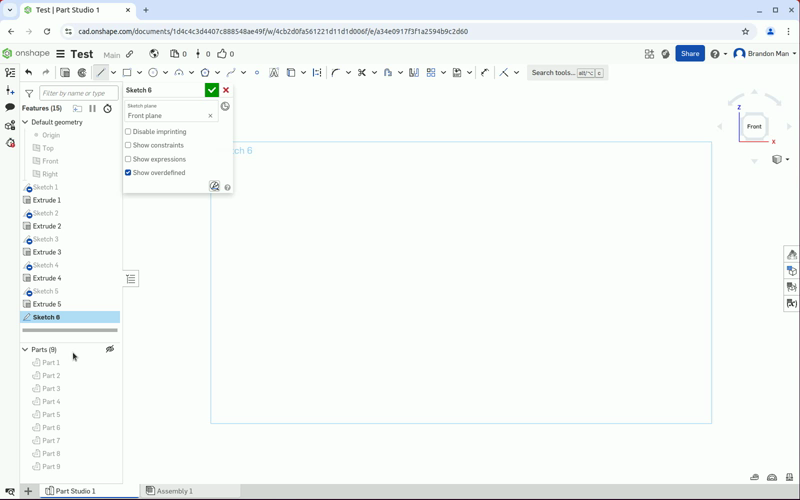
mouse_move(446, 226)
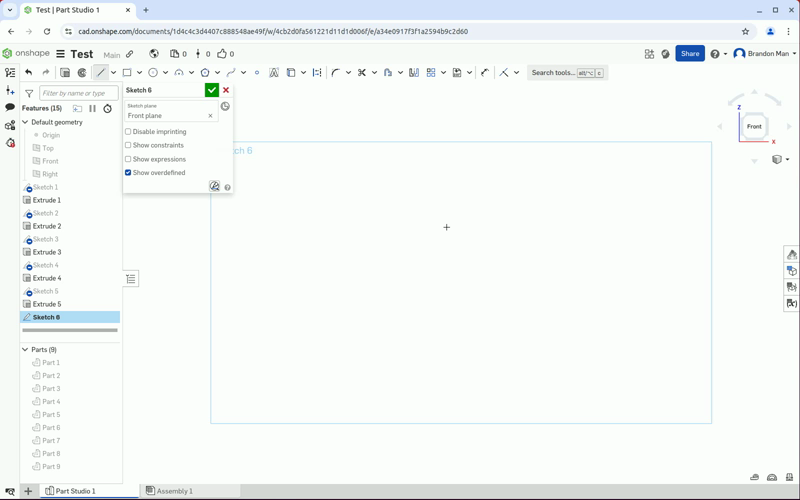
click(446, 226)
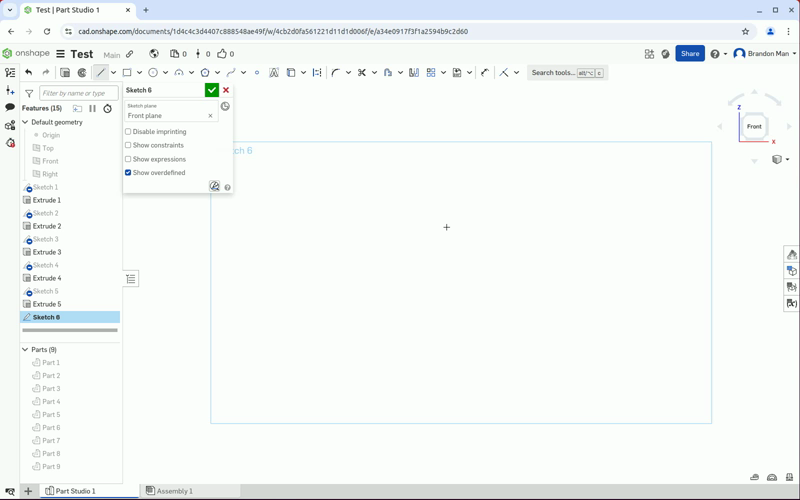
key_up(shift)
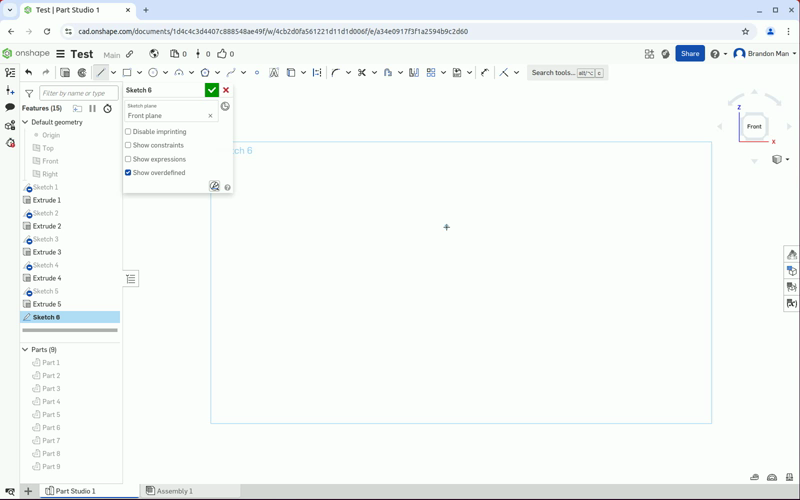
key_down(shift)
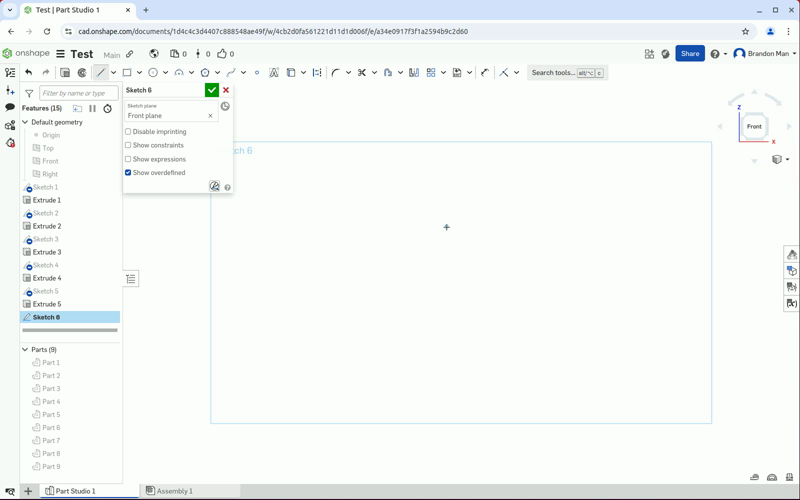
mouse_move(476, 226)
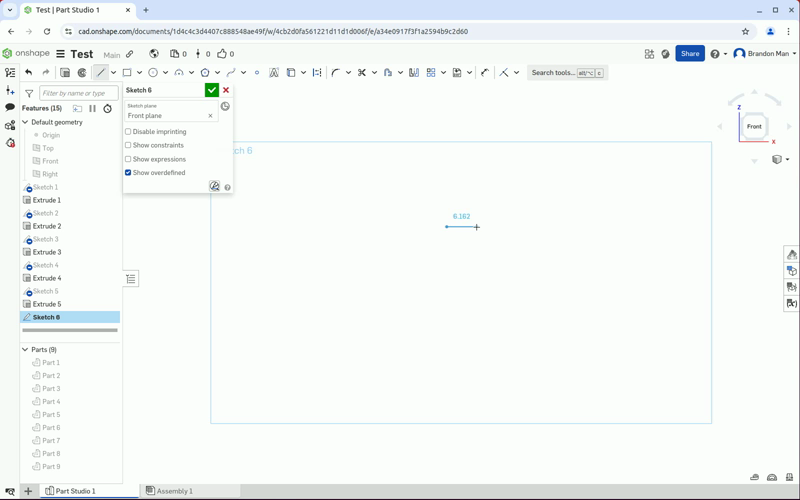
mouse_move(452, 284)
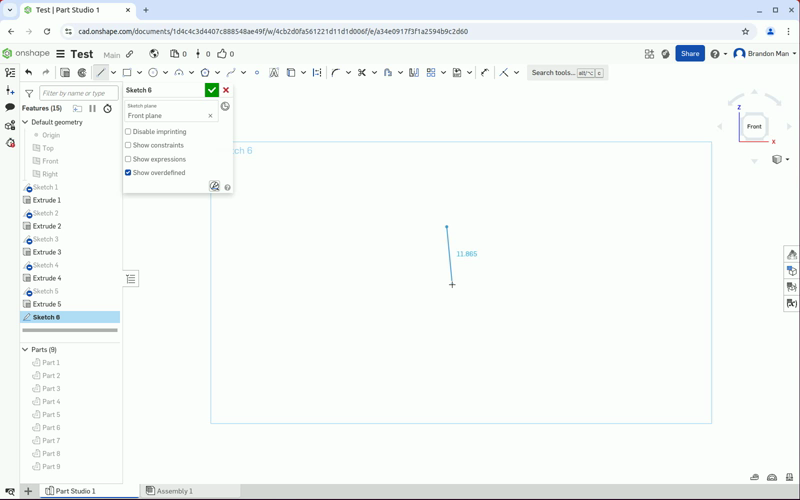
click(452, 284)
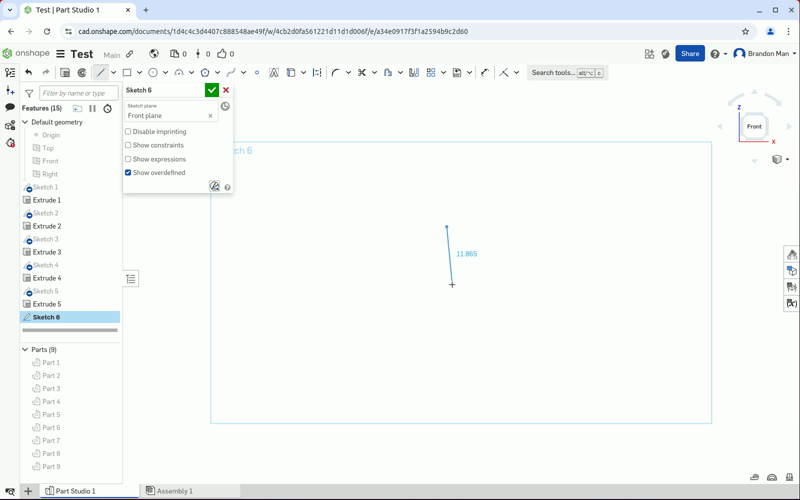
key_up(shift)
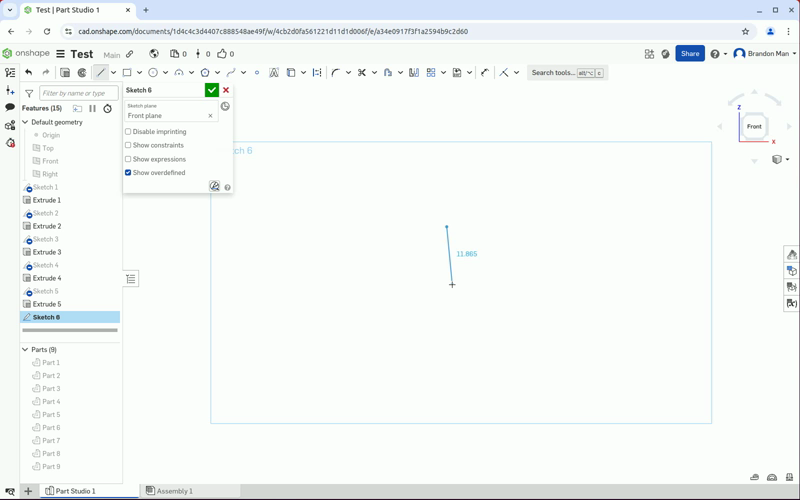
key(esc)
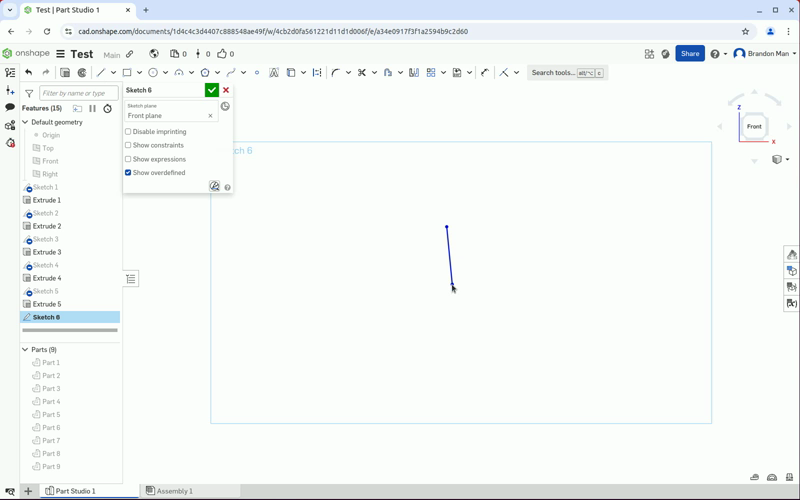
key(a)
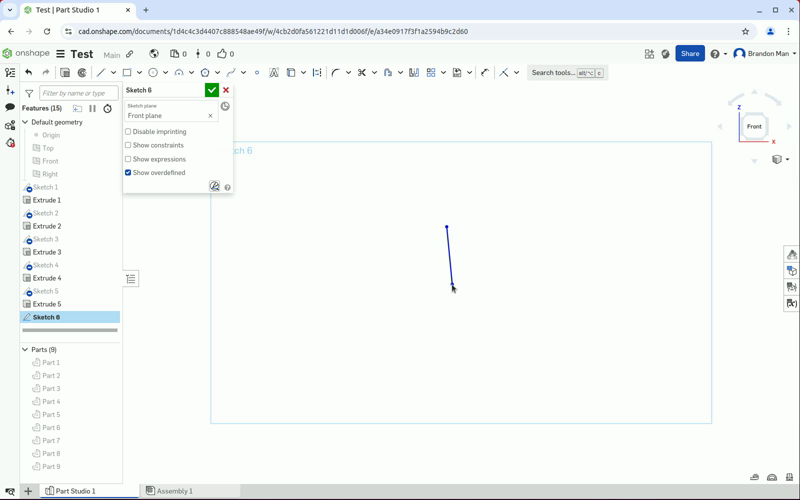
mouse_move(452, 284)
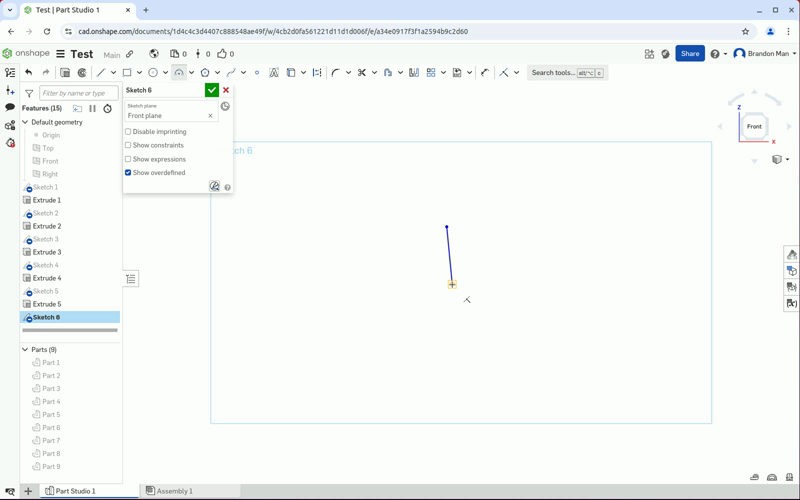
click(452, 284)
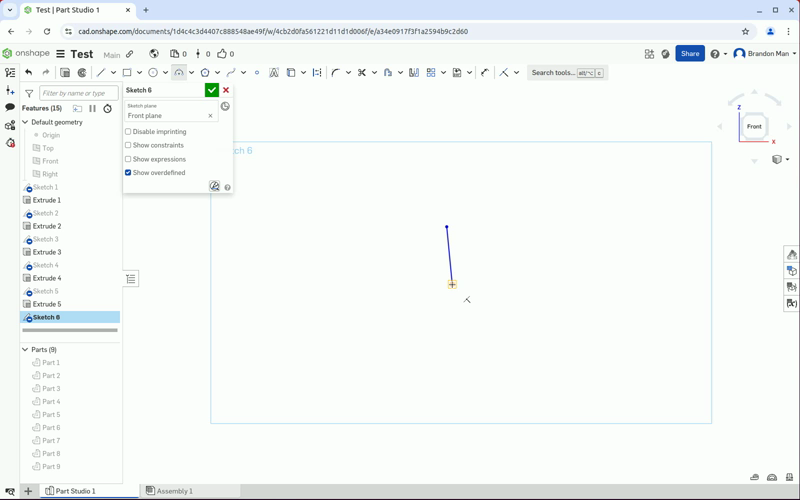
key_down(shift)
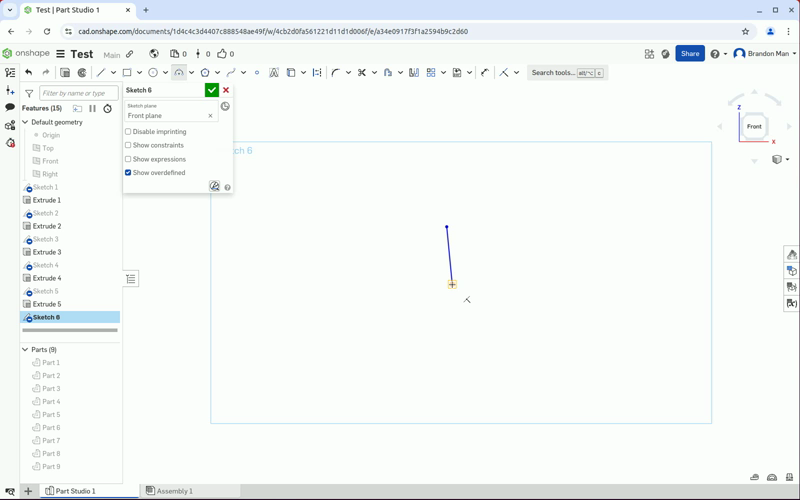
mouse_move(461, 291)
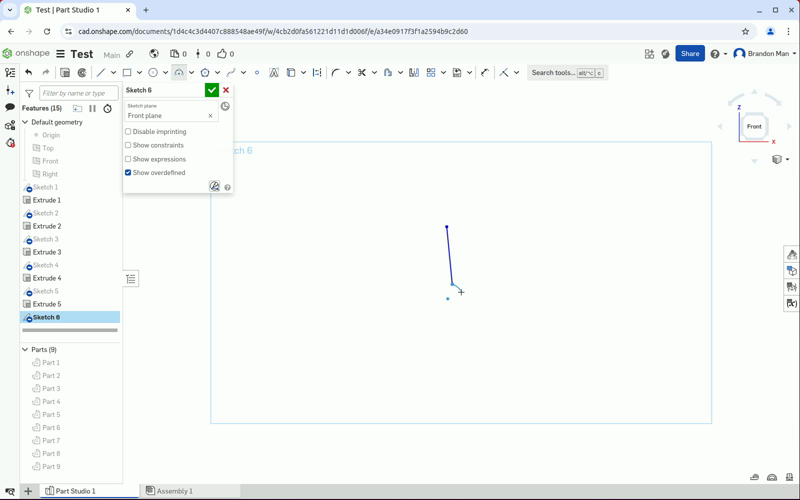
click(461, 291)
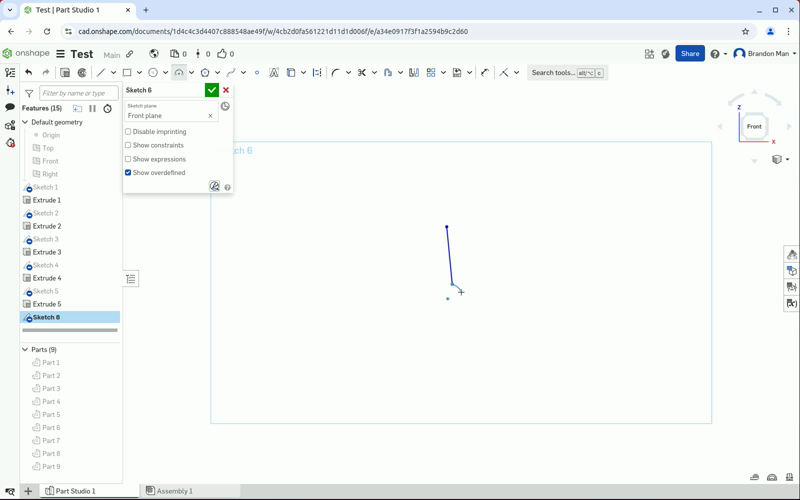
mouse_move(466, 276)
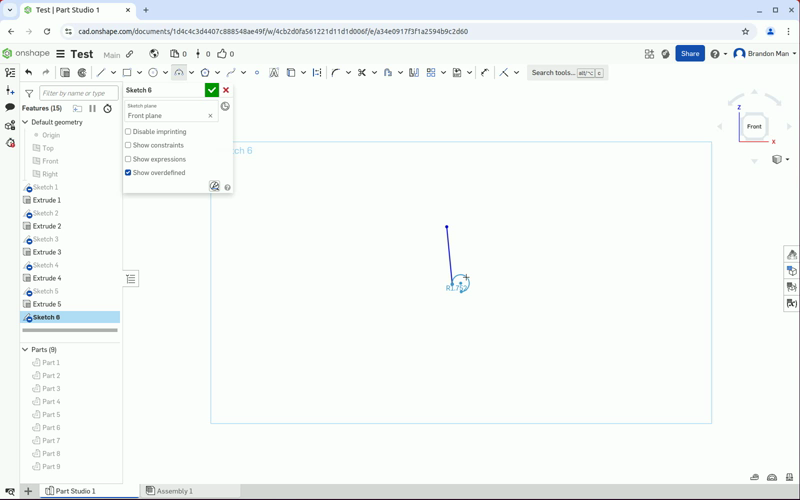
click(466, 276)
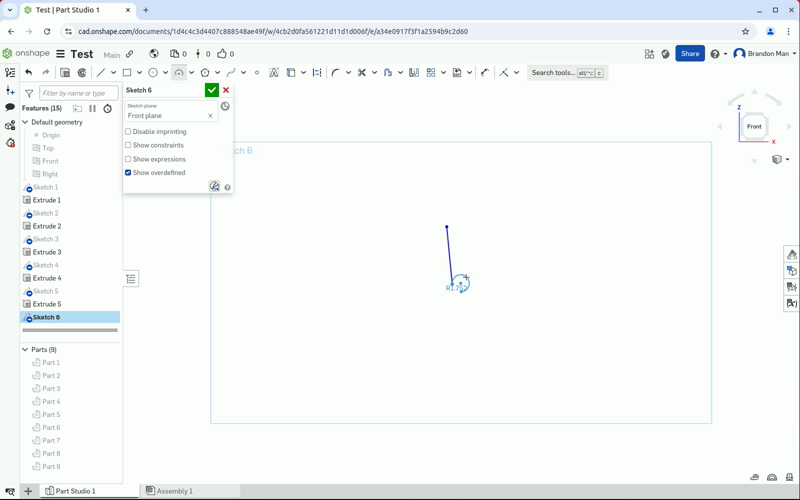
key_up(shift)
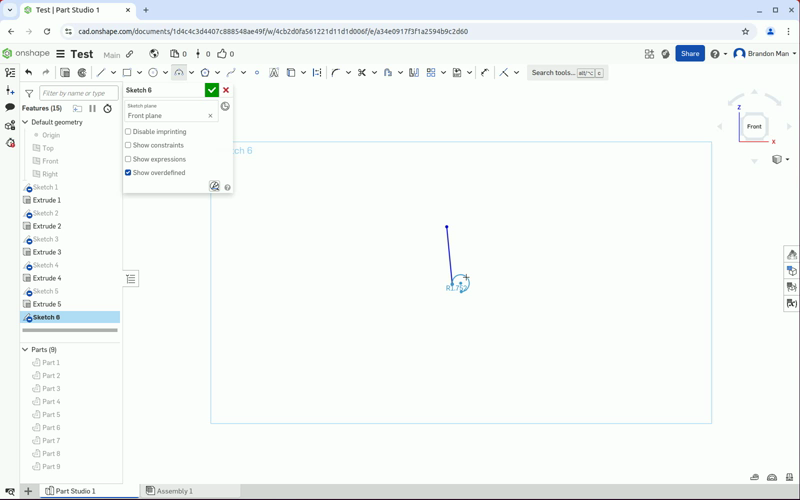
key(esc)
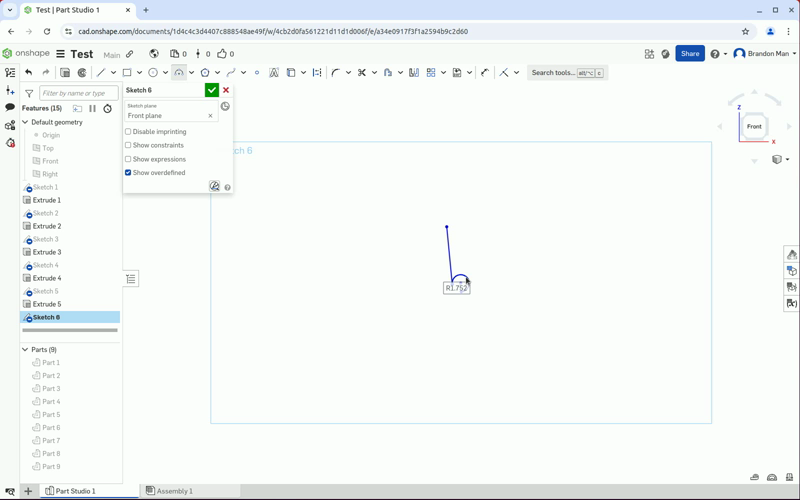
key(l)
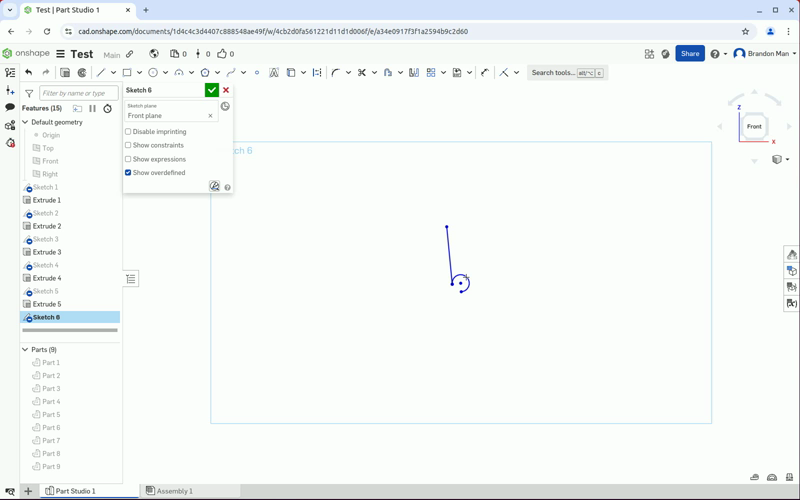
mouse_move(461, 291)
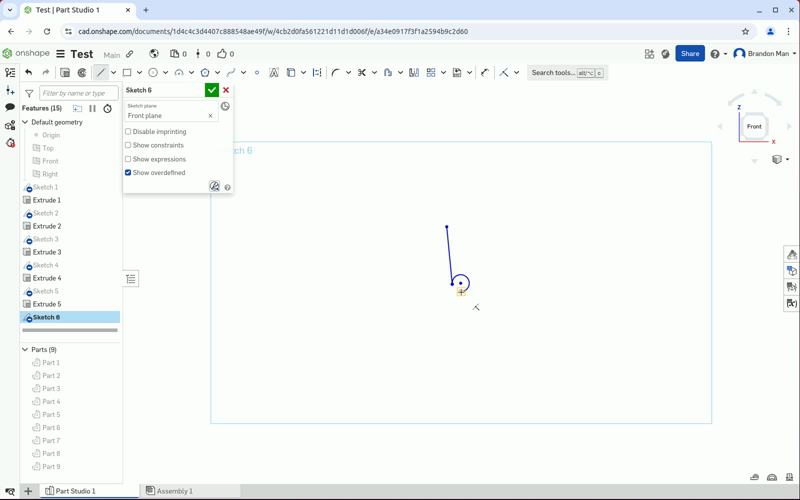
click(461, 291)
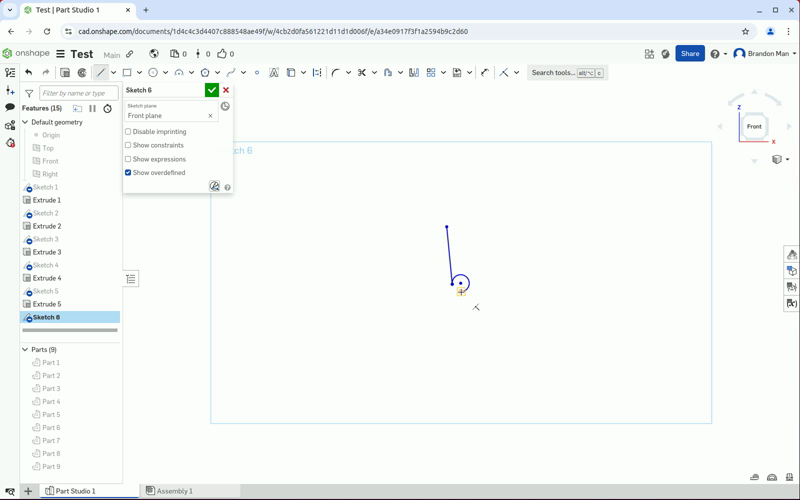
key_down(shift)
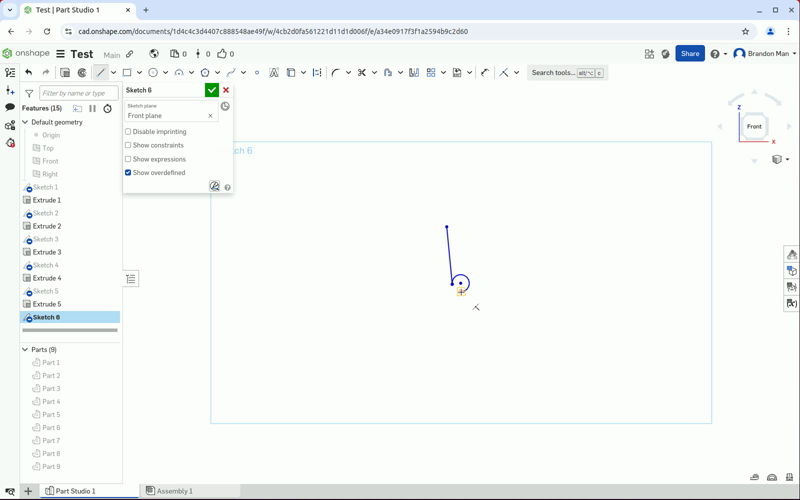
mouse_move(491, 291)
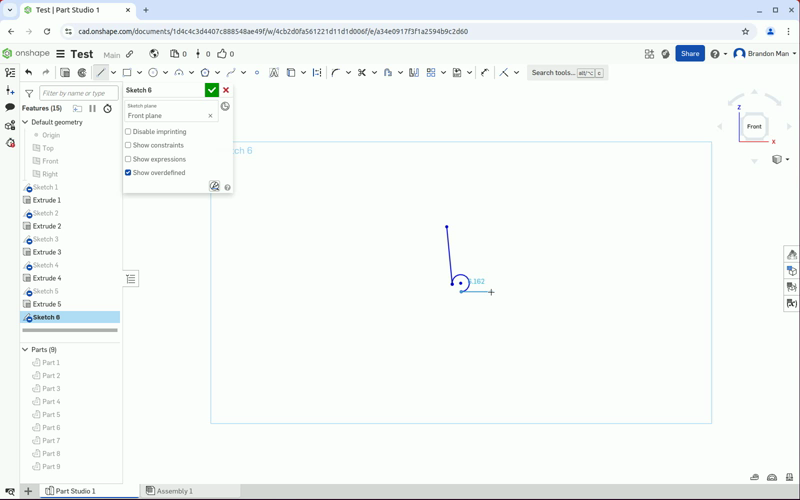
mouse_move(502, 290)
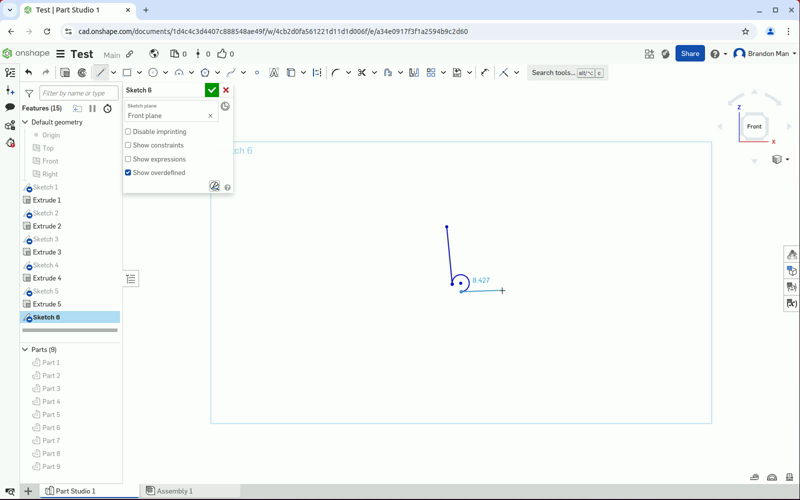
click(502, 290)
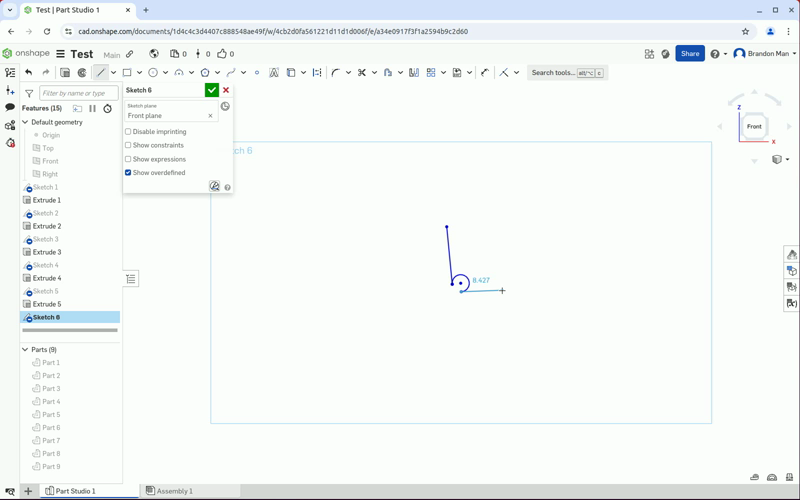
key_up(shift)
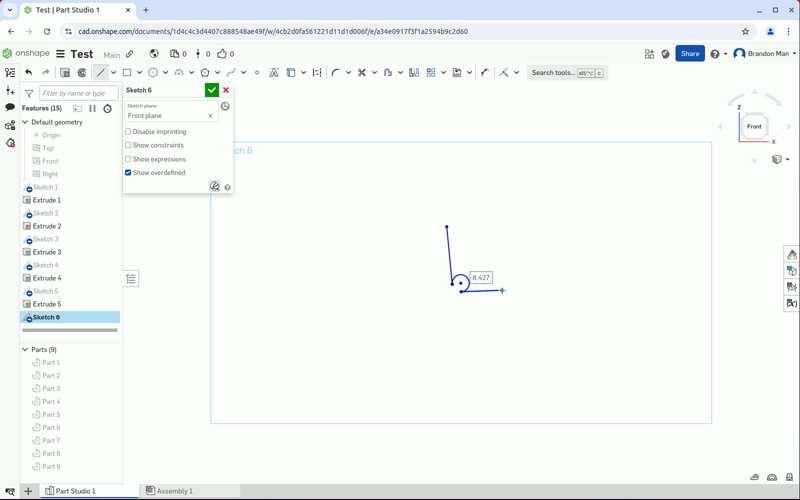
key(esc)
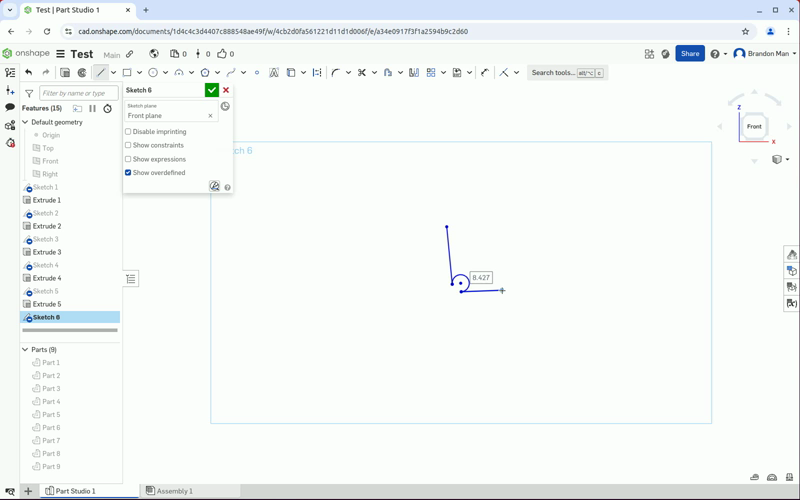
key(a)
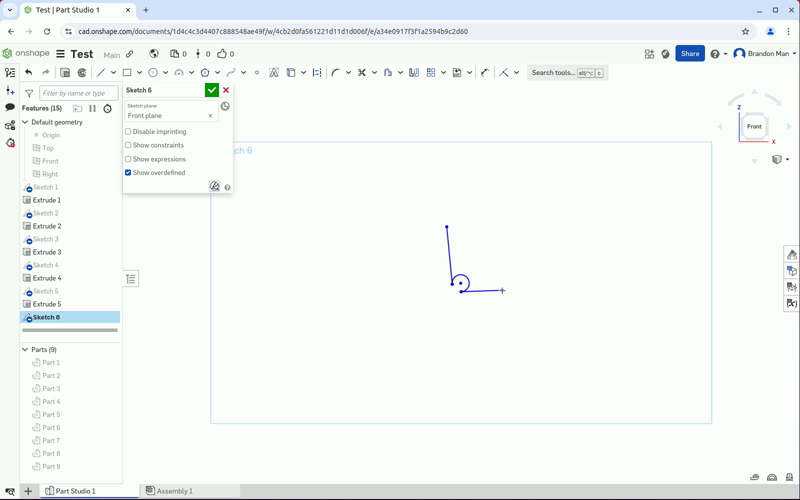
mouse_move(502, 290)
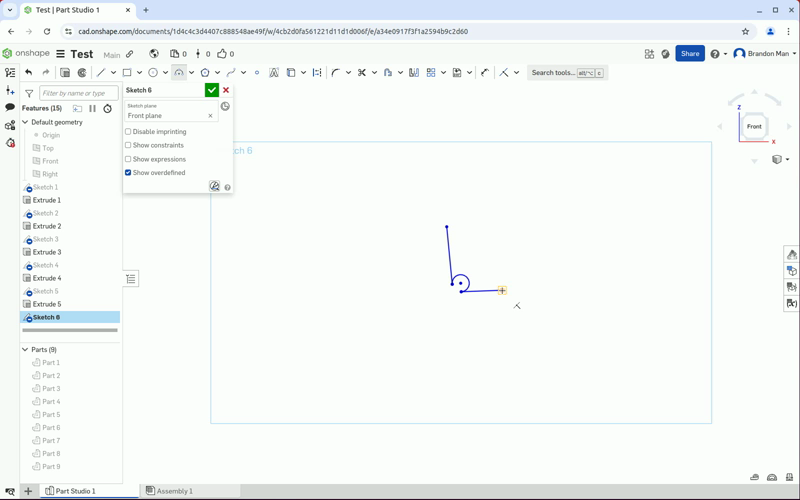
click(502, 290)
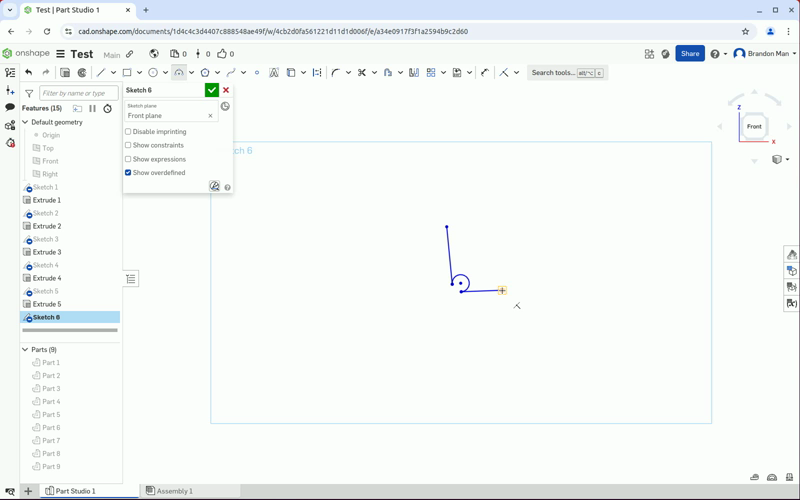
key_down(shift)
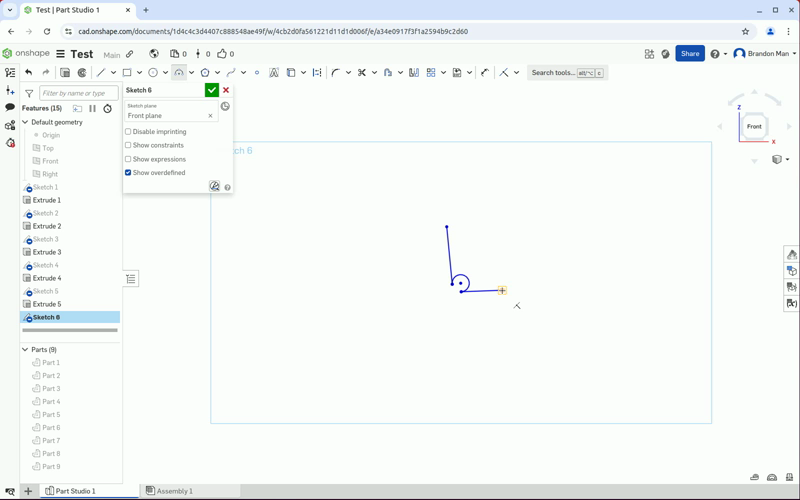
mouse_move(502, 276)
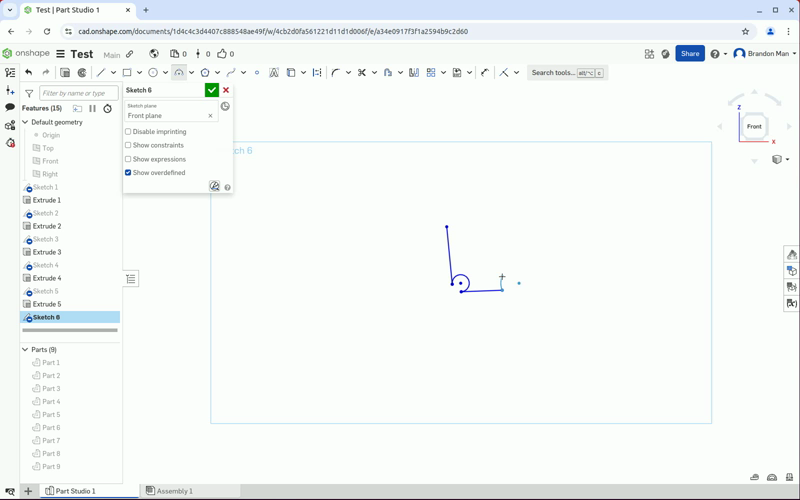
click(502, 276)
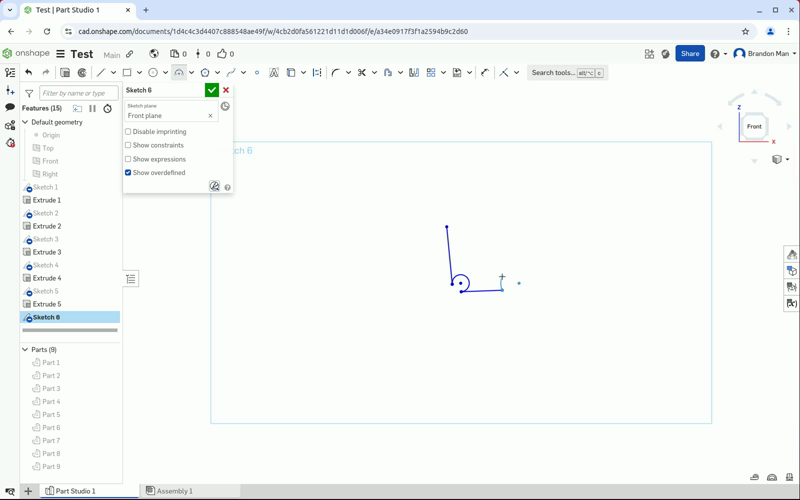
mouse_move(494, 282)
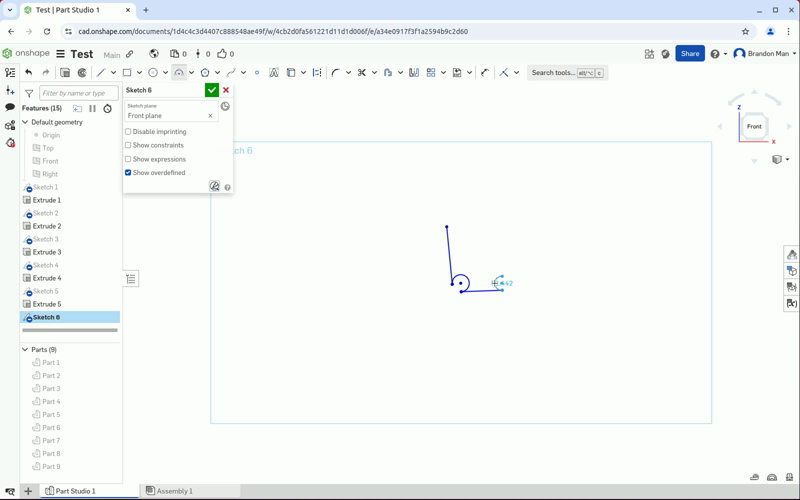
click(494, 282)
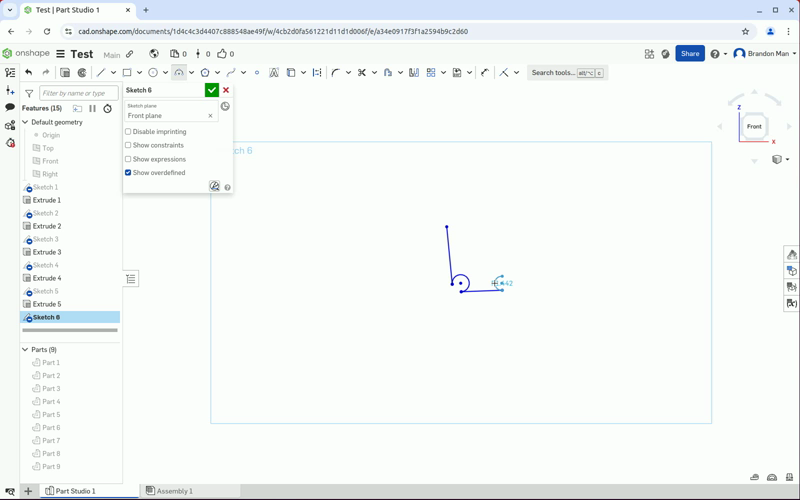
key_up(shift)
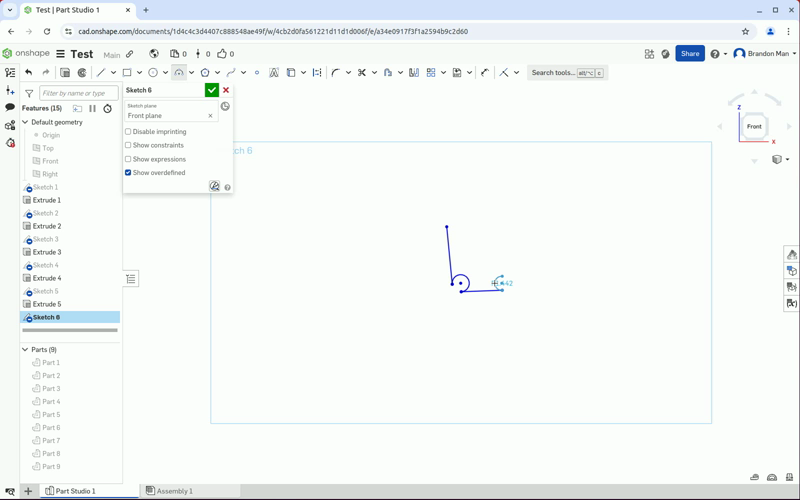
key(esc)
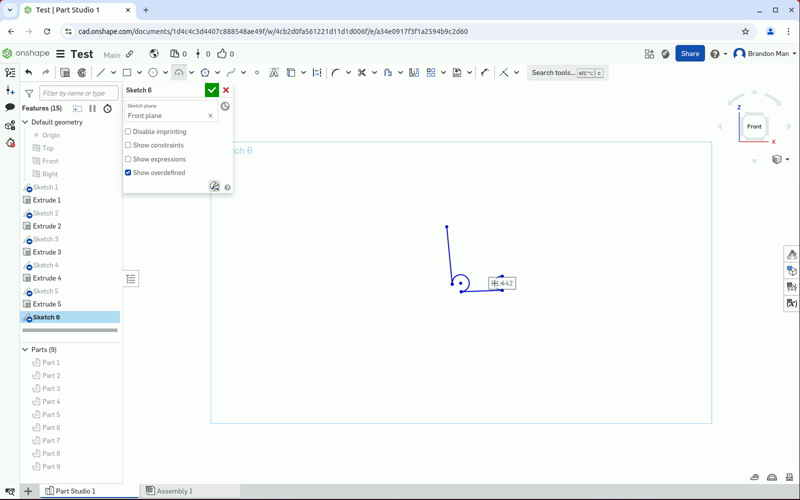
key(l)
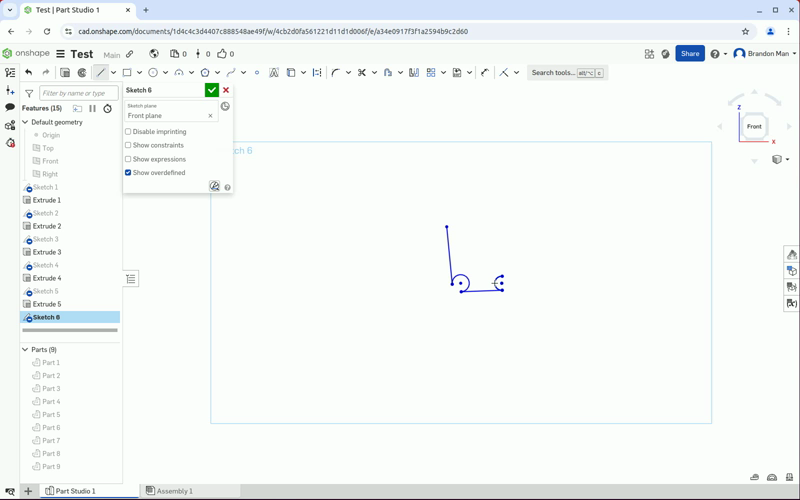
mouse_move(502, 276)
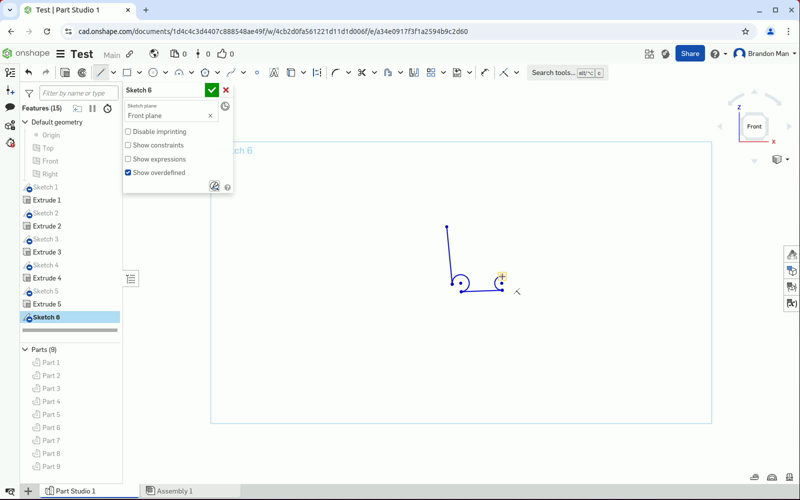
click(502, 276)
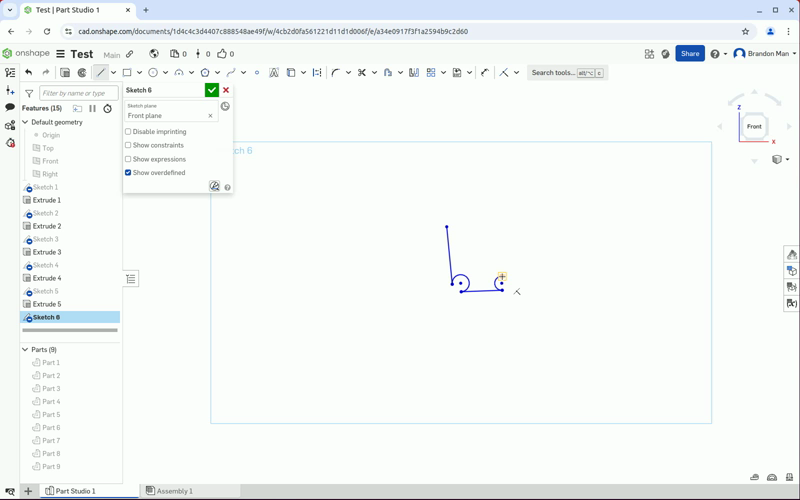
key_down(shift)
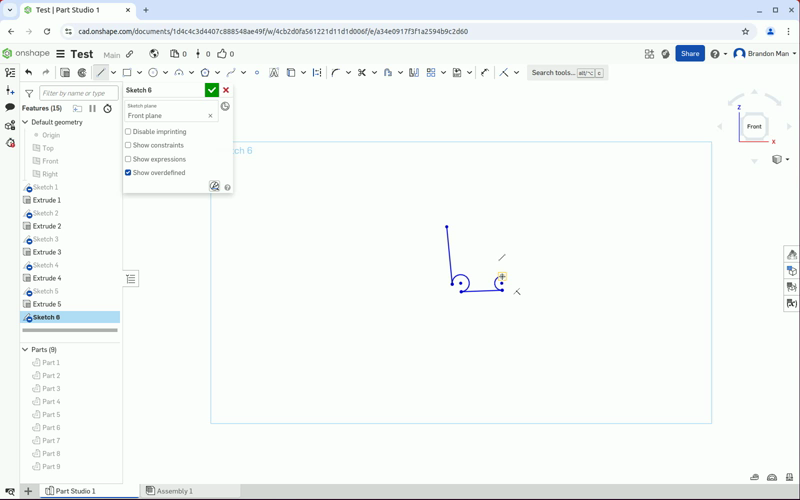
mouse_move(532, 276)
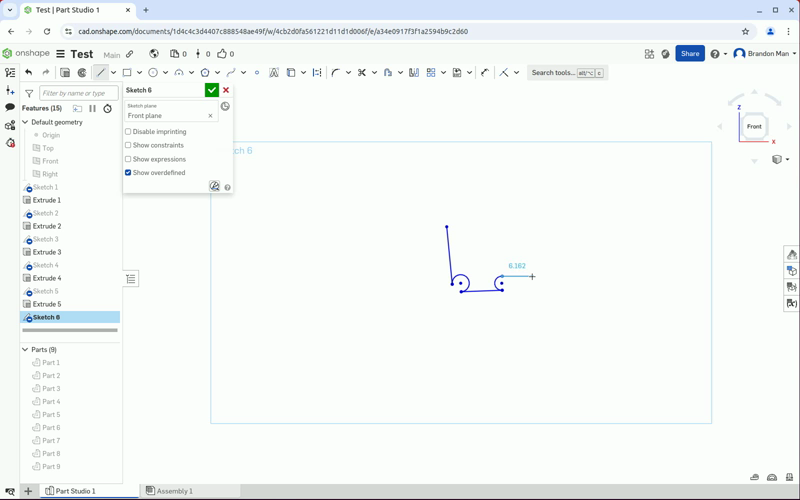
mouse_move(478, 275)
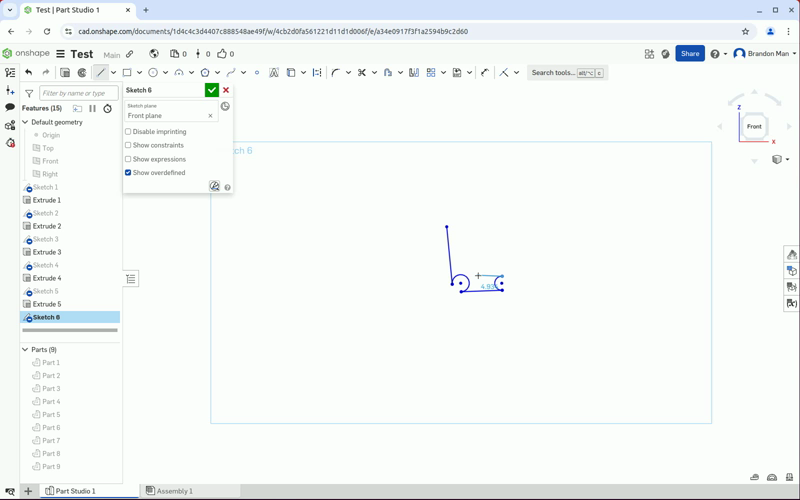
click(478, 275)
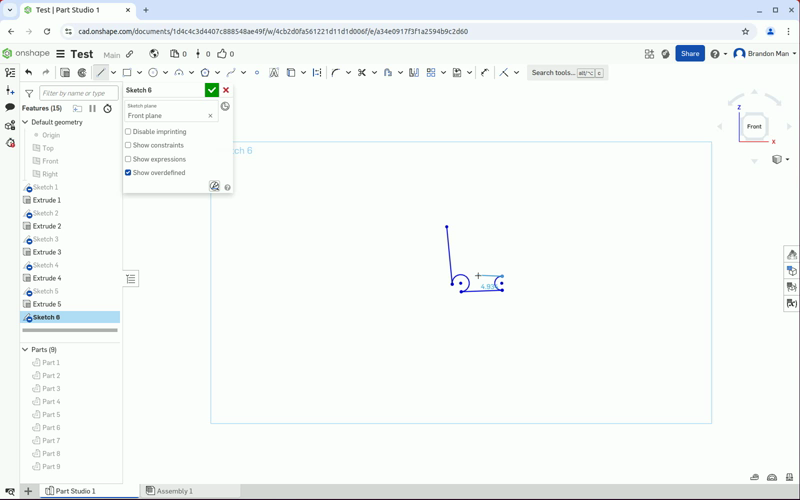
key_up(shift)
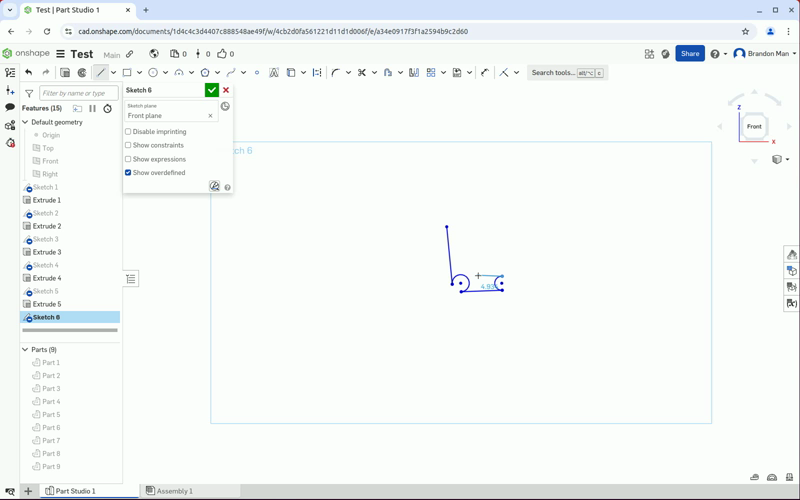
key(esc)
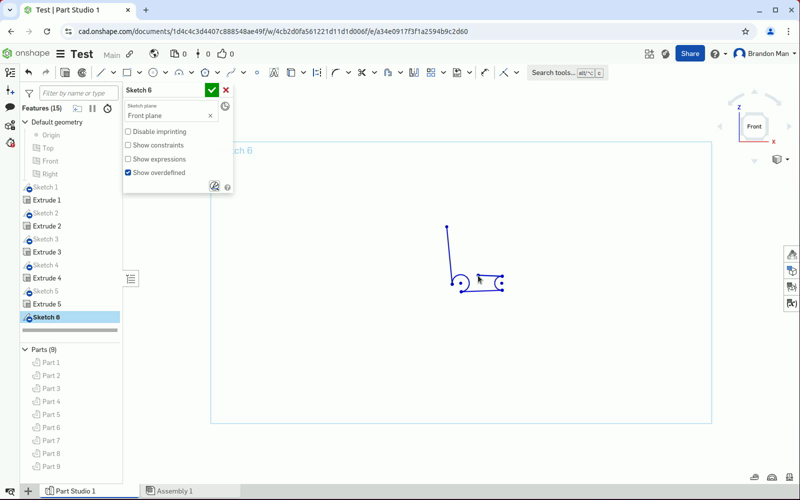
key(a)
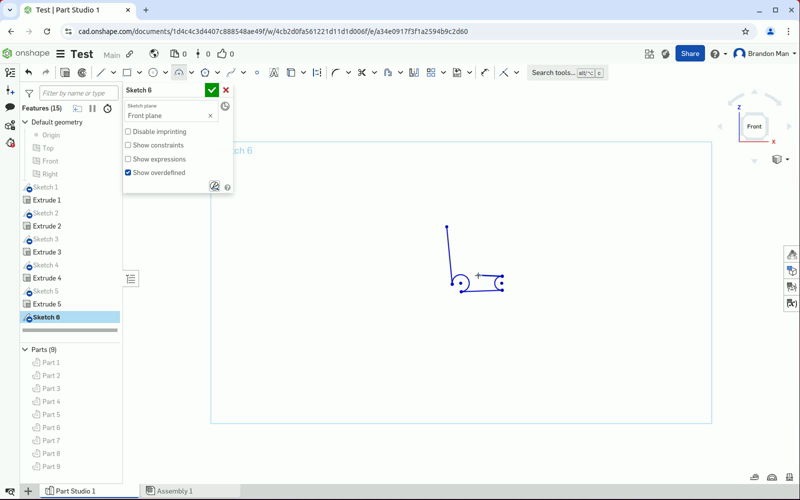
mouse_move(478, 275)
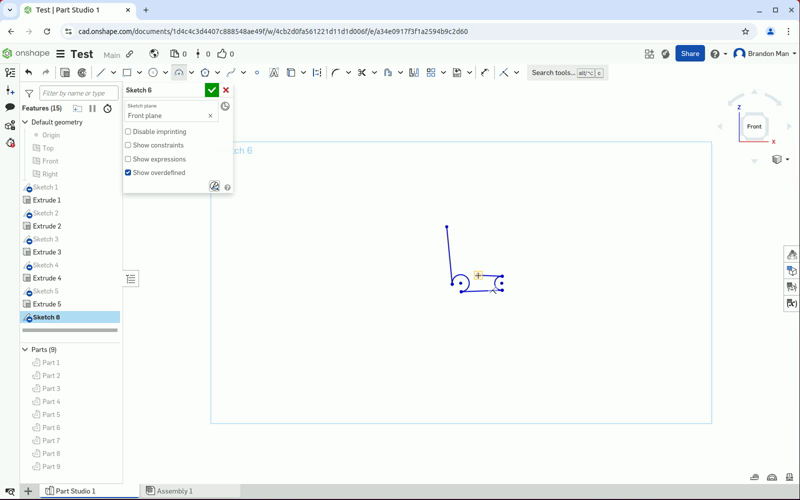
click(478, 275)
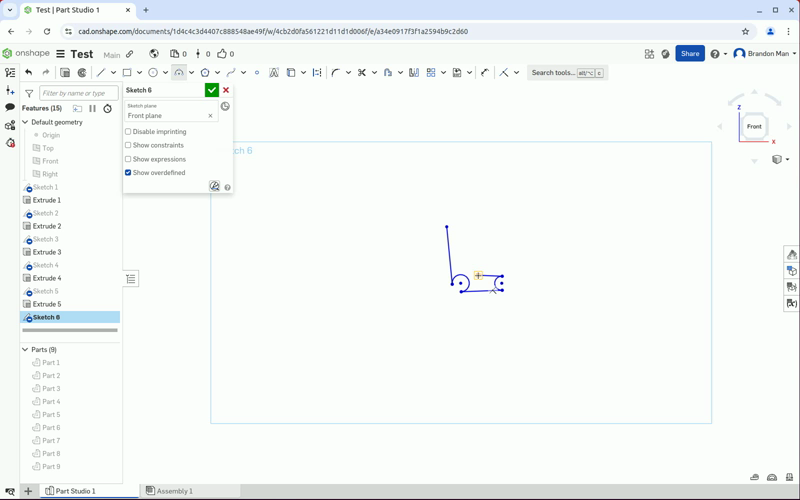
key_down(shift)
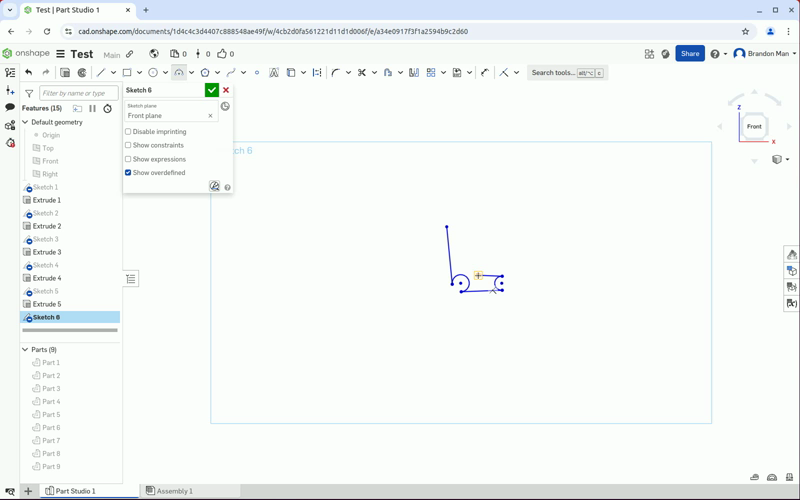
mouse_move(471, 267)
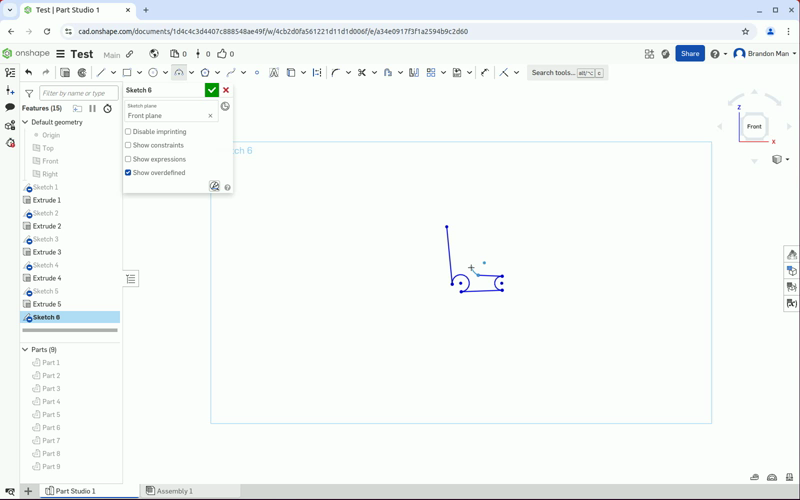
click(471, 267)
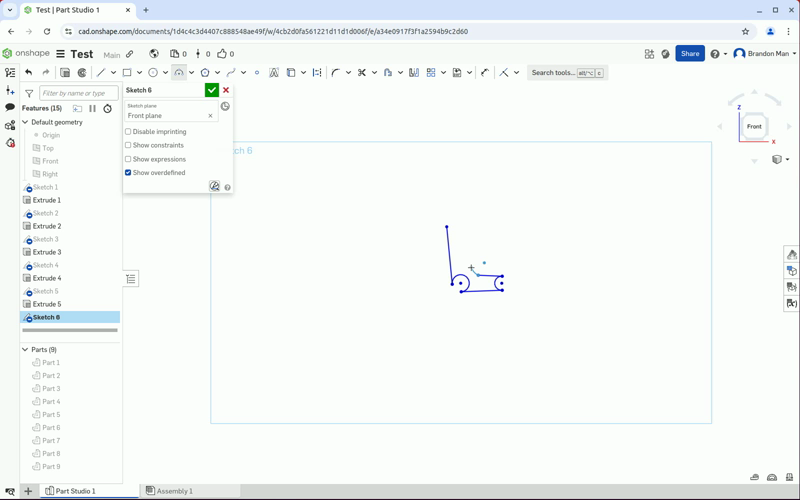
mouse_move(472, 272)
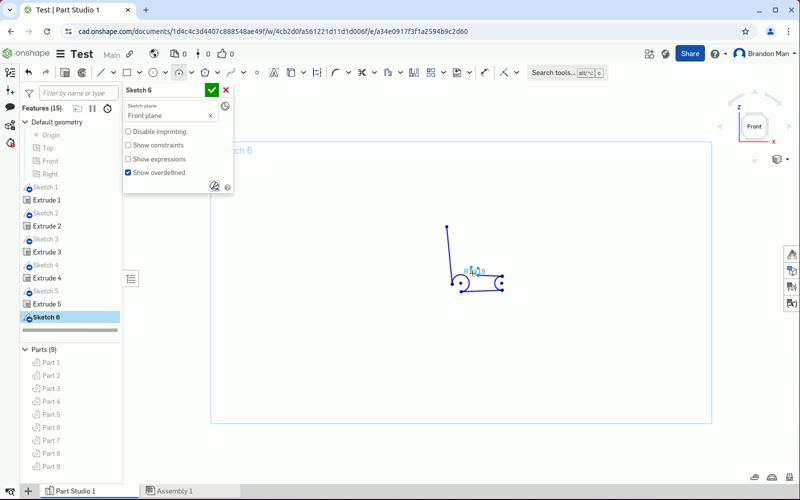
click(472, 272)
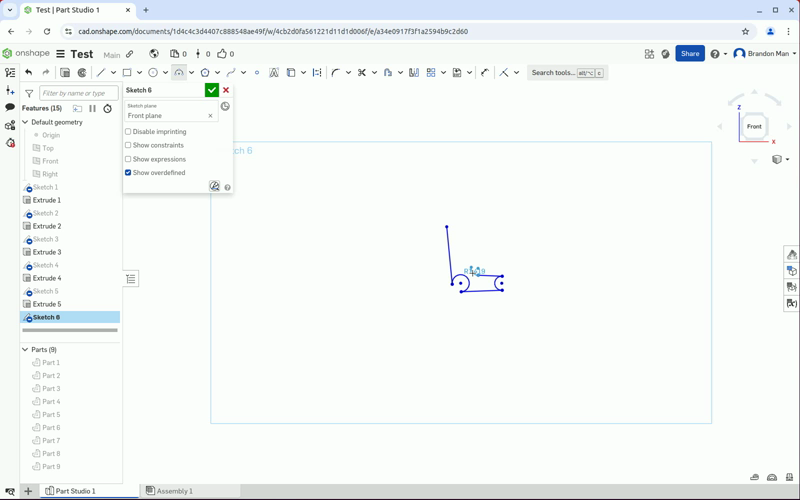
key_up(shift)
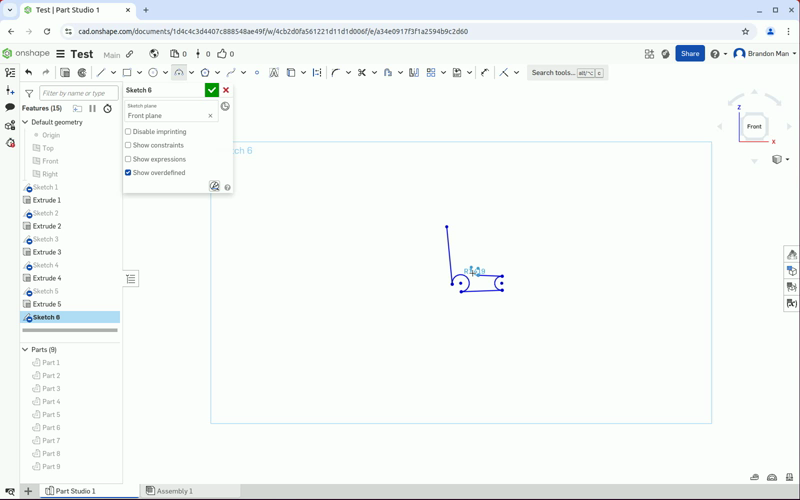
key(esc)
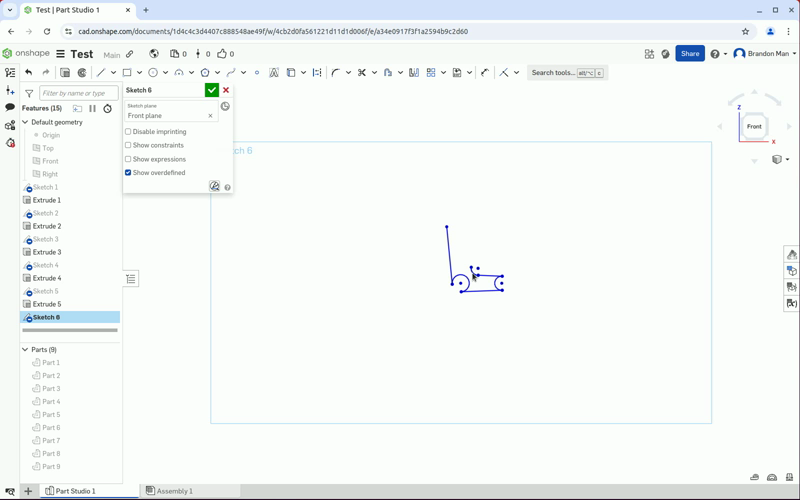
key(l)
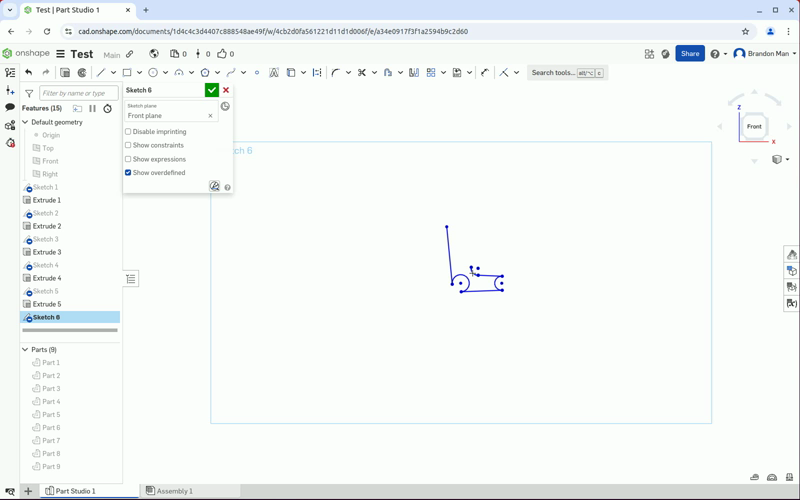
mouse_move(471, 267)
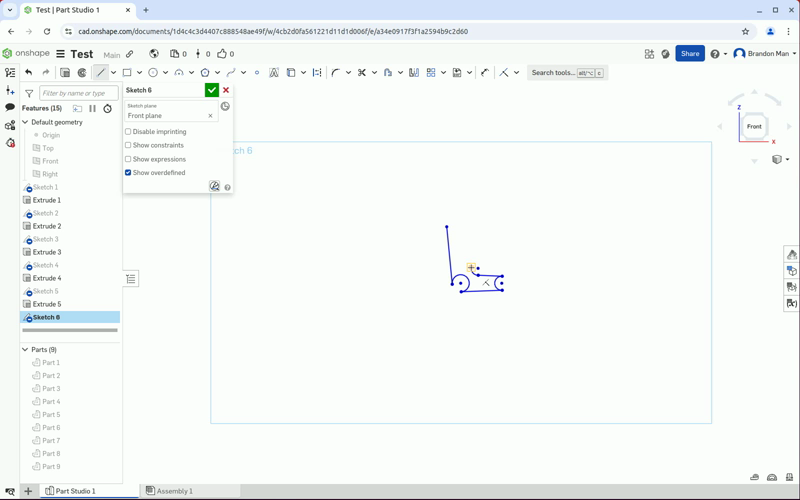
click(471, 267)
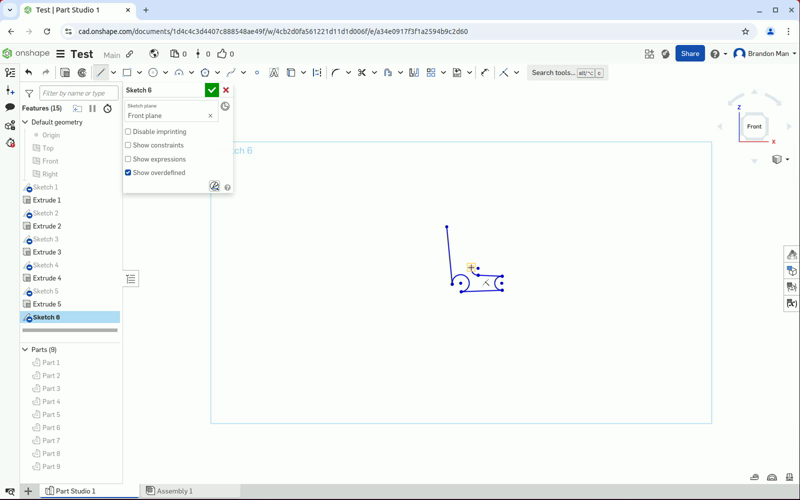
key_down(shift)
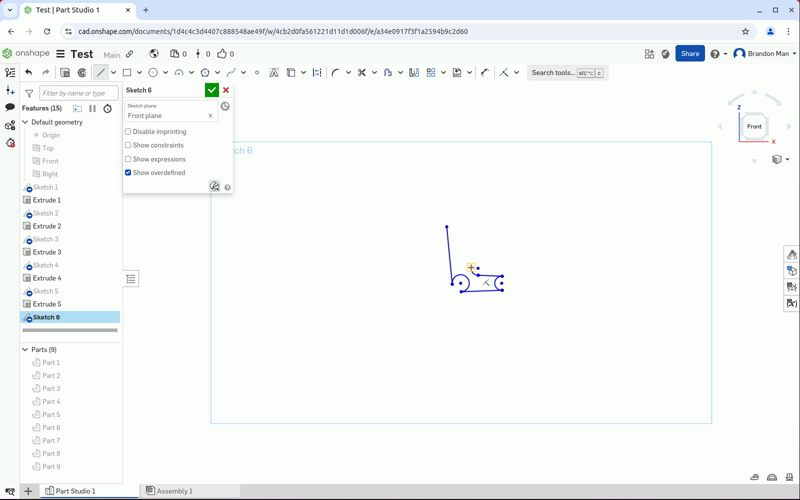
mouse_move(501, 267)
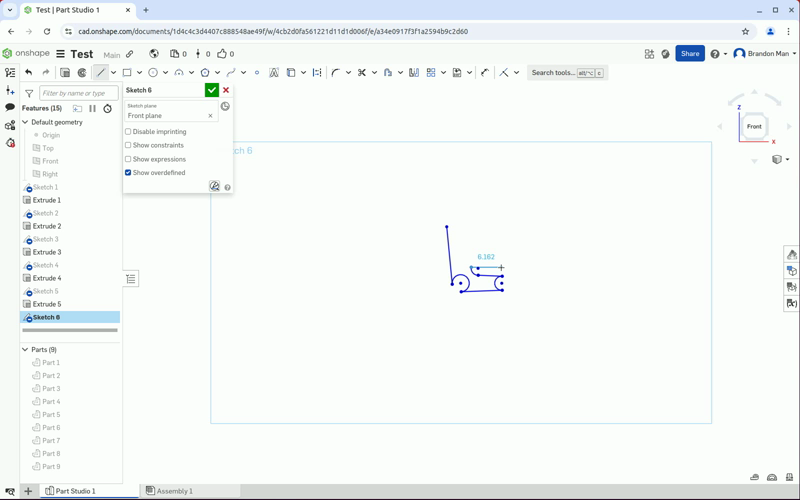
mouse_move(475, 226)
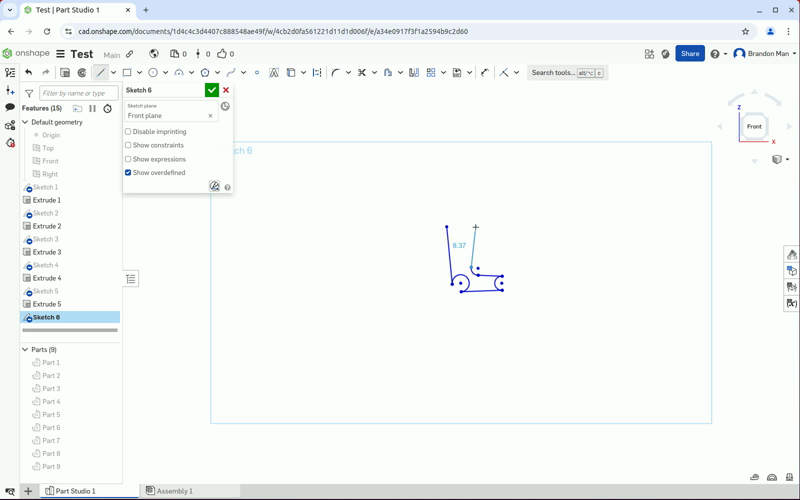
click(475, 226)
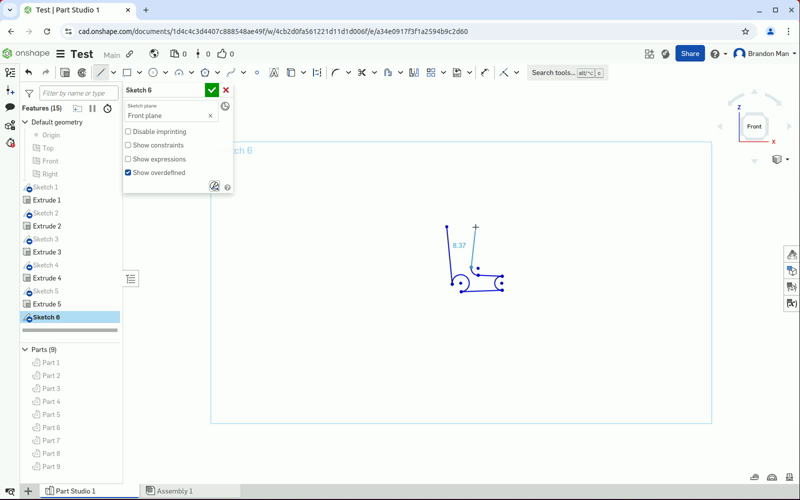
key_up(shift)
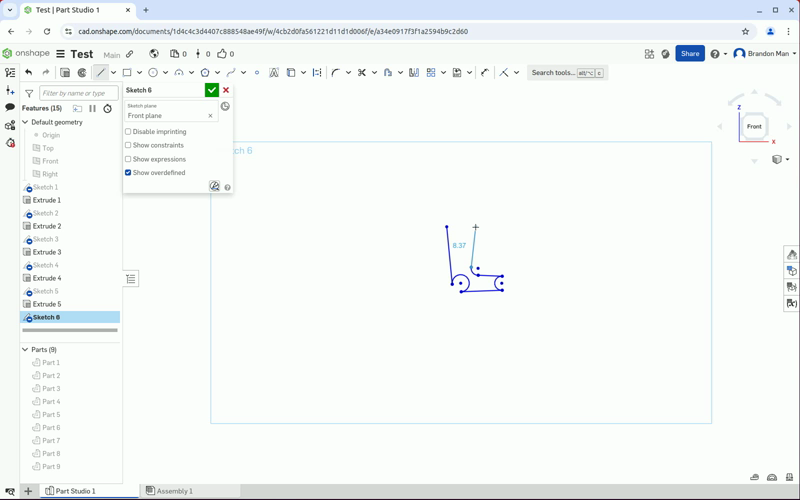
key(esc)
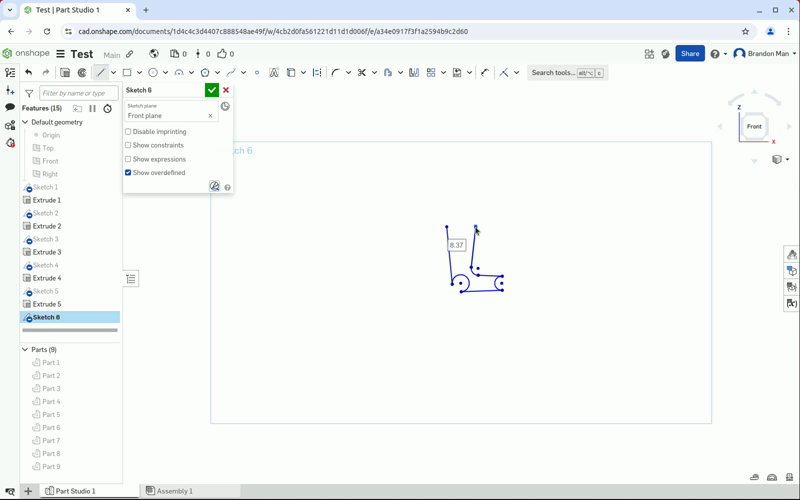
key(a)
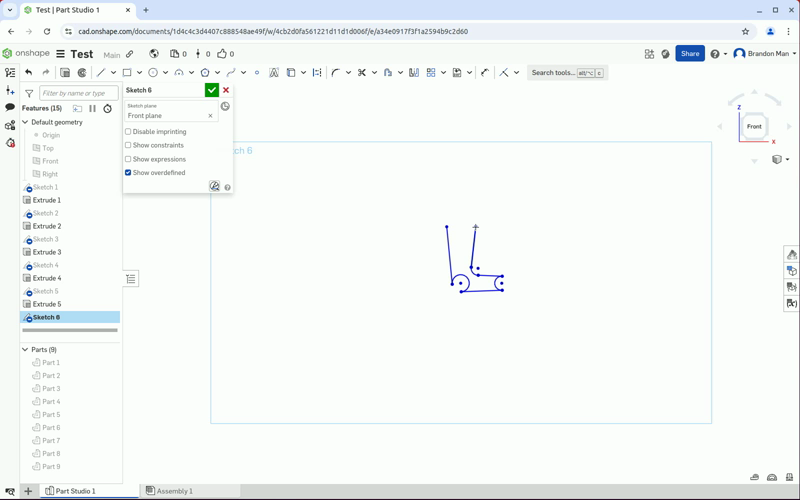
mouse_move(475, 226)
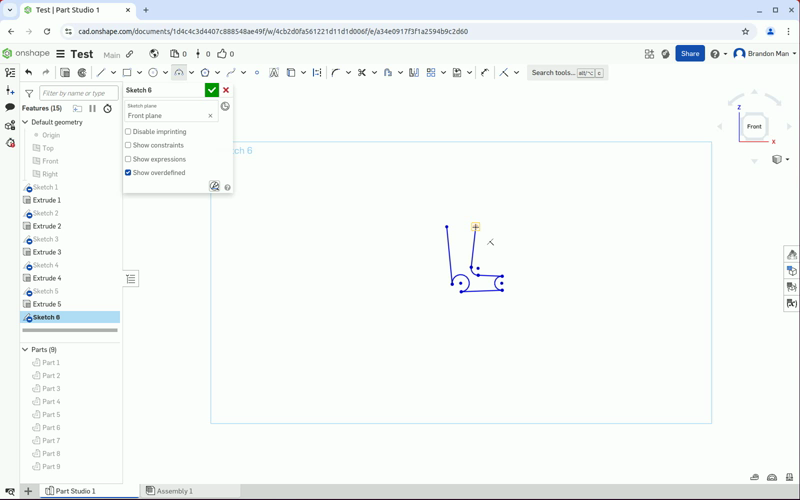
click(475, 226)
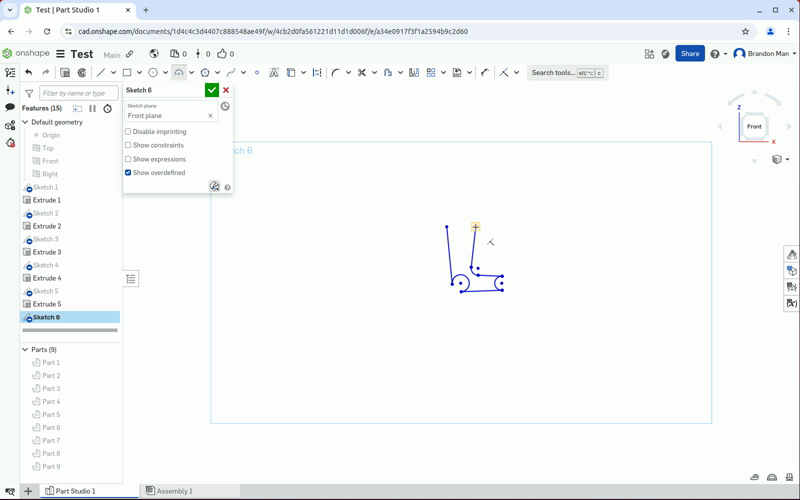
mouse_move(446, 226)
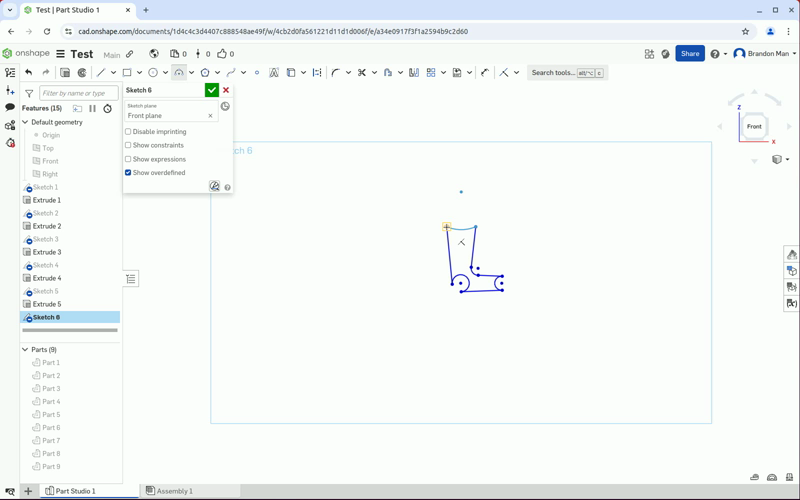
click(446, 226)
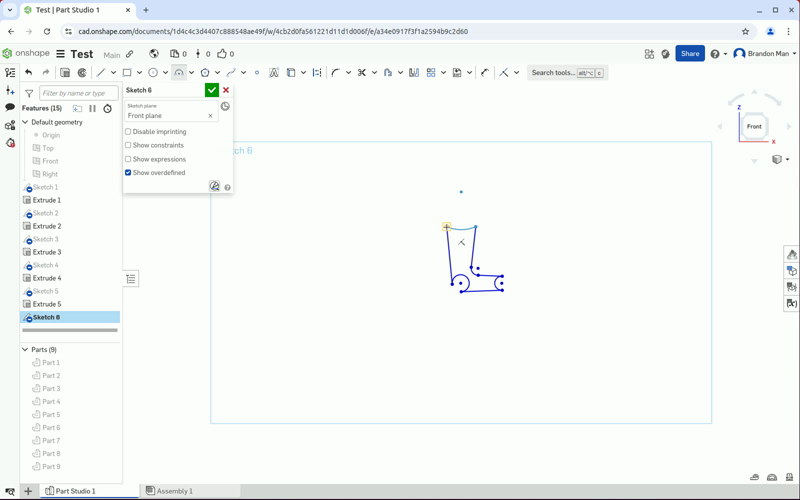
key_down(shift)
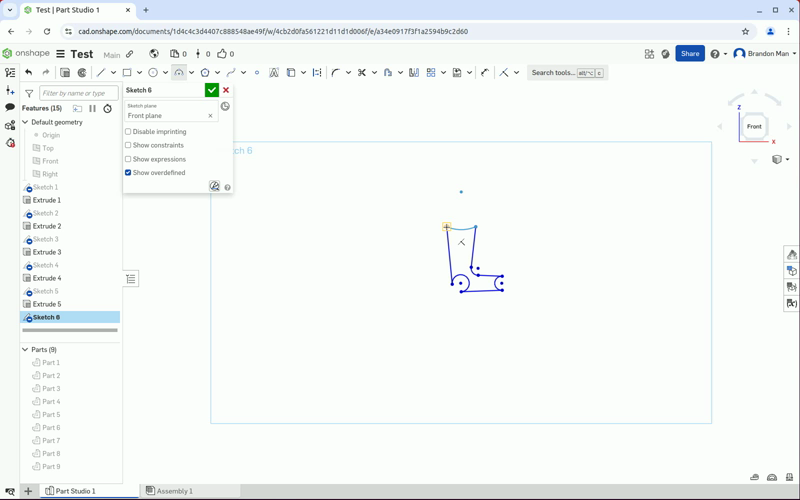
mouse_move(461, 239)
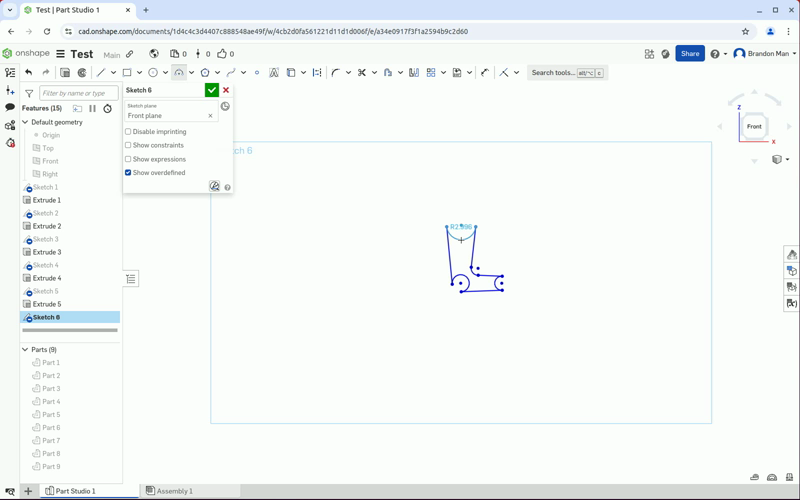
click(461, 239)
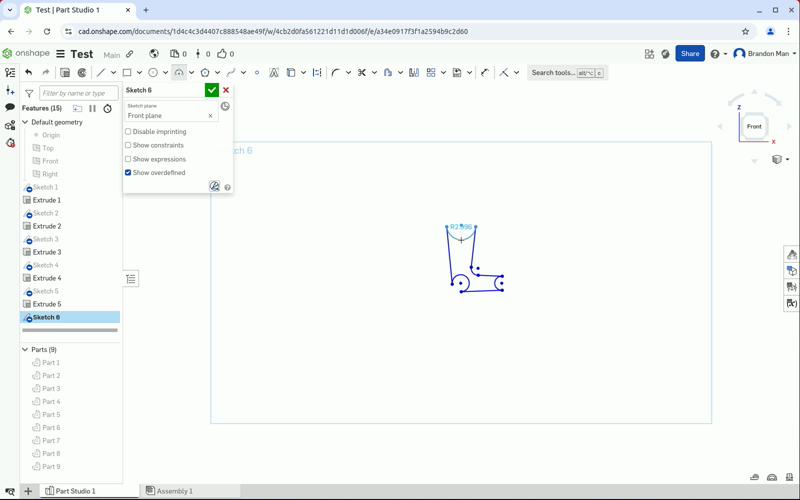
key_up(shift)
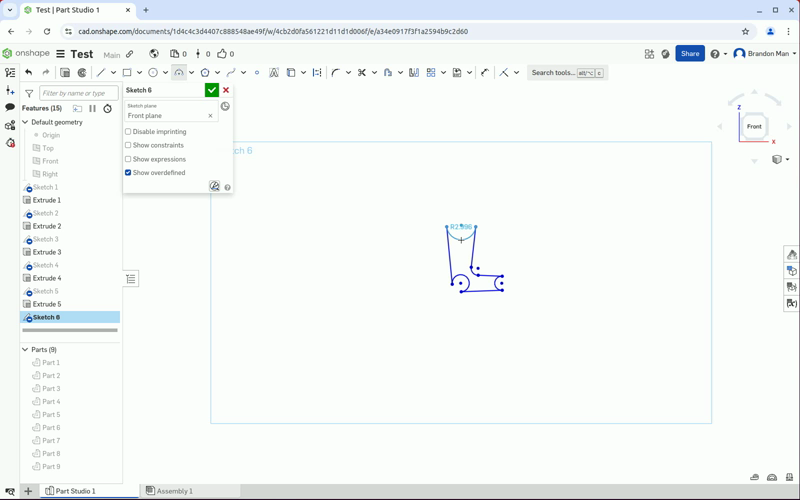
key(esc)
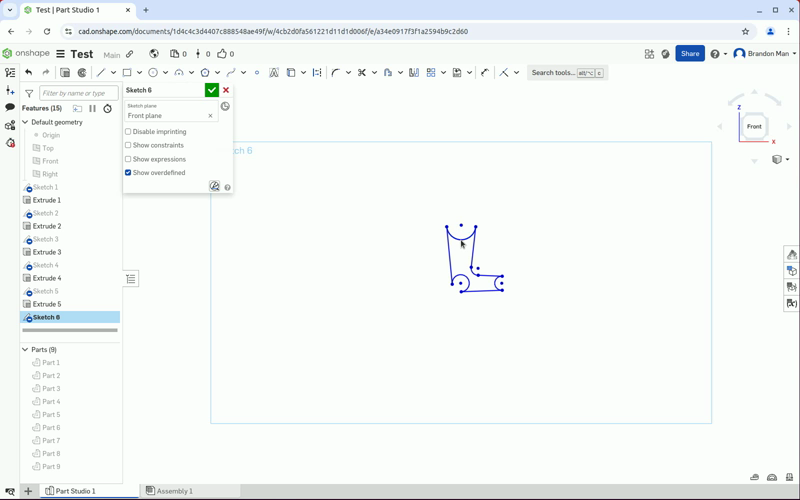
mouse_move(468, 259)
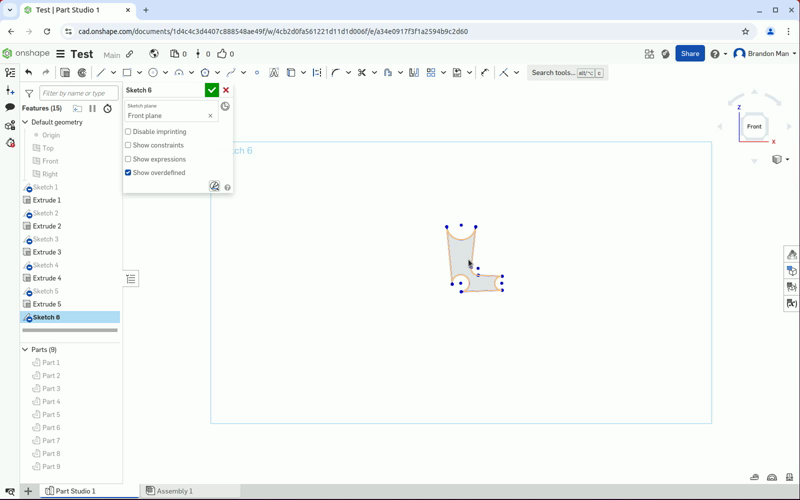
scroll(6)
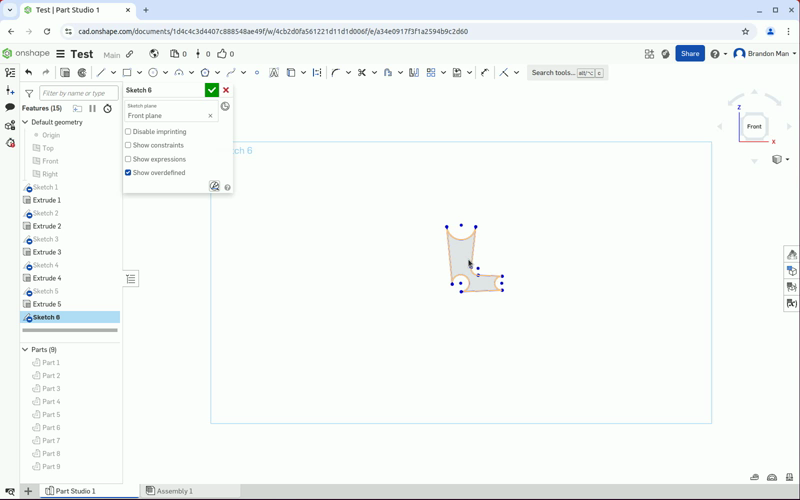
scroll(6)
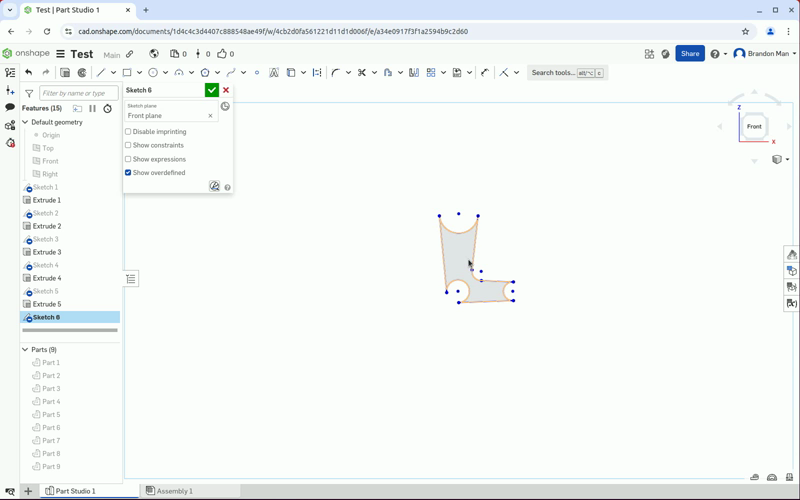
scroll(6)
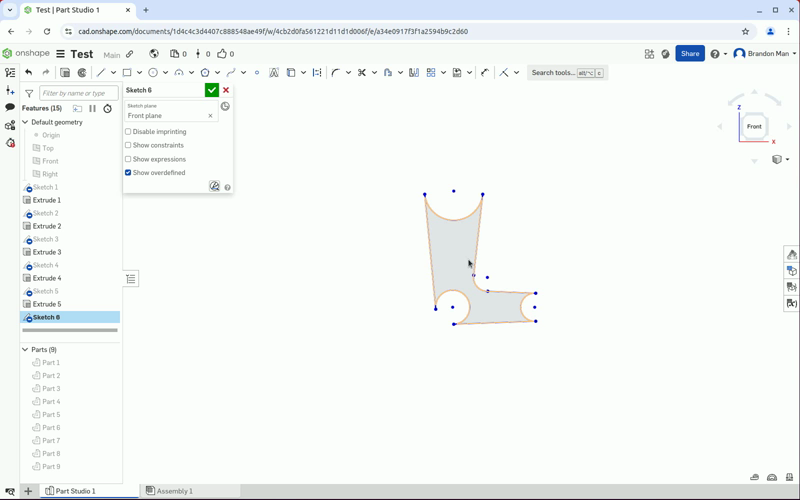
scroll(6)
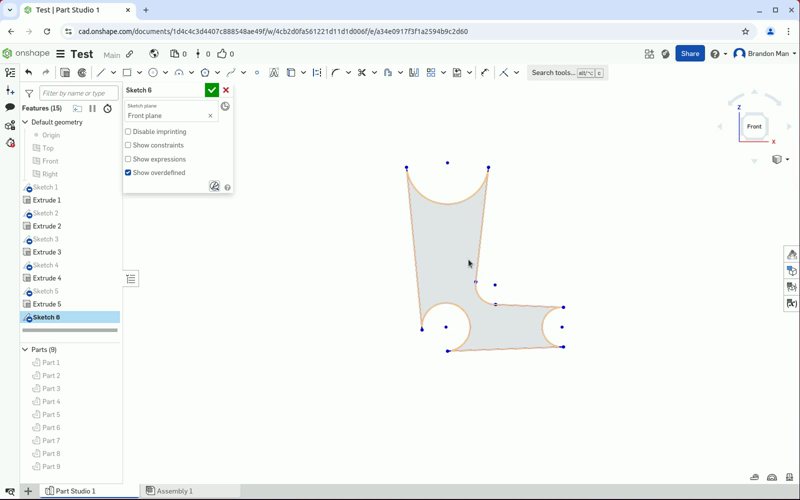
scroll(6)
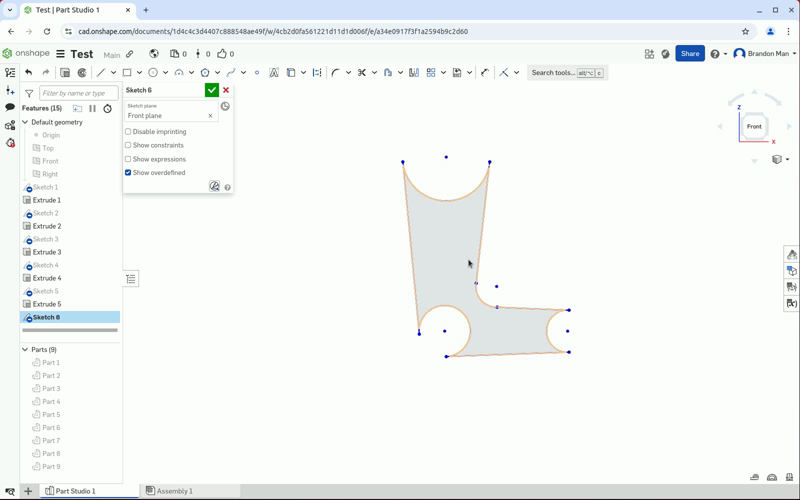
scroll(6)
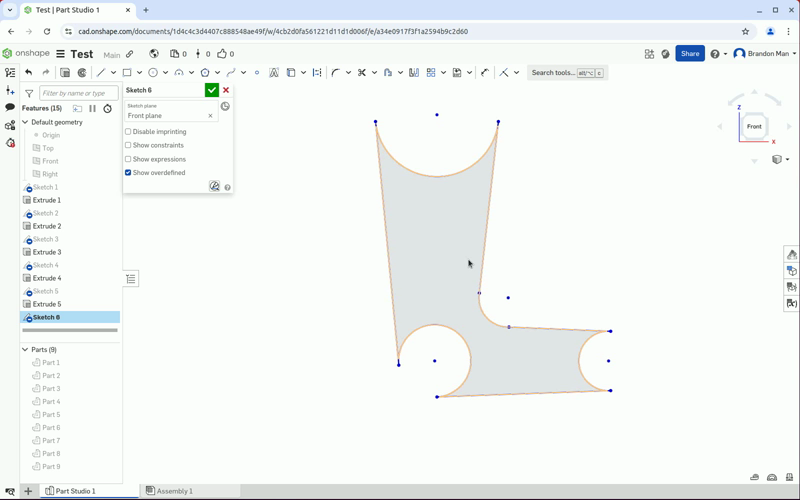
scroll(6)
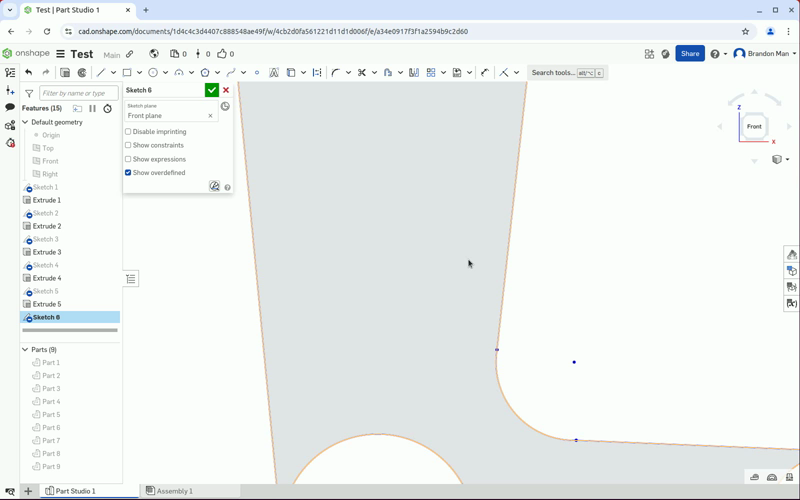
click(468, 259)
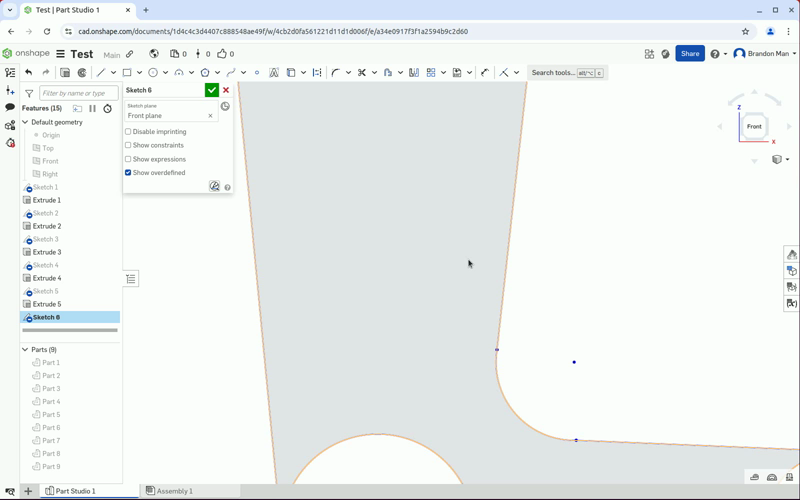
scroll(-6)
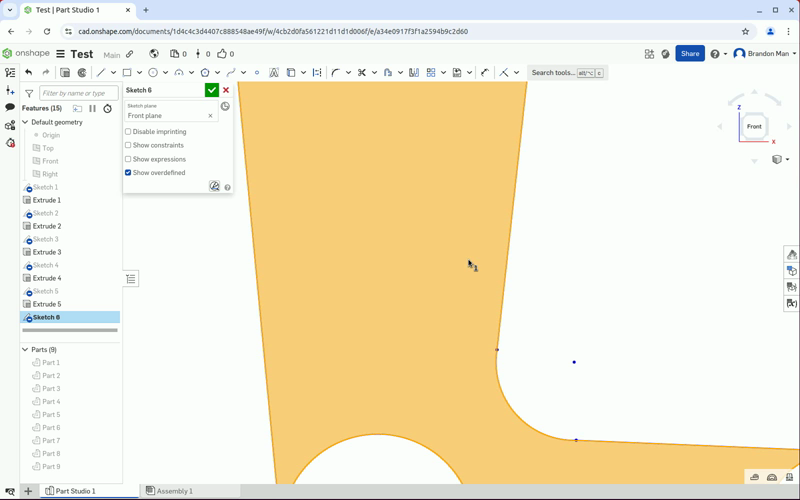
scroll(-6)
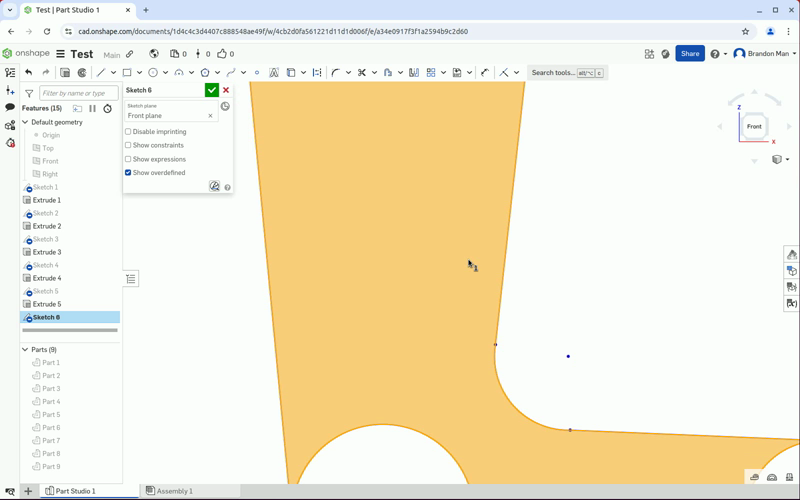
scroll(-6)
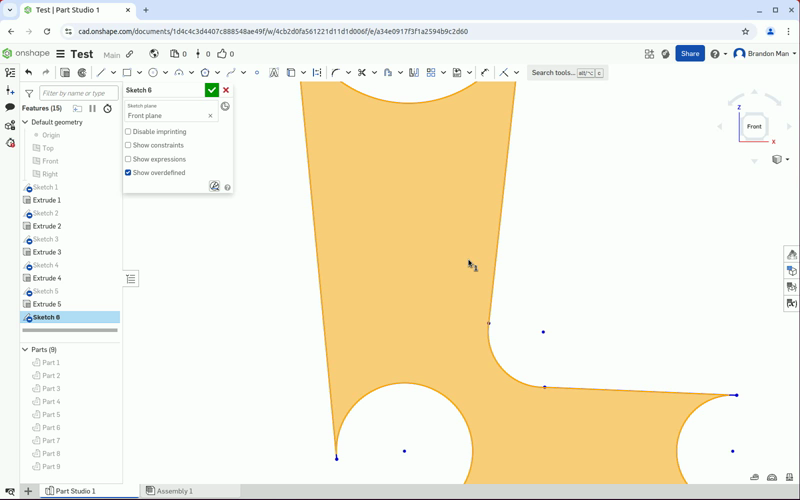
scroll(-6)
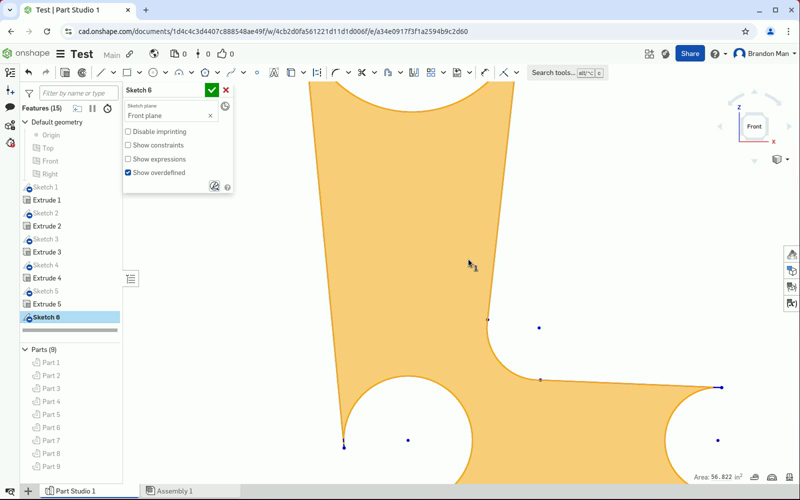
scroll(-6)
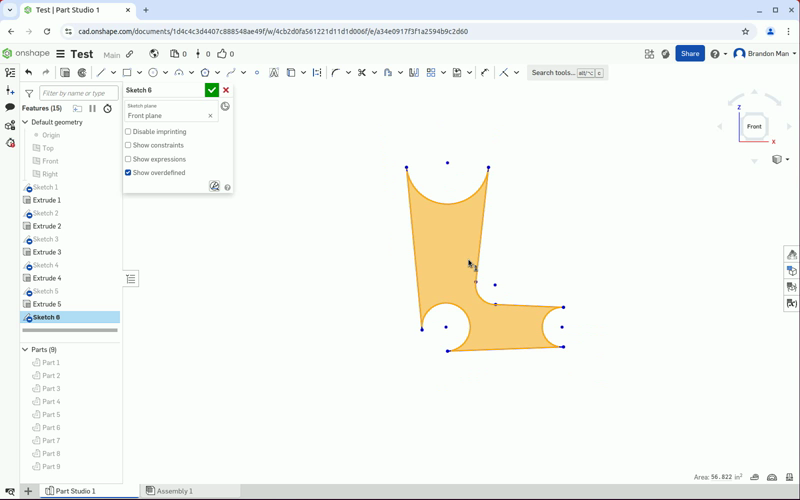
scroll(-6)
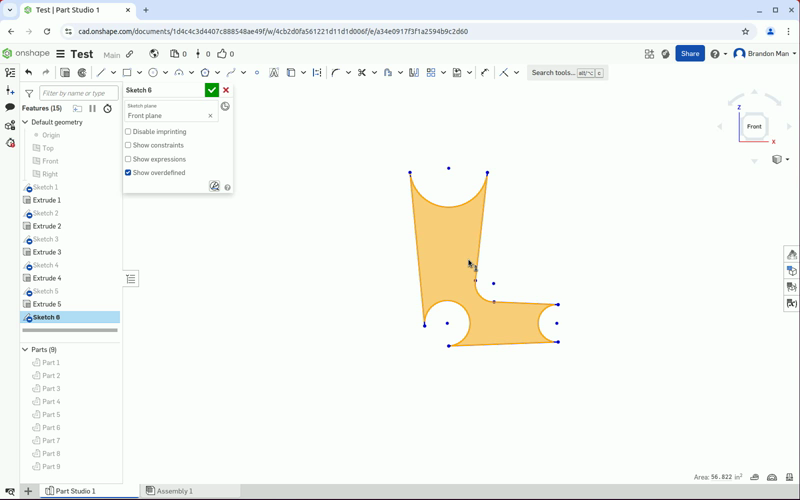
scroll(-6)
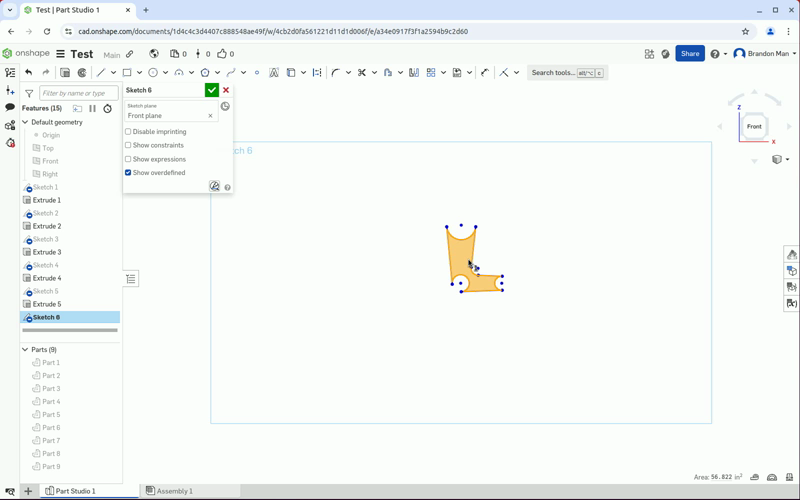
mouse_move(73, 352)
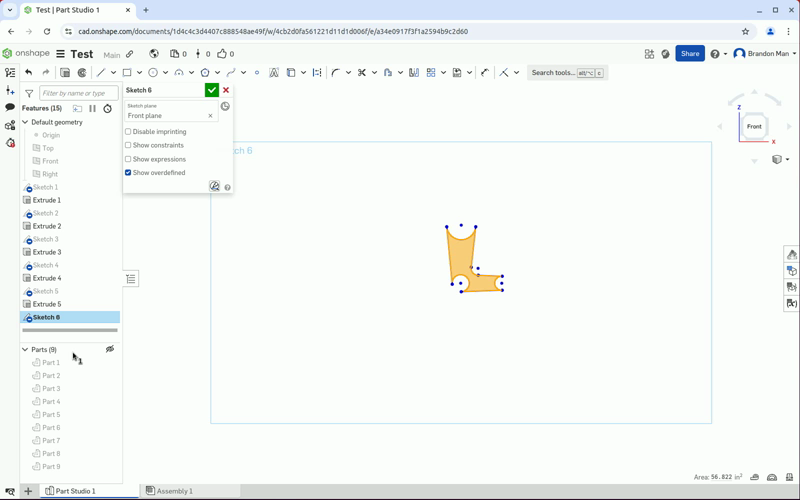
key(shift+y)
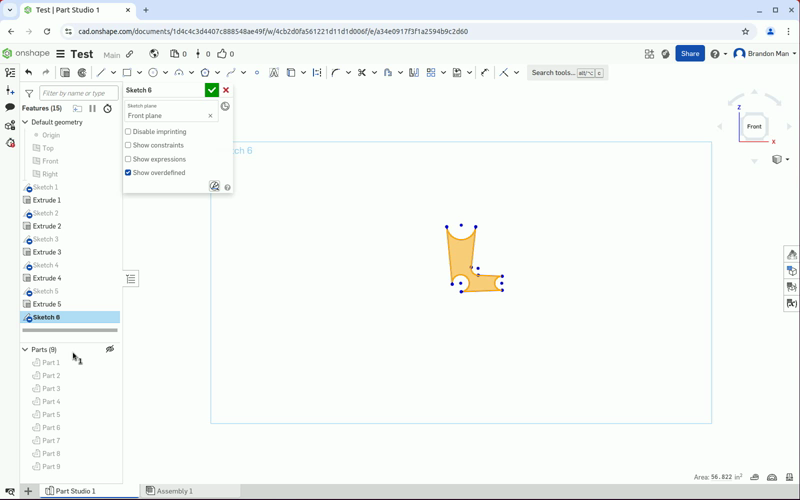
key(shift+e)
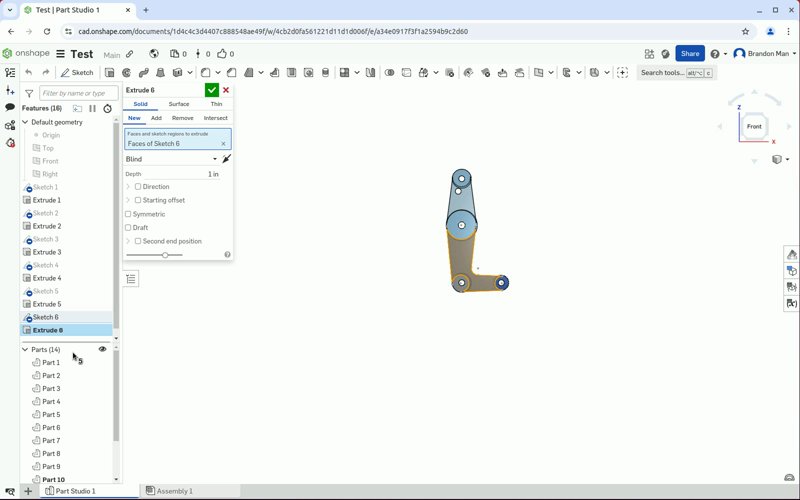
mouse_move(143, 106)
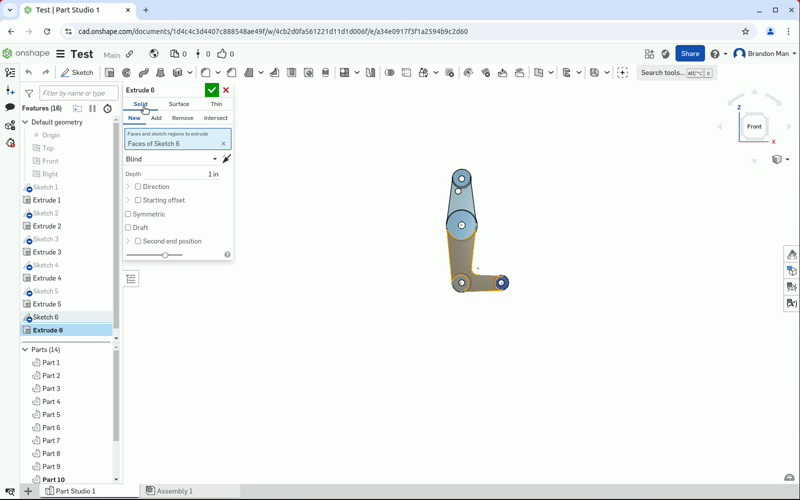
click(143, 106)
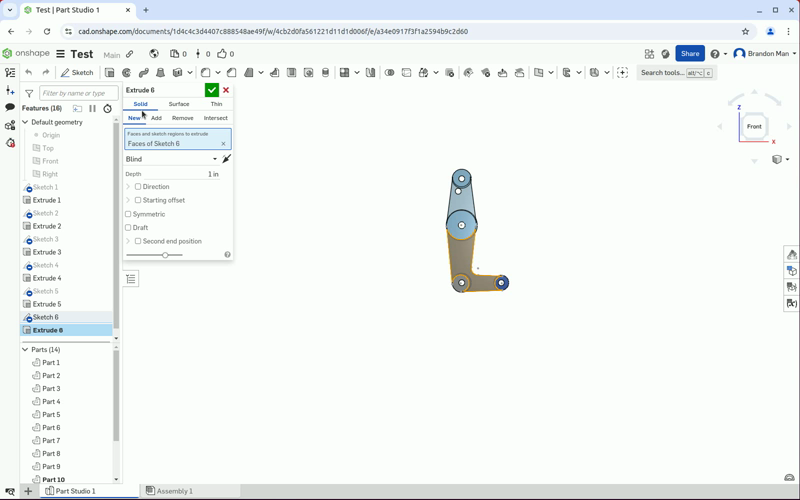
mouse_move(137, 120)
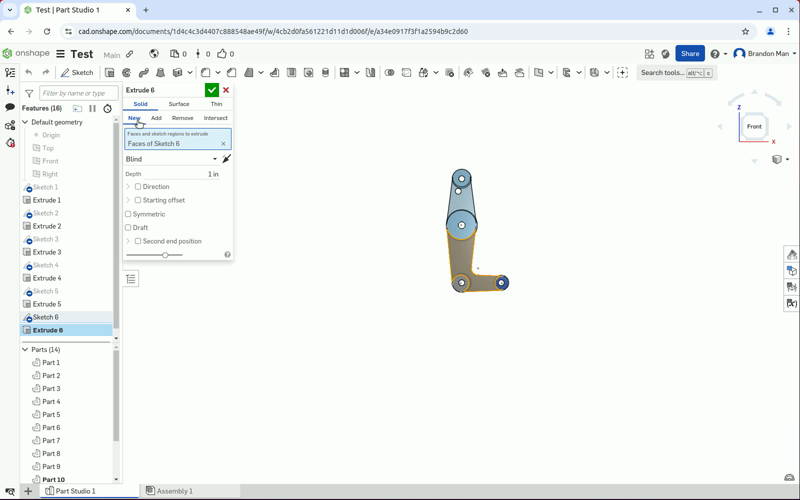
click(137, 120)
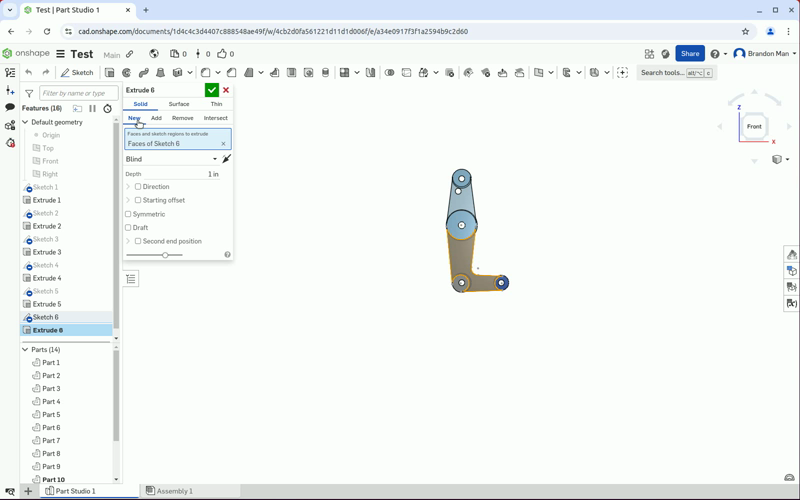
key(tab, 4)
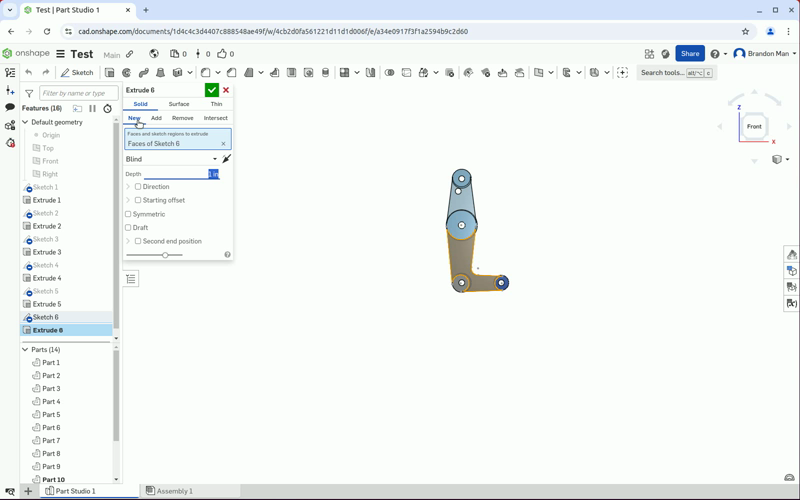
text(0.481)
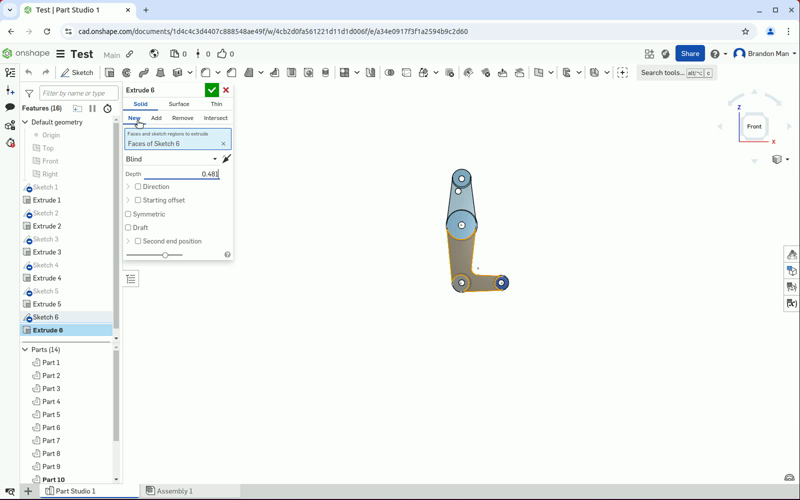
key(enter)
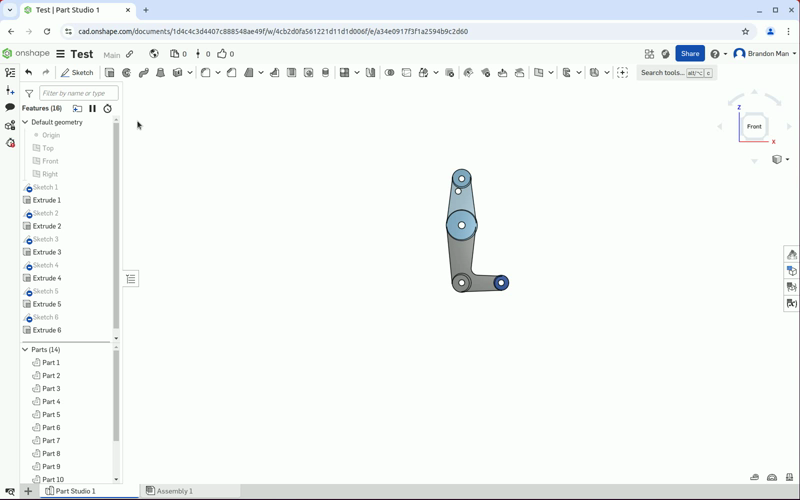
key(shift+h)
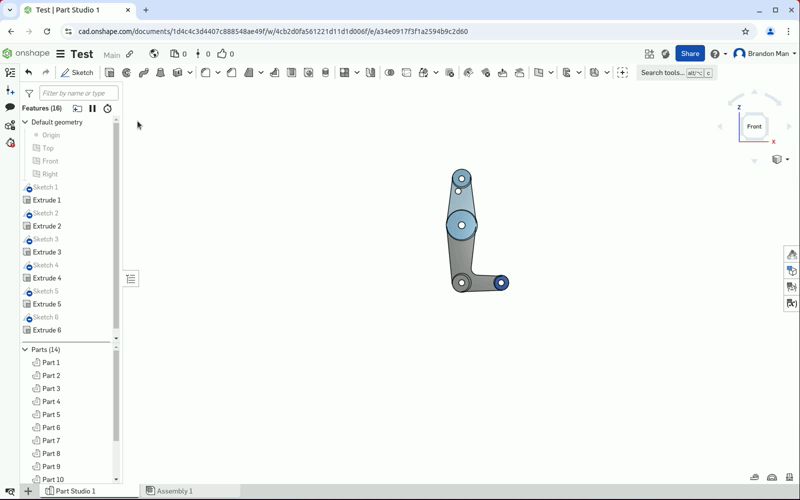
key(shift+h)
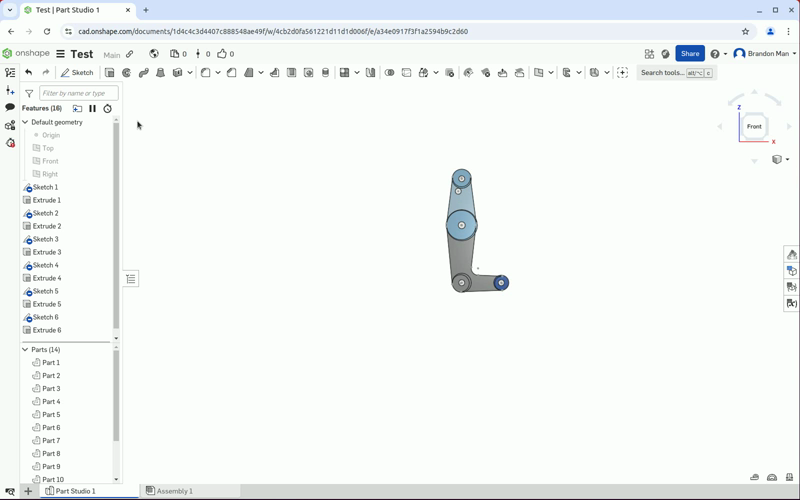
key(shift+7)
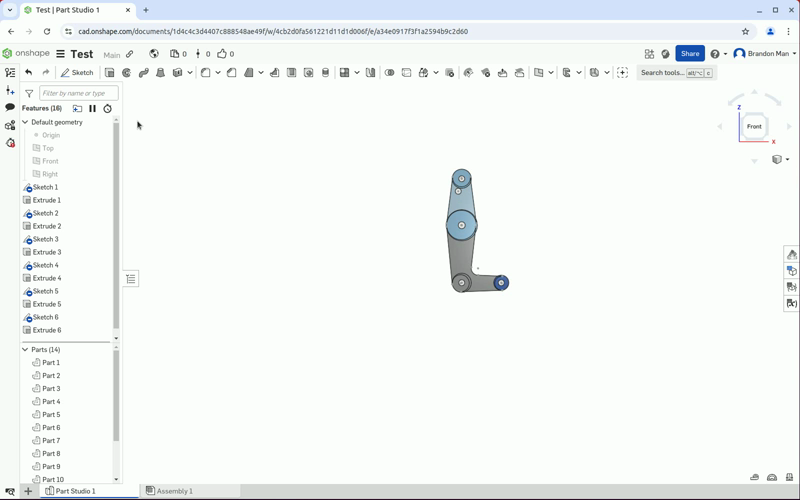
key(left, 2)
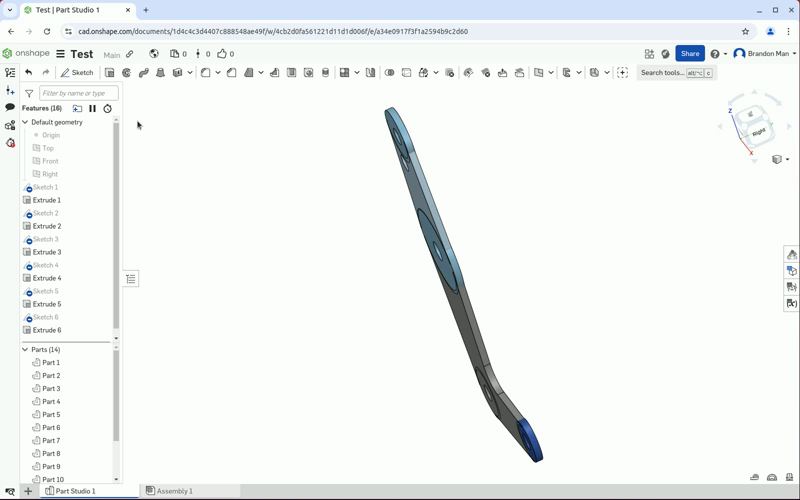
key(down, 2)
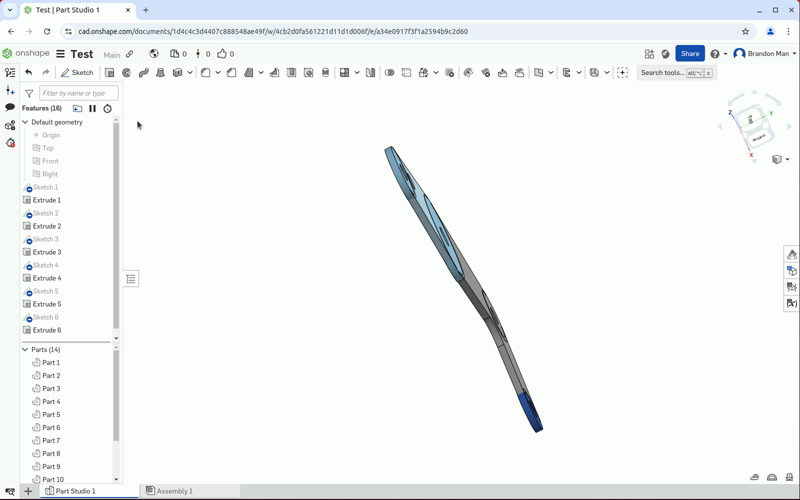
key(up, 2)
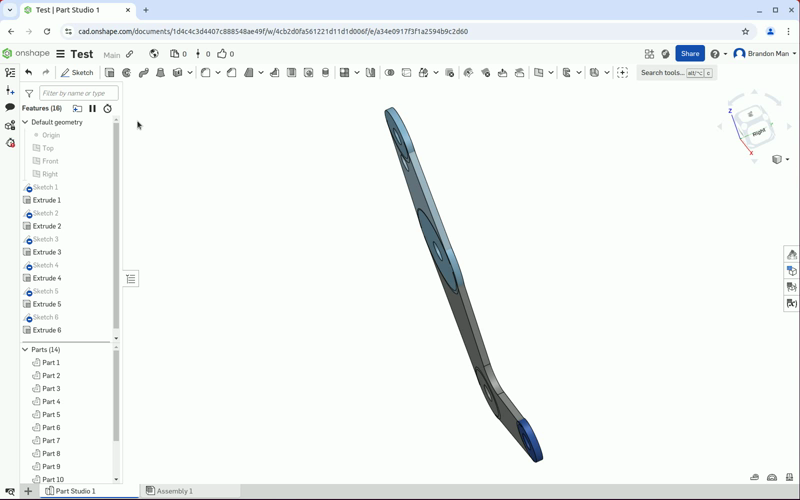
key(right, 2)
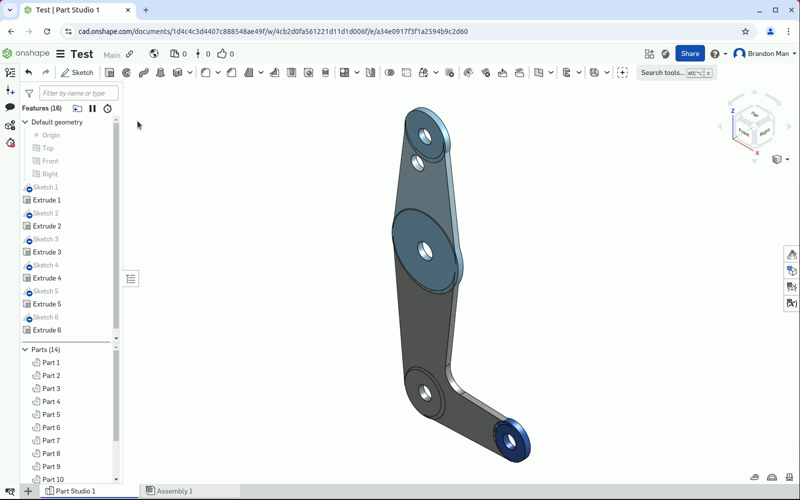
mouse_move(69, 189)
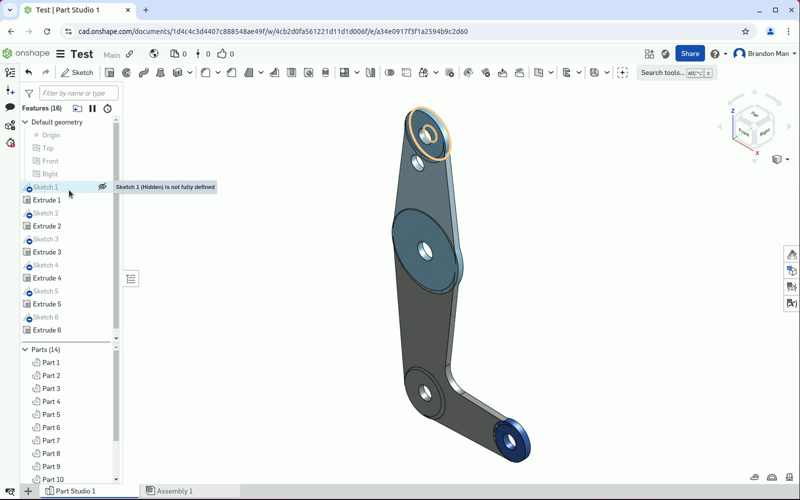
click(69, 189)